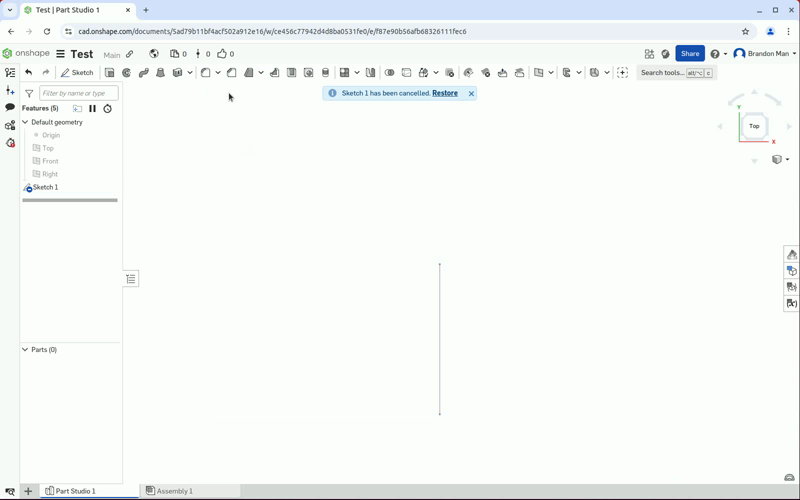
key(shift+h)
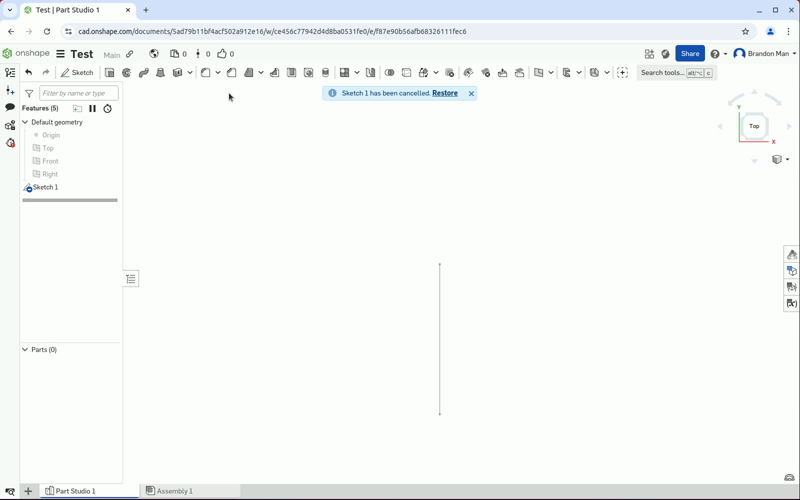
key(shift+s)
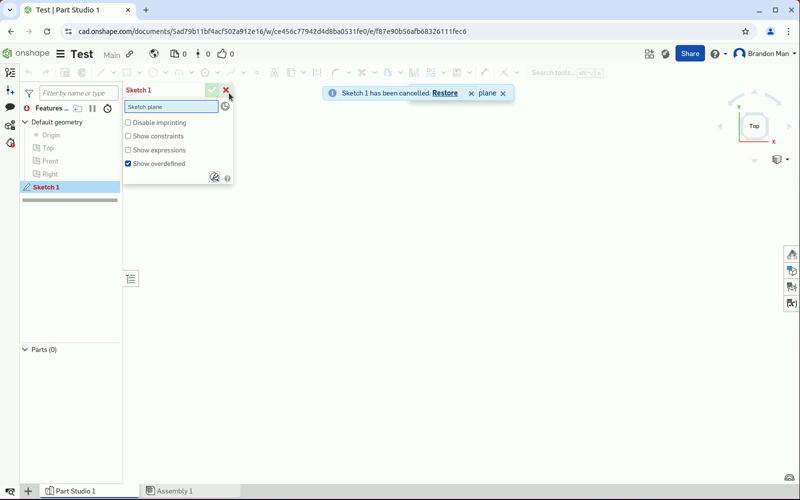
mouse_move(73, 150)
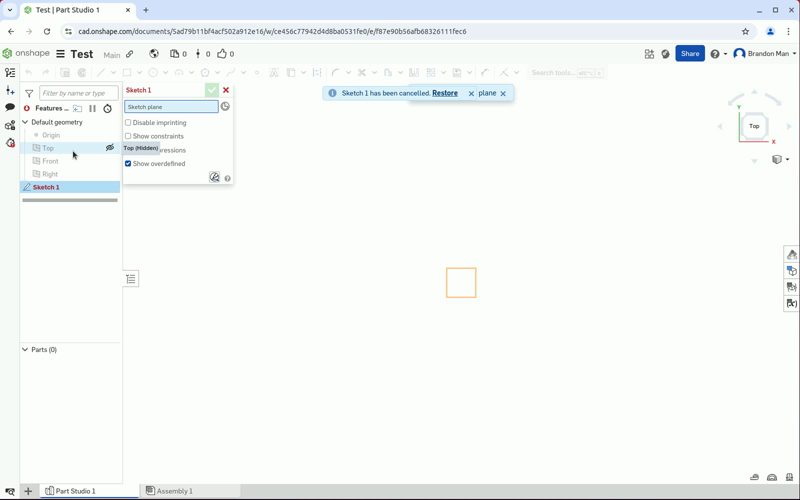
click(73, 150)
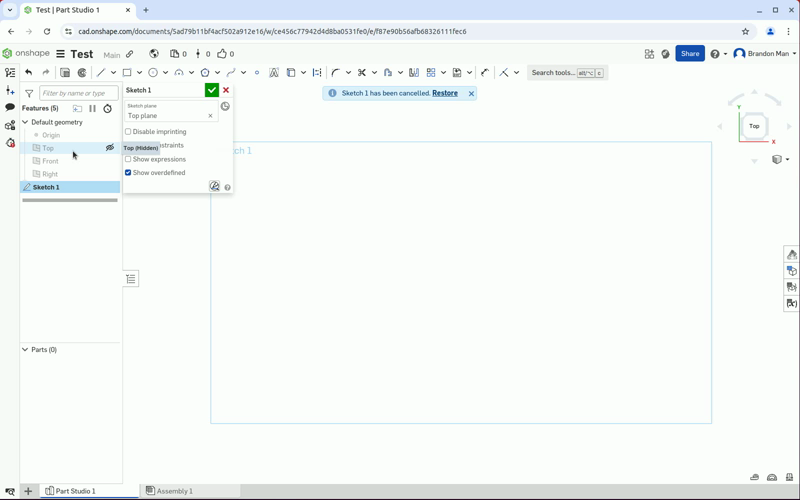
mouse_move(73, 352)
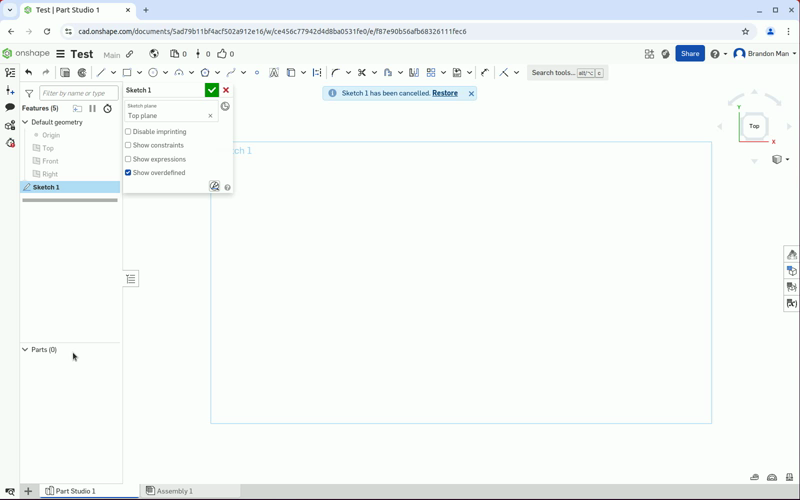
key(y)
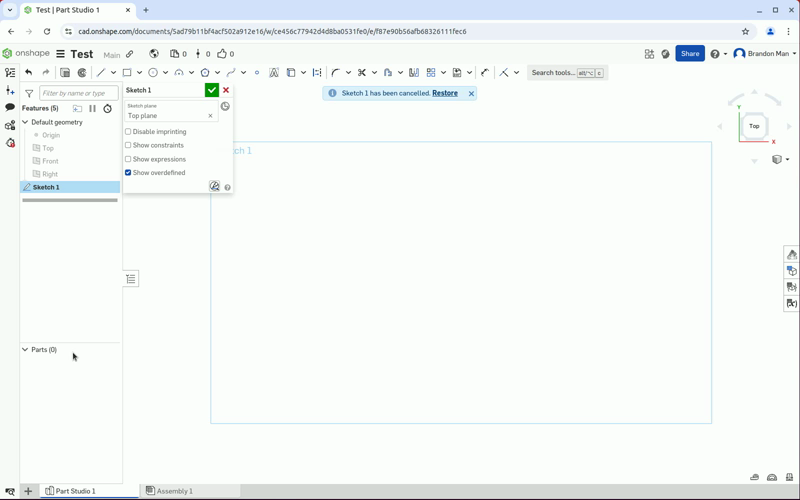
key(l)
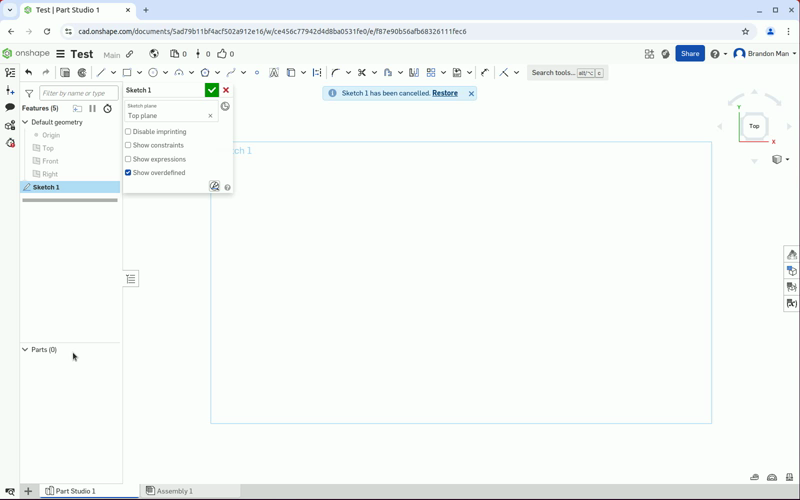
key_down(shift)
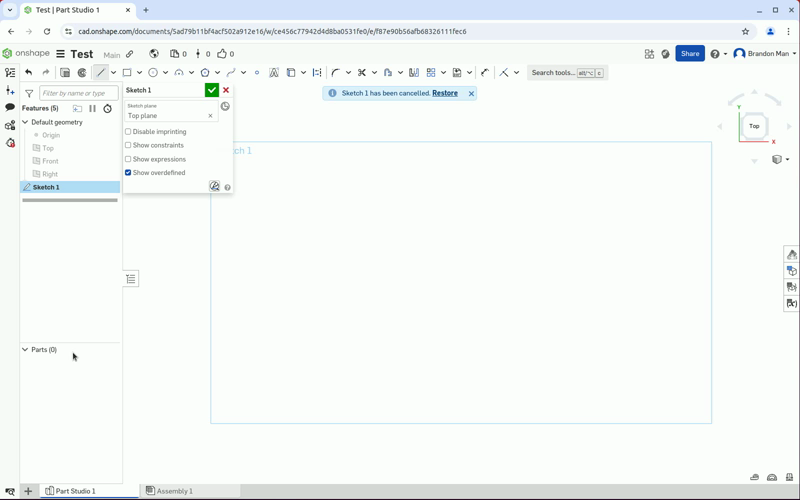
mouse_move(450, 301)
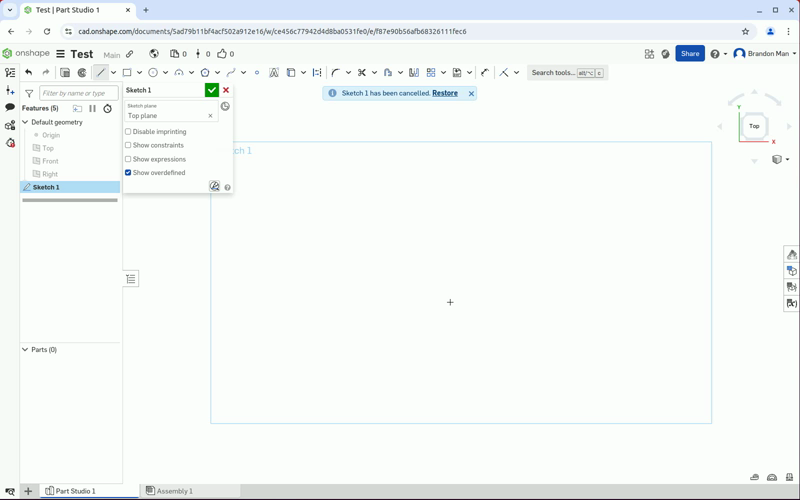
click(450, 301)
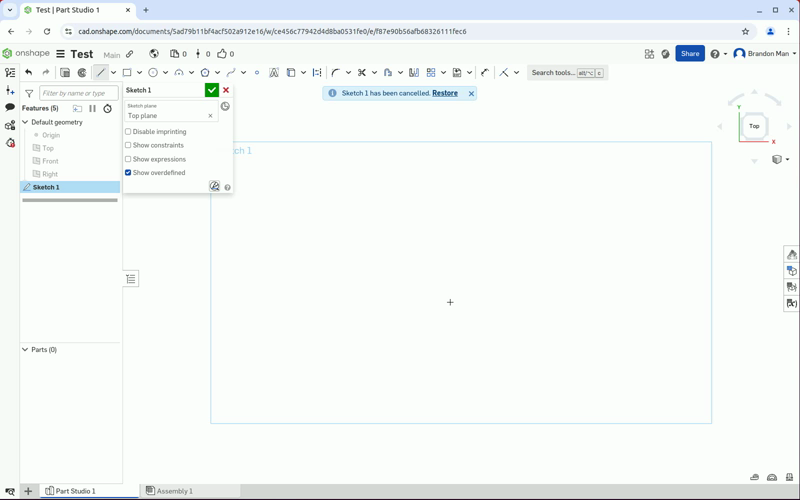
key_up(shift)
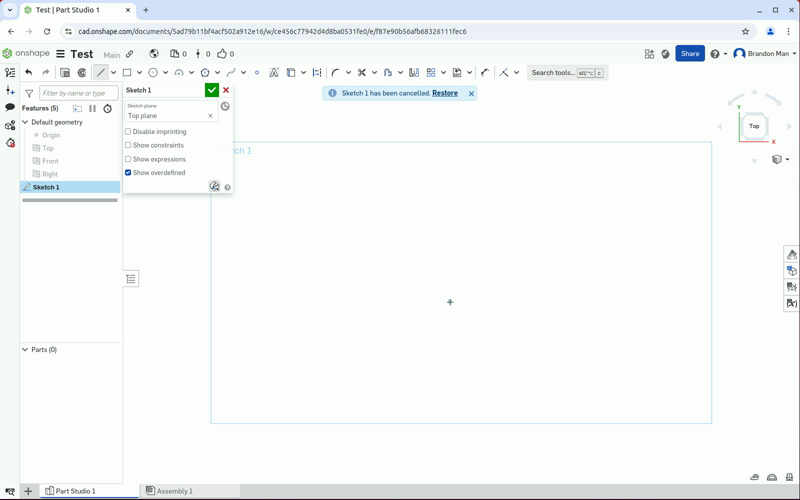
key_down(shift)
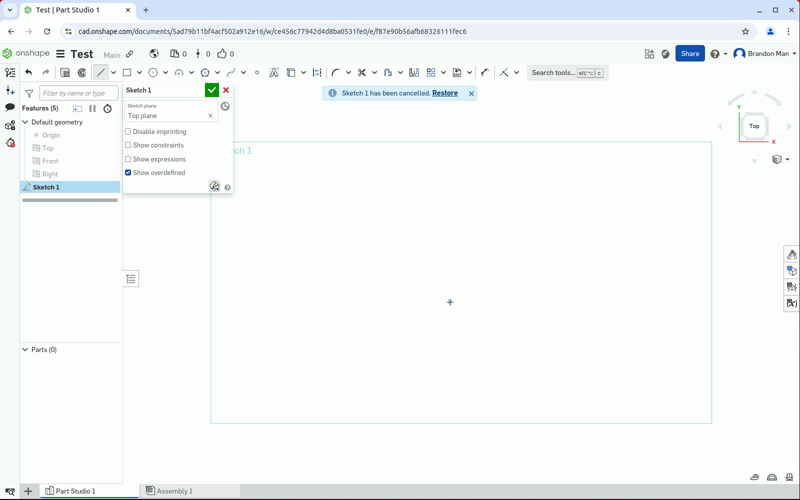
mouse_move(480, 301)
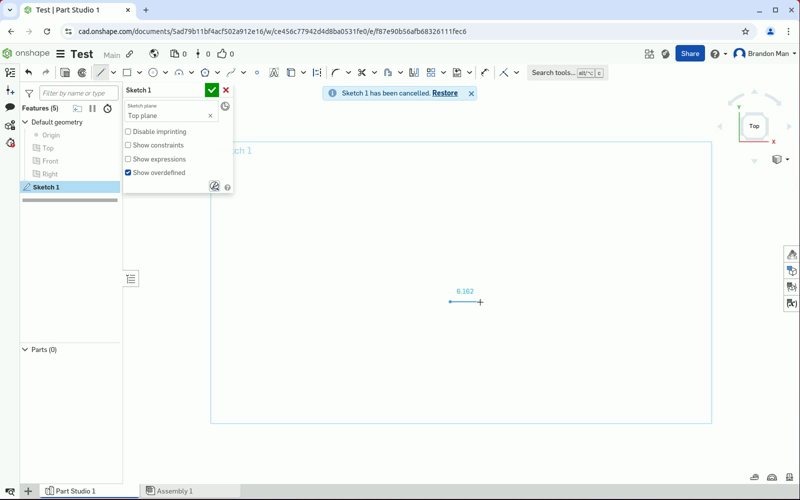
mouse_move(472, 301)
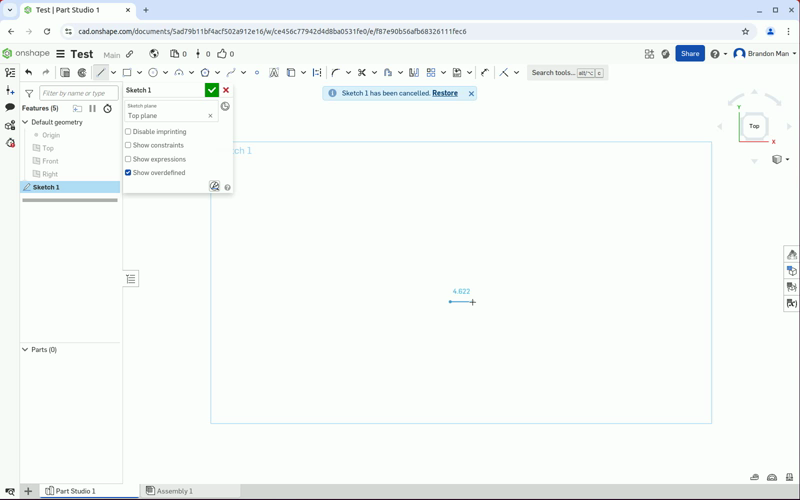
click(472, 301)
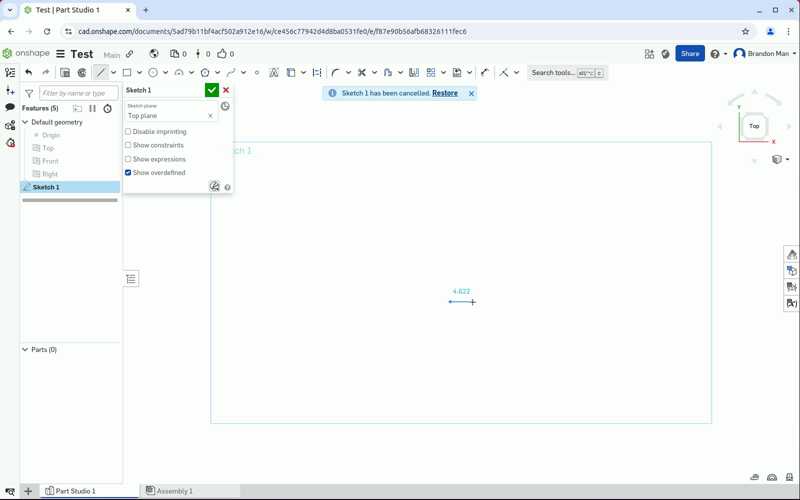
key_up(shift)
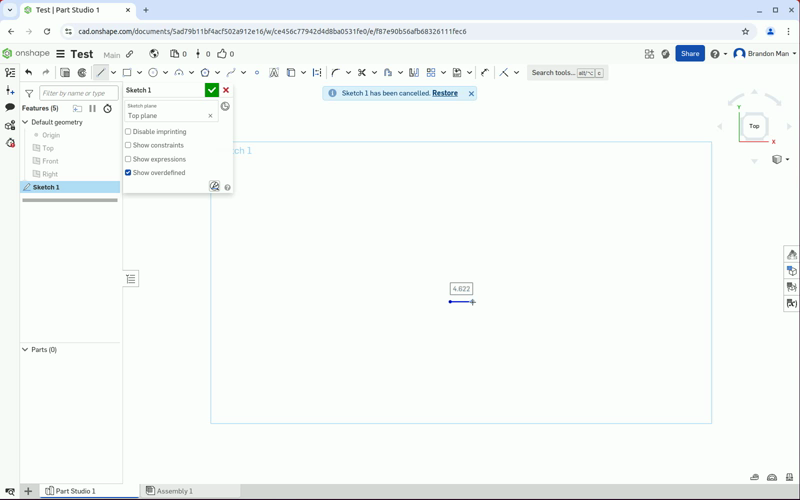
key_down(shift)
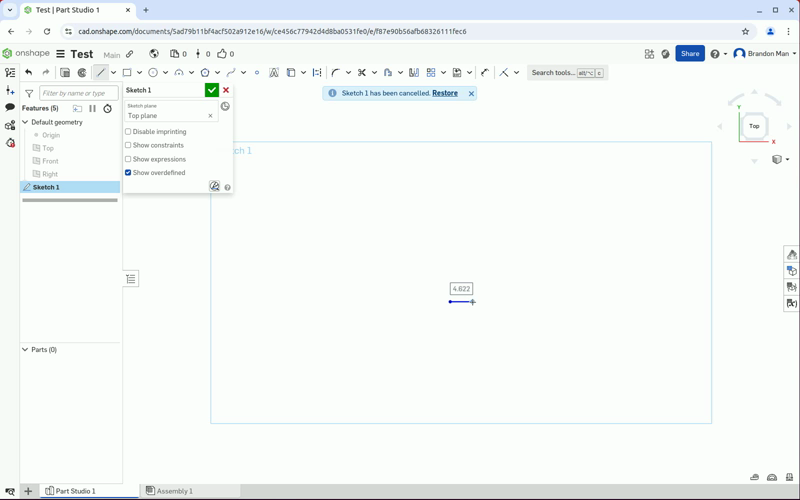
mouse_move(502, 301)
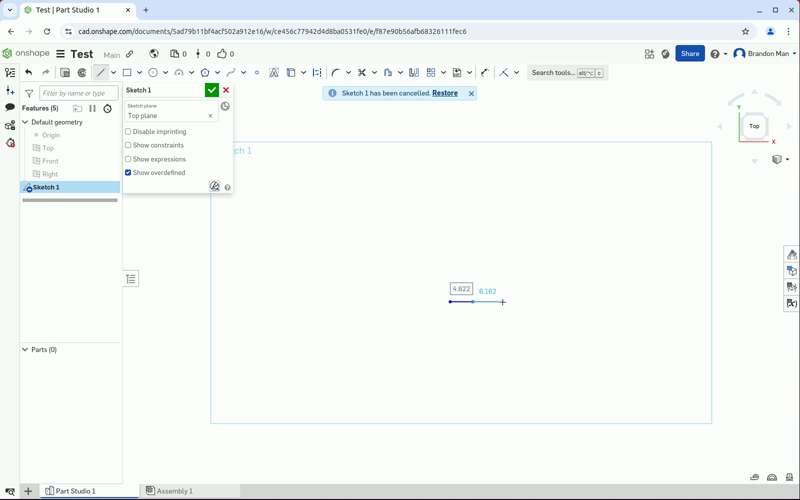
mouse_move(472, 282)
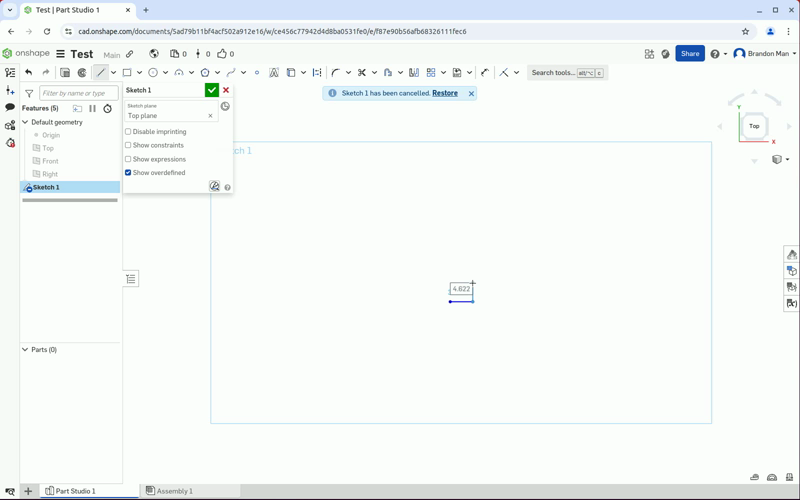
click(472, 282)
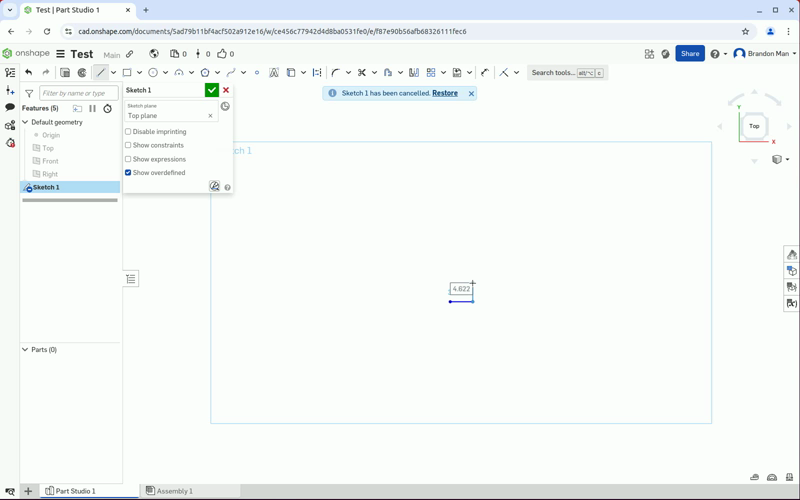
key_up(shift)
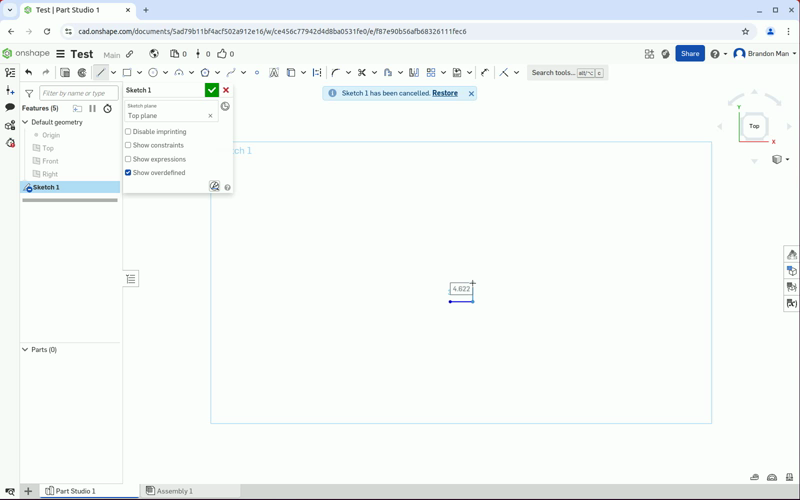
key(esc)
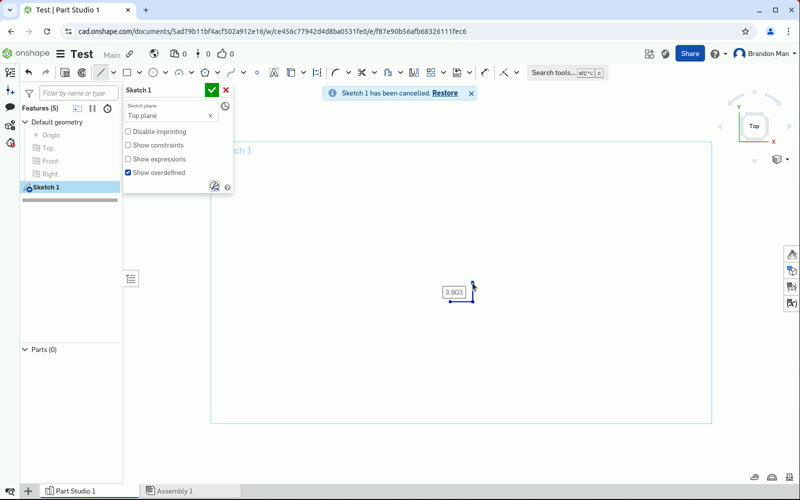
key(a)
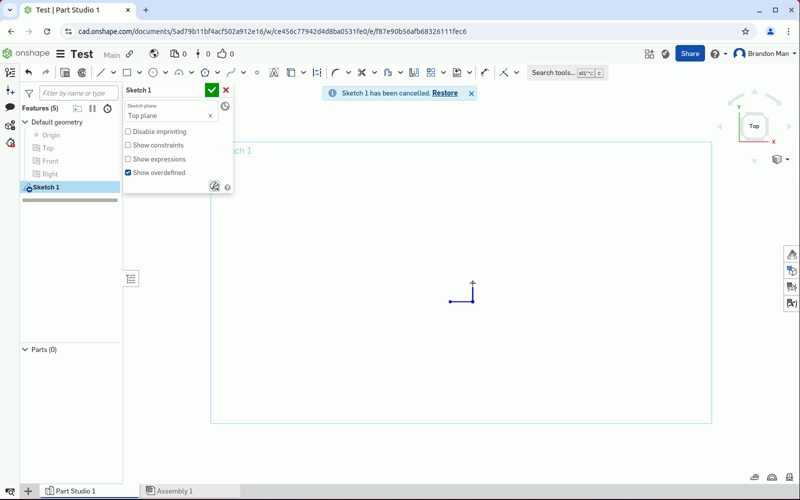
mouse_move(472, 282)
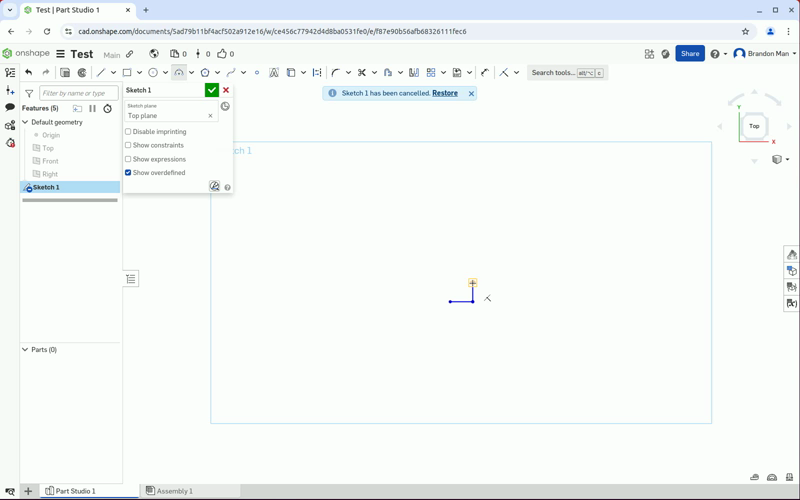
click(472, 282)
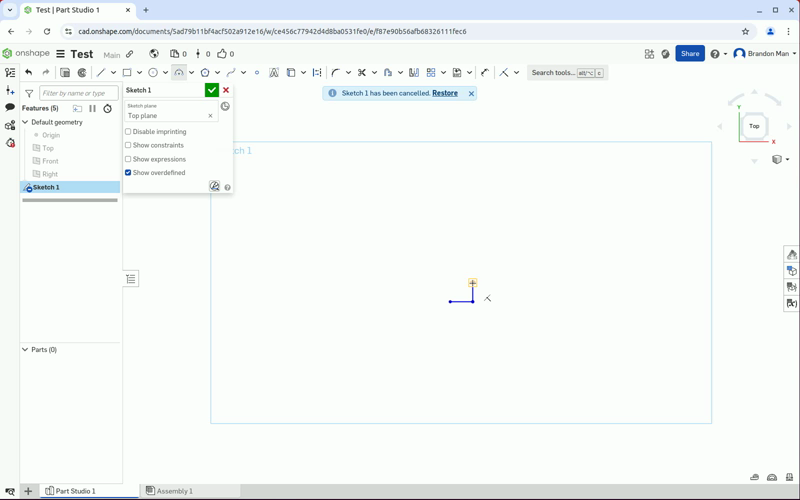
key_down(shift)
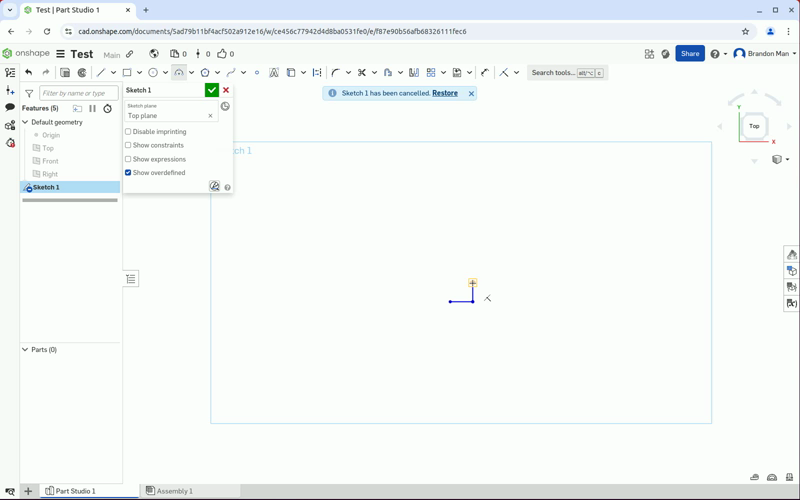
mouse_move(450, 282)
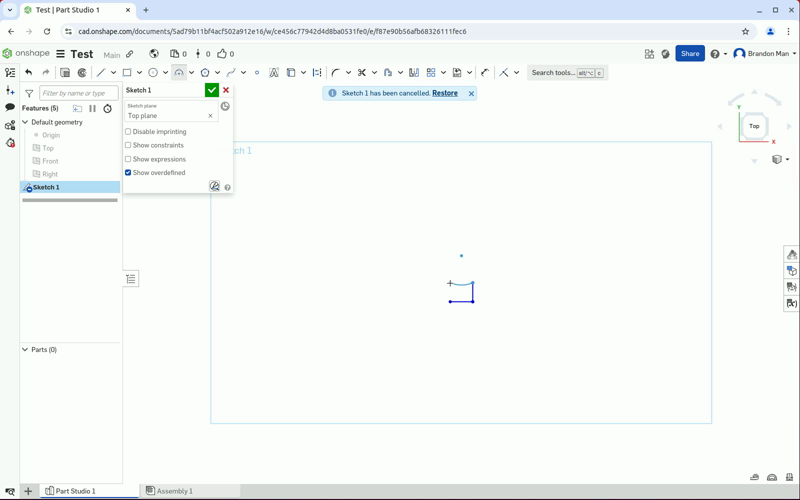
click(450, 282)
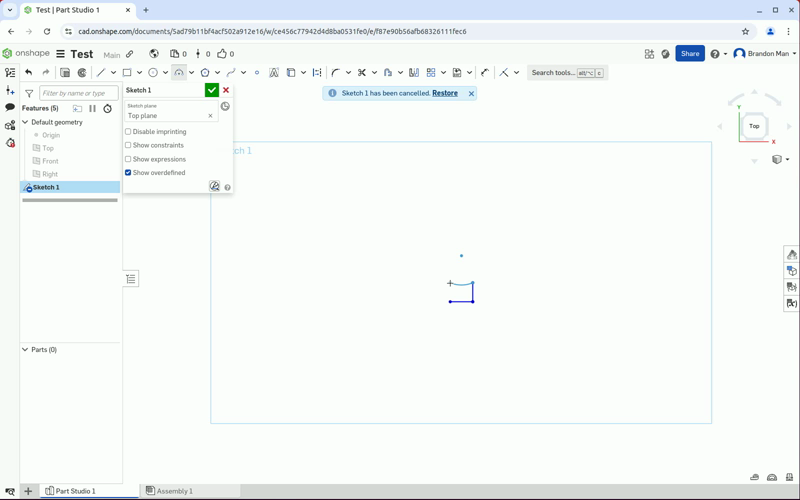
mouse_move(461, 271)
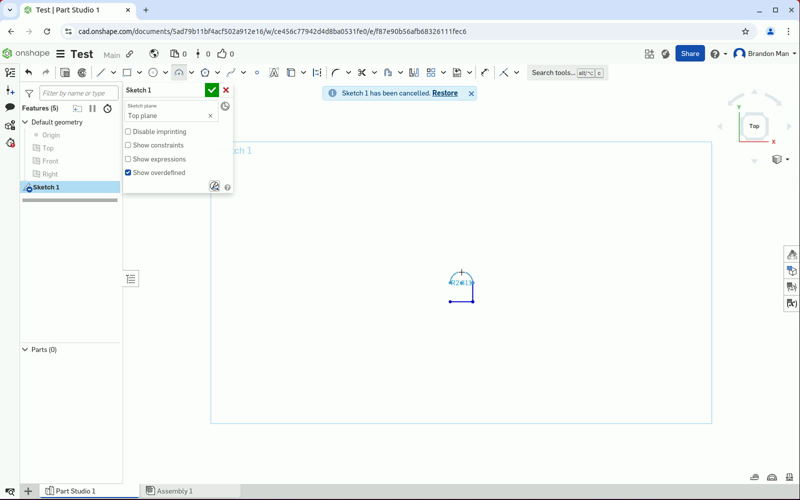
click(461, 271)
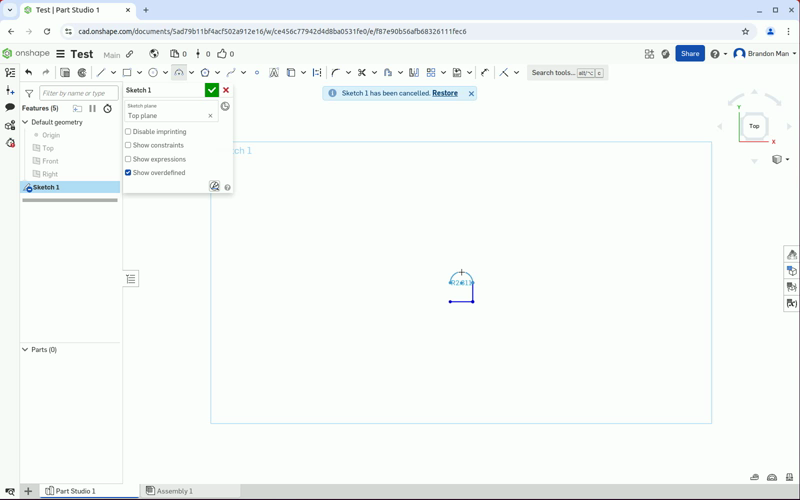
key_up(shift)
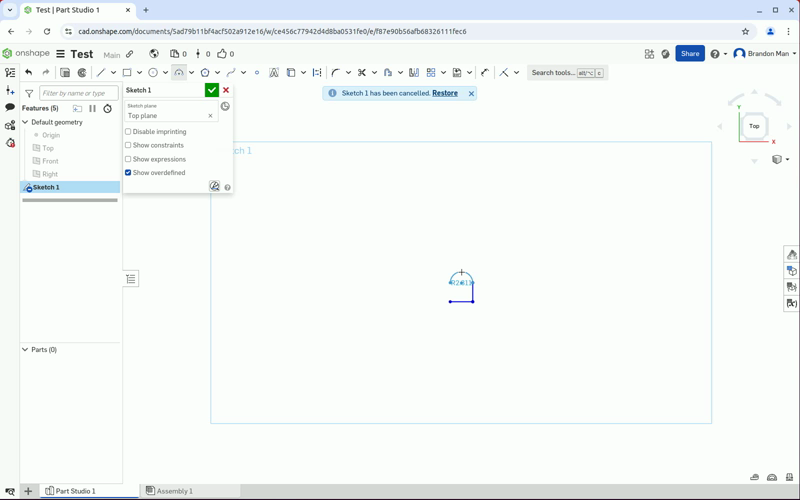
key(esc)
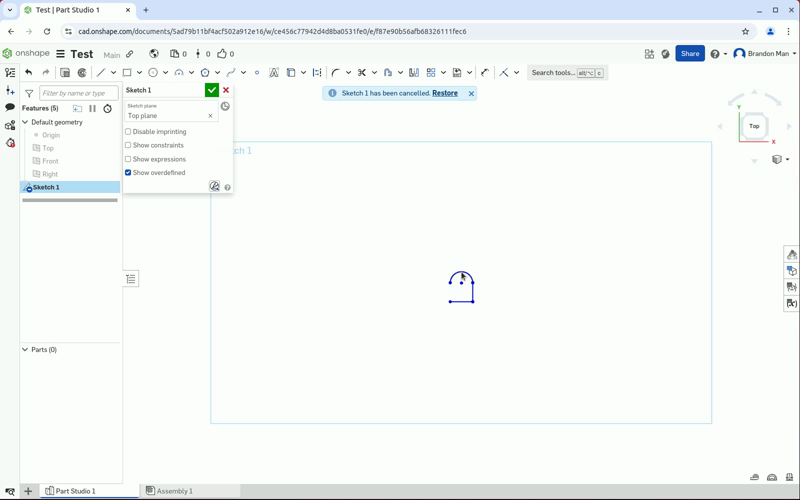
key(l)
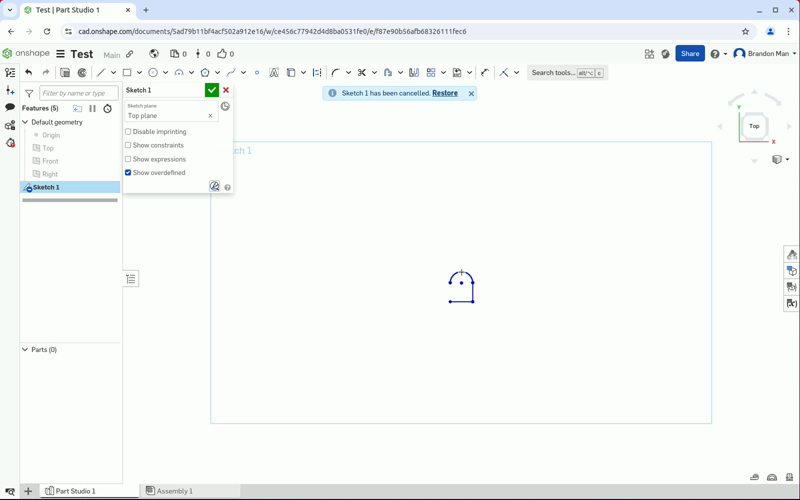
mouse_move(450, 282)
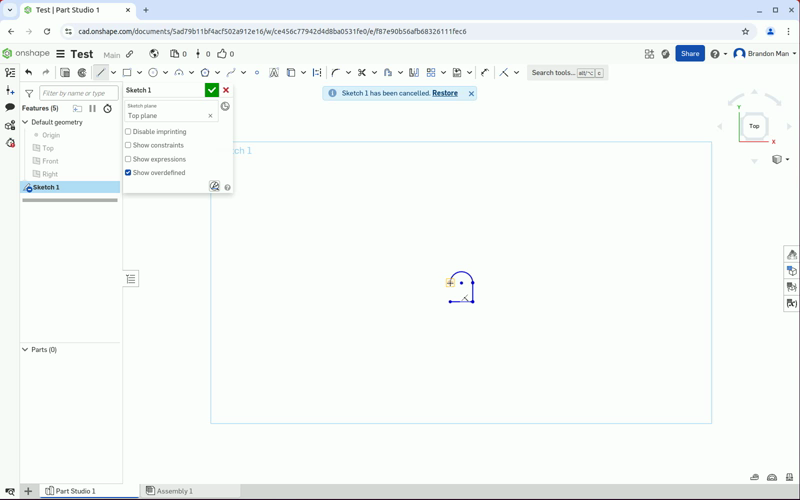
click(450, 282)
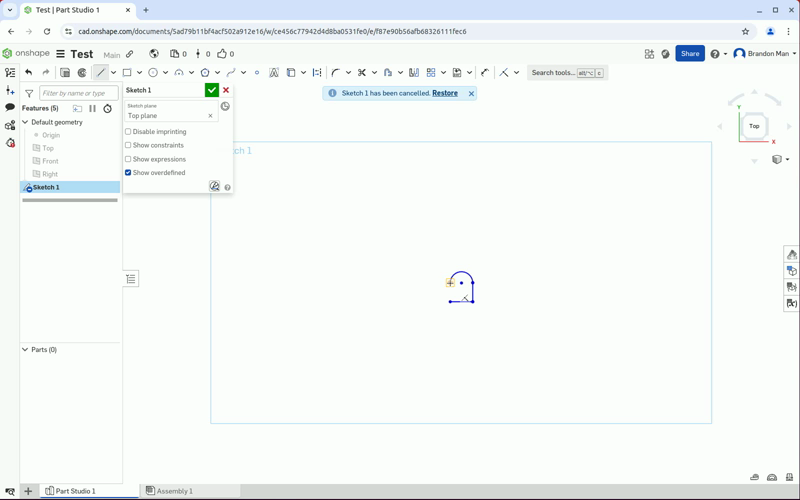
mouse_move(480, 282)
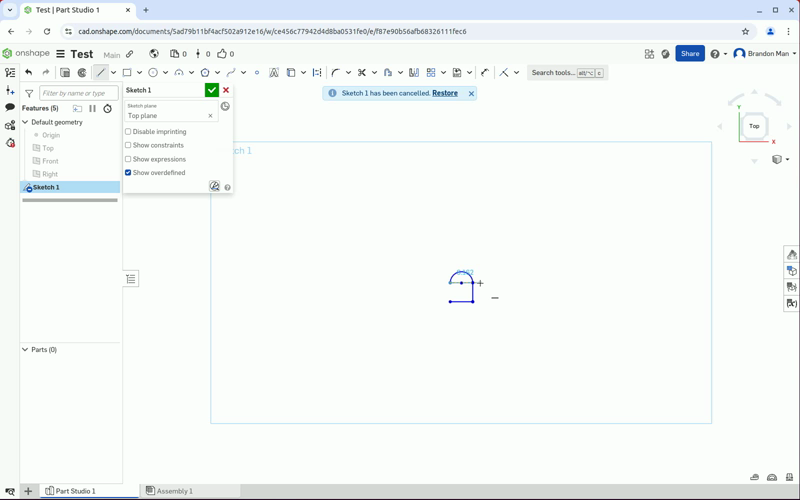
key_down(shift)
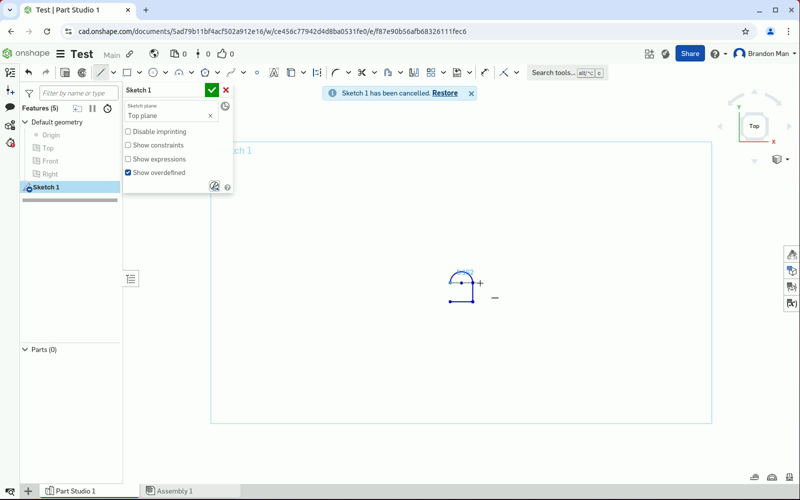
mouse_move(450, 301)
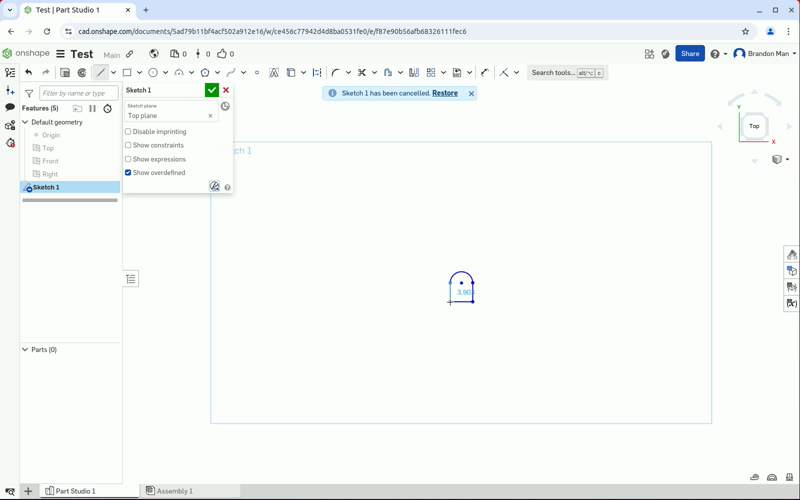
key_up(shift)
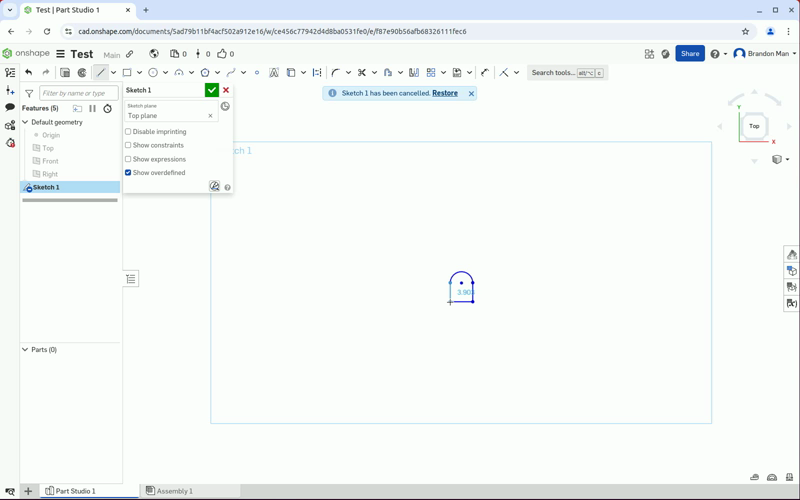
click(450, 301)
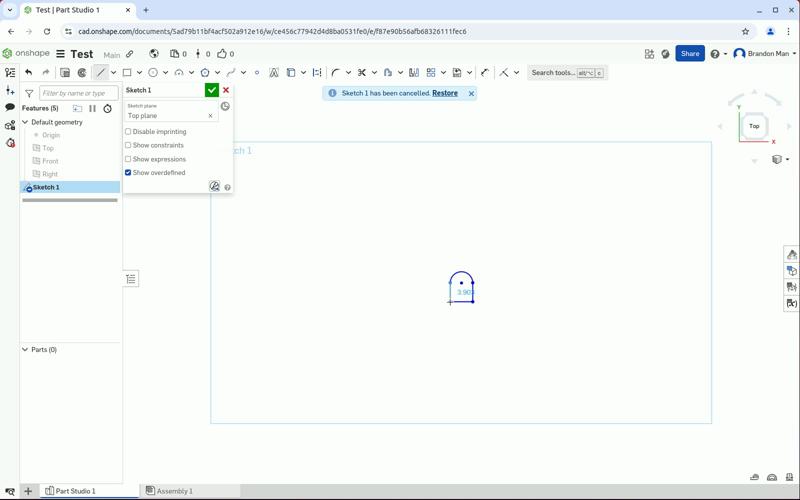
key(esc)
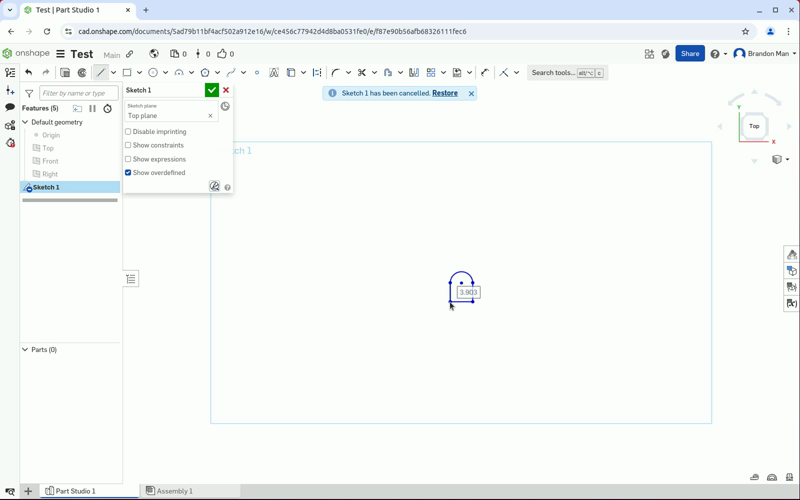
key(c)
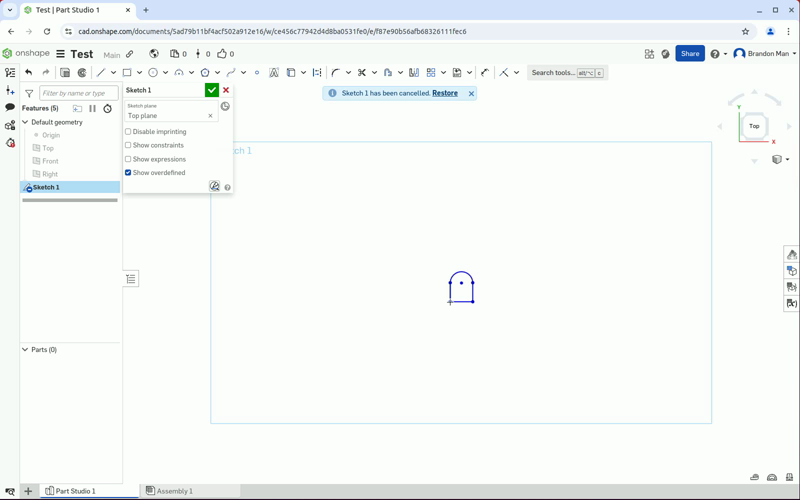
key_down(shift)
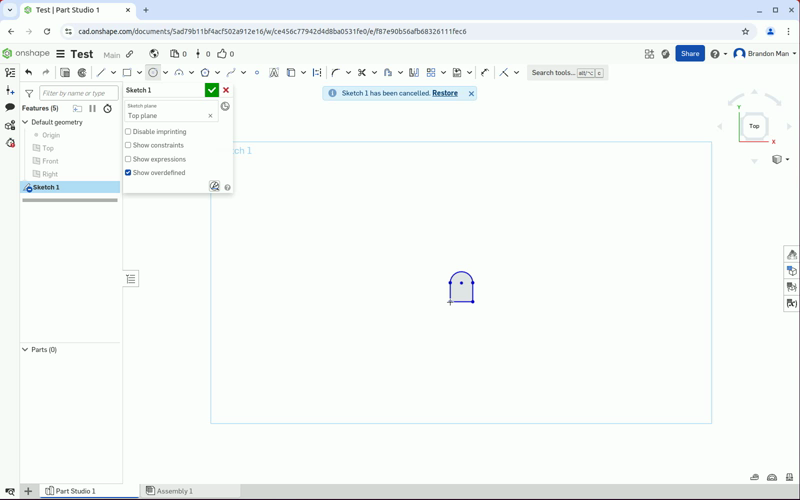
mouse_move(461, 282)
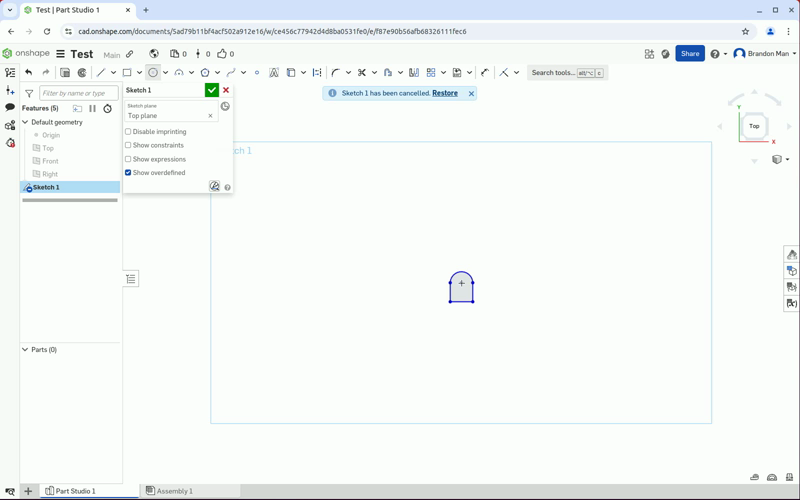
click(461, 282)
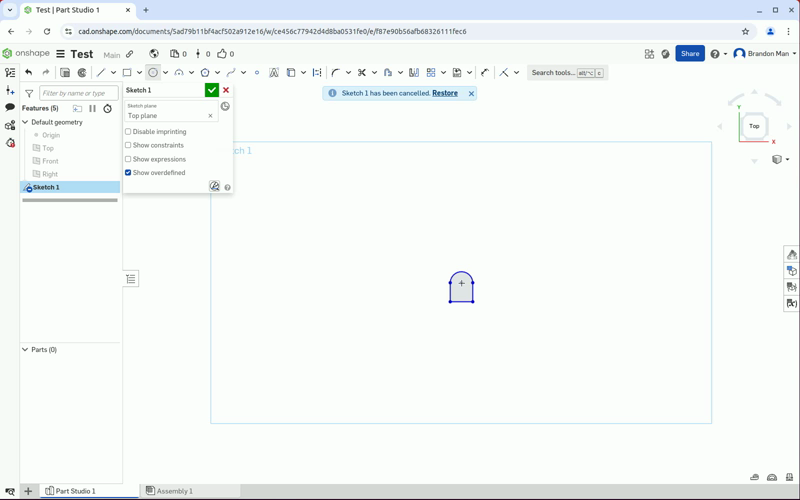
key_up(shift)
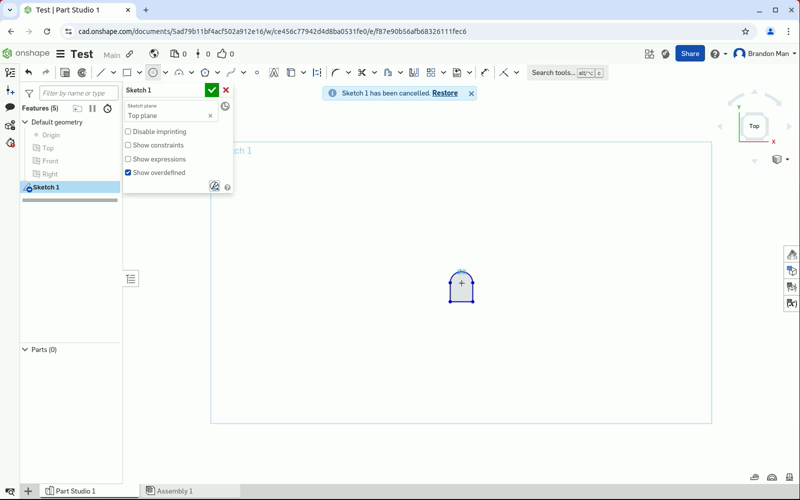
mouse_move(469, 282)
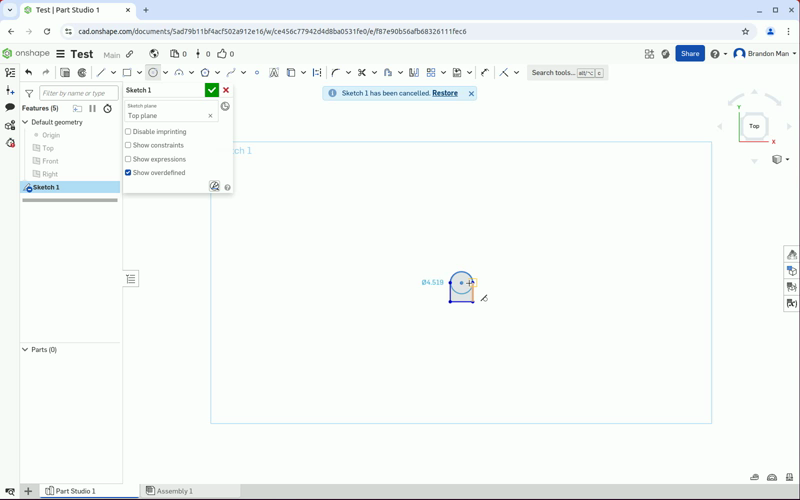
scroll(6)
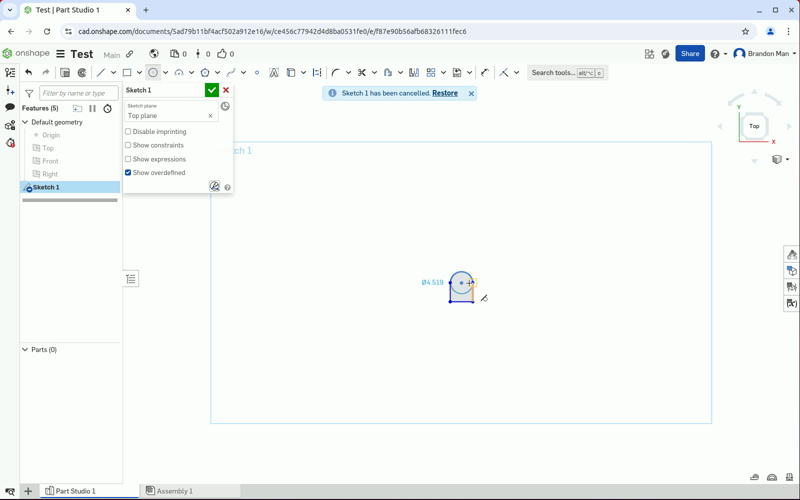
scroll(6)
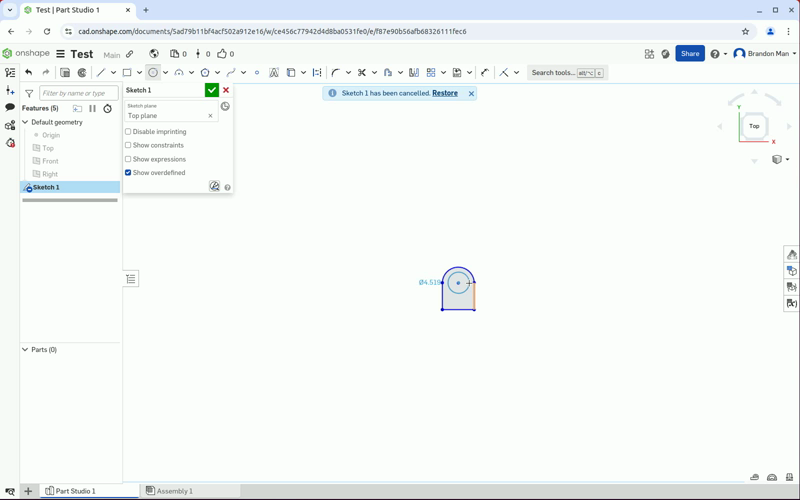
scroll(6)
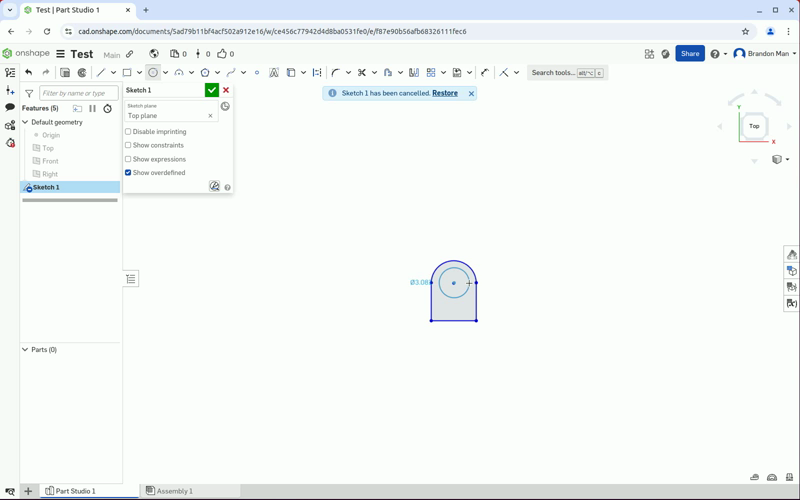
scroll(6)
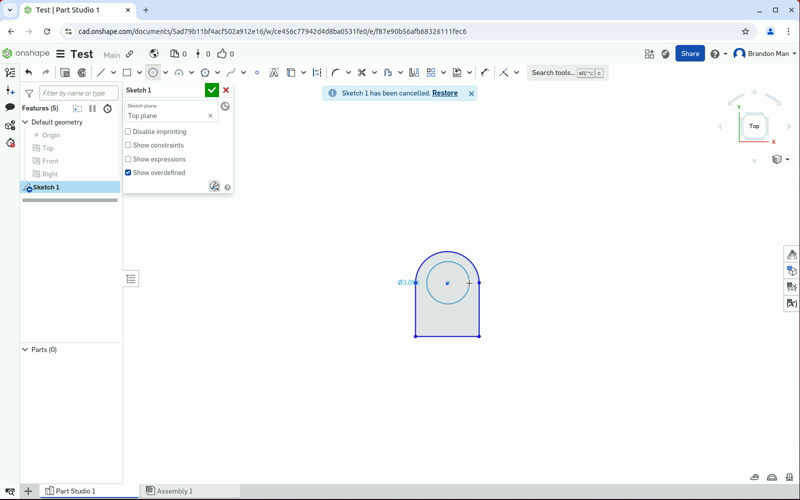
scroll(6)
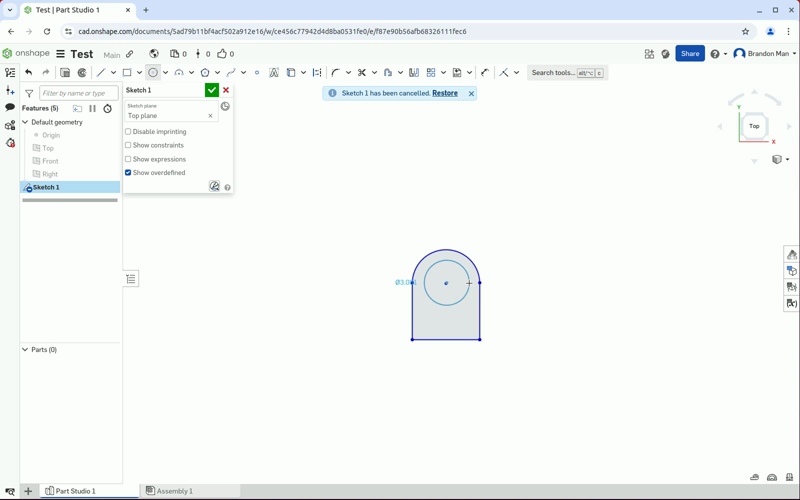
scroll(6)
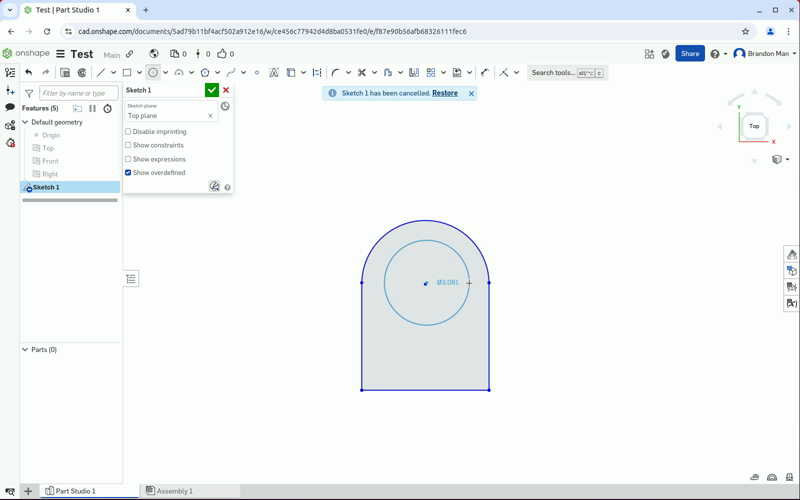
scroll(6)
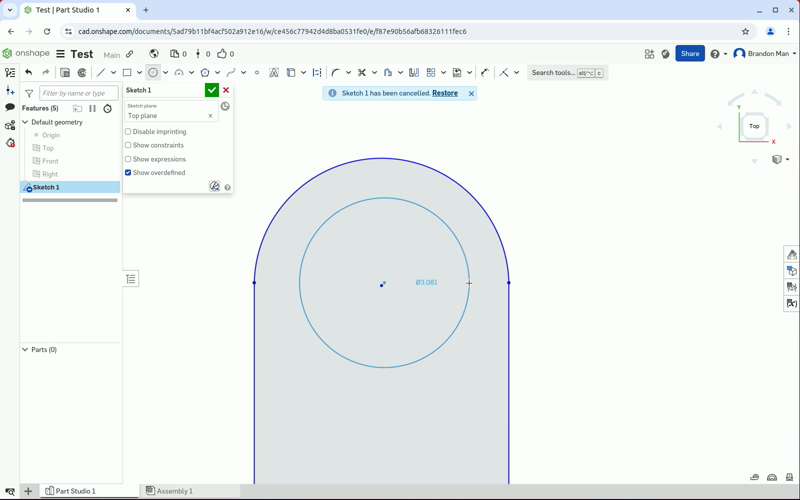
click(469, 282)
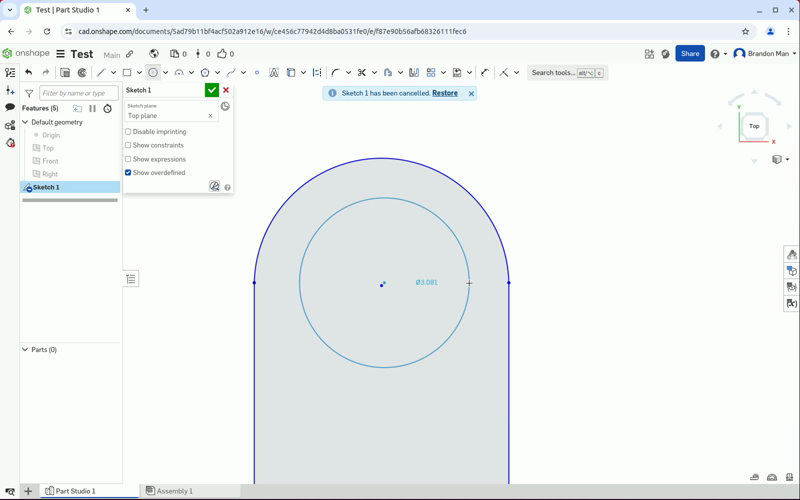
scroll(-6)
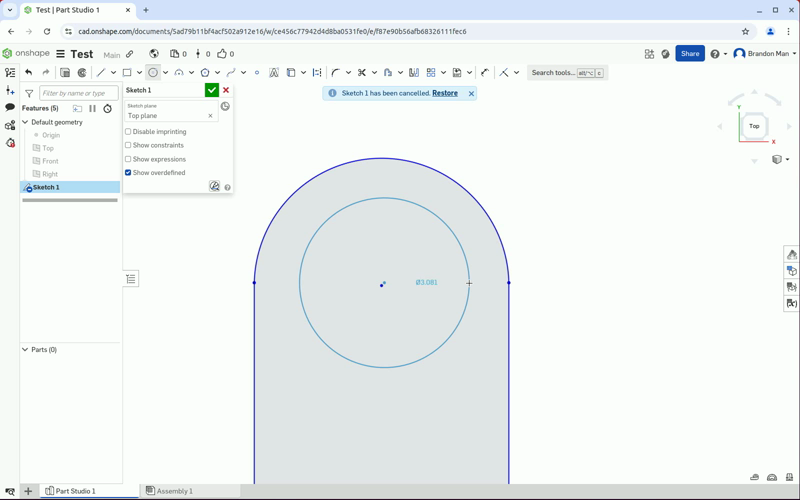
scroll(-6)
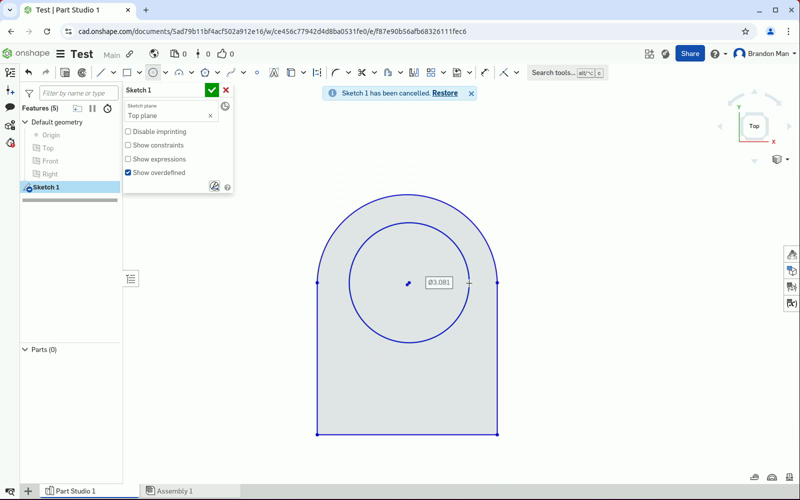
scroll(-6)
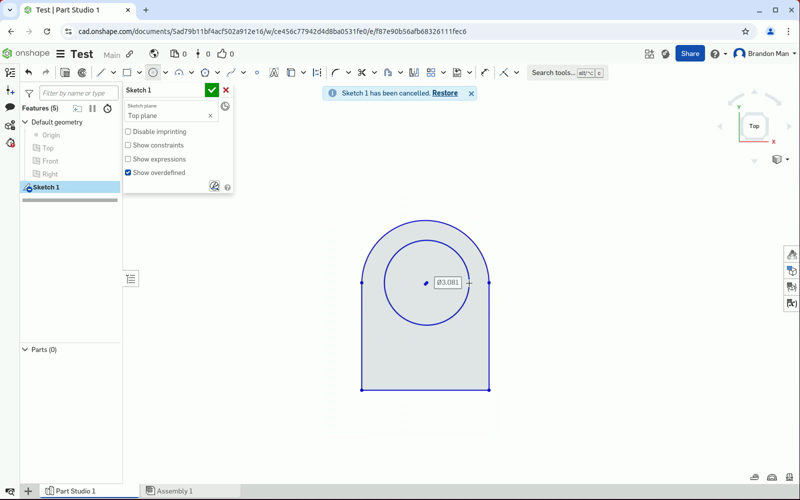
scroll(-6)
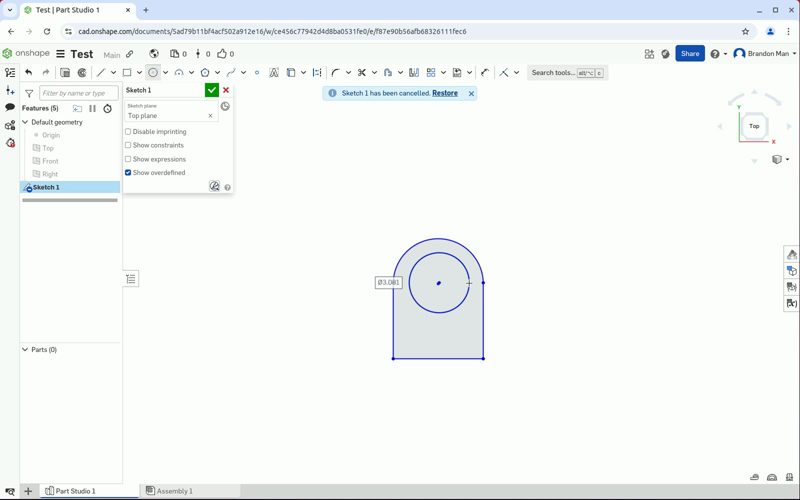
scroll(-6)
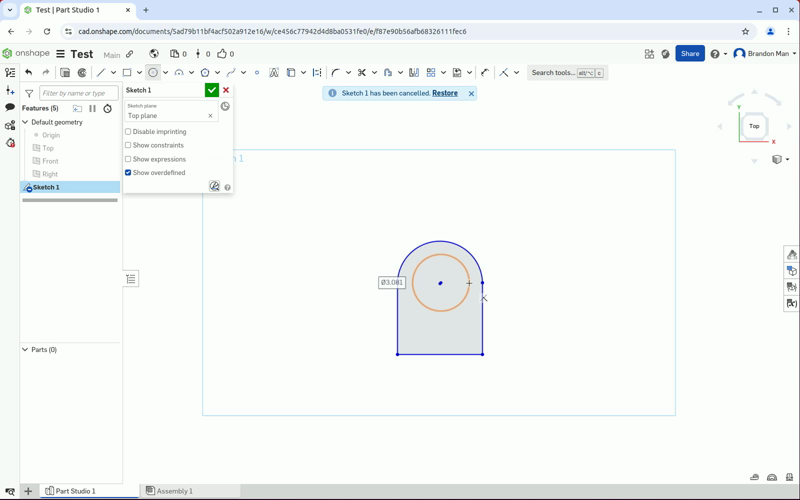
scroll(-6)
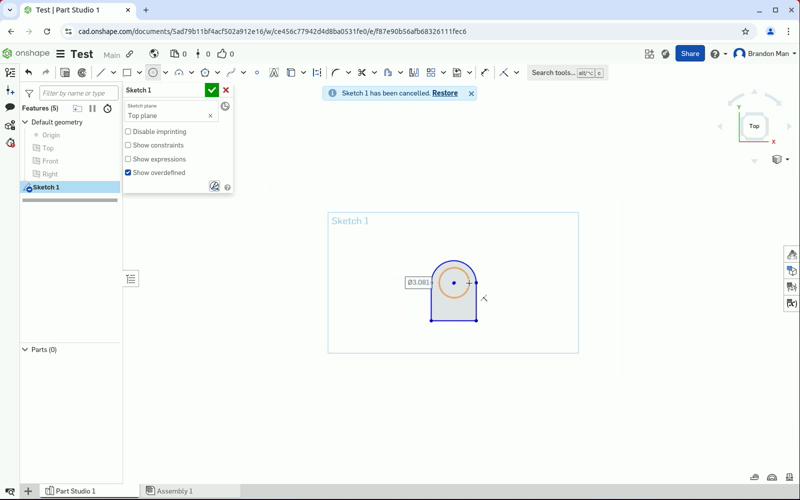
scroll(-6)
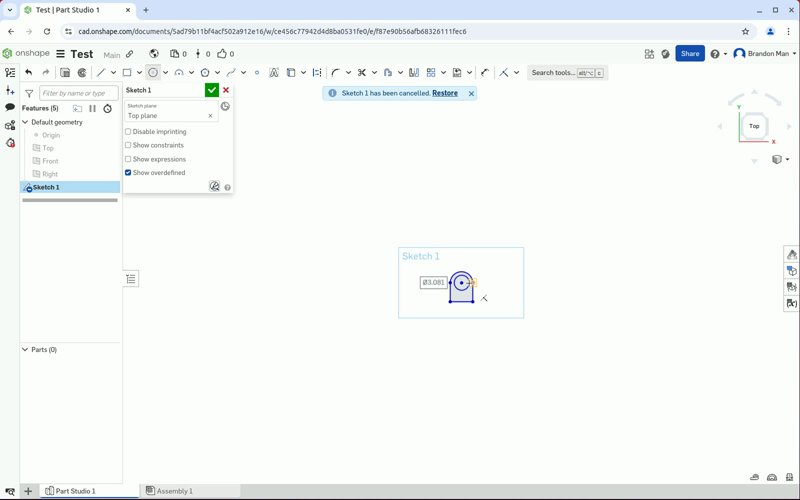
key(esc)
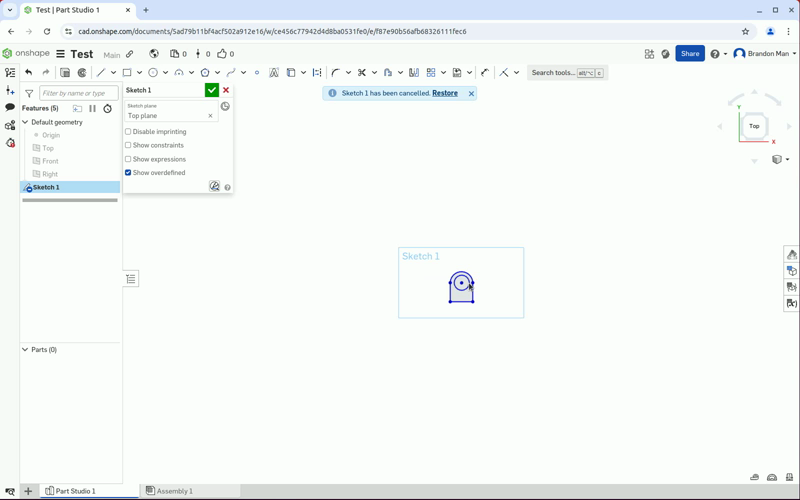
mouse_move(471, 287)
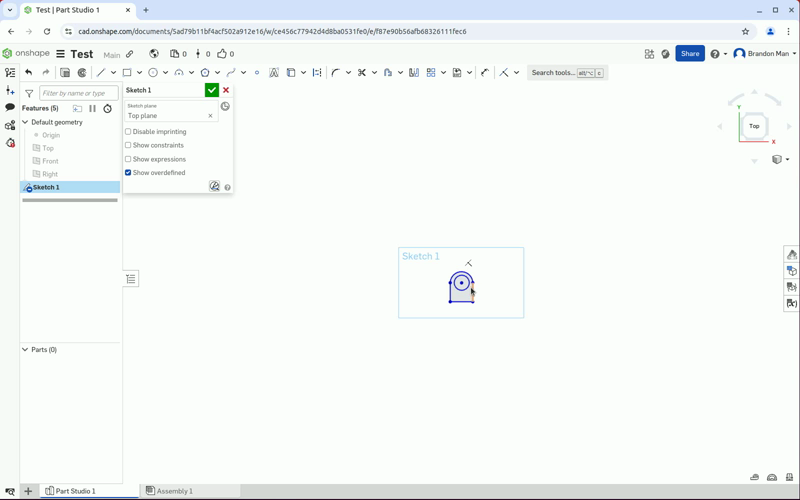
scroll(6)
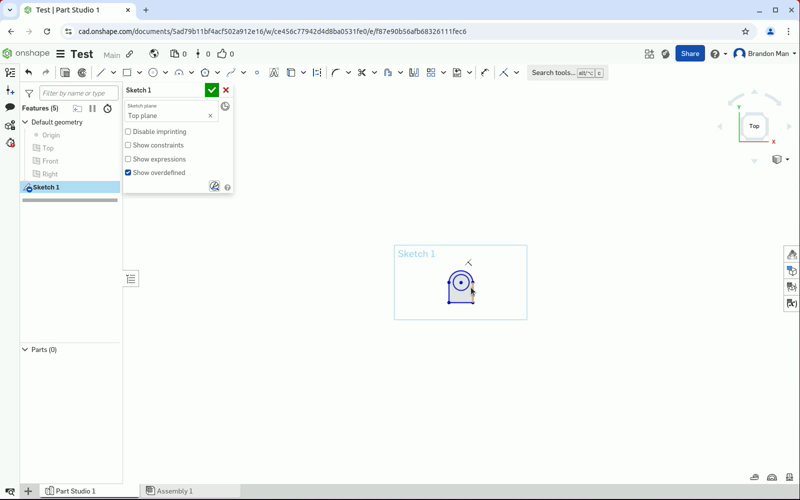
scroll(6)
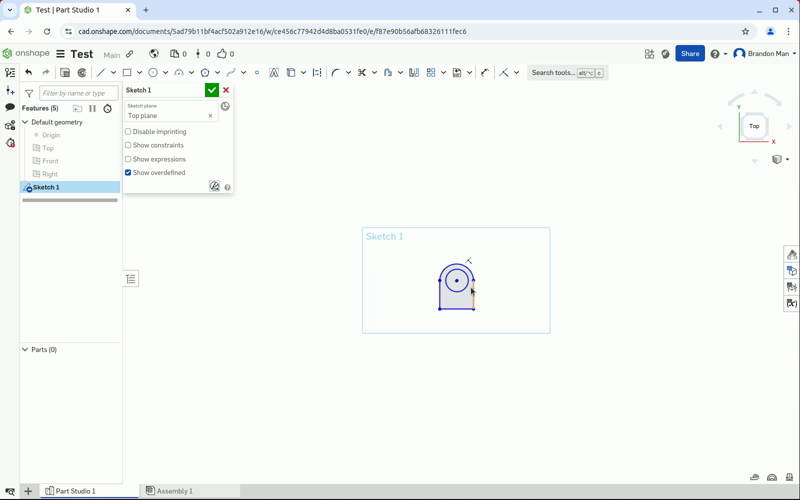
scroll(6)
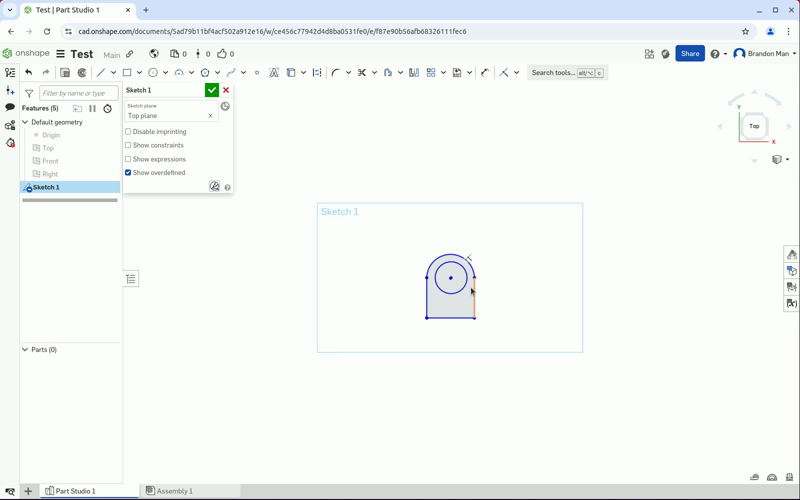
scroll(6)
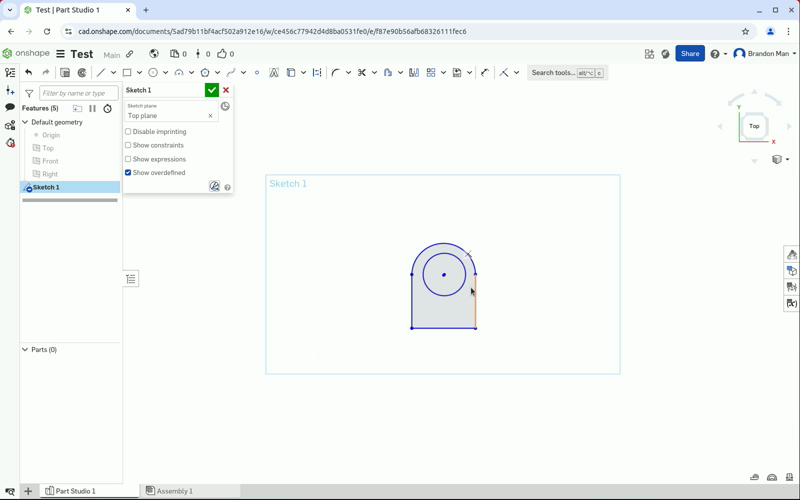
scroll(6)
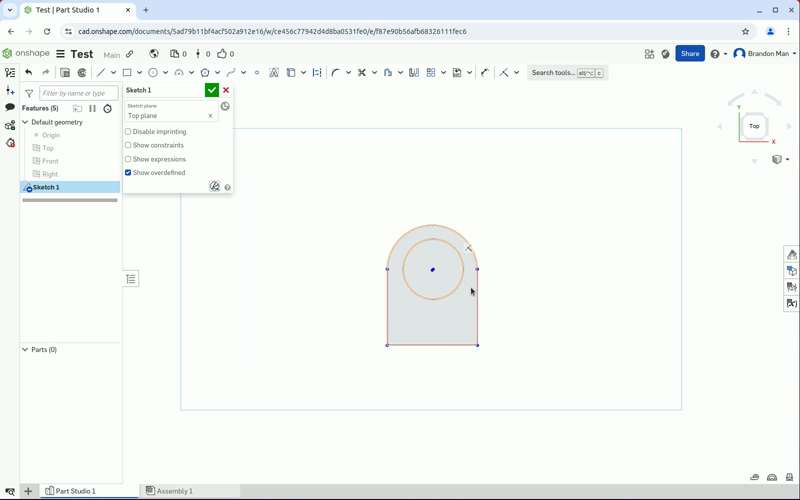
scroll(6)
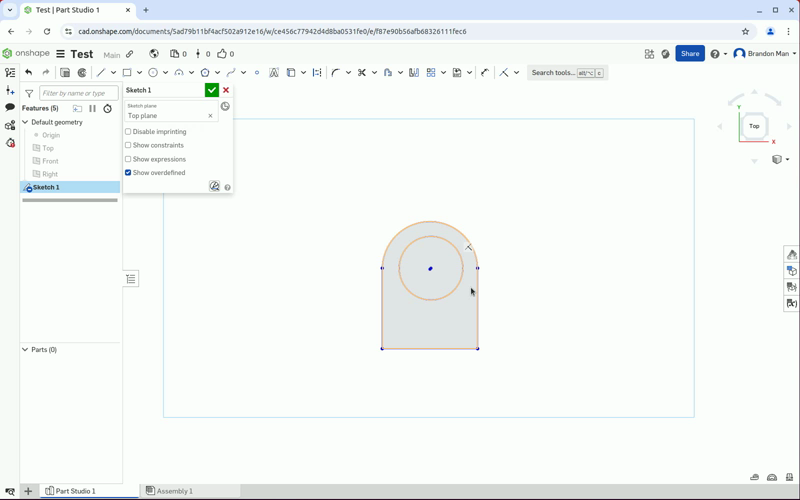
scroll(6)
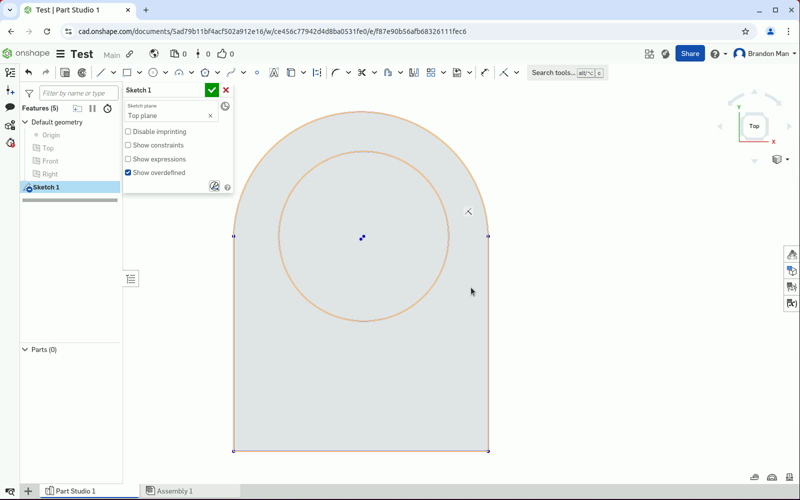
click(471, 287)
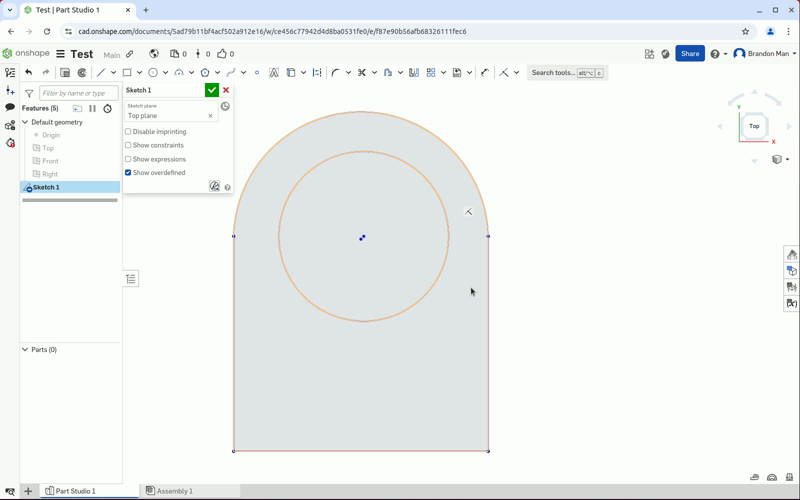
scroll(-6)
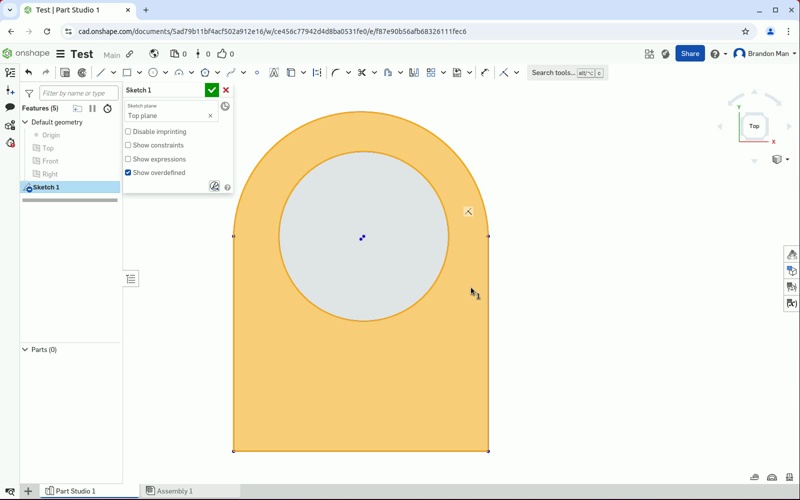
scroll(-6)
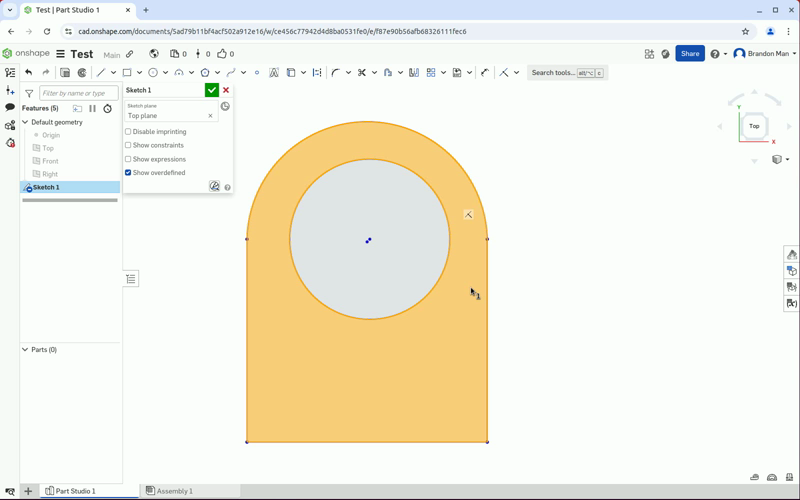
scroll(-6)
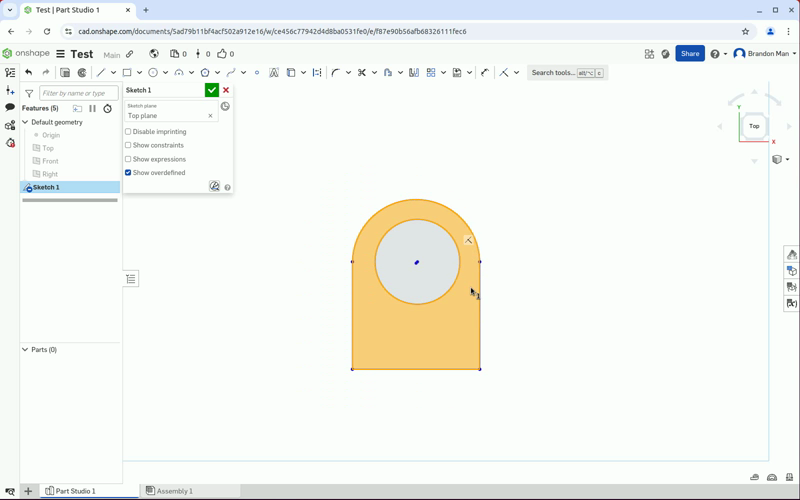
scroll(-6)
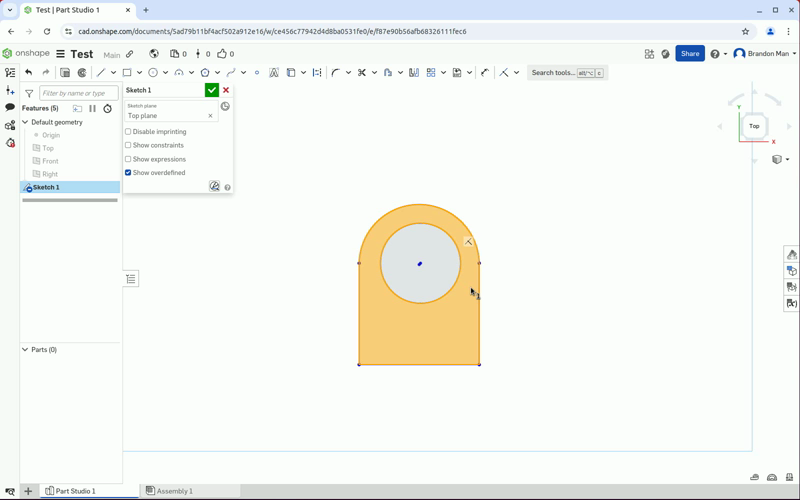
scroll(-6)
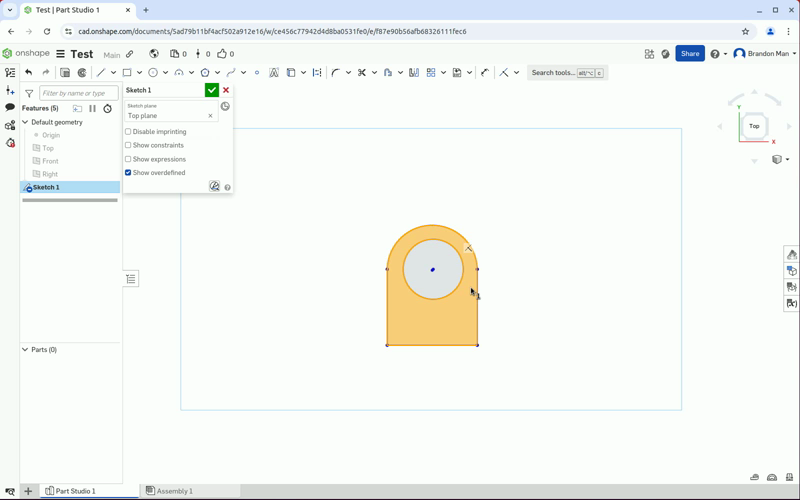
scroll(-6)
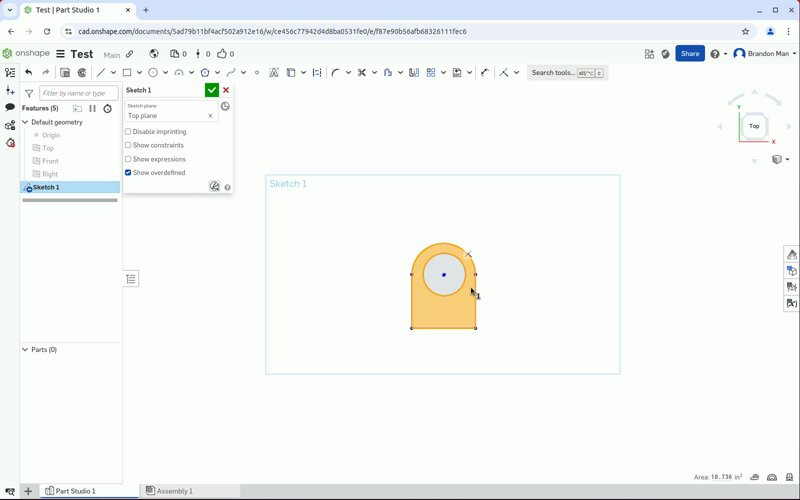
scroll(-6)
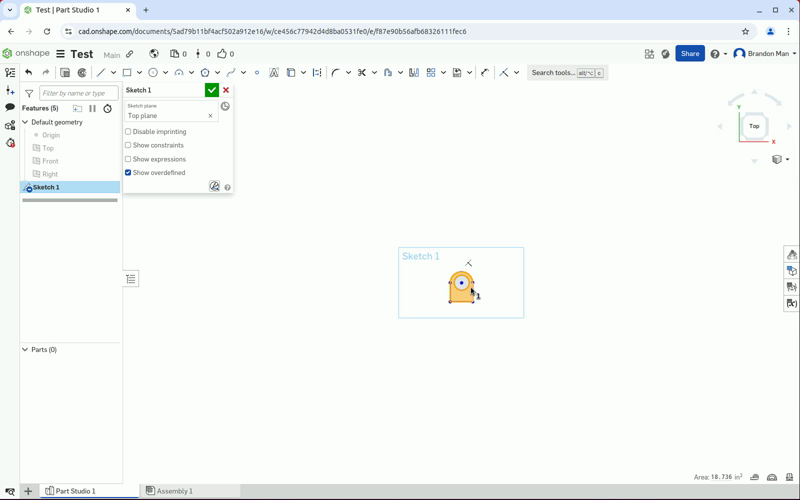
mouse_move(73, 352)
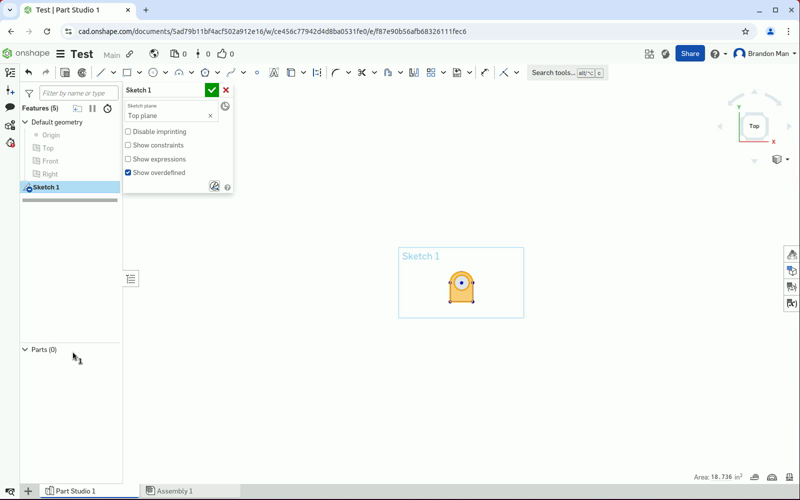
key(shift+y)
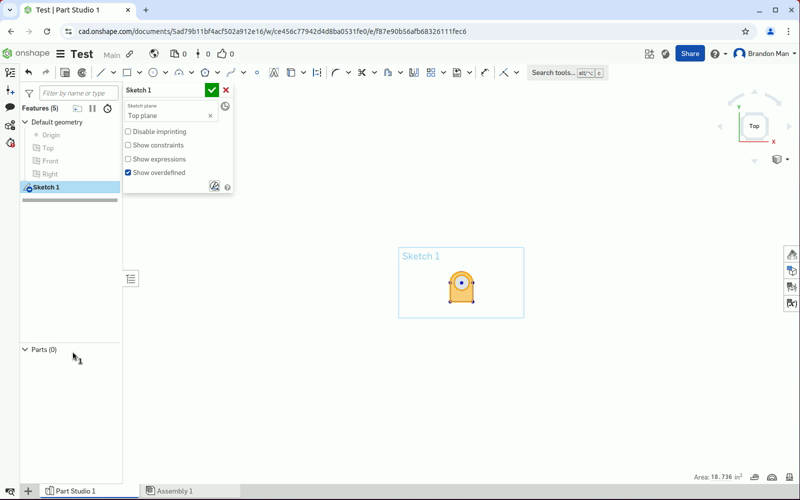
key(shift+e)
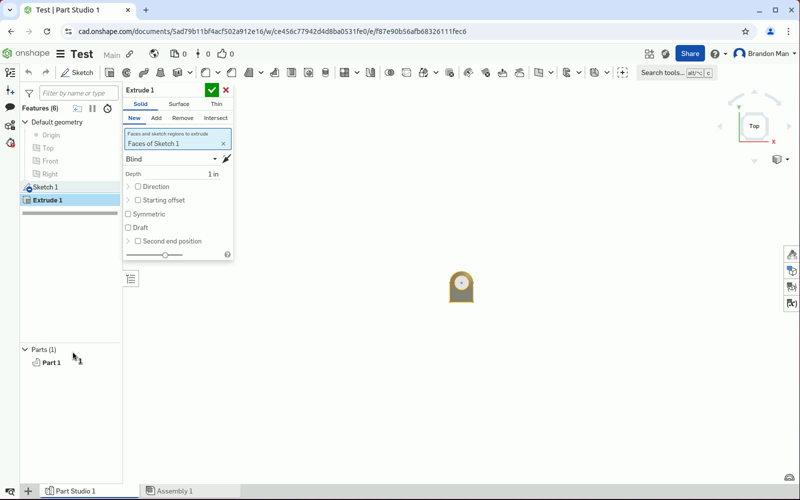
mouse_move(143, 106)
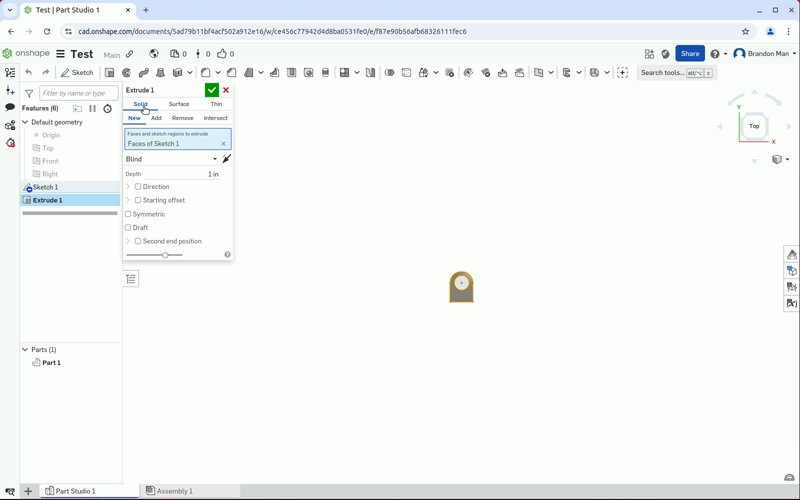
click(143, 106)
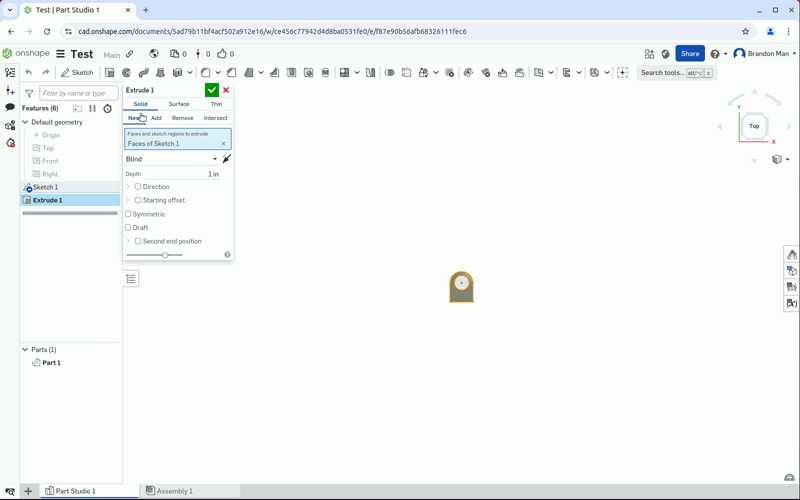
mouse_move(137, 120)
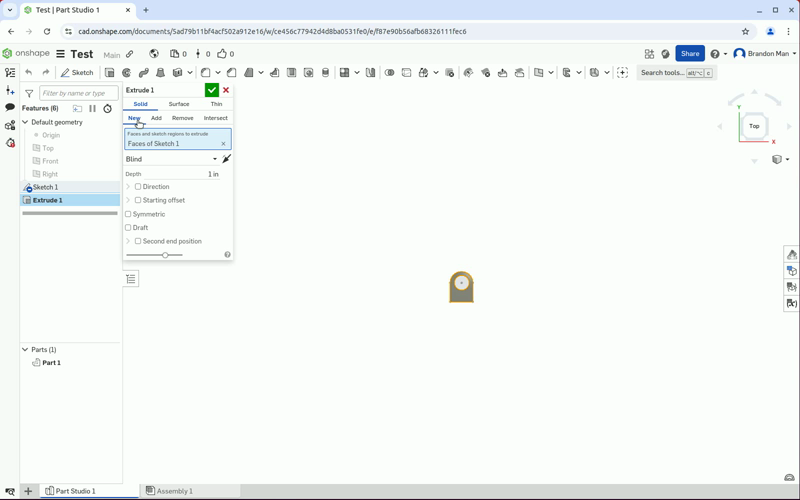
click(137, 120)
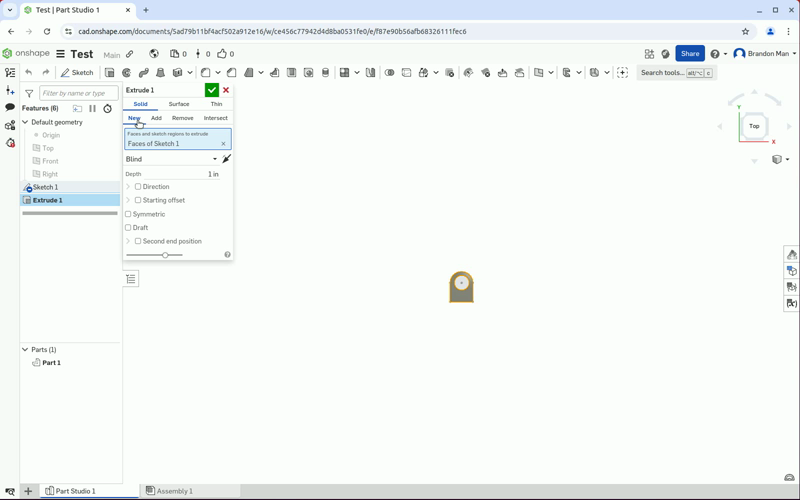
key(tab, 4)
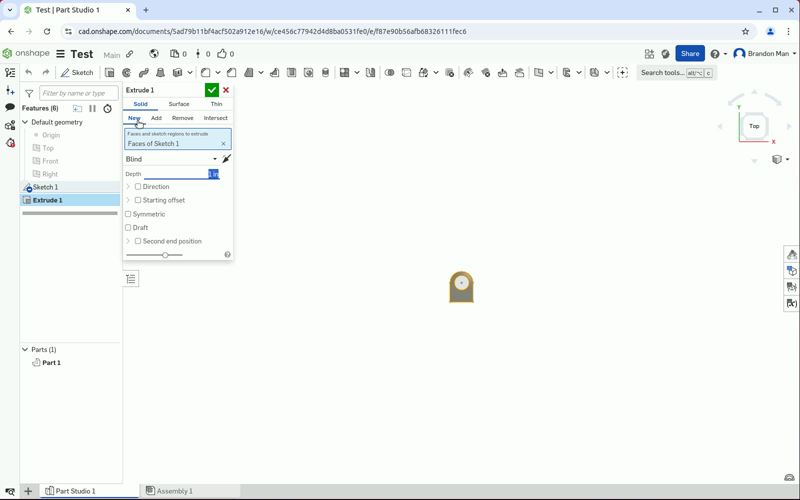
text(3.851)
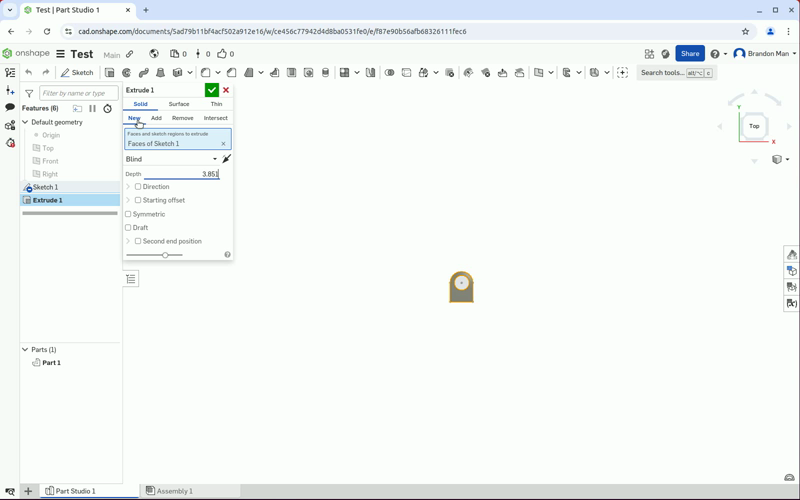
key(enter)
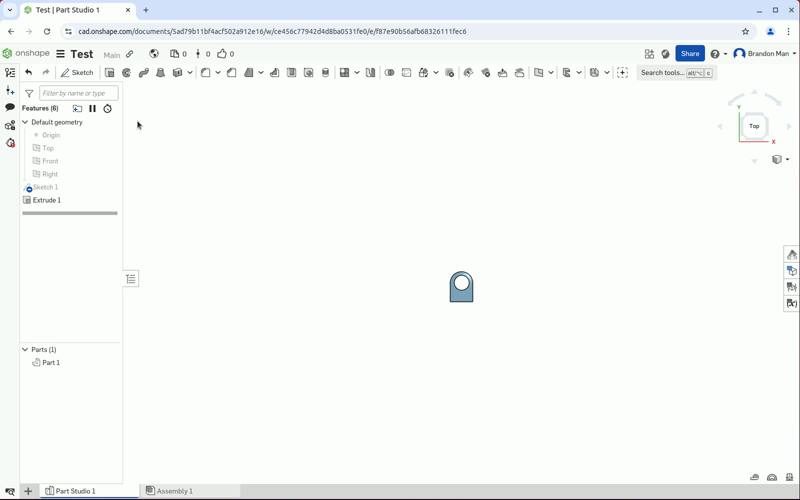
key(shift+h)
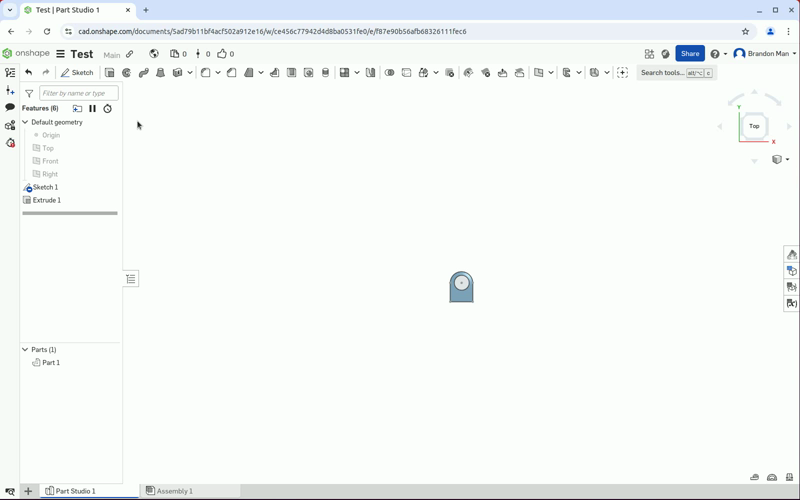
key(shift+h)
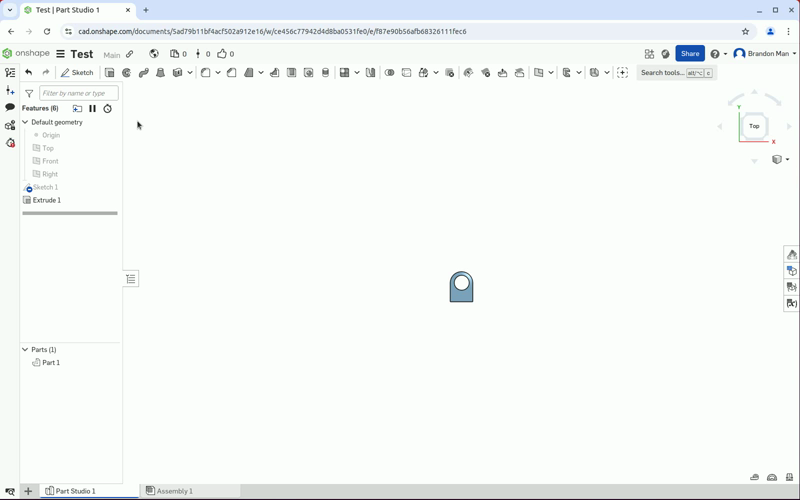
mouse_move(73, 189)
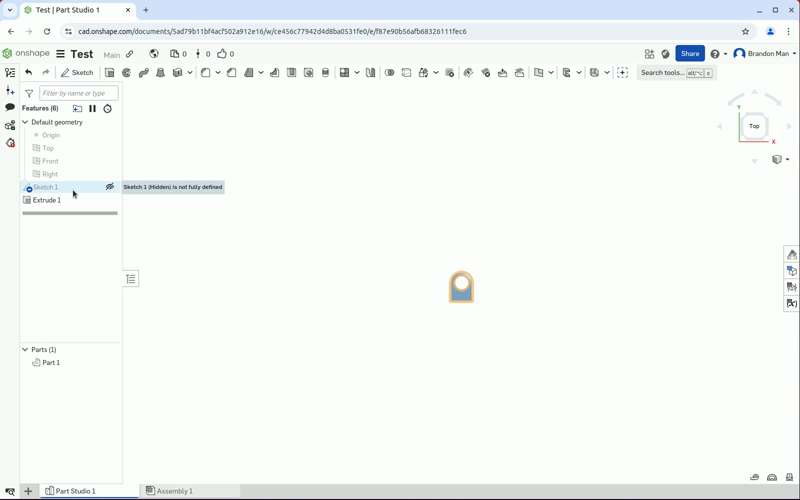
click(73, 189)
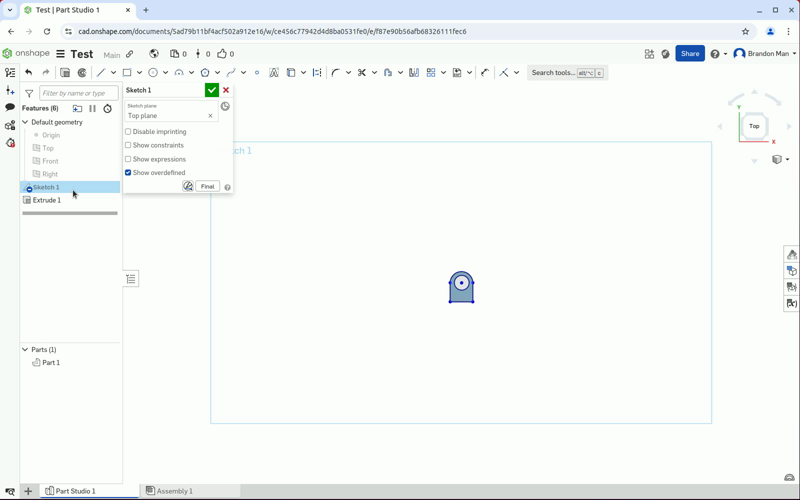
mouse_move(229, 92)
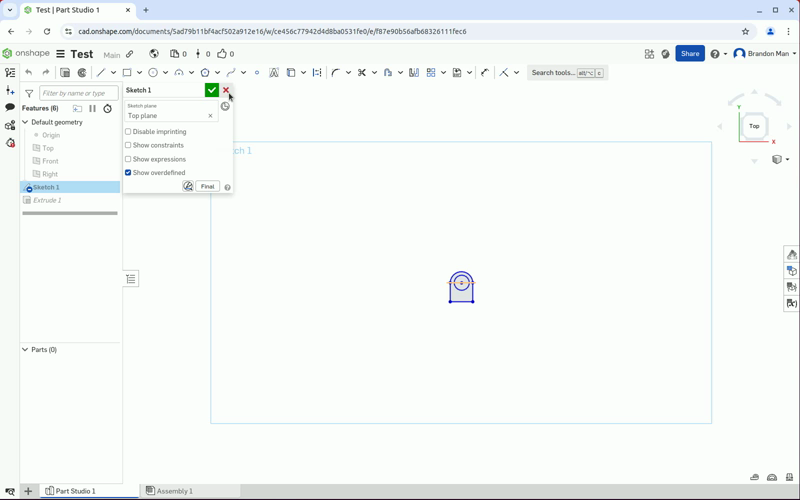
click(229, 92)
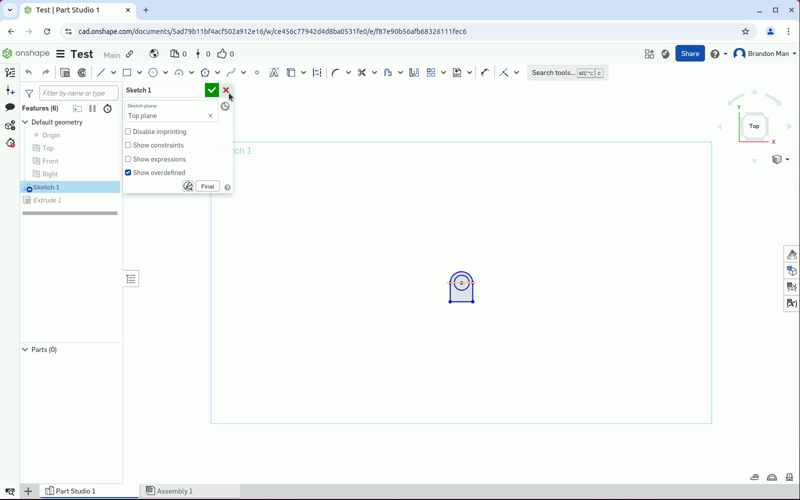
key(shift+s)
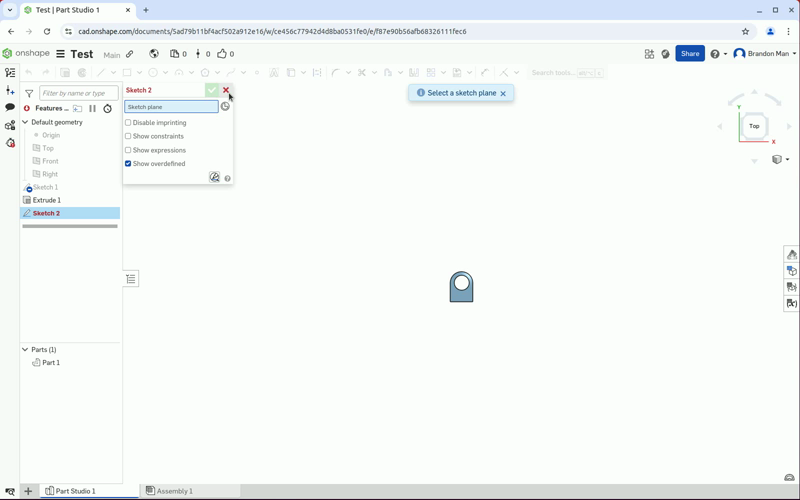
mouse_move(73, 150)
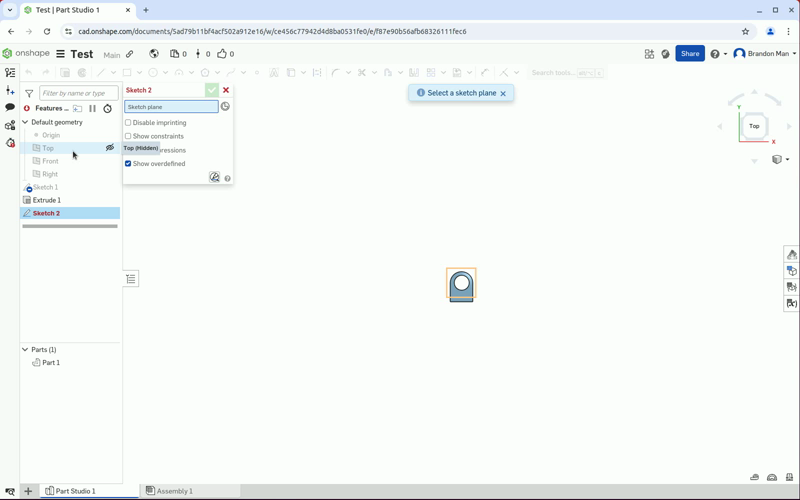
click(73, 150)
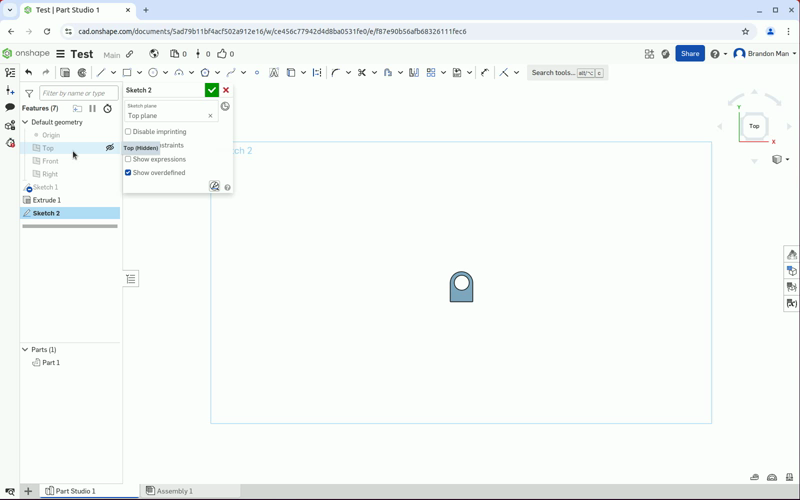
mouse_move(73, 352)
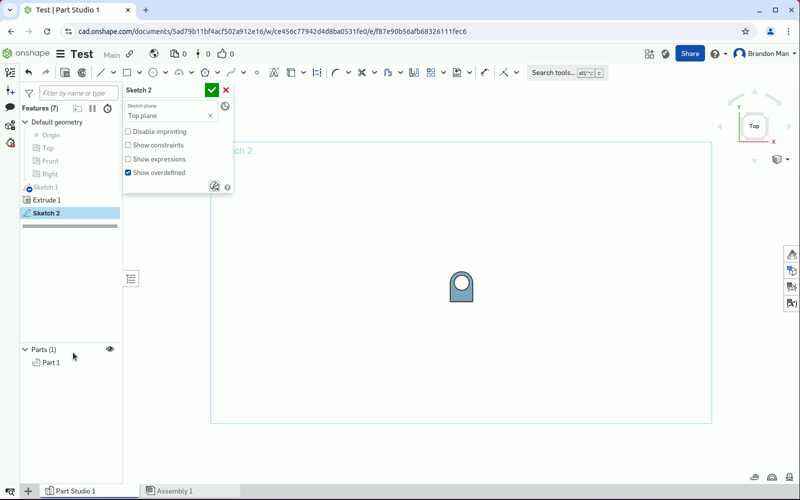
key(y)
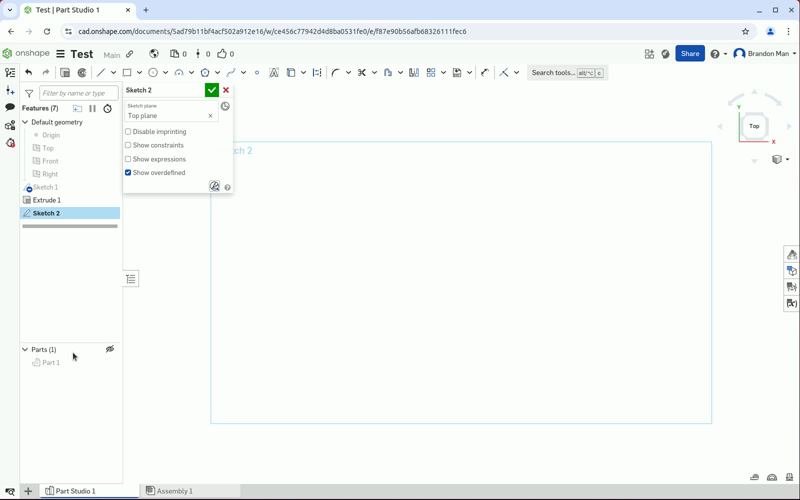
key(a)
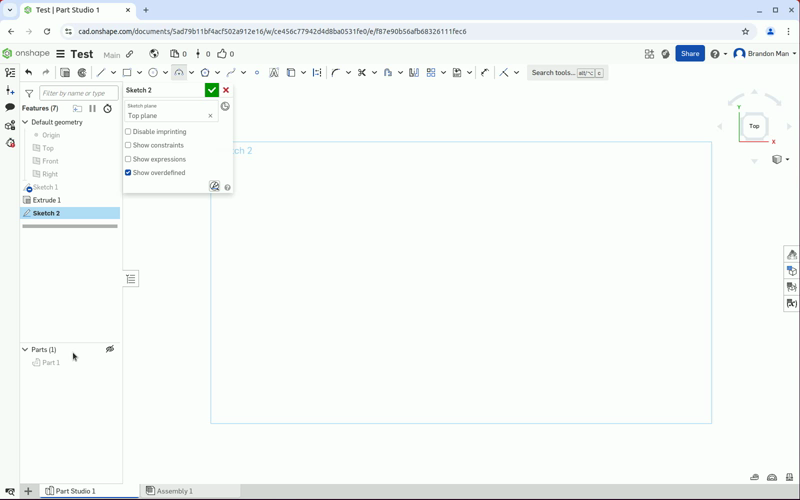
key_down(shift)
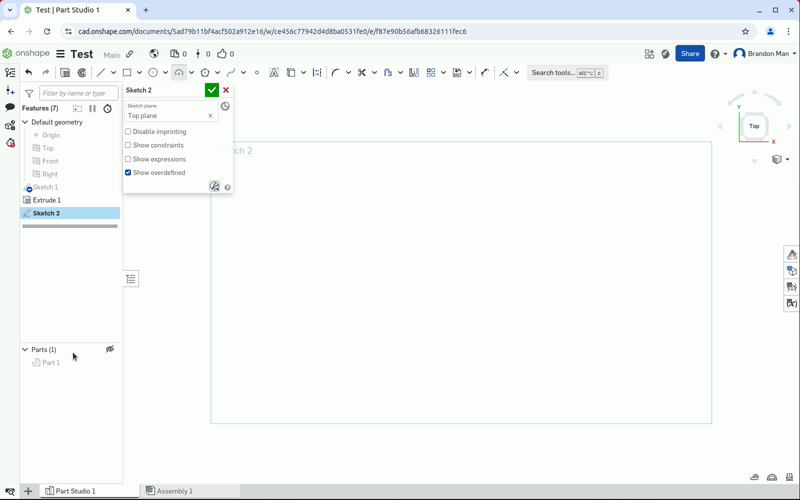
mouse_move(514, 355)
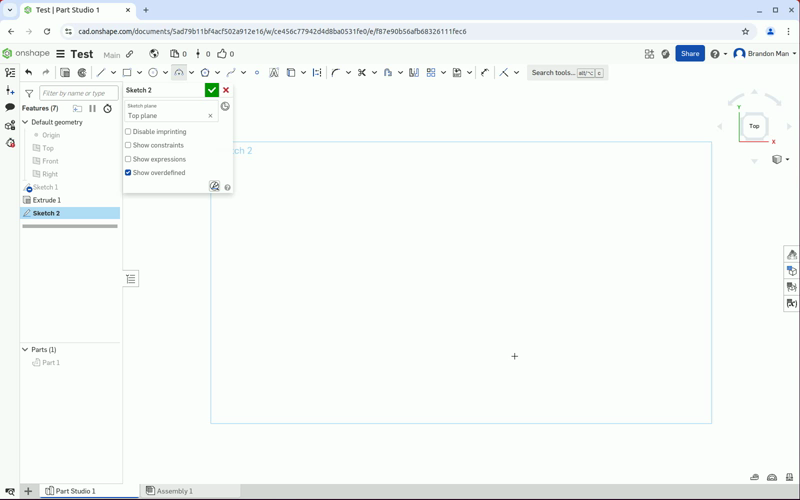
click(514, 355)
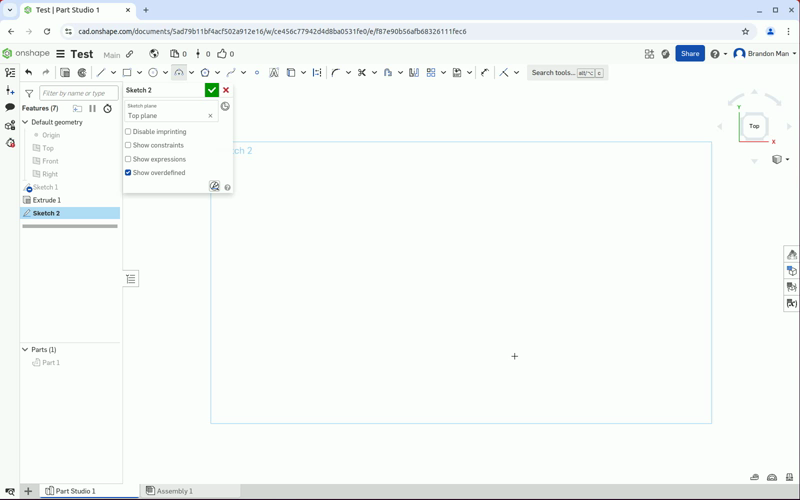
key_up(shift)
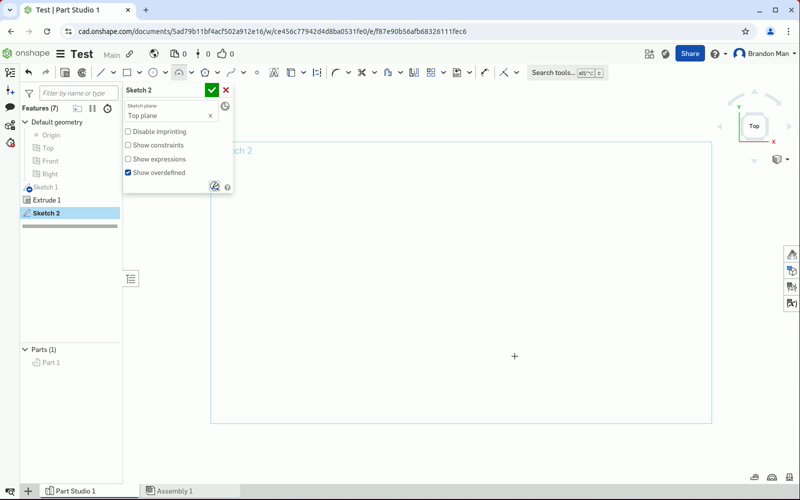
key_down(shift)
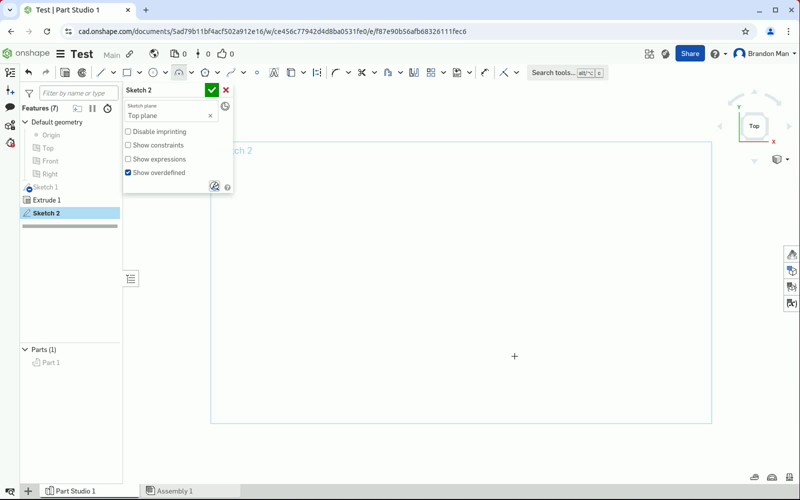
mouse_move(525, 366)
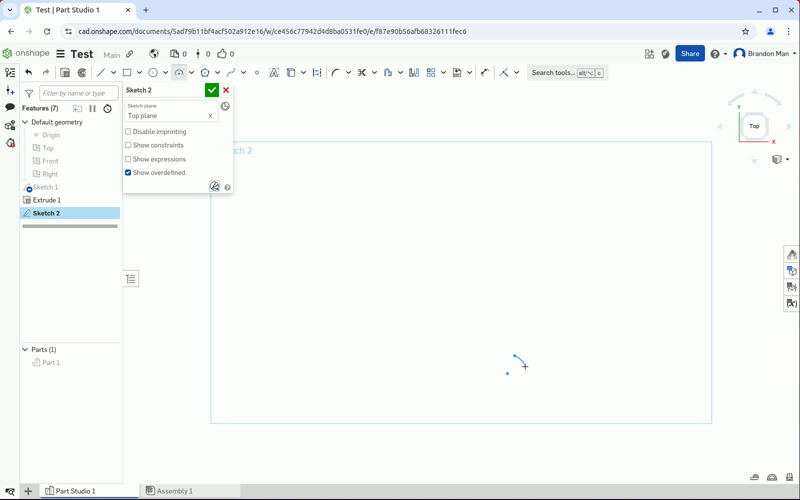
click(525, 366)
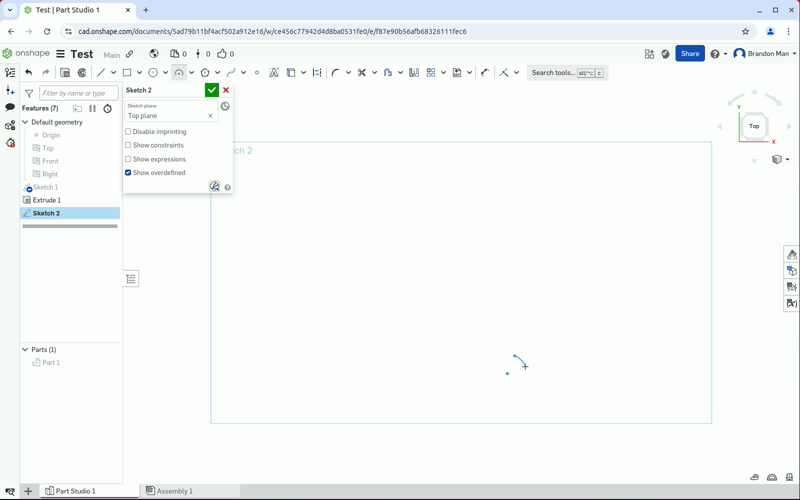
mouse_move(517, 363)
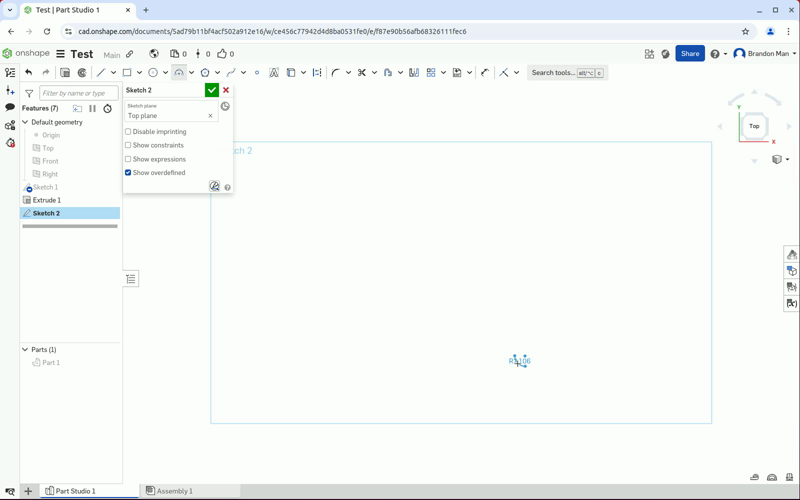
click(517, 363)
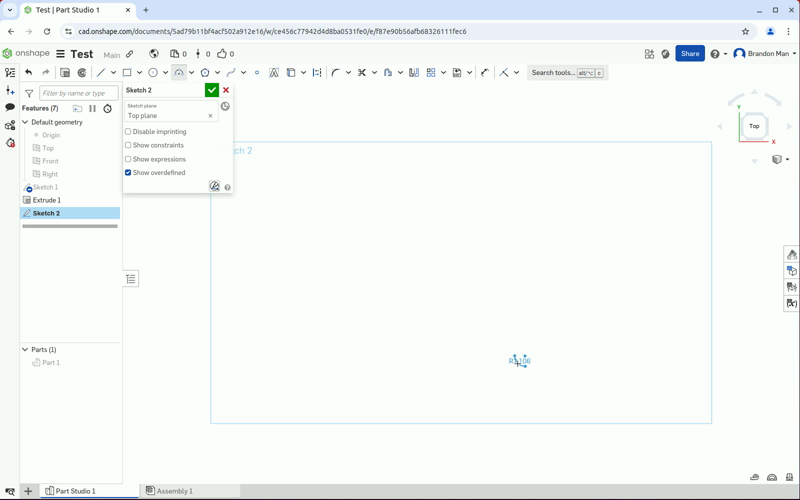
key_up(shift)
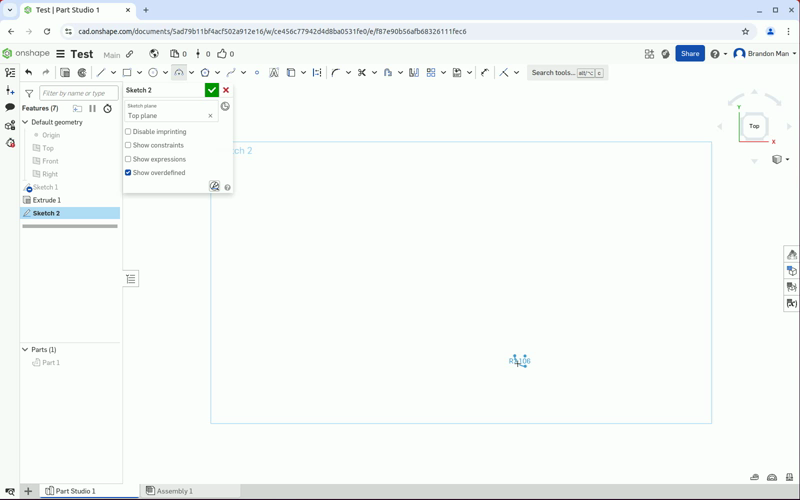
key(esc)
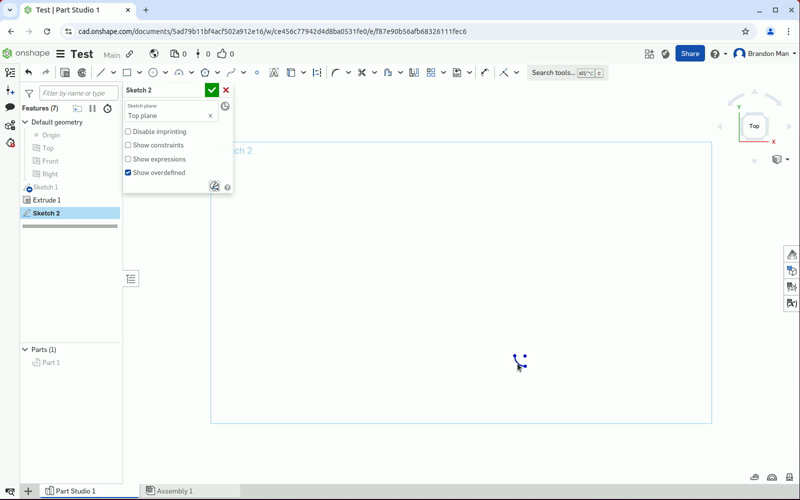
key(l)
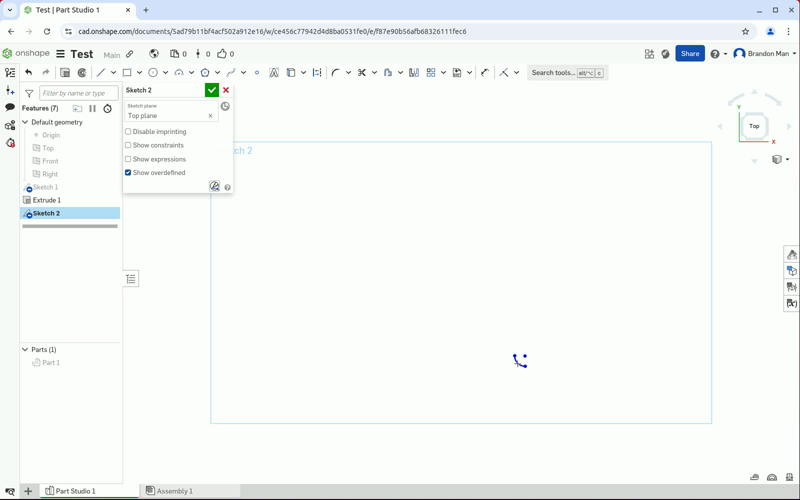
mouse_move(525, 366)
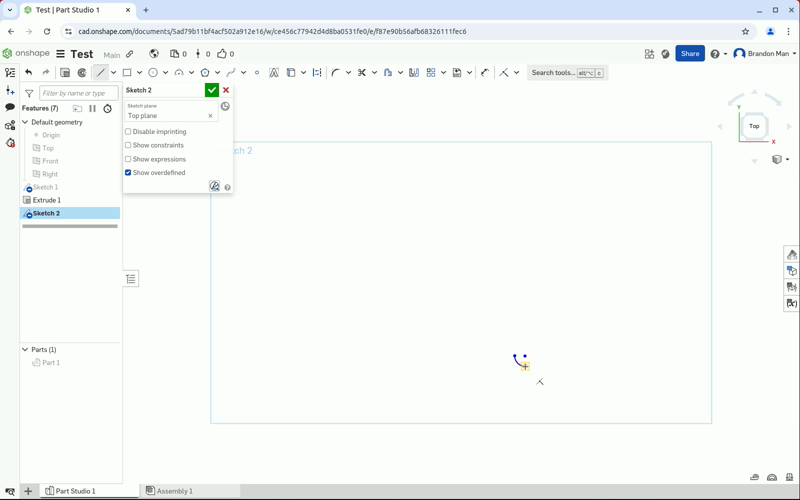
click(525, 366)
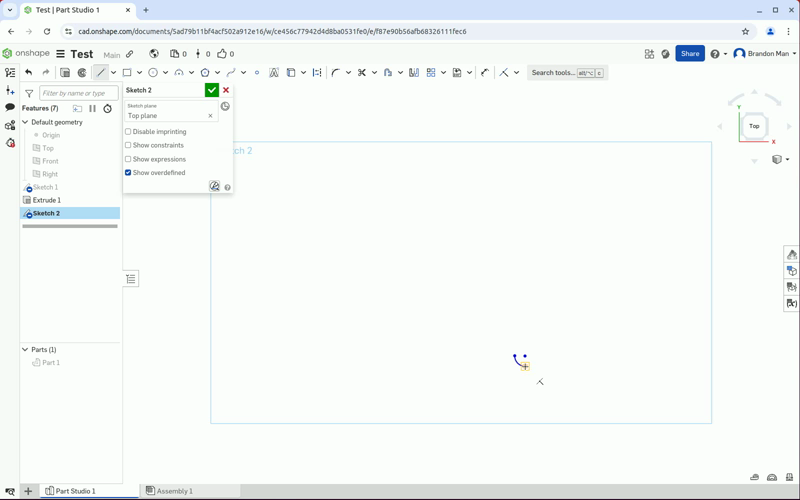
key_down(shift)
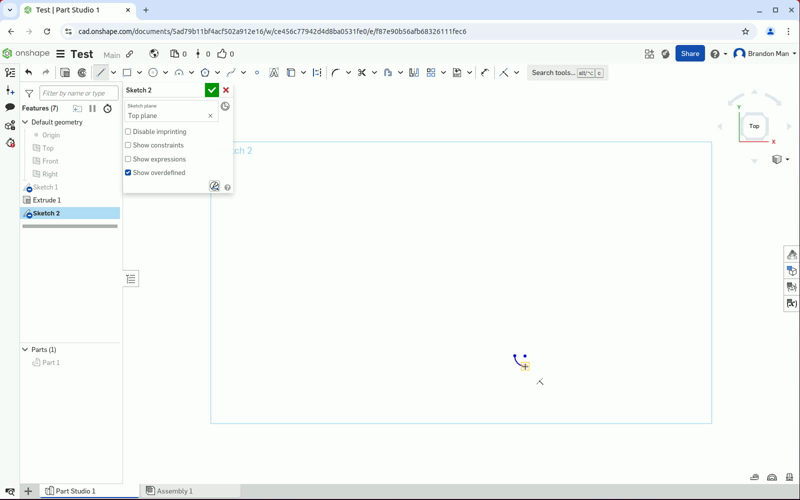
mouse_move(555, 366)
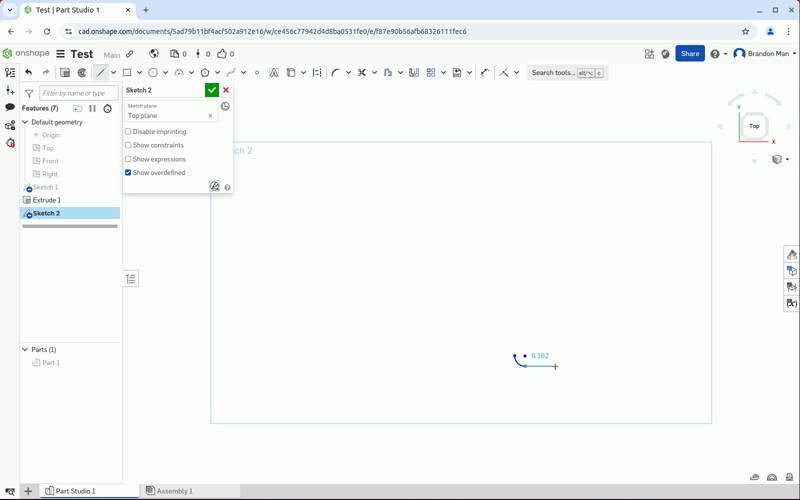
mouse_move(525, 361)
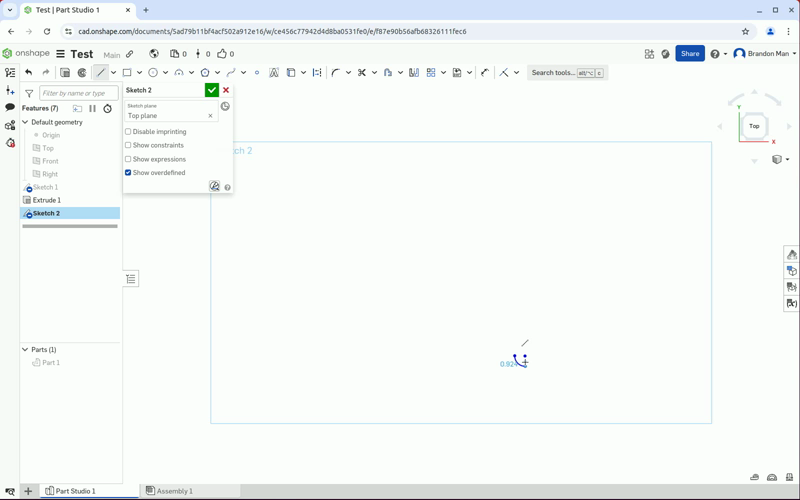
scroll(6)
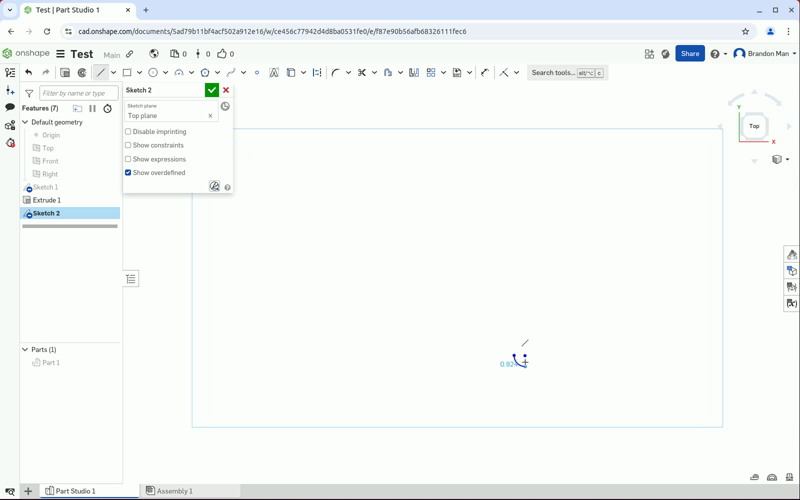
scroll(6)
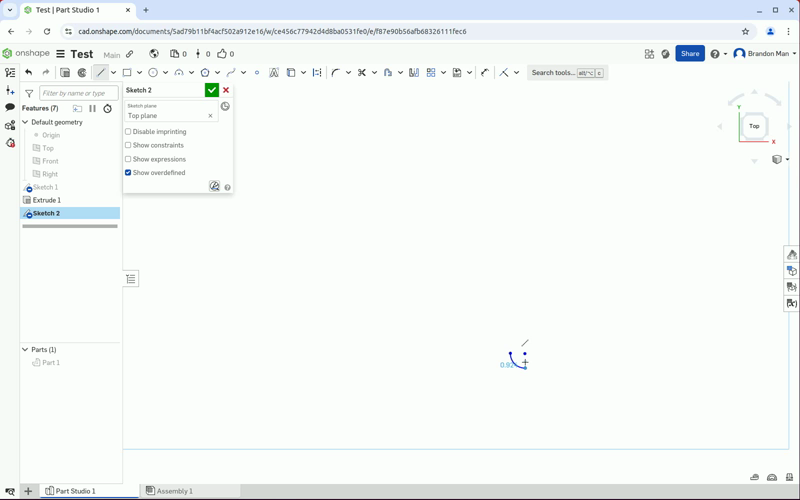
scroll(6)
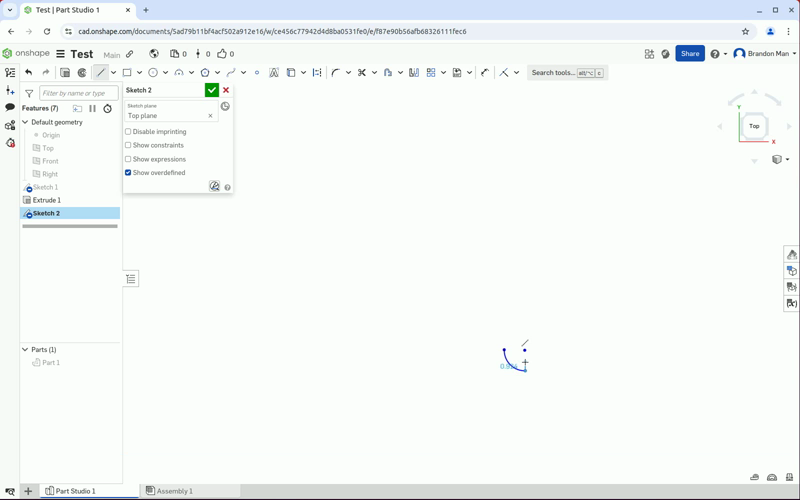
scroll(6)
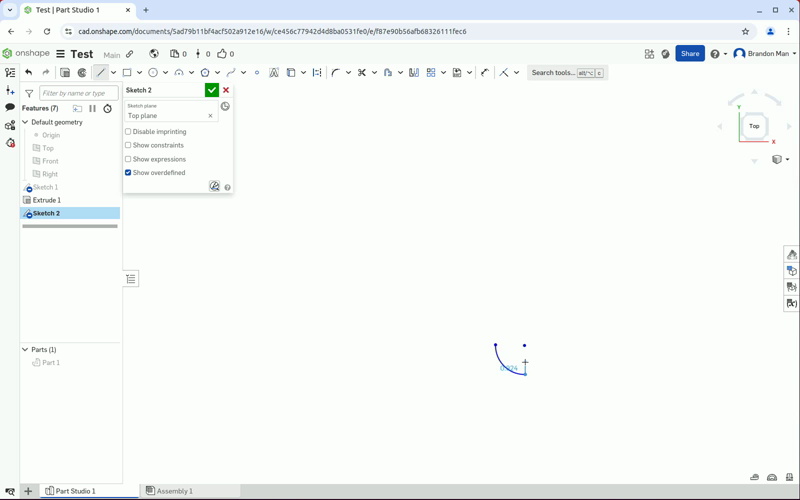
scroll(6)
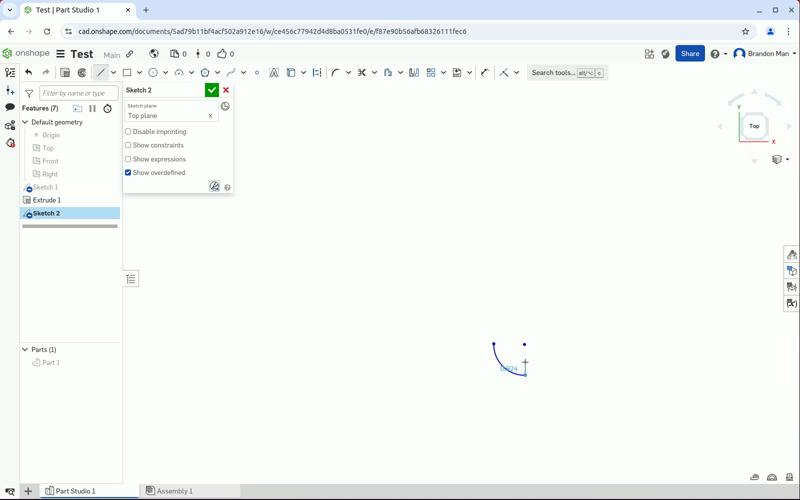
scroll(6)
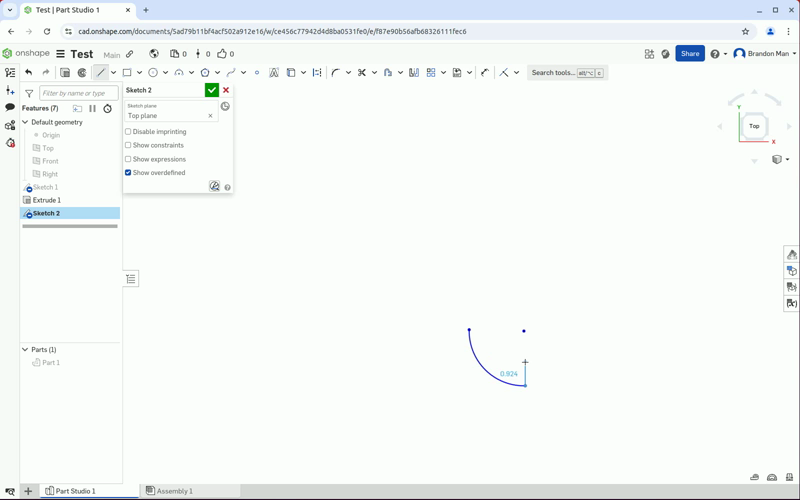
scroll(6)
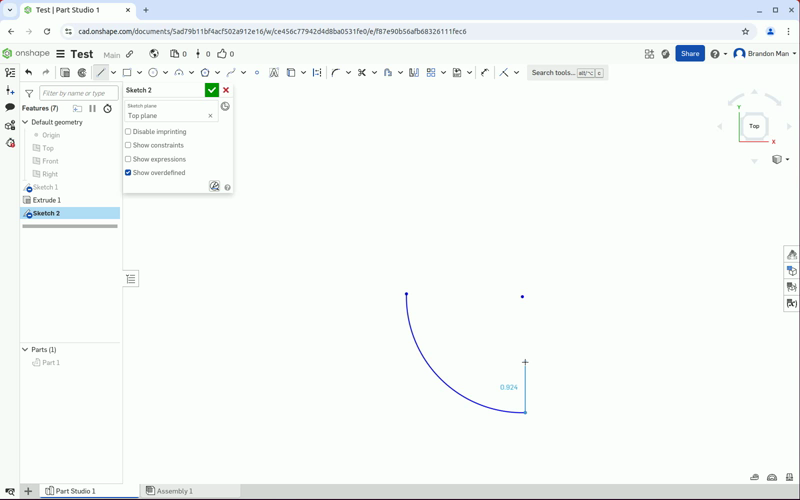
click(525, 361)
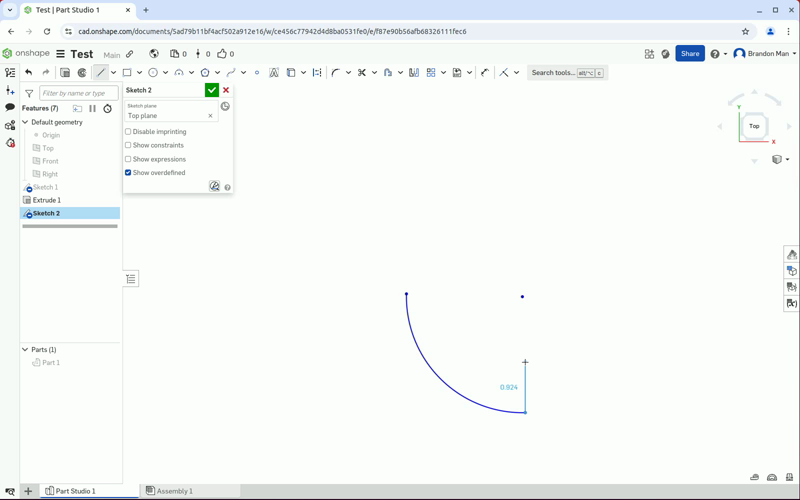
scroll(-6)
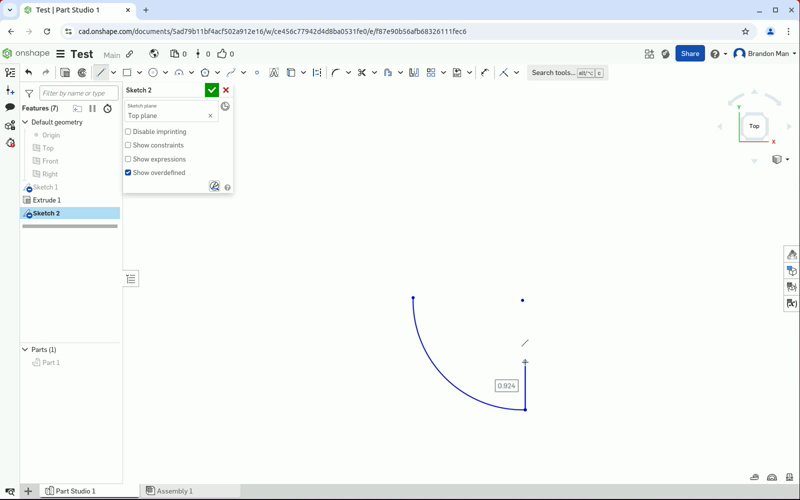
scroll(-6)
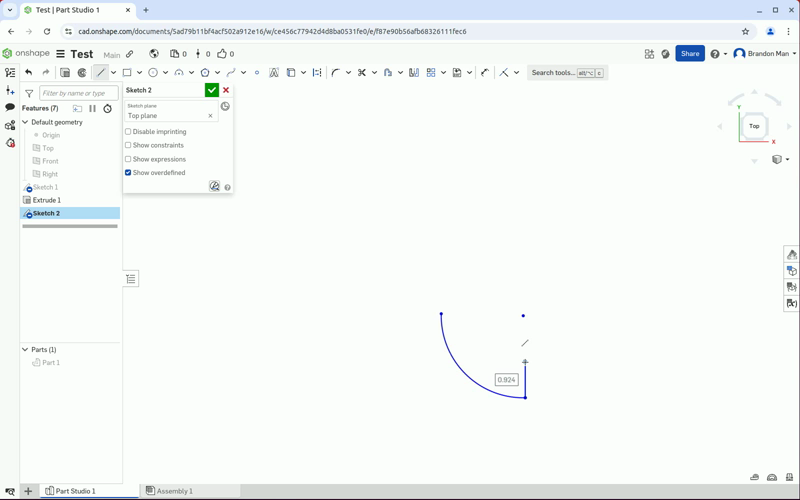
scroll(-6)
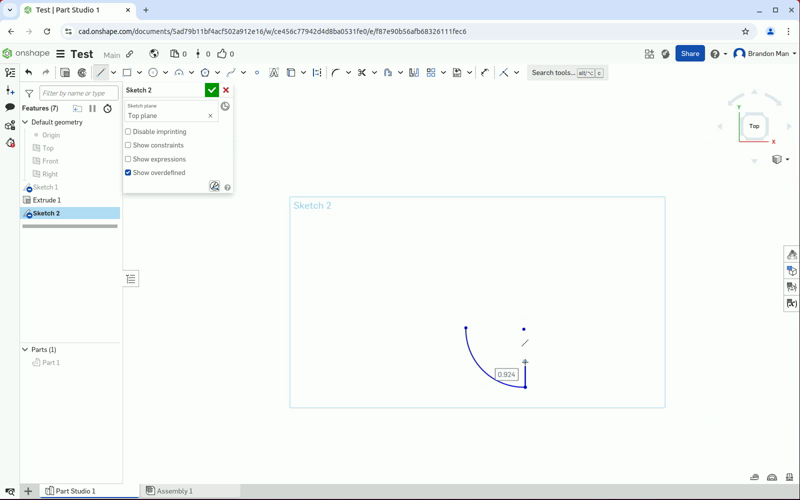
scroll(-6)
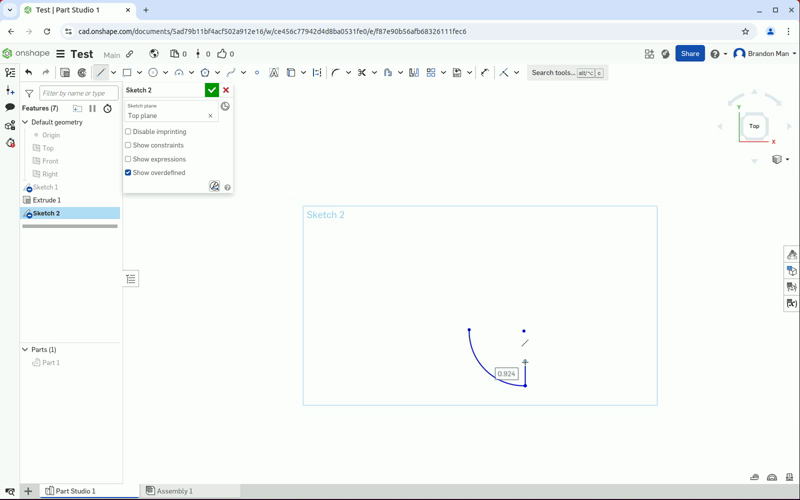
scroll(-6)
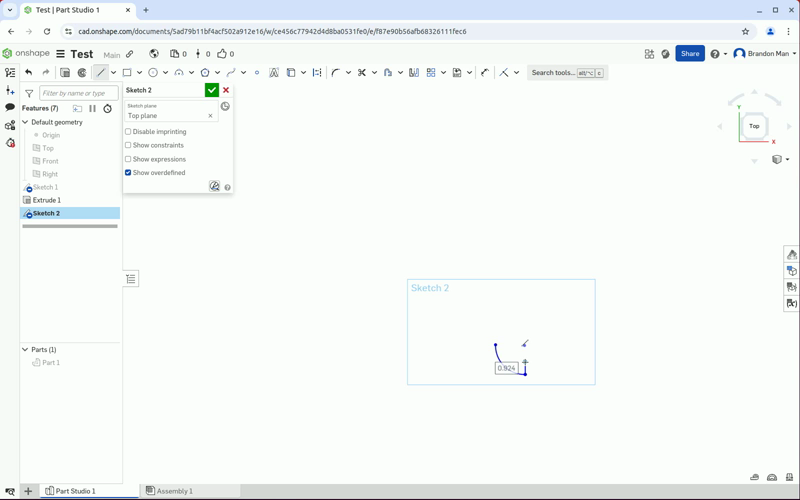
scroll(-6)
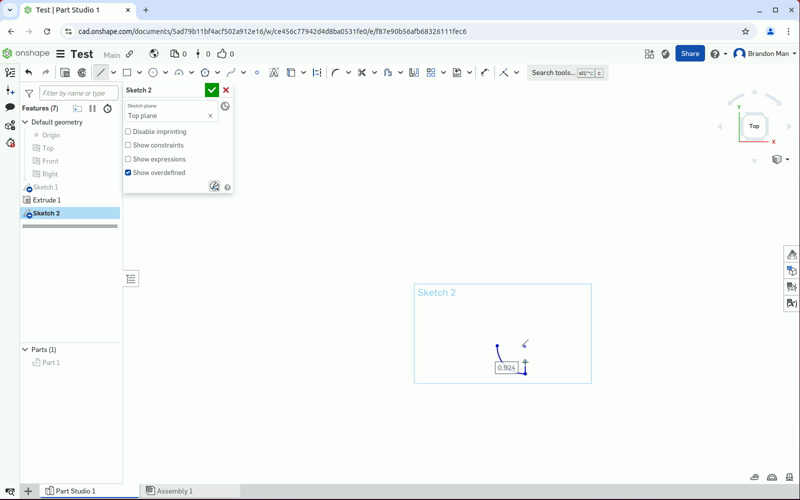
scroll(-6)
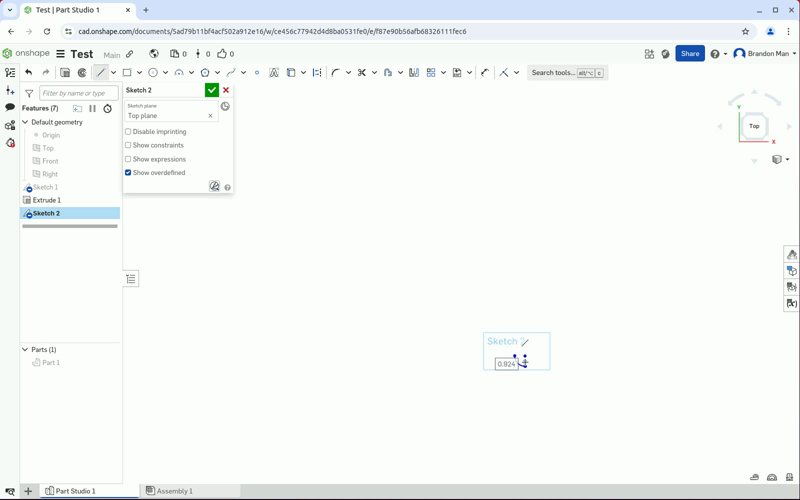
key_up(shift)
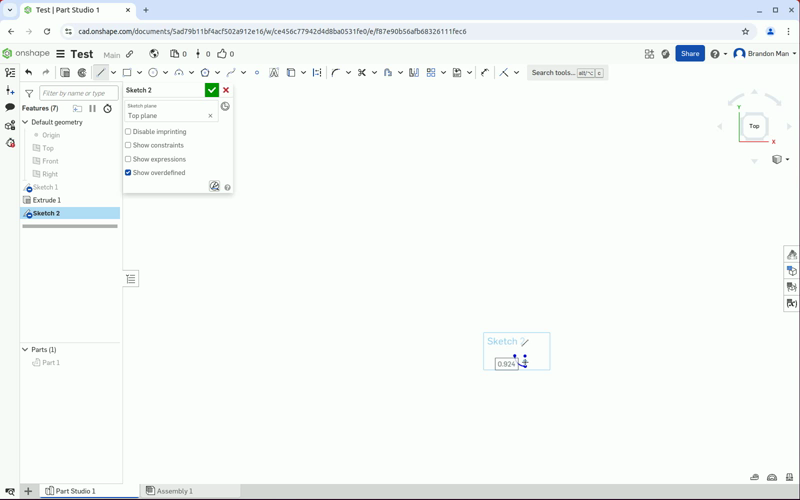
key(esc)
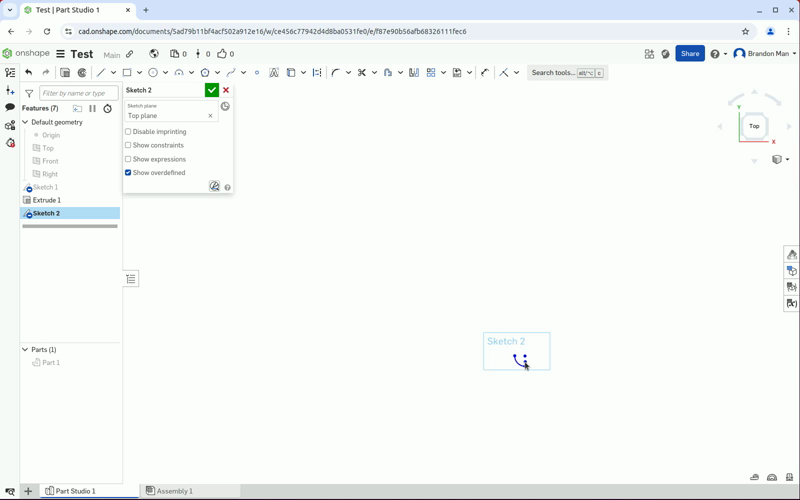
key(a)
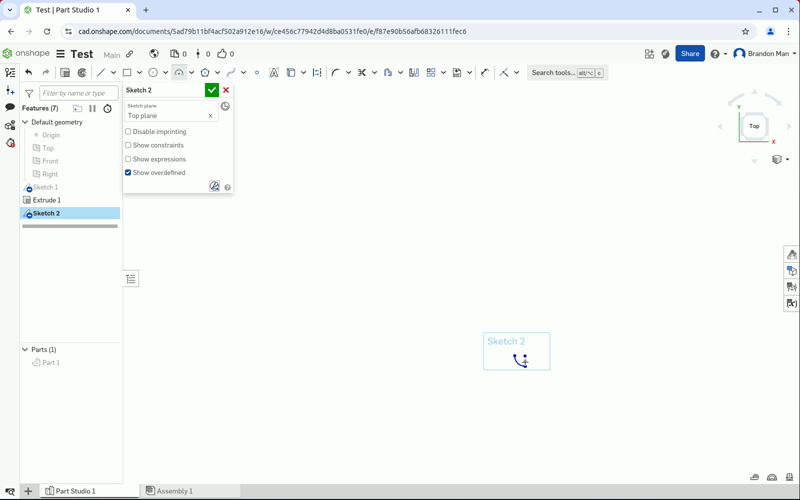
mouse_move(525, 361)
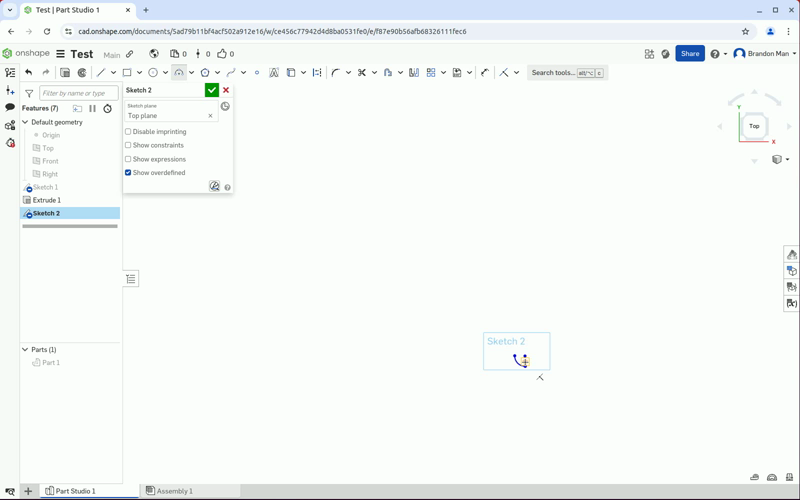
scroll(6)
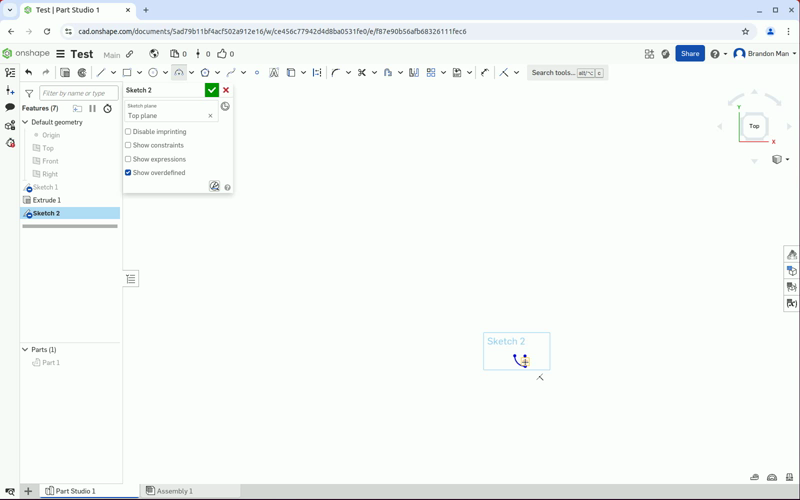
scroll(6)
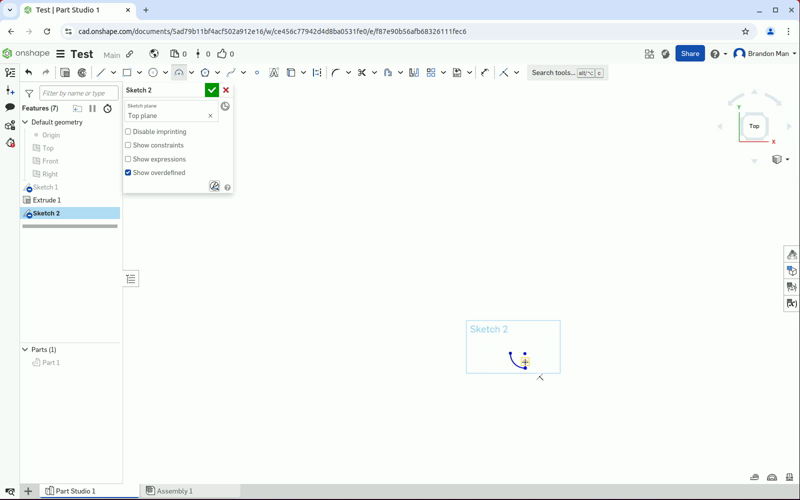
scroll(6)
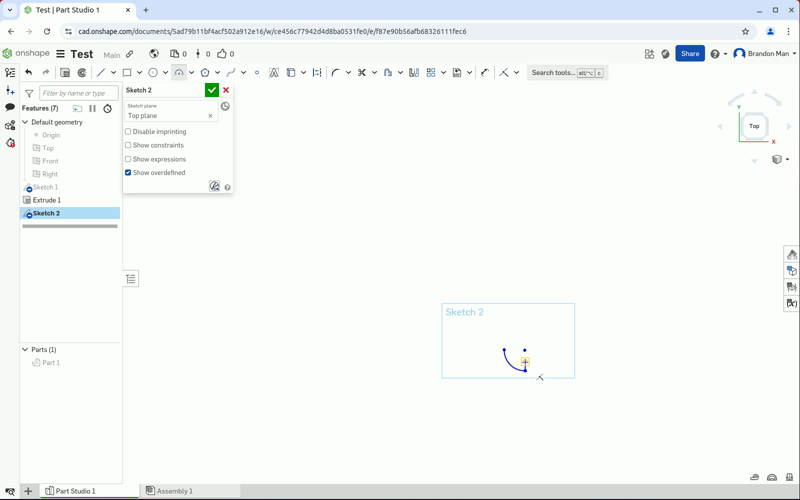
scroll(6)
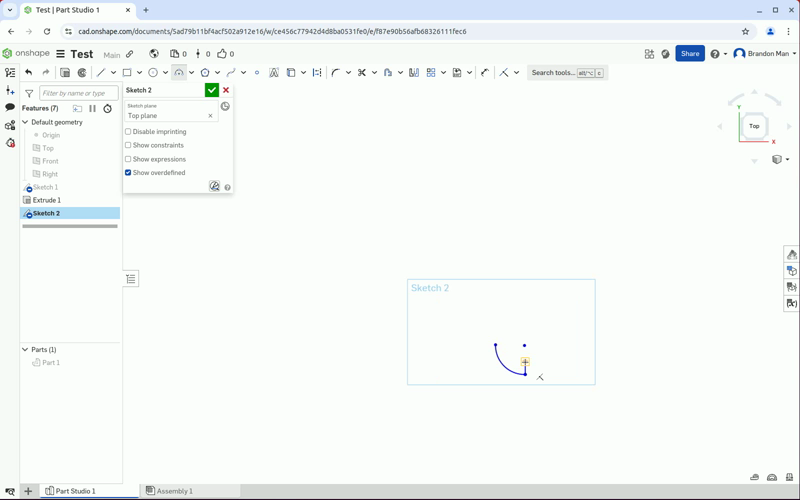
scroll(6)
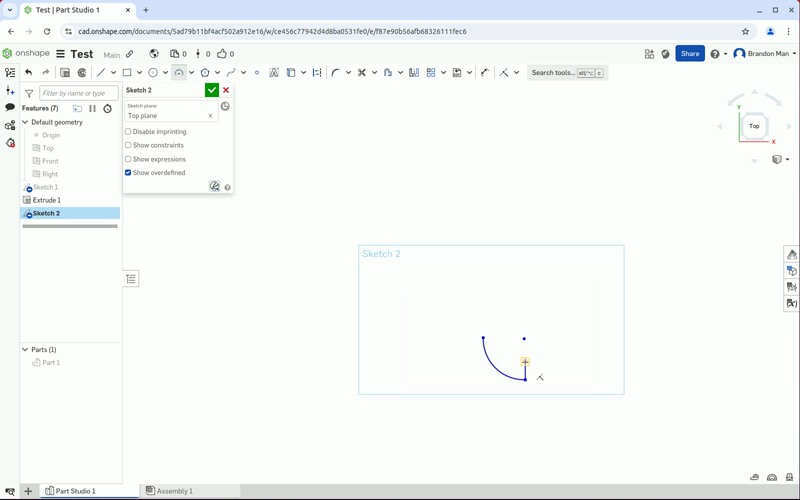
scroll(6)
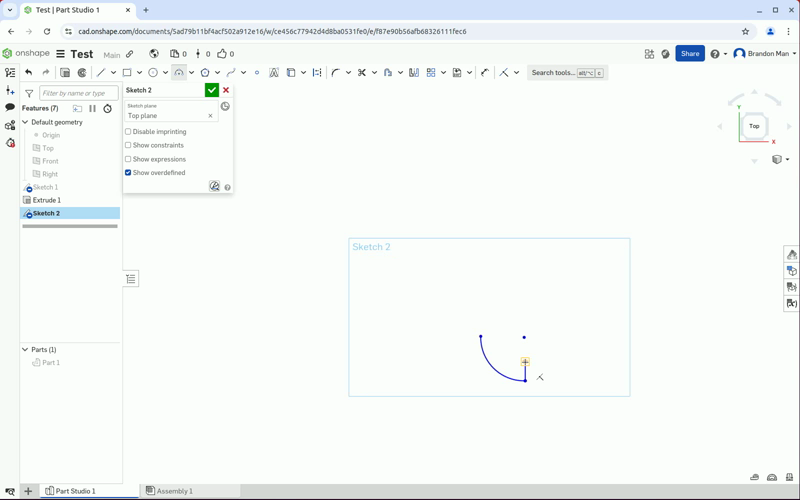
scroll(6)
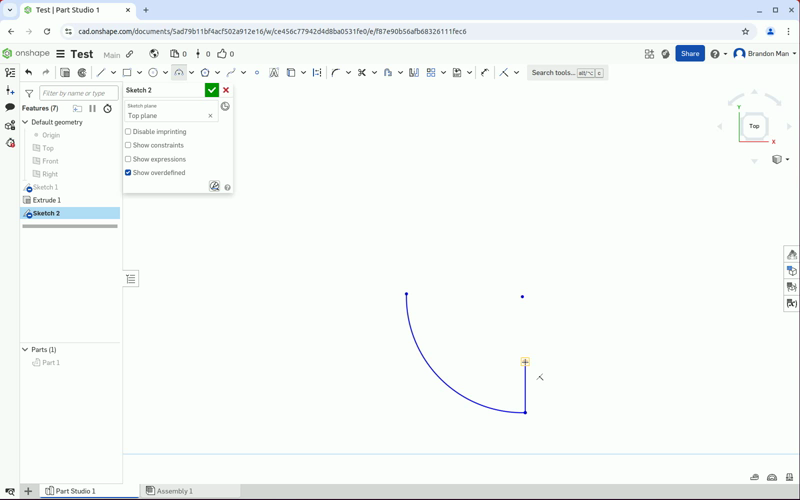
click(525, 361)
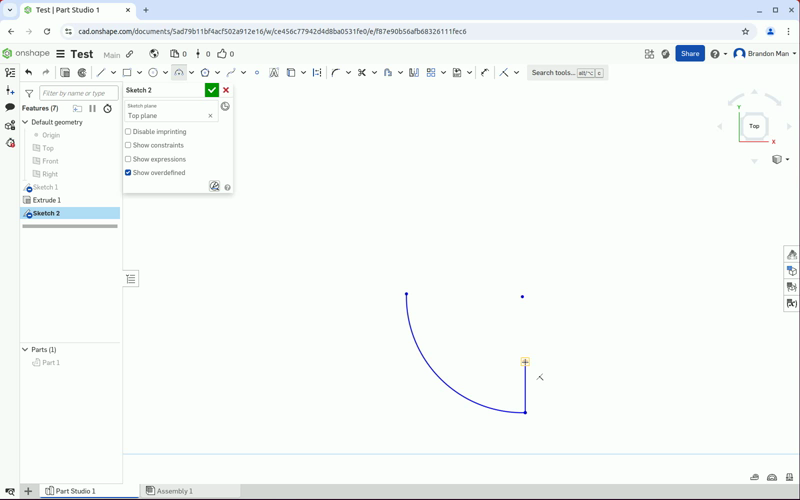
scroll(-6)
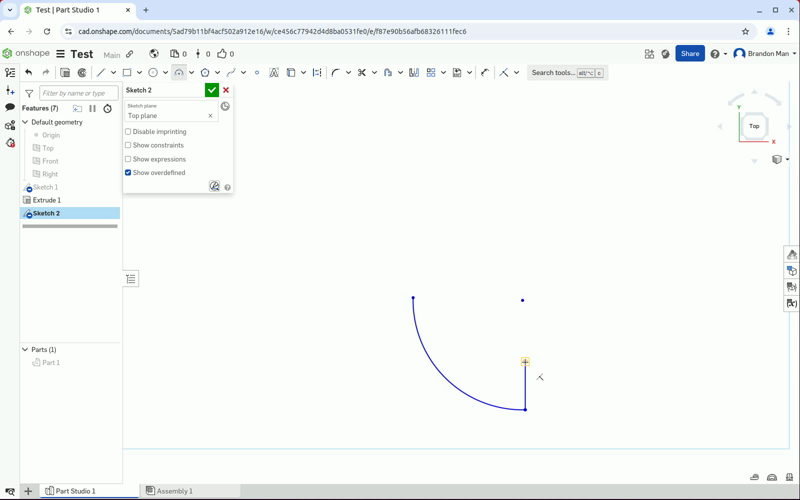
scroll(-6)
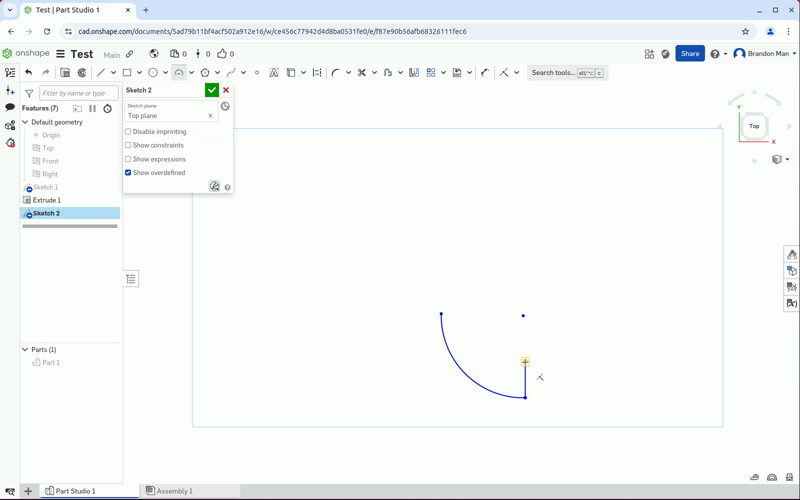
scroll(-6)
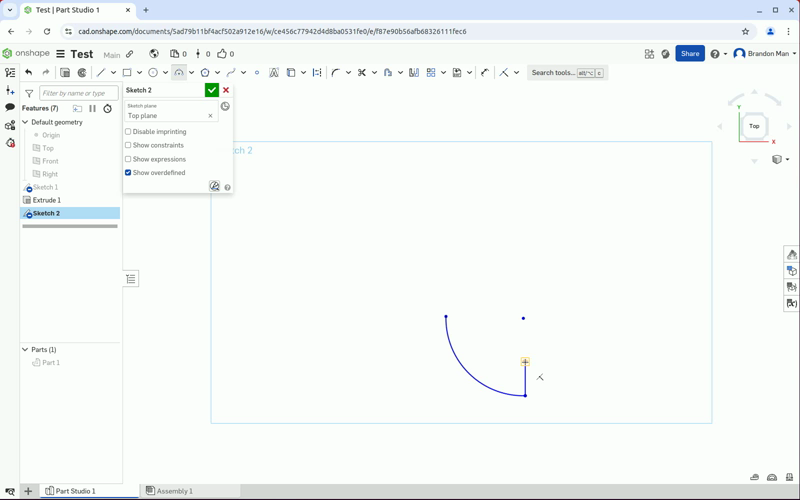
scroll(-6)
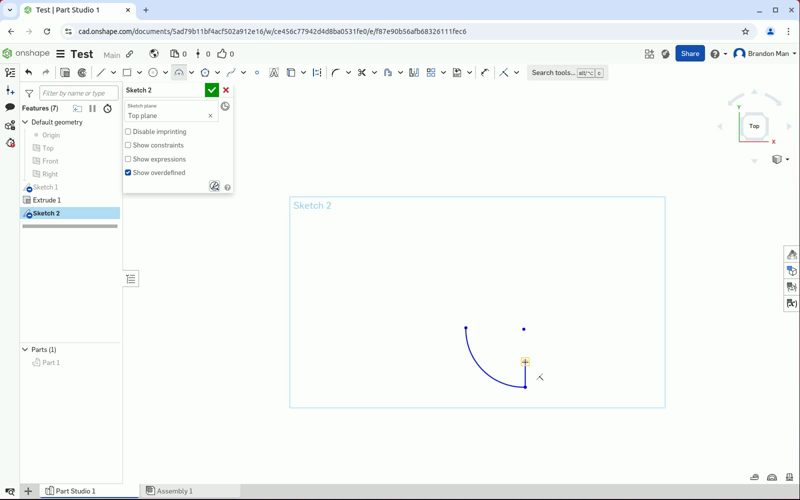
scroll(-6)
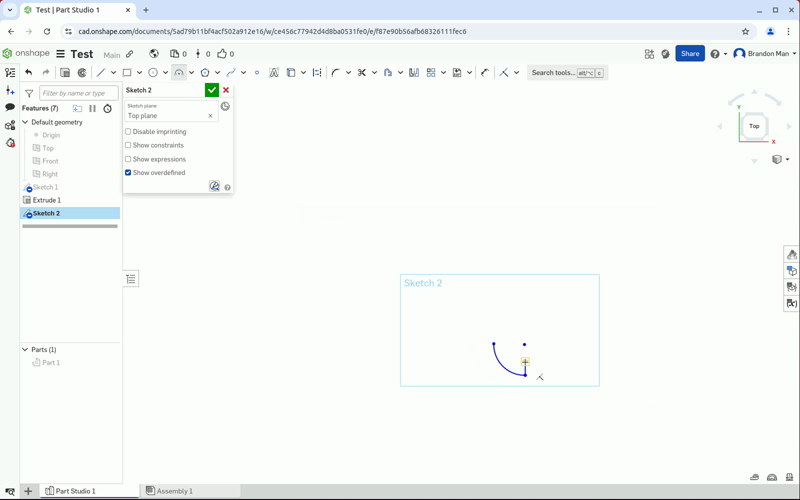
scroll(-6)
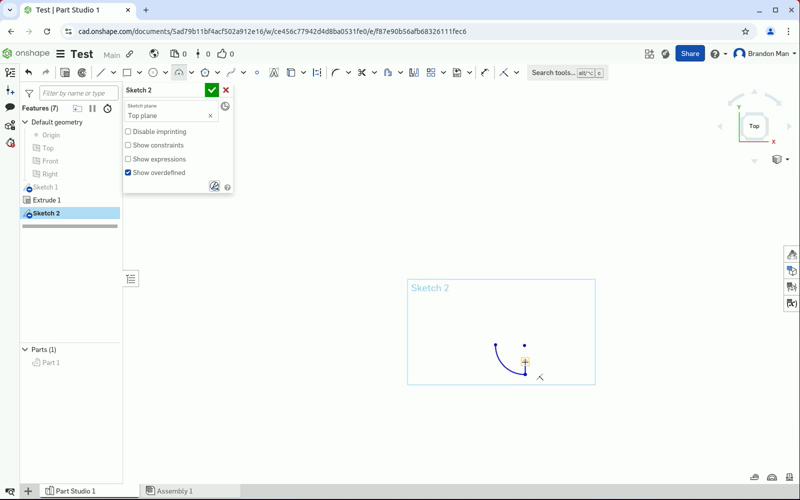
scroll(-6)
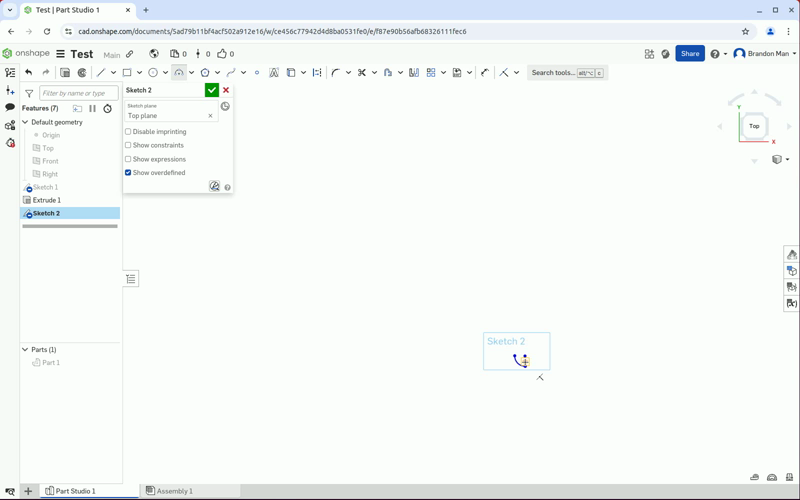
key_down(shift)
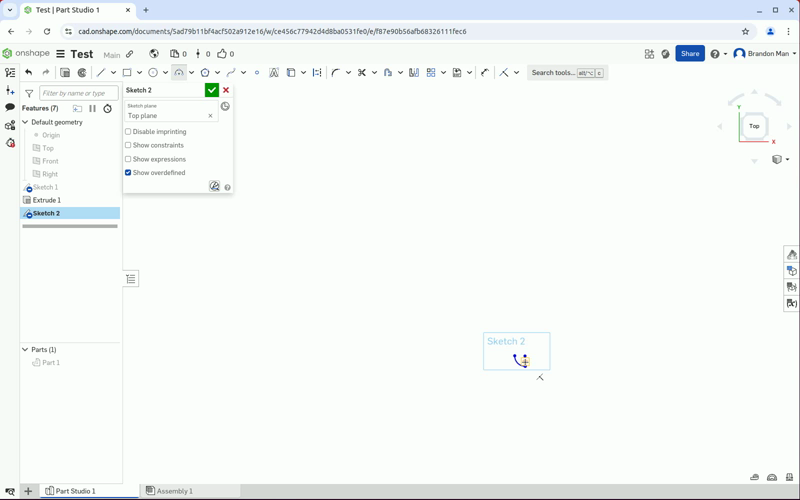
mouse_move(525, 349)
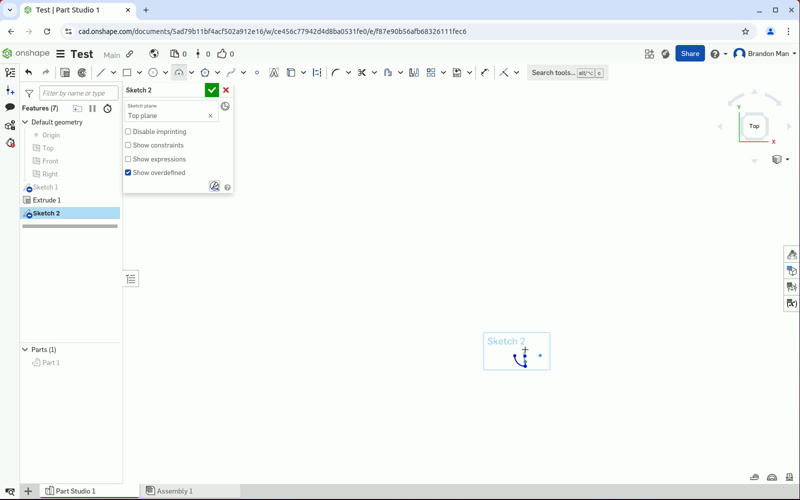
click(525, 349)
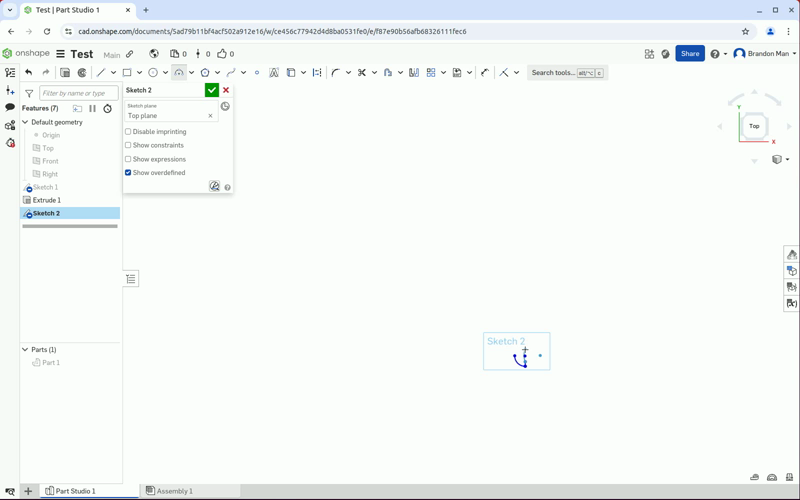
mouse_move(531, 355)
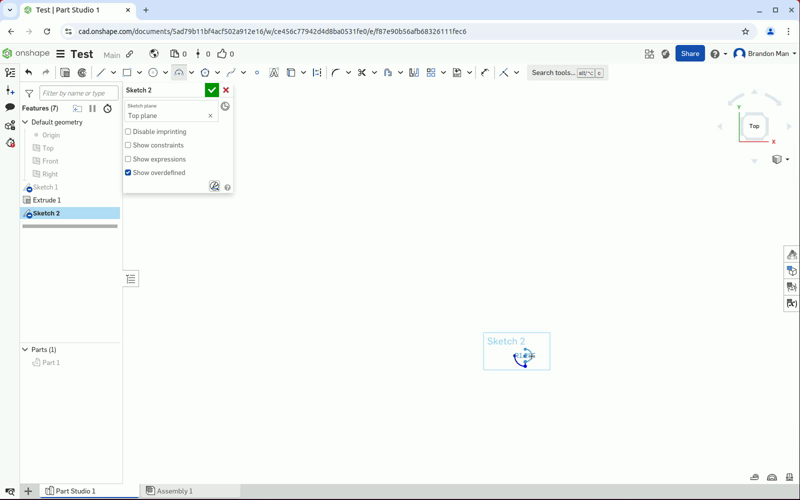
click(531, 355)
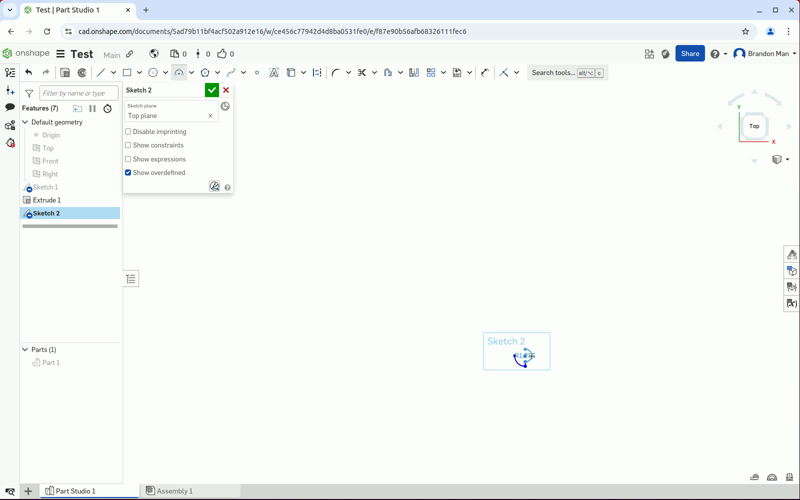
key_up(shift)
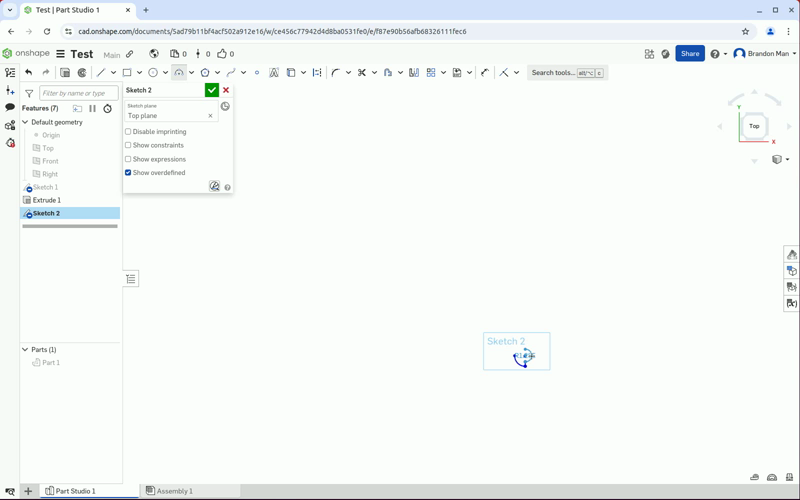
key(esc)
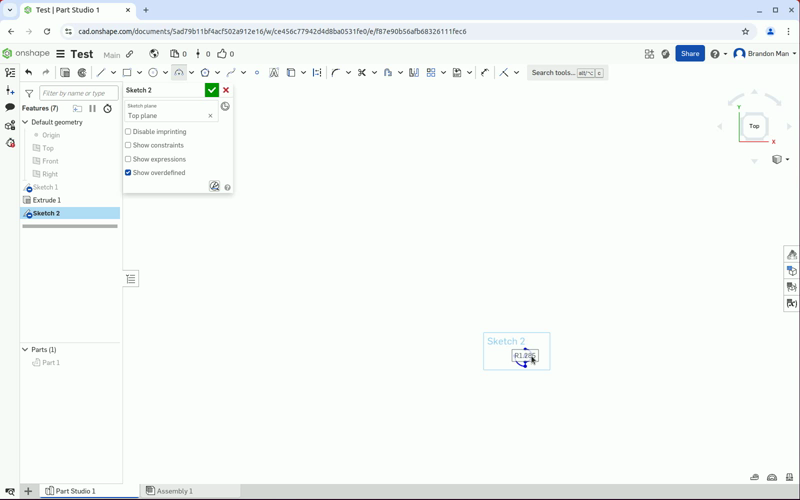
key(l)
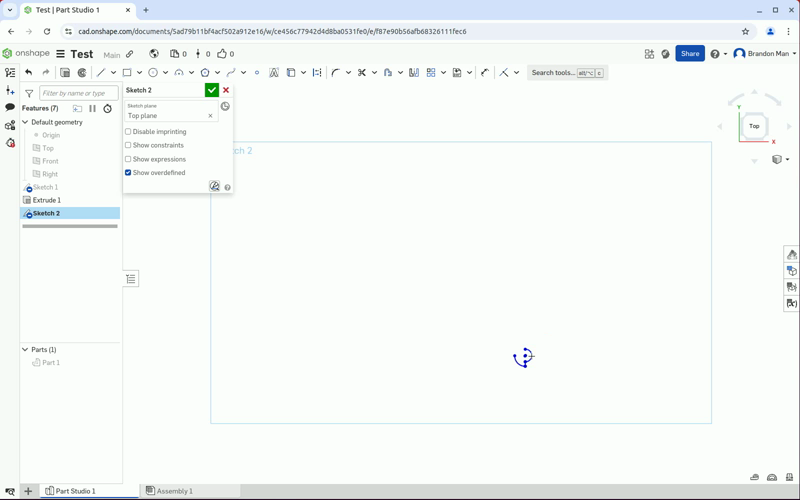
mouse_move(525, 349)
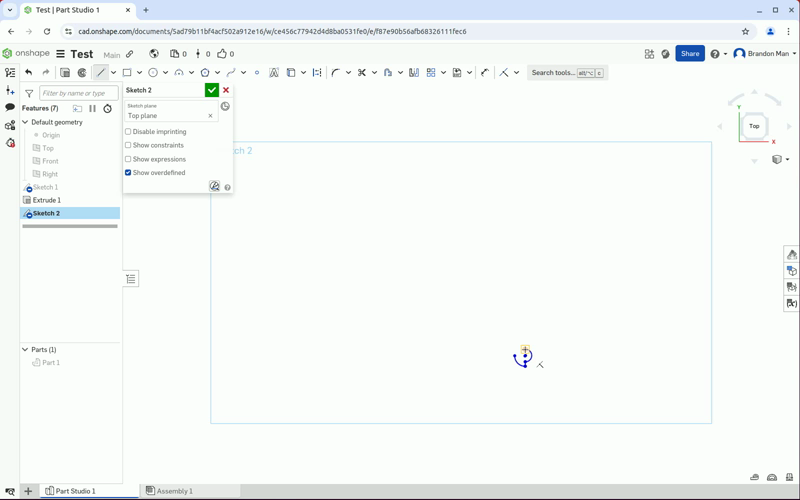
click(525, 349)
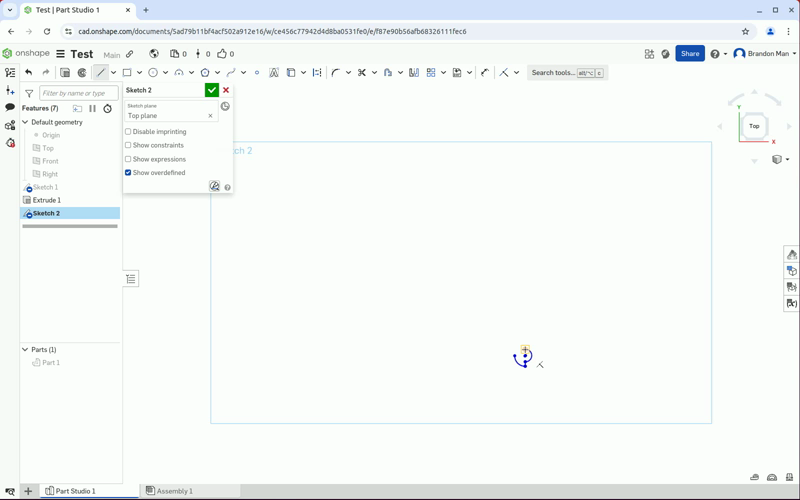
key_down(shift)
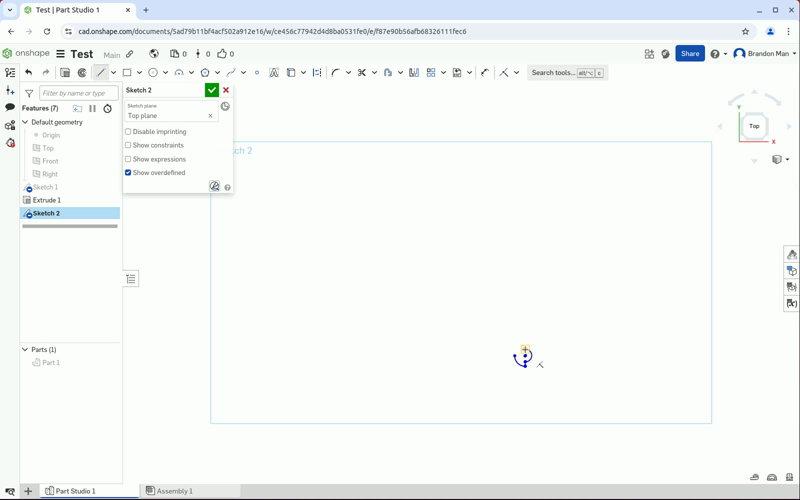
mouse_move(555, 349)
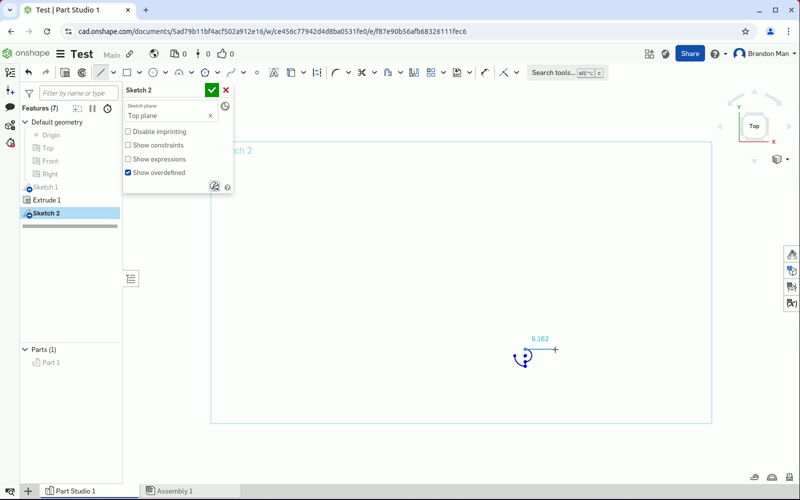
mouse_move(525, 289)
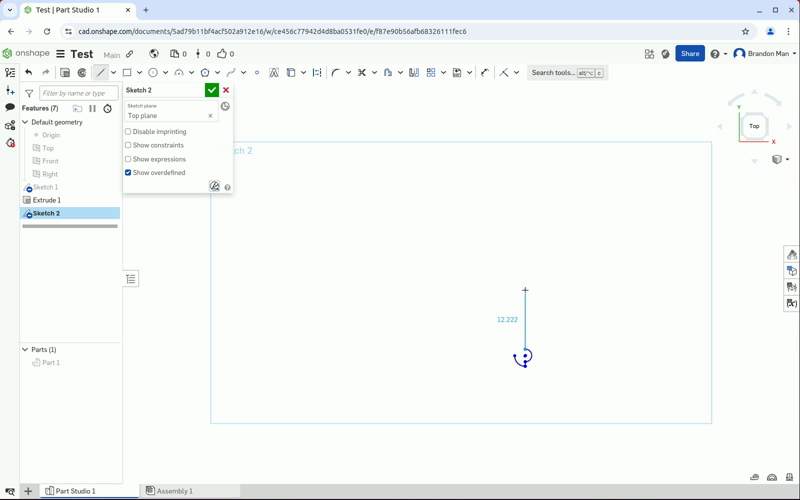
click(525, 289)
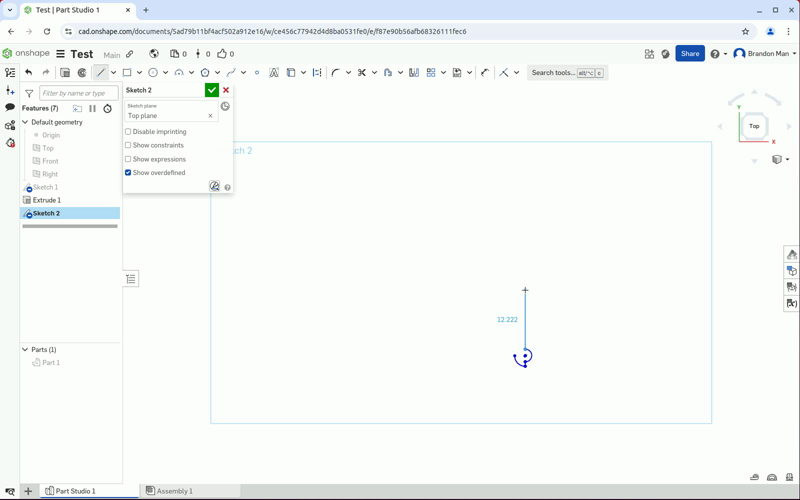
key_up(shift)
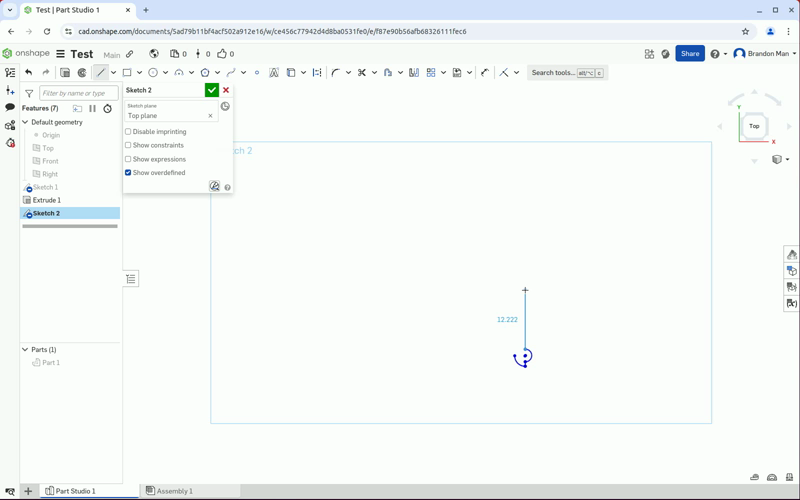
key(esc)
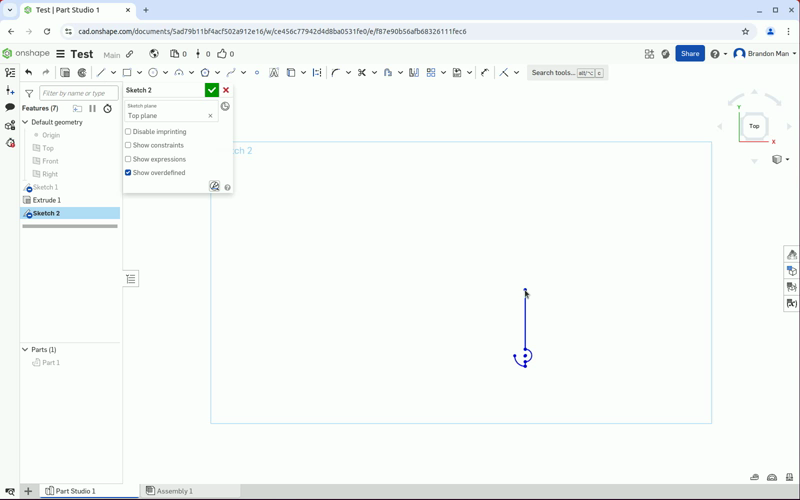
key(a)
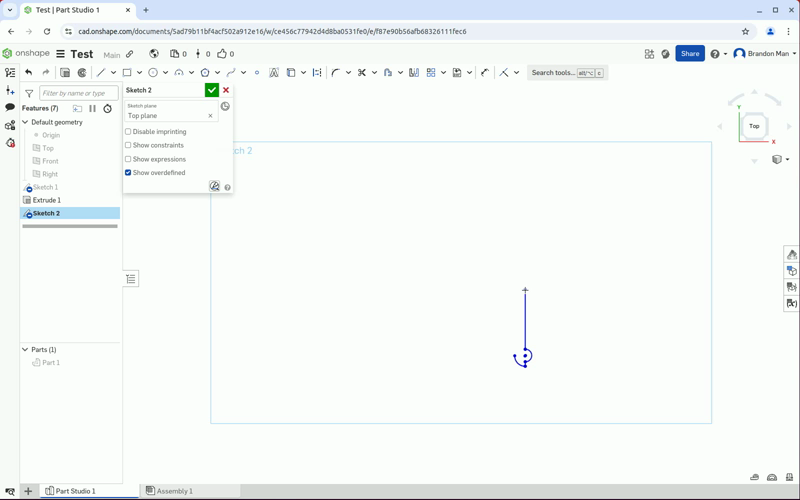
mouse_move(525, 289)
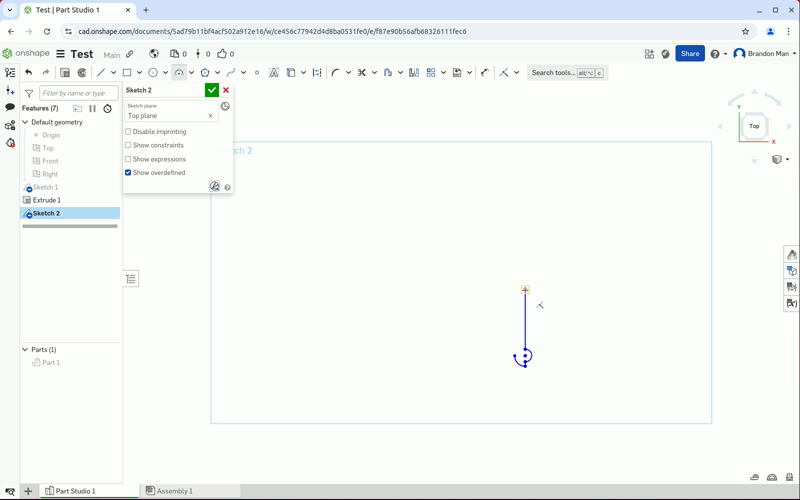
click(525, 289)
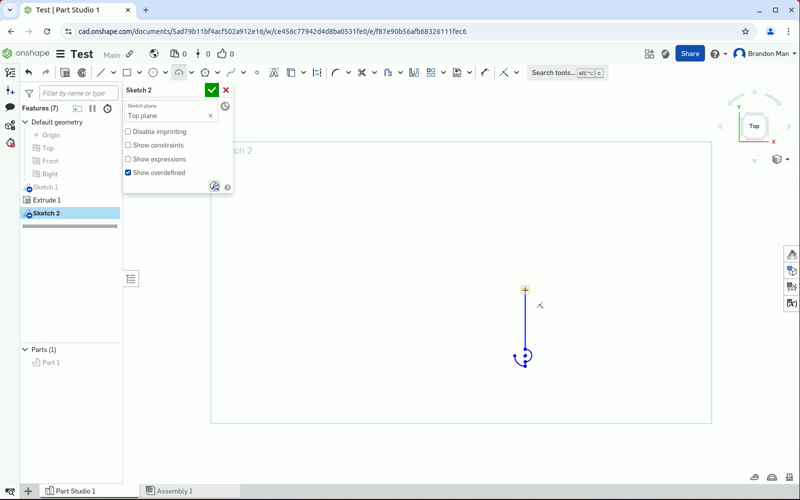
key_down(shift)
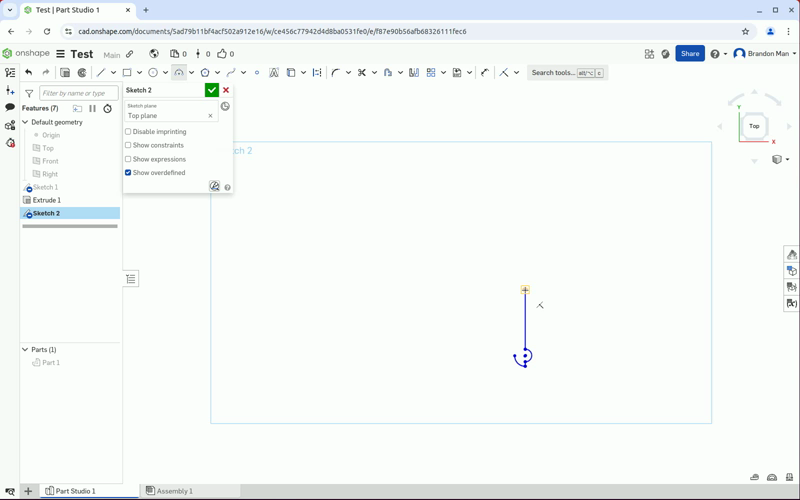
mouse_move(525, 274)
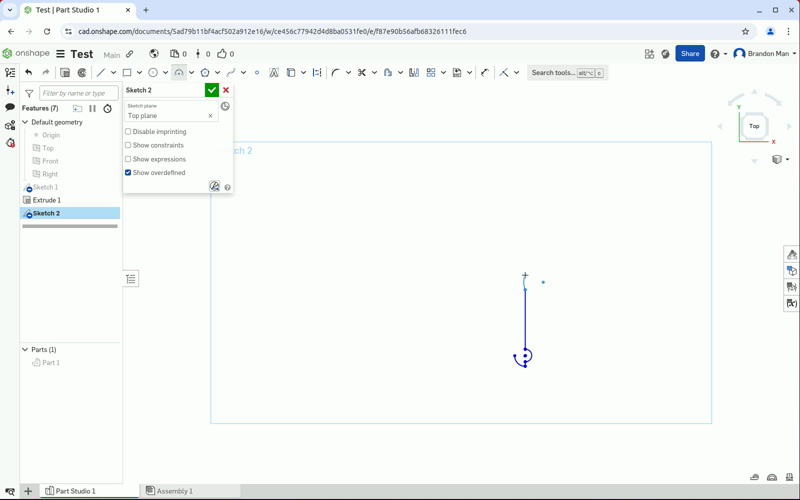
click(525, 274)
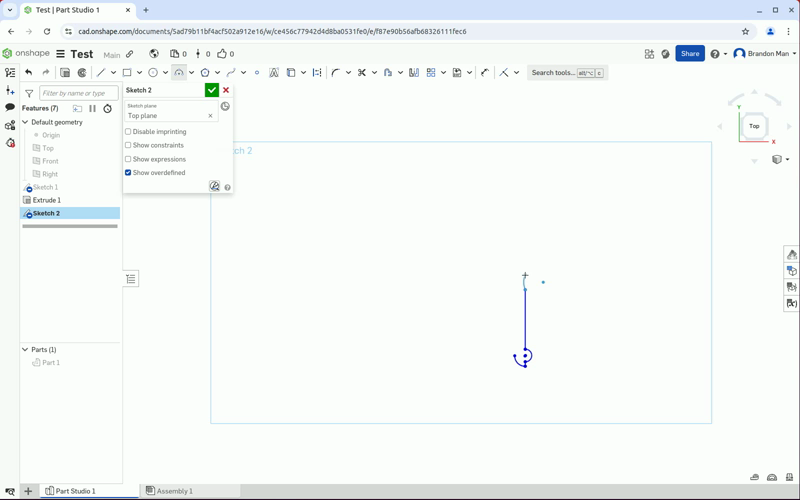
mouse_move(532, 282)
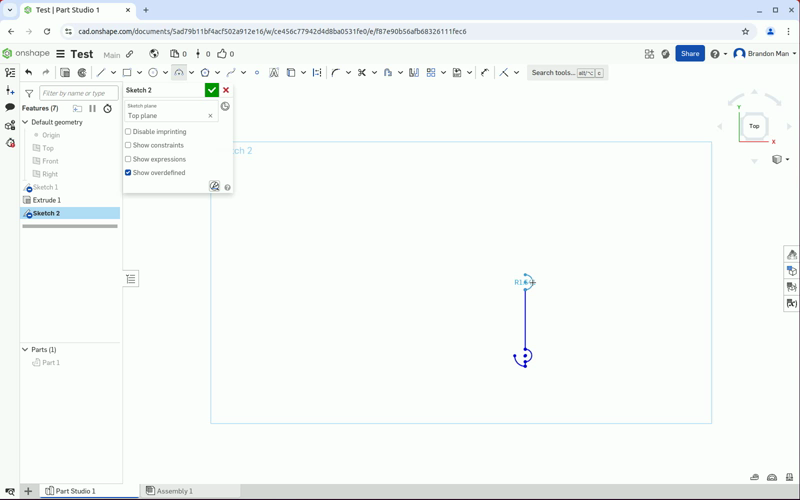
click(532, 282)
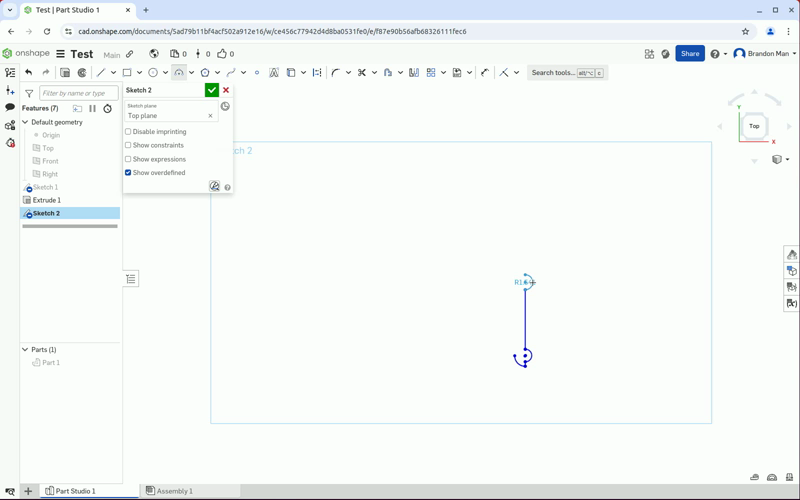
key_up(shift)
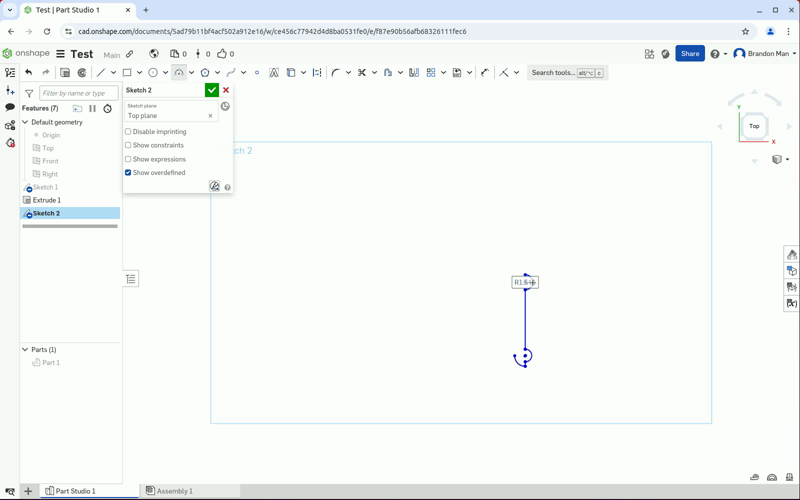
key(esc)
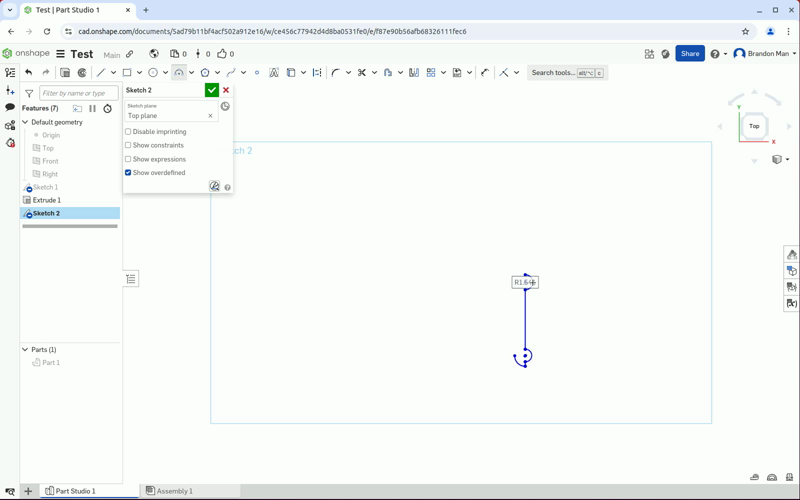
key(l)
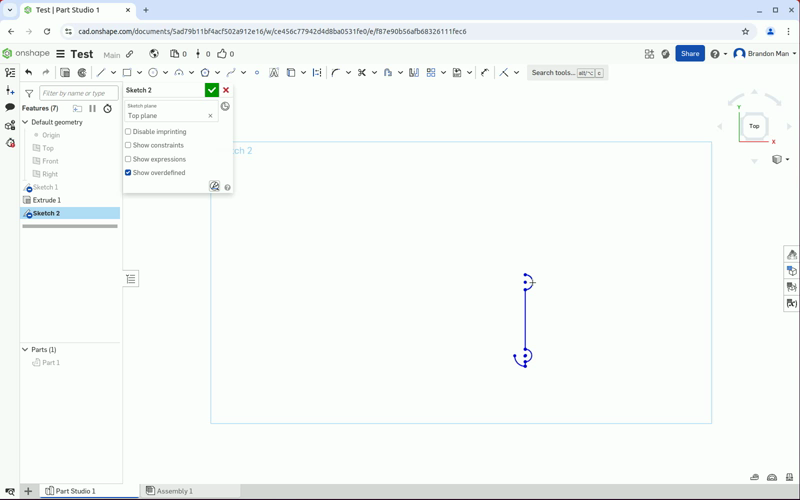
mouse_move(525, 274)
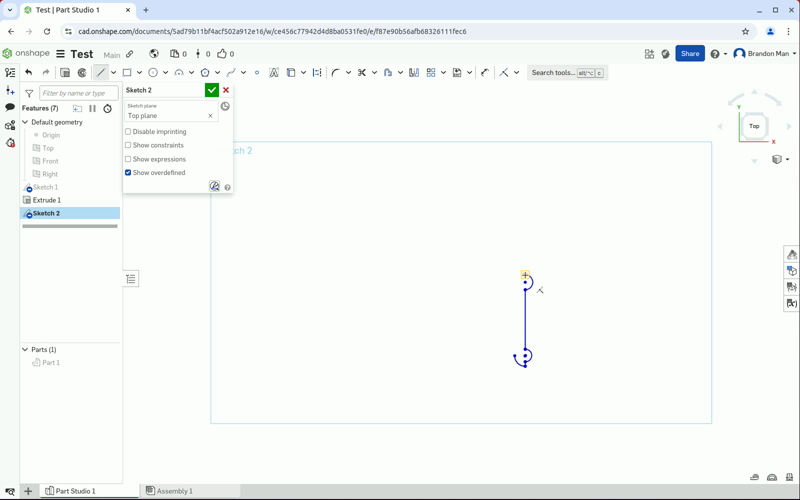
click(525, 274)
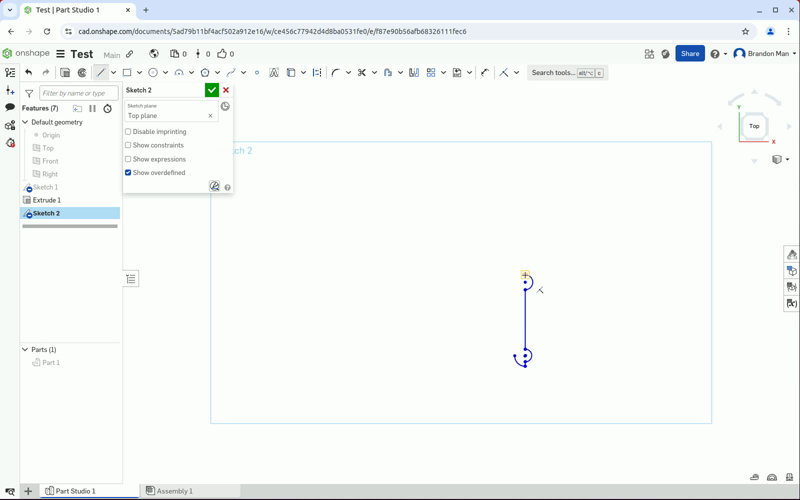
key_down(shift)
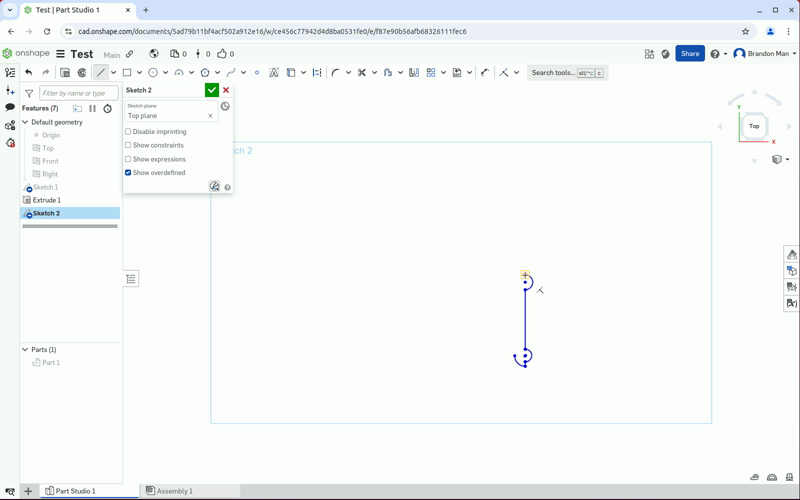
mouse_move(555, 274)
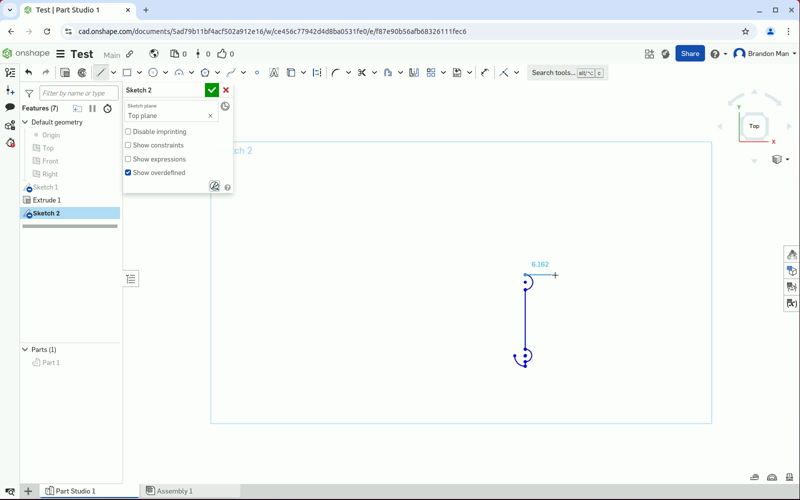
mouse_move(525, 270)
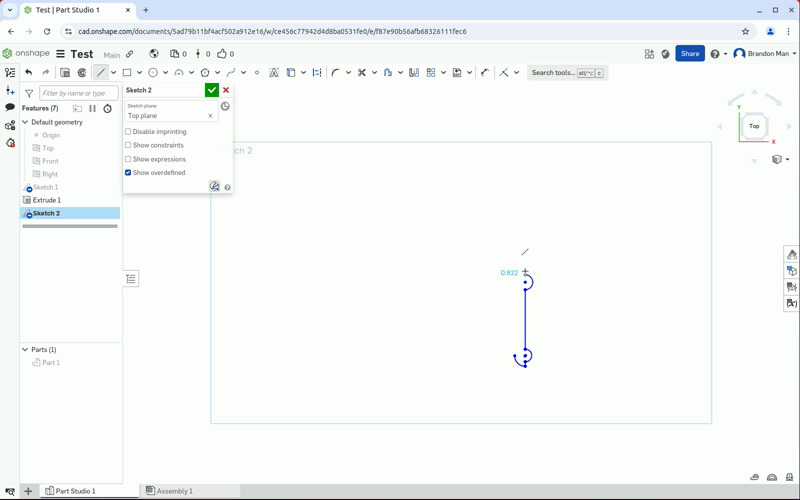
scroll(6)
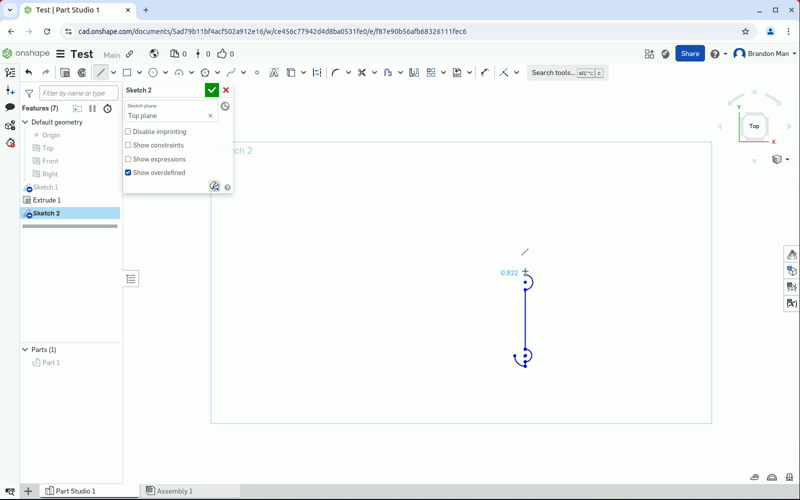
scroll(6)
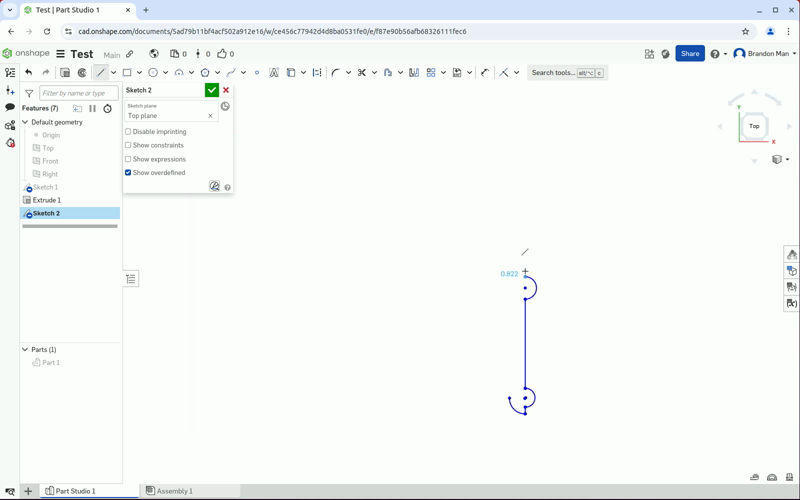
scroll(6)
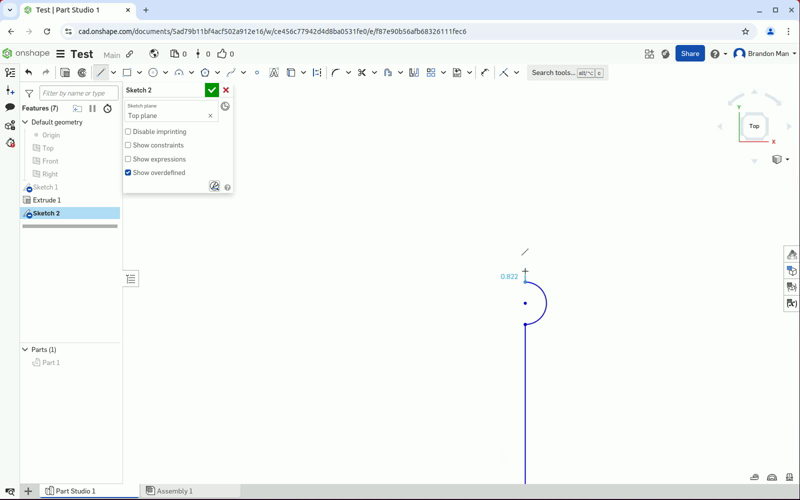
scroll(6)
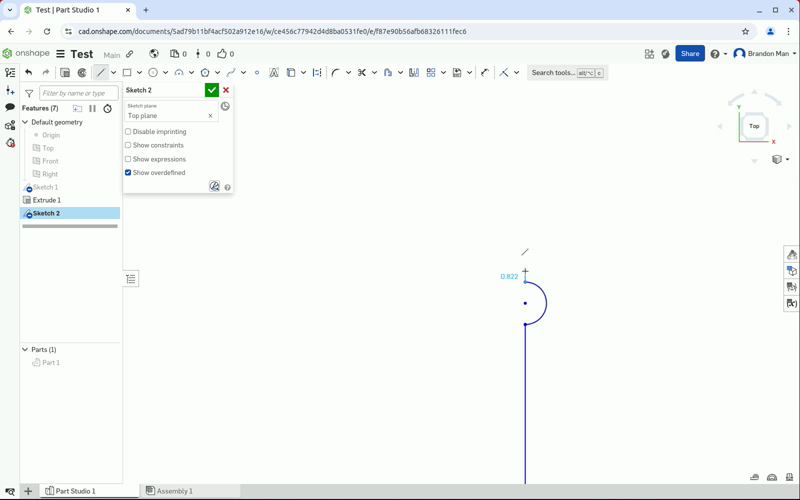
scroll(6)
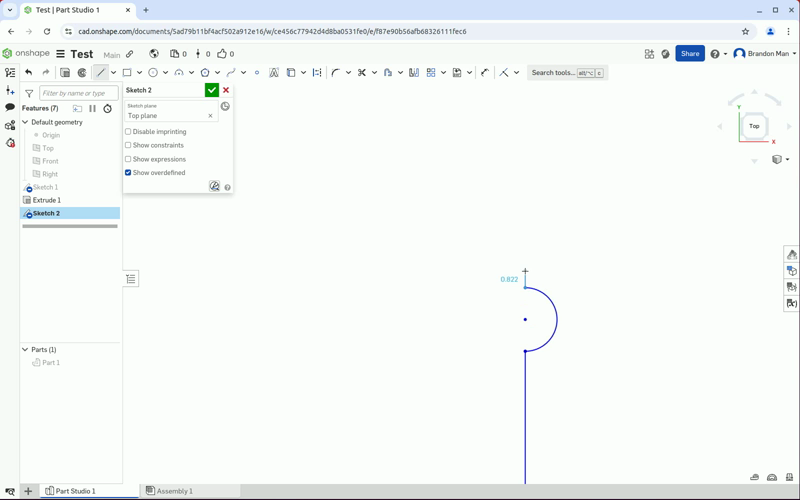
scroll(6)
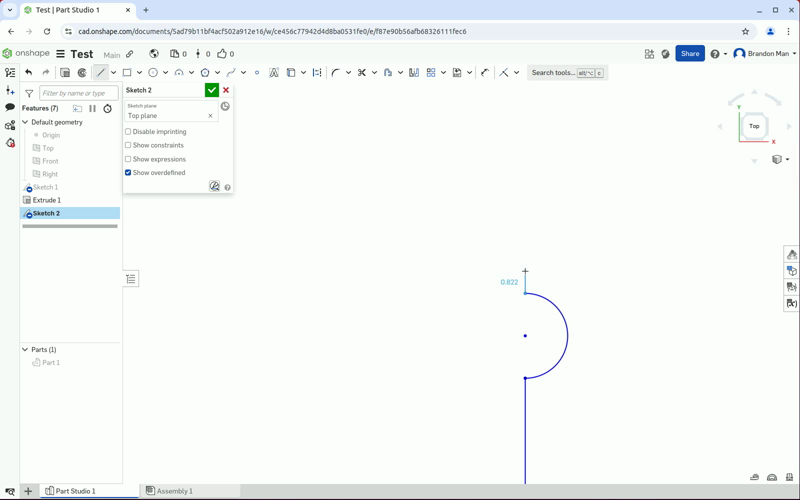
scroll(6)
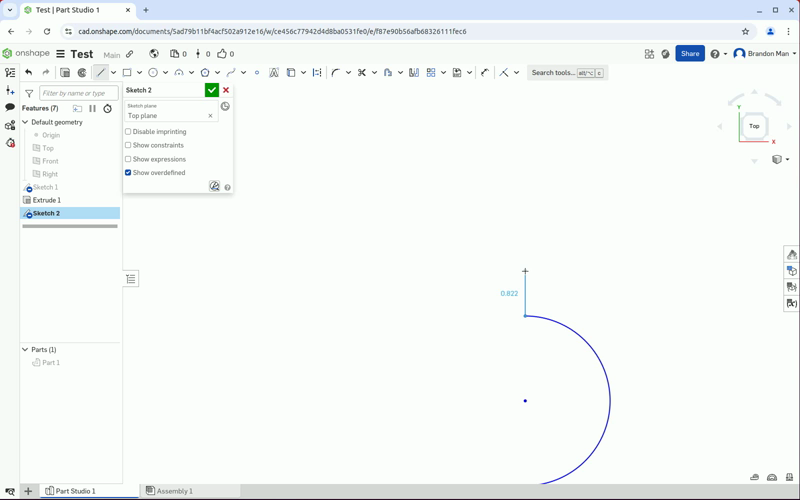
click(525, 270)
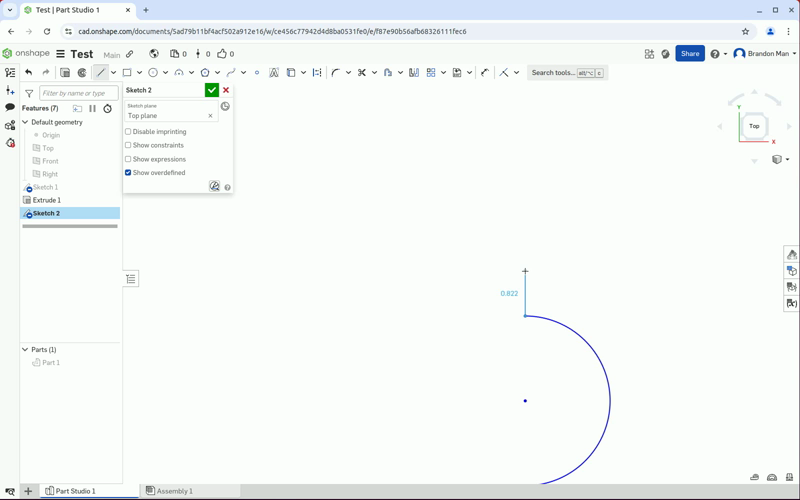
scroll(-6)
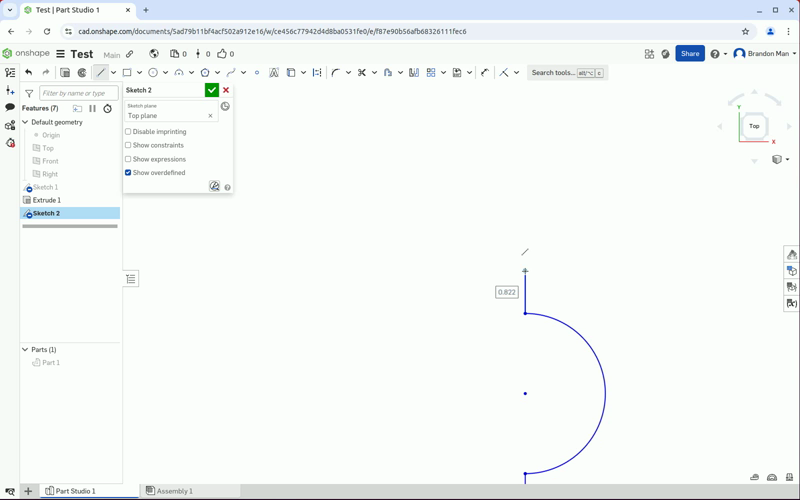
scroll(-6)
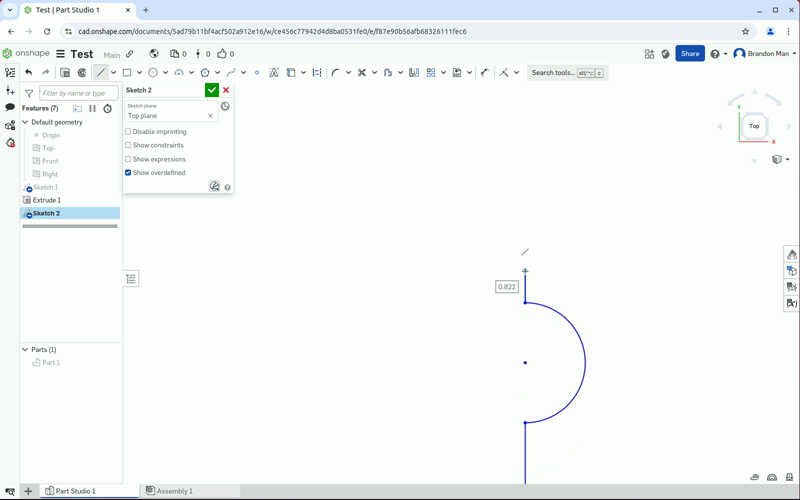
scroll(-6)
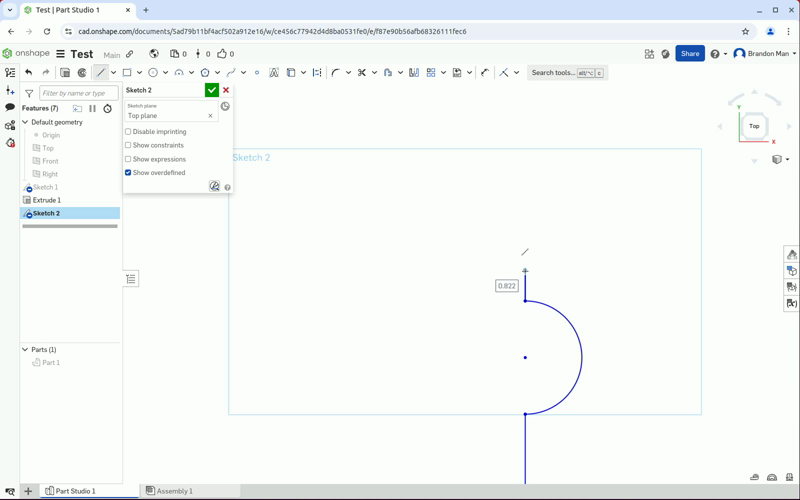
scroll(-6)
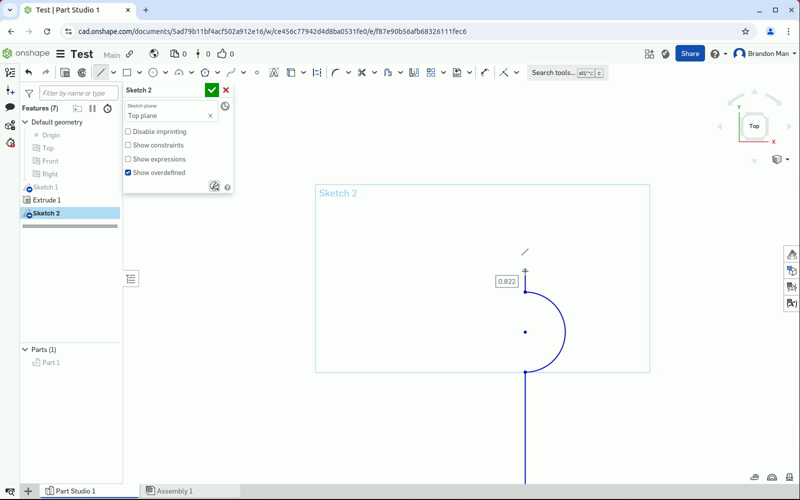
scroll(-6)
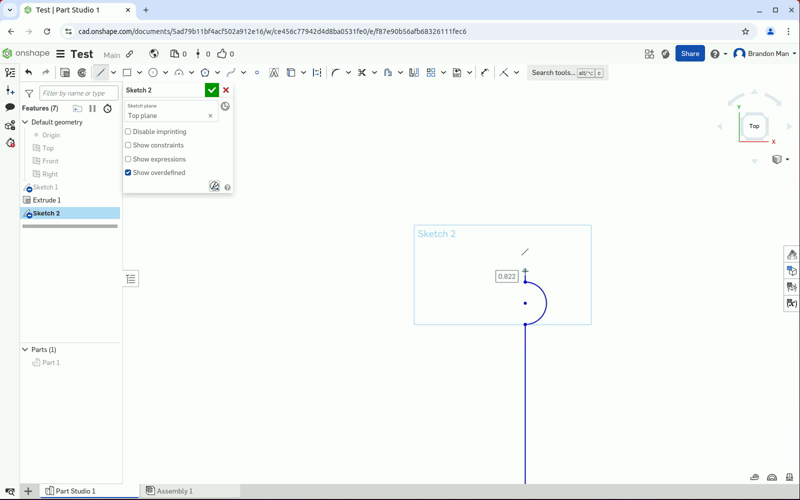
scroll(-6)
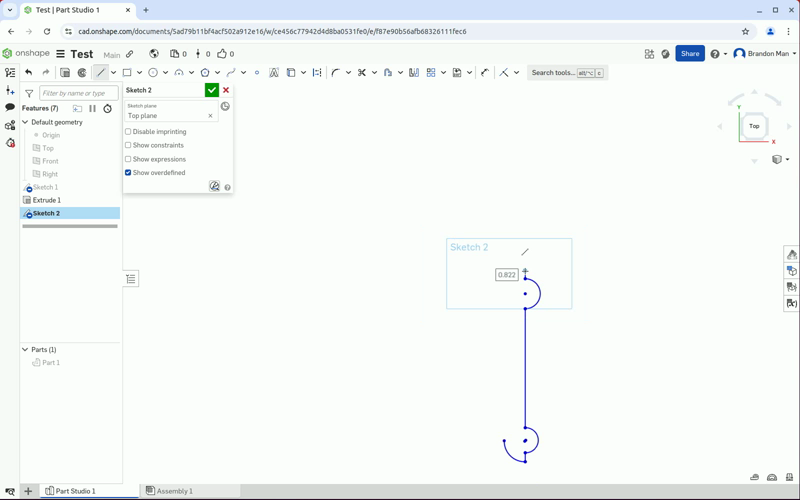
scroll(-6)
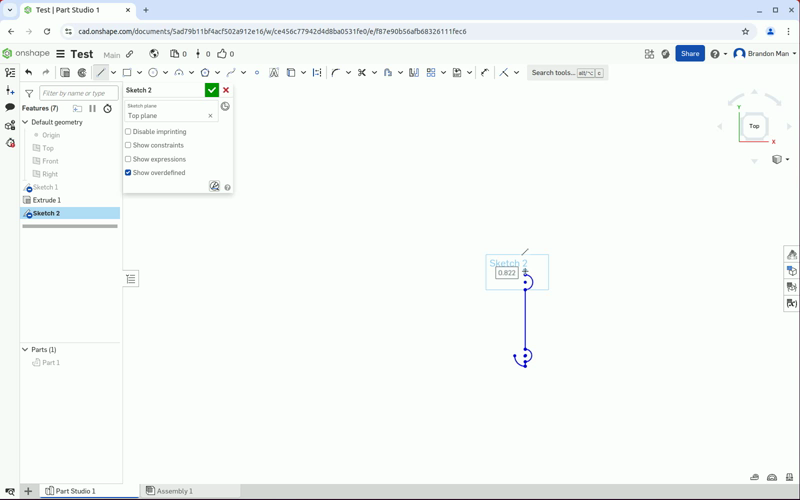
key_up(shift)
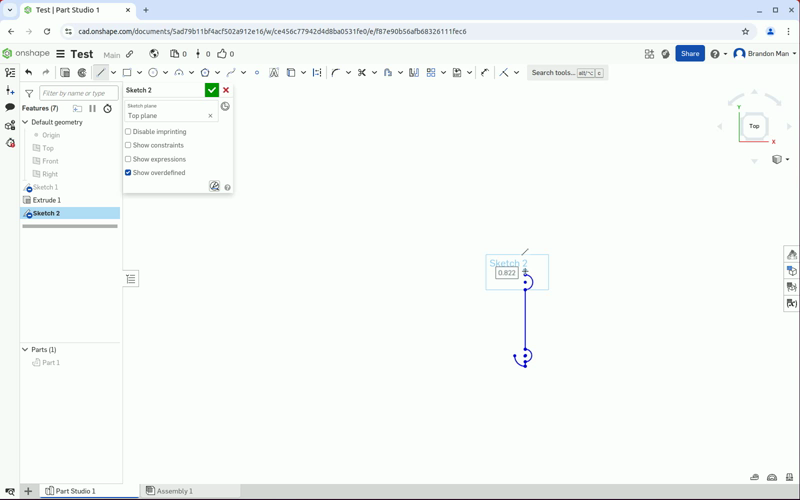
key(esc)
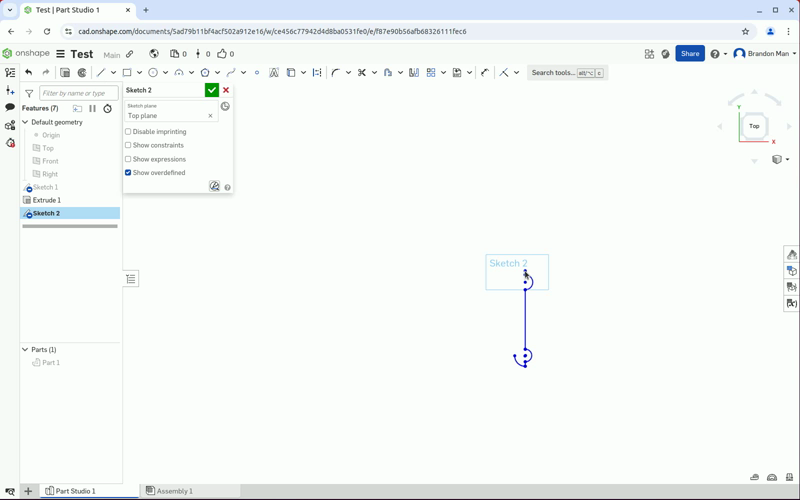
key(a)
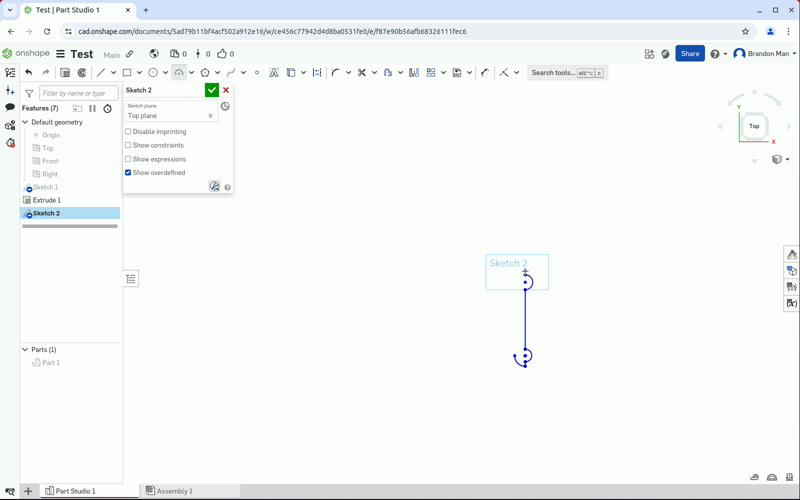
mouse_move(525, 270)
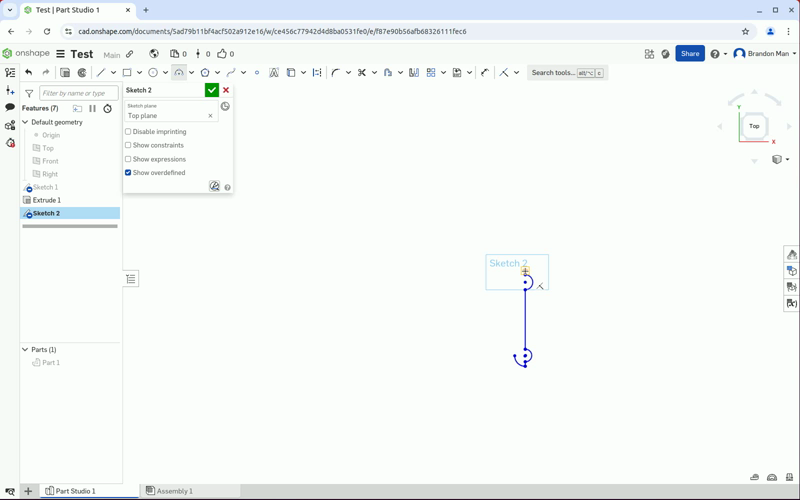
scroll(6)
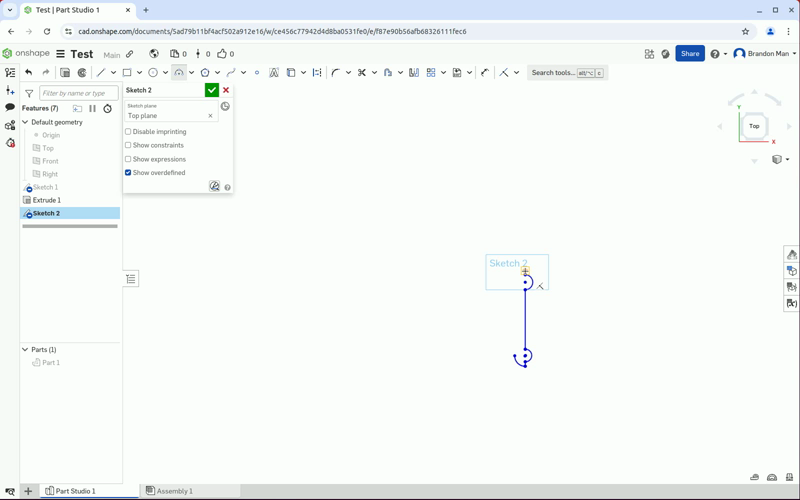
scroll(6)
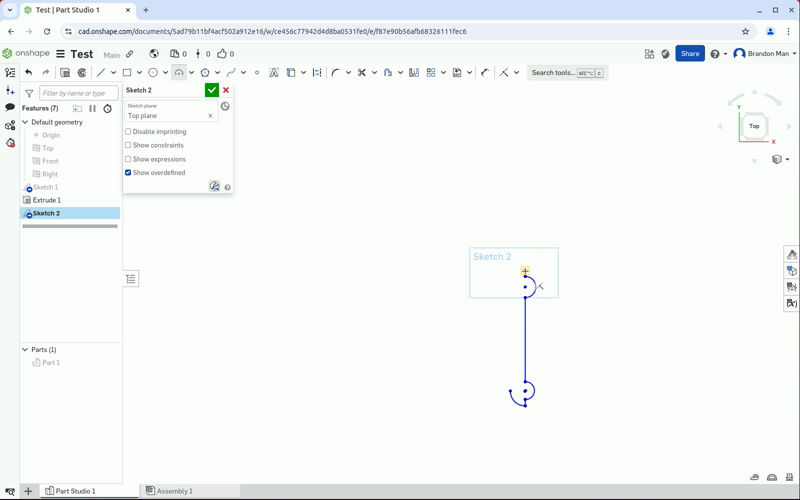
scroll(6)
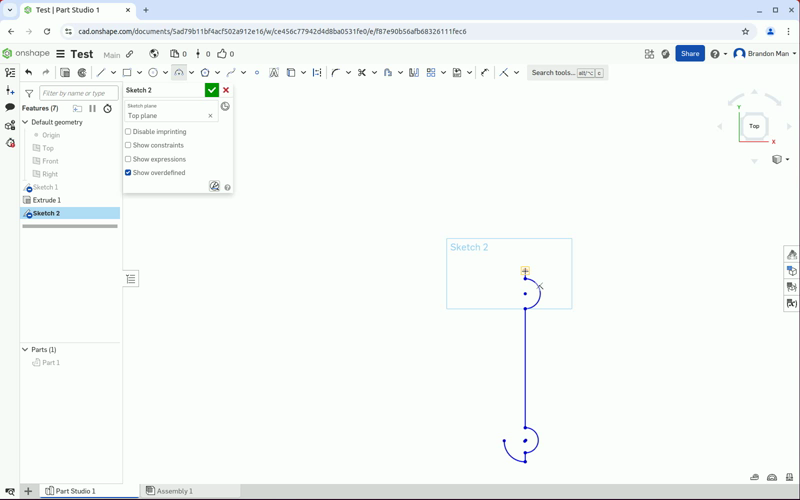
scroll(6)
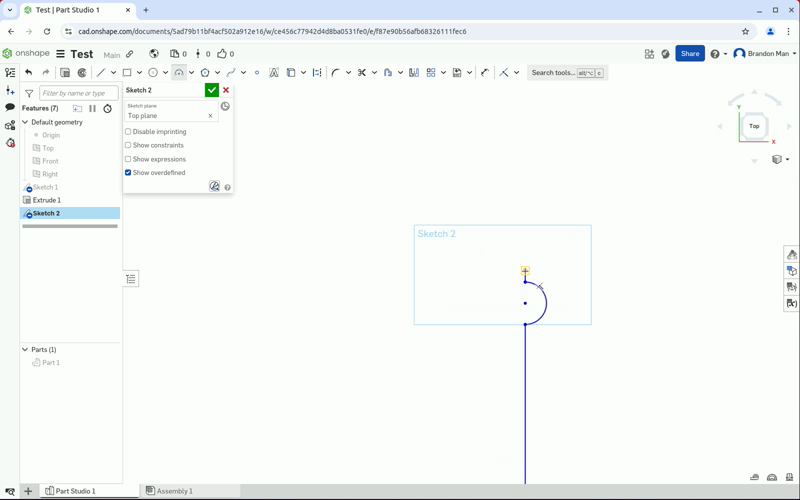
scroll(6)
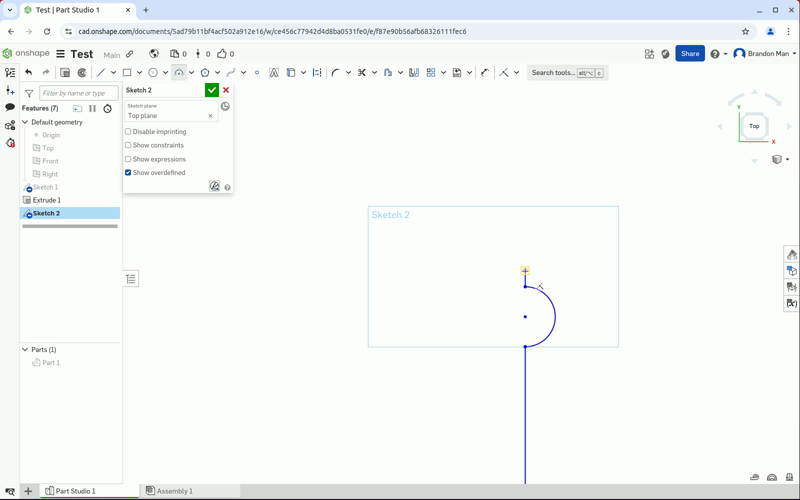
scroll(6)
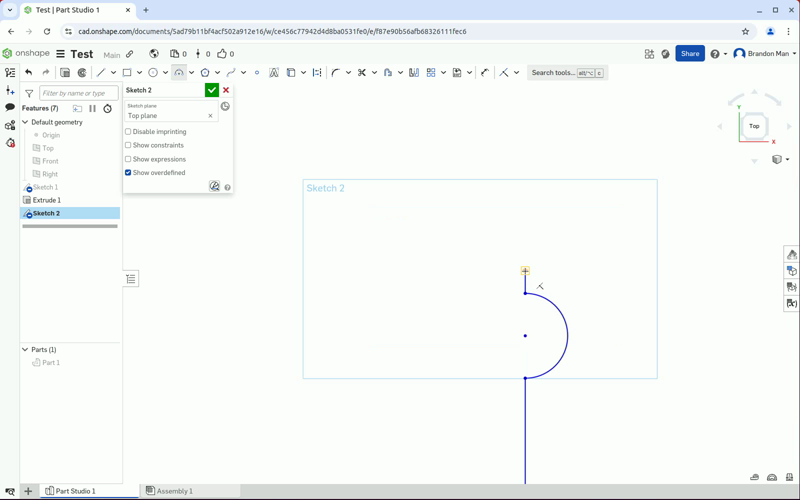
scroll(6)
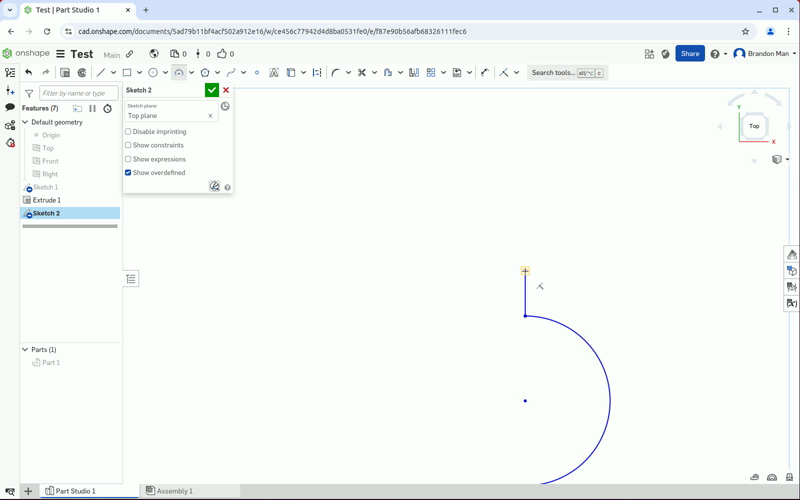
click(525, 270)
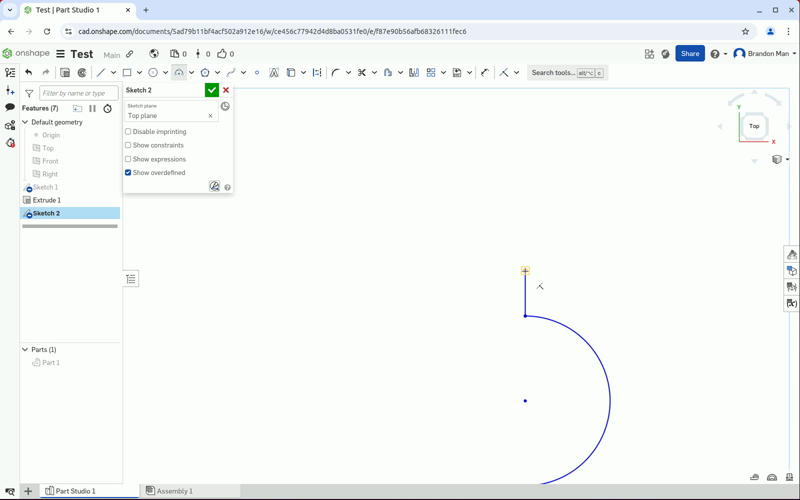
scroll(-6)
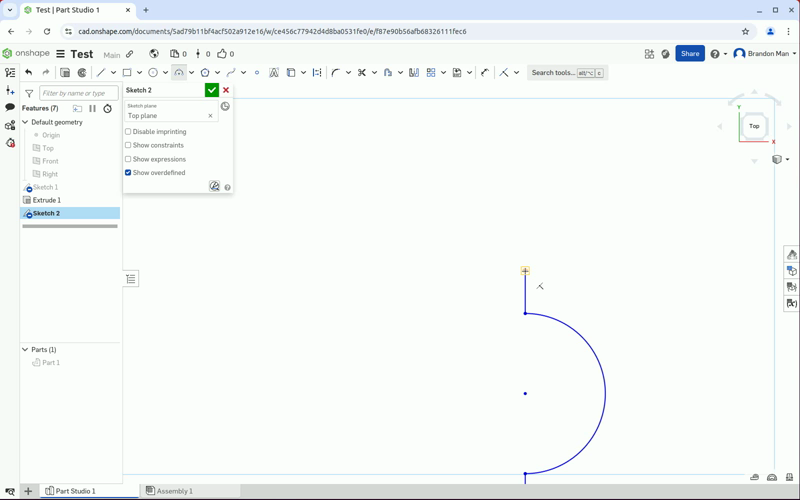
scroll(-6)
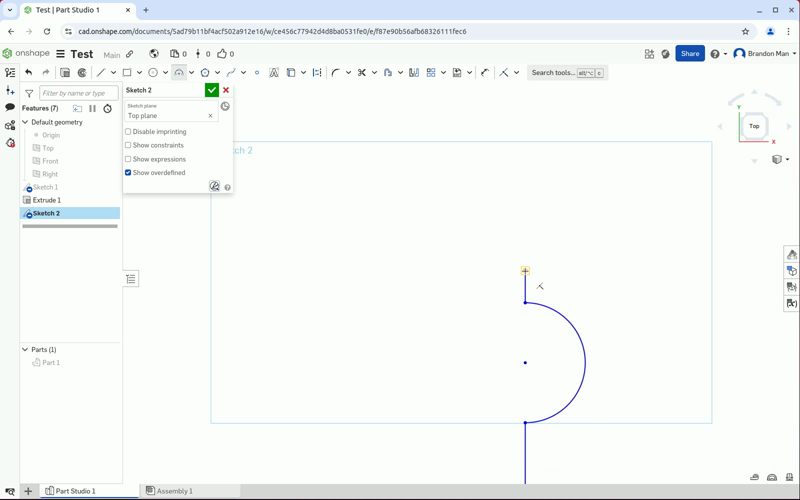
scroll(-6)
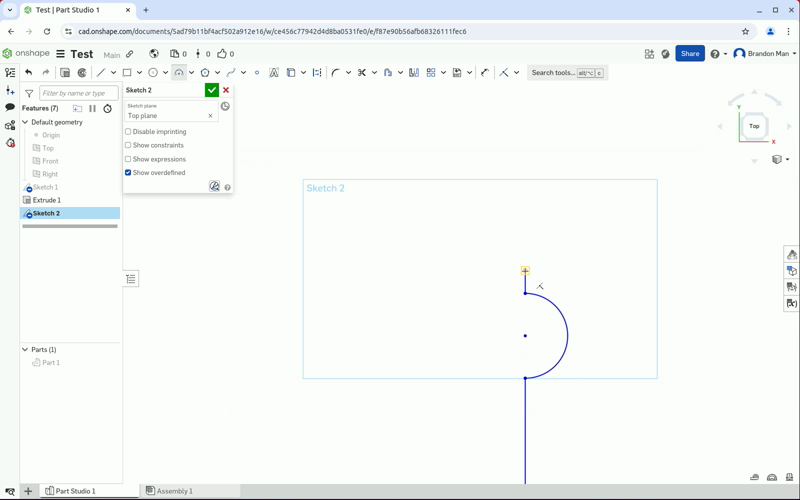
scroll(-6)
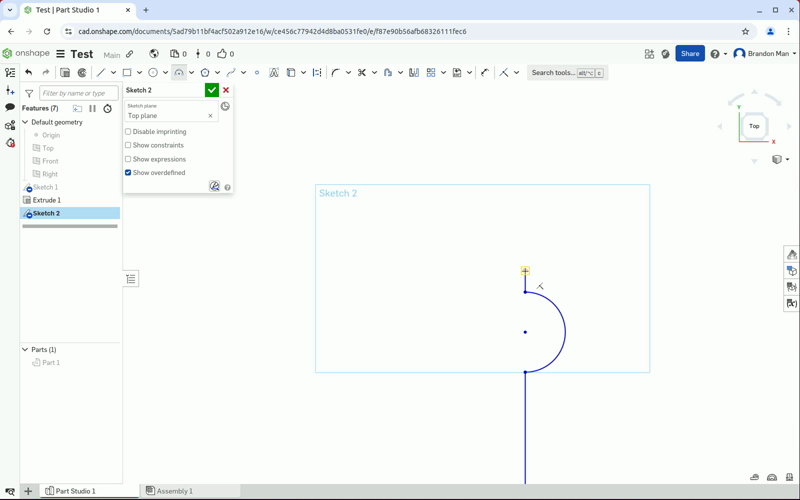
scroll(-6)
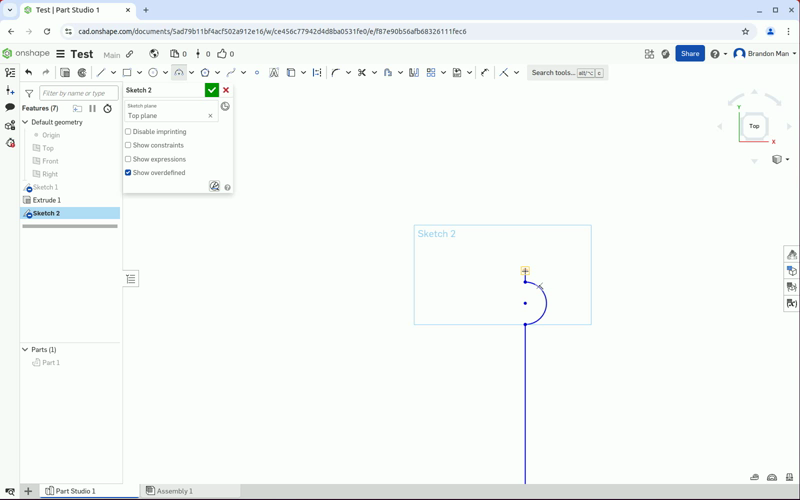
scroll(-6)
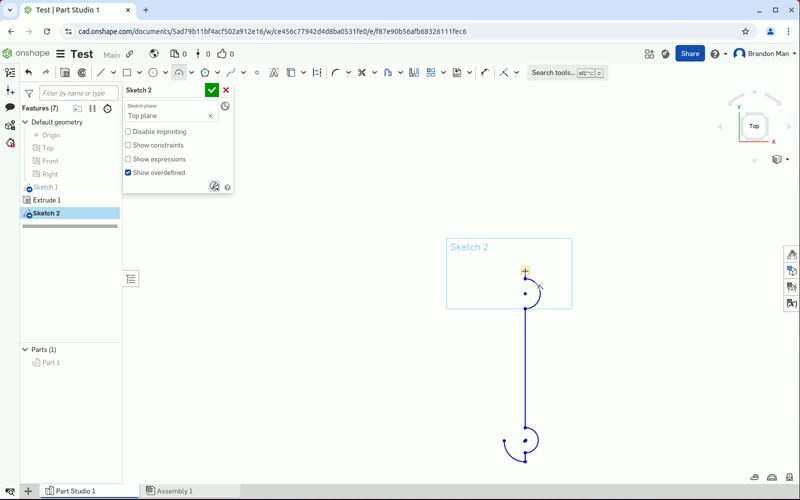
scroll(-6)
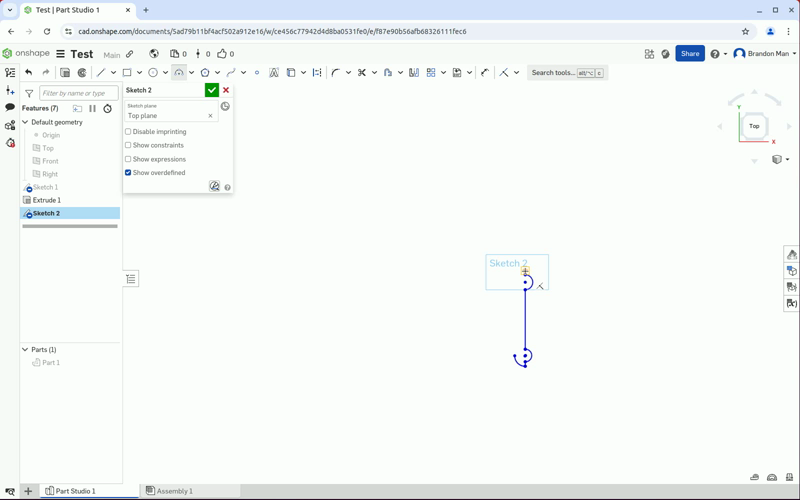
key_down(shift)
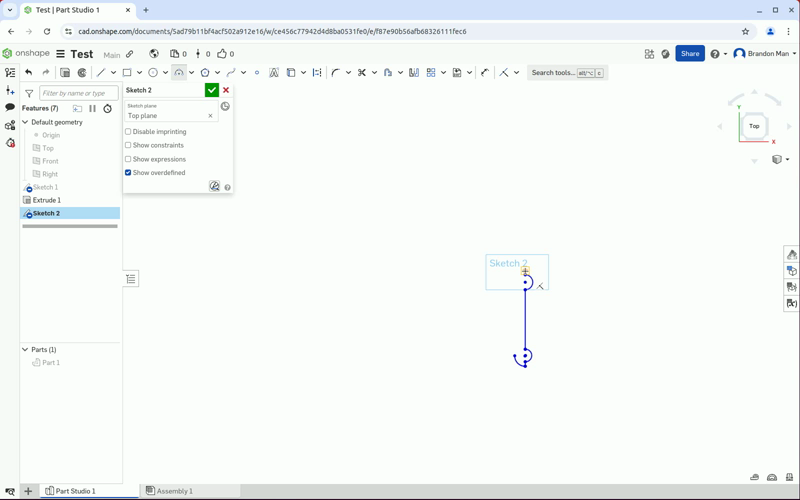
mouse_move(514, 281)
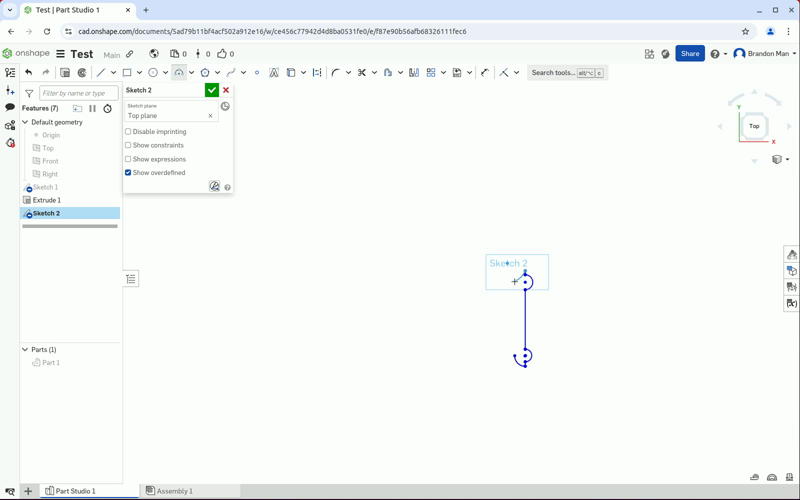
click(514, 281)
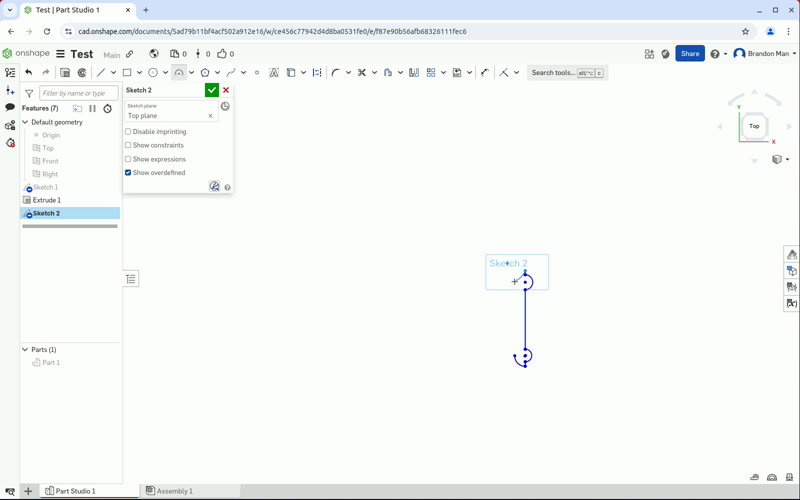
mouse_move(517, 273)
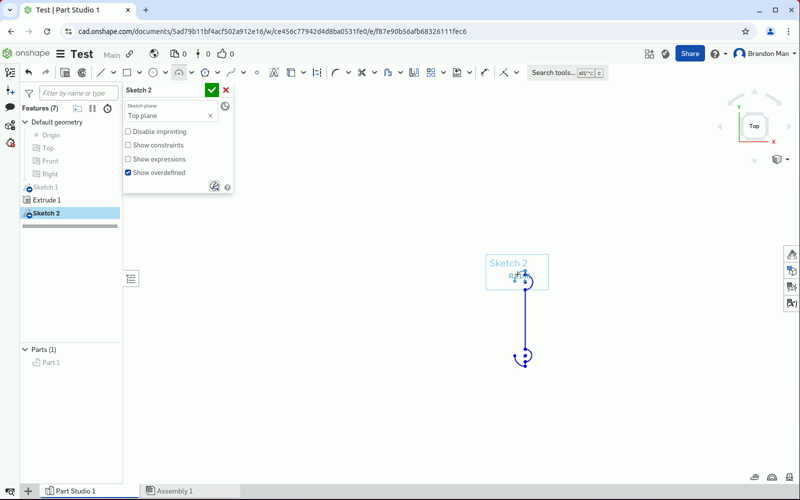
click(517, 273)
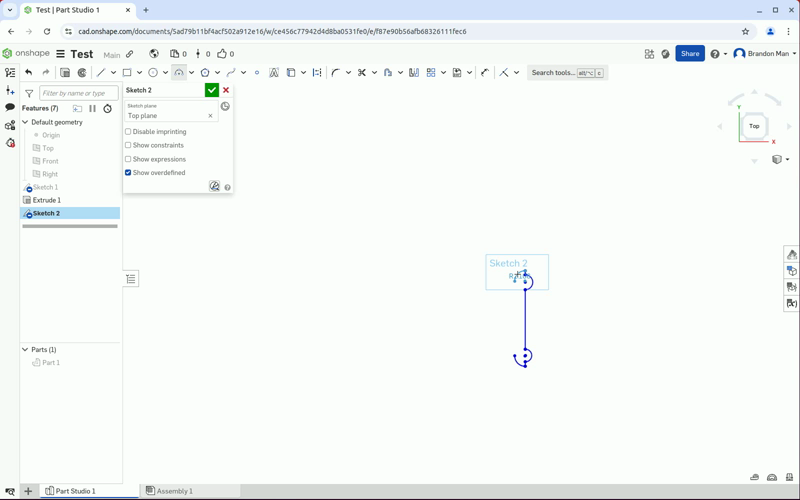
key_up(shift)
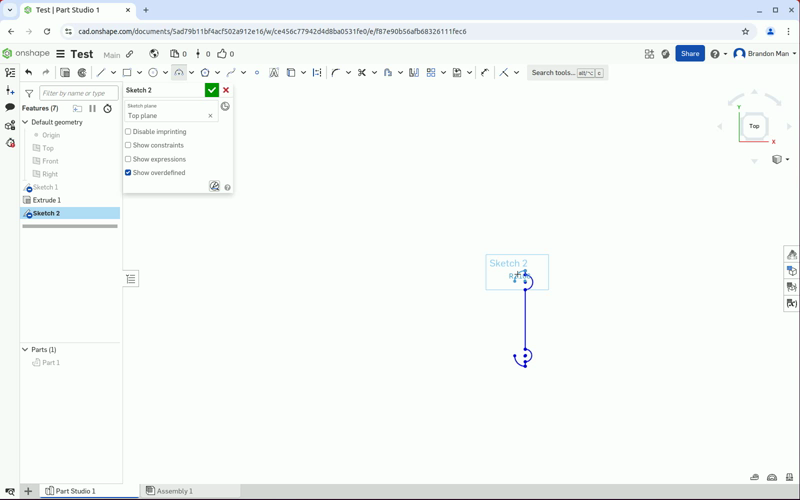
key(esc)
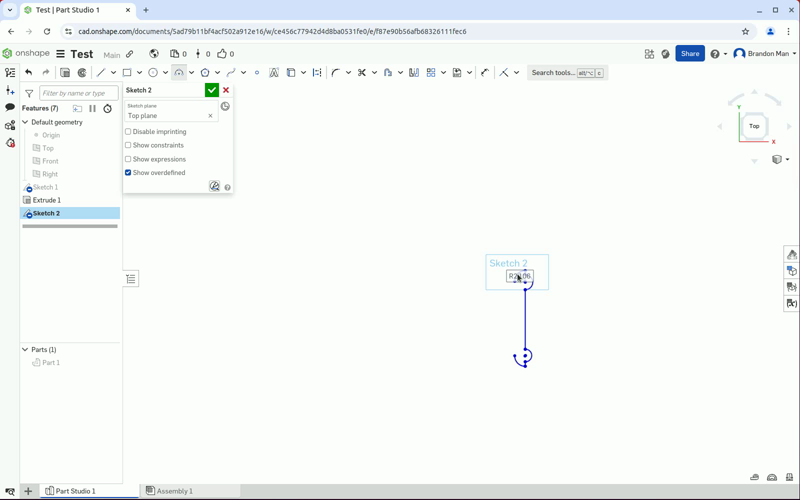
key(l)
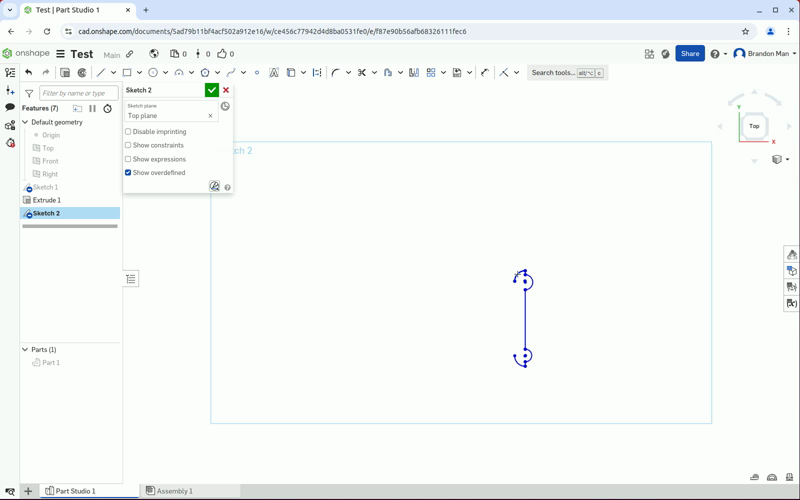
mouse_move(514, 281)
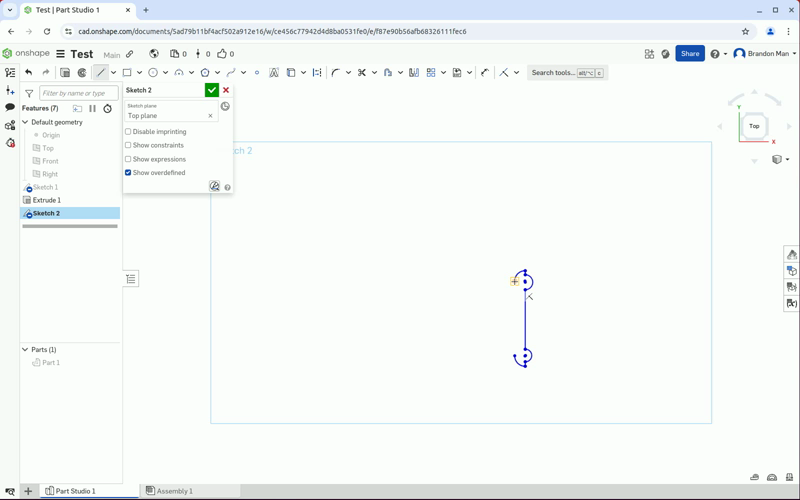
click(514, 281)
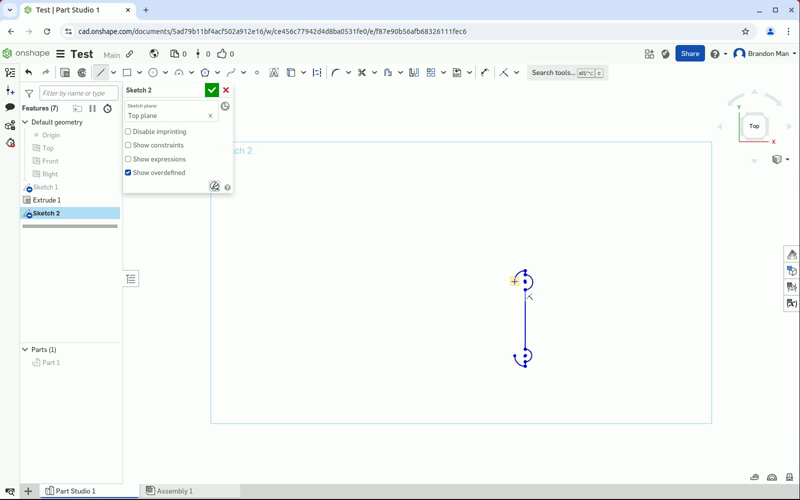
key_down(shift)
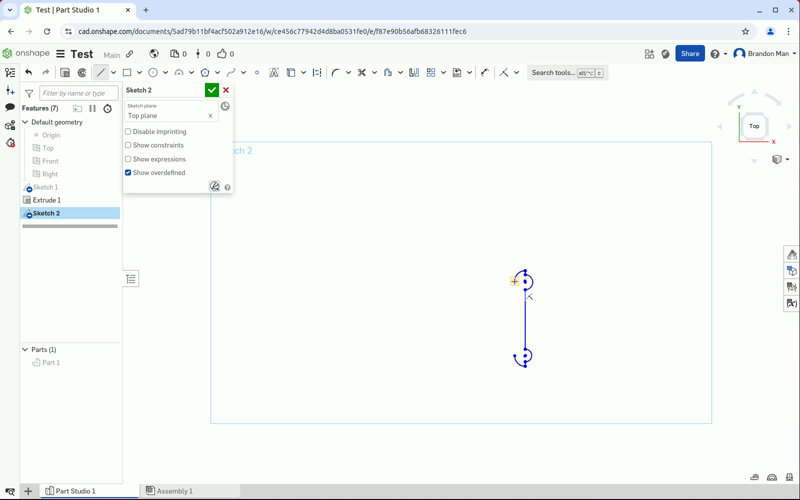
mouse_move(514, 355)
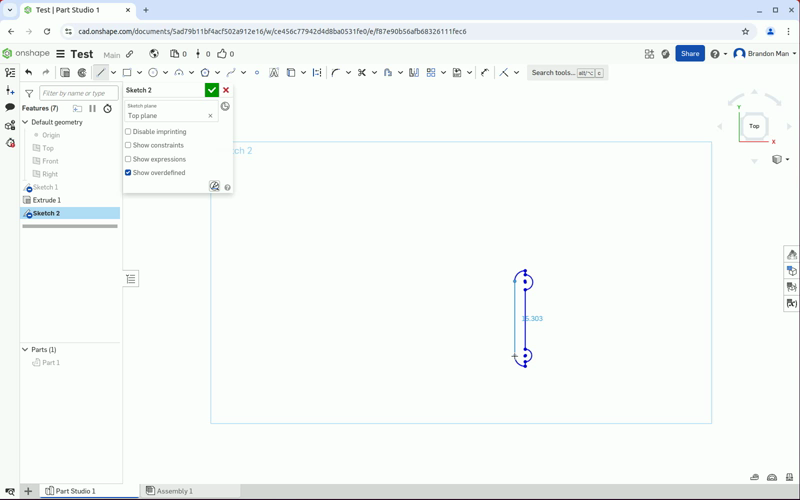
key_up(shift)
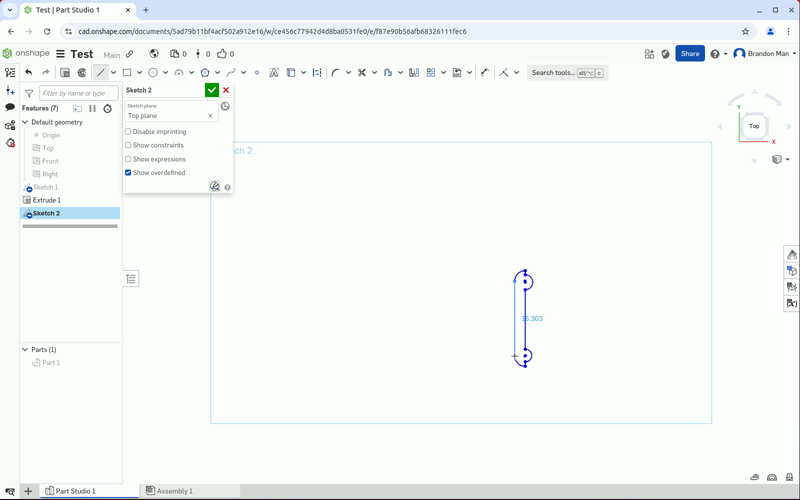
click(514, 355)
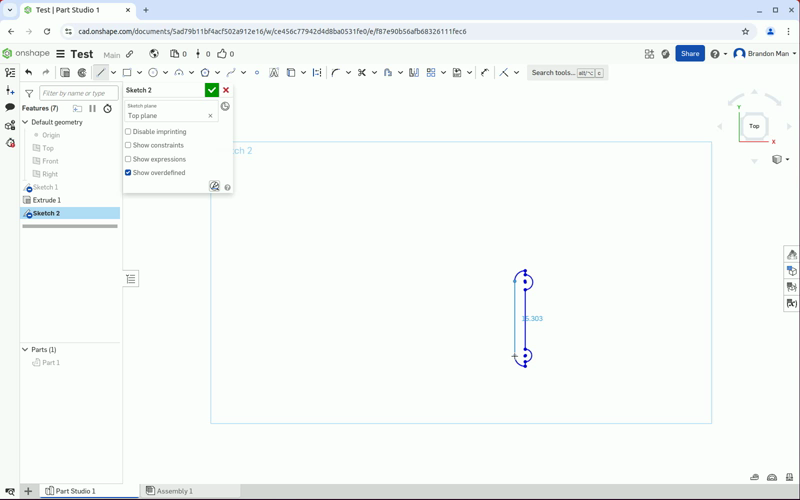
key(esc)
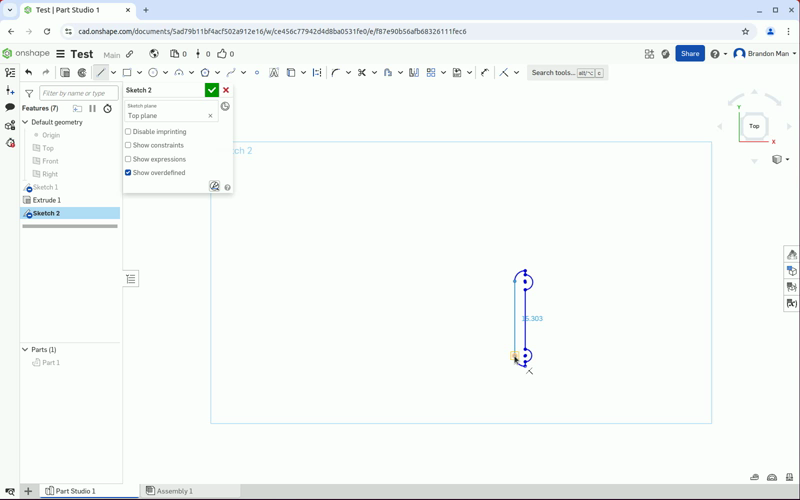
mouse_move(520, 288)
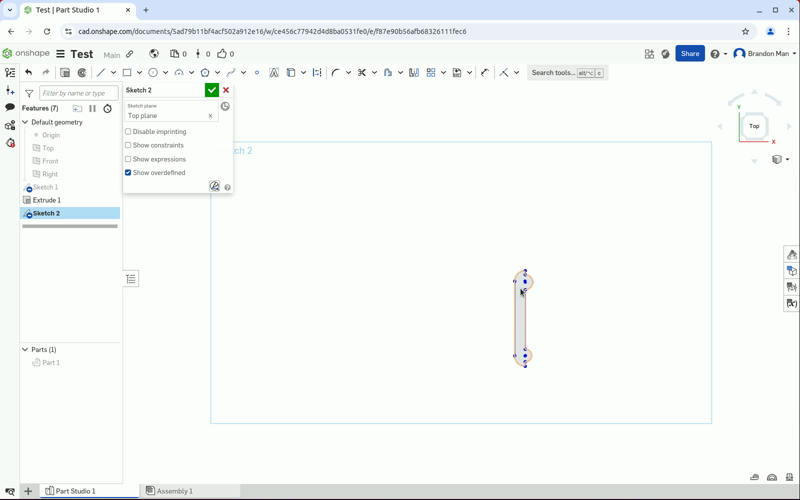
scroll(6)
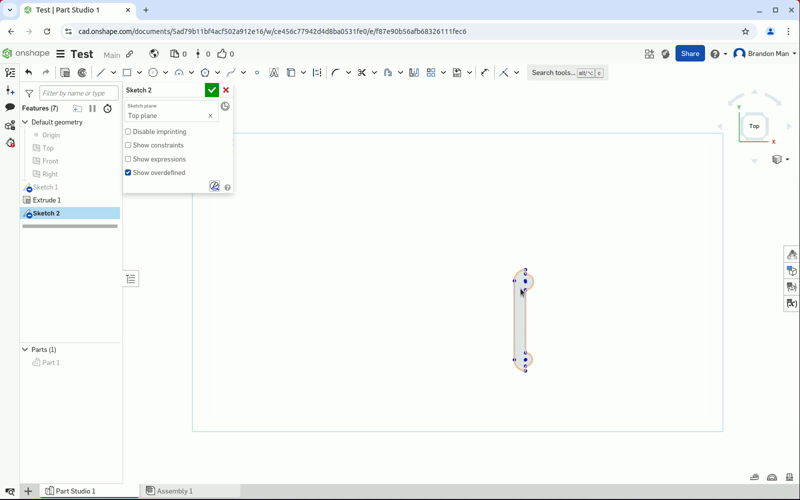
scroll(6)
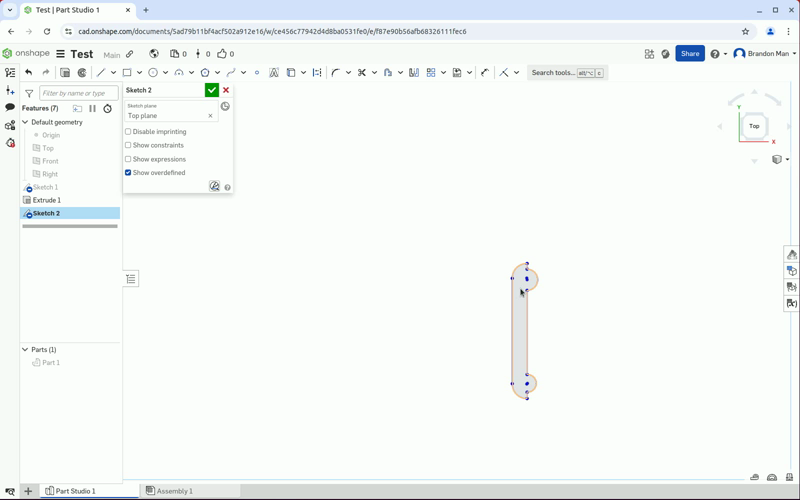
scroll(6)
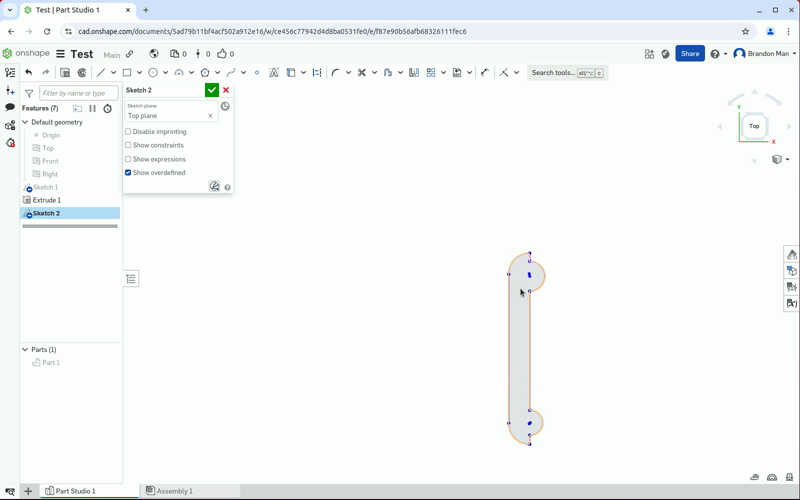
scroll(6)
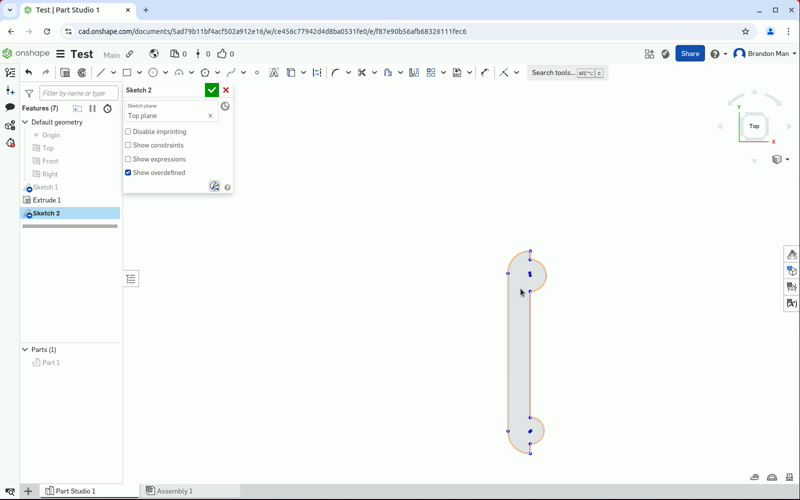
scroll(6)
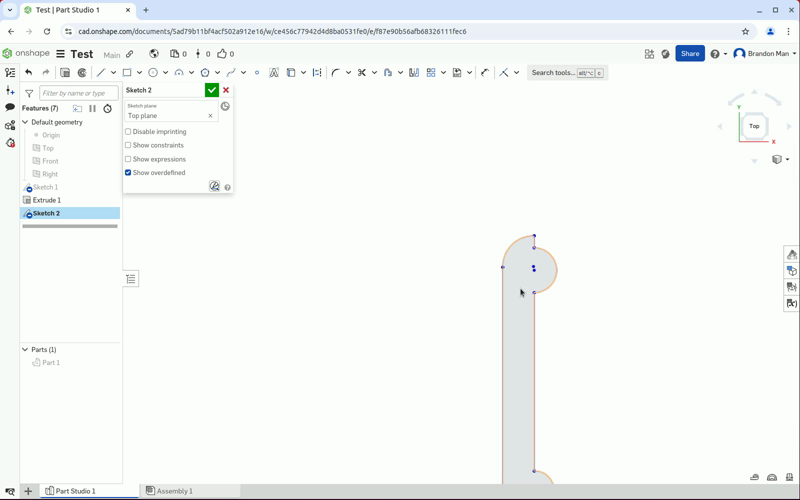
scroll(6)
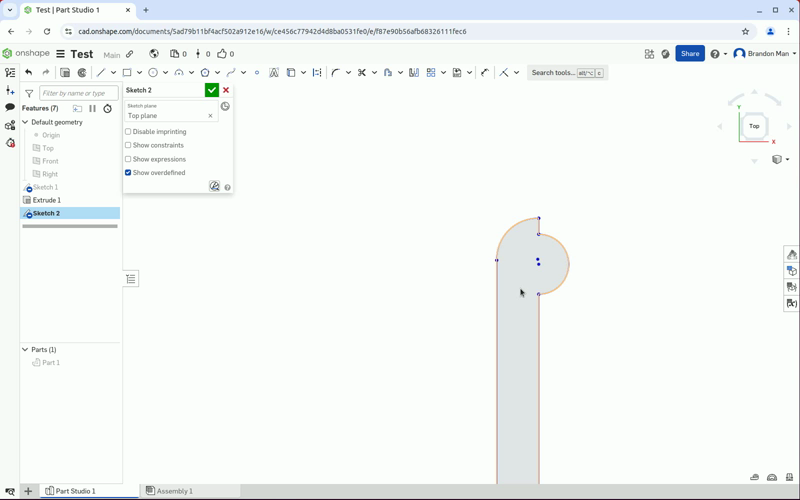
scroll(6)
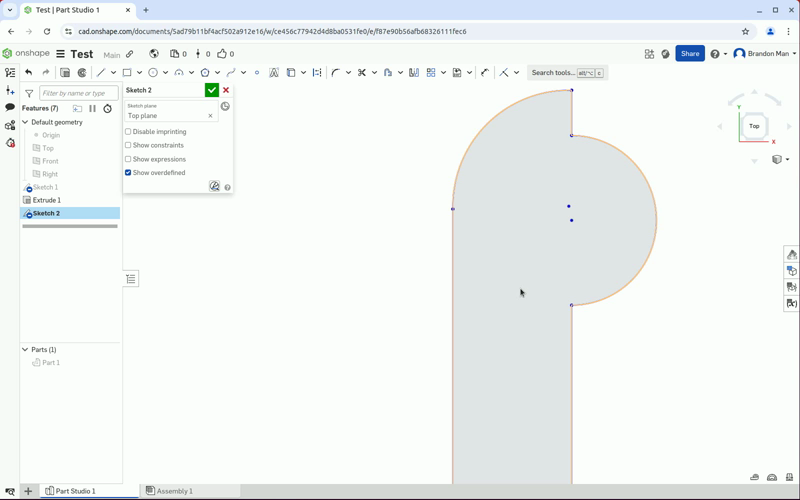
click(520, 288)
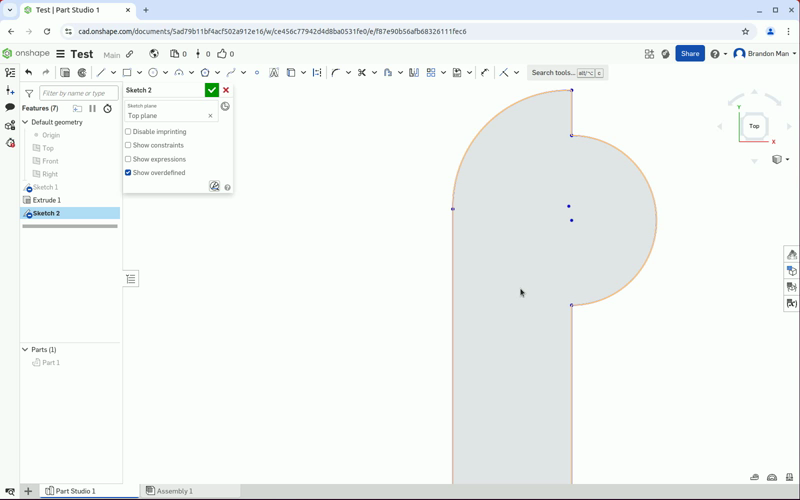
scroll(-6)
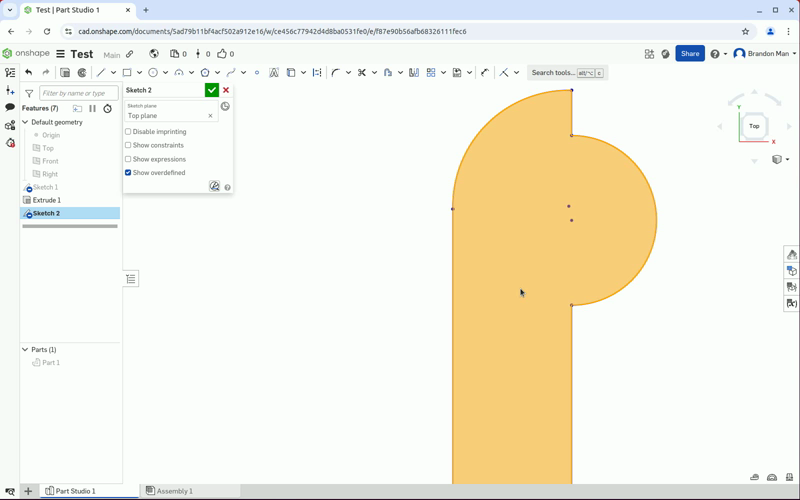
scroll(-6)
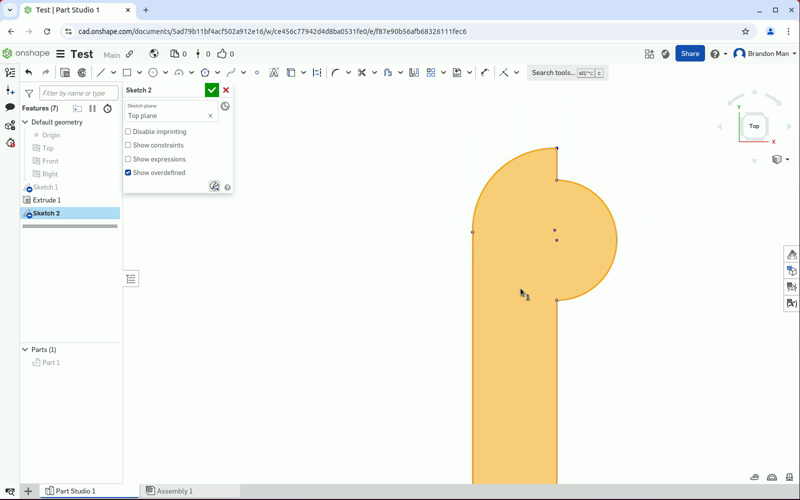
scroll(-6)
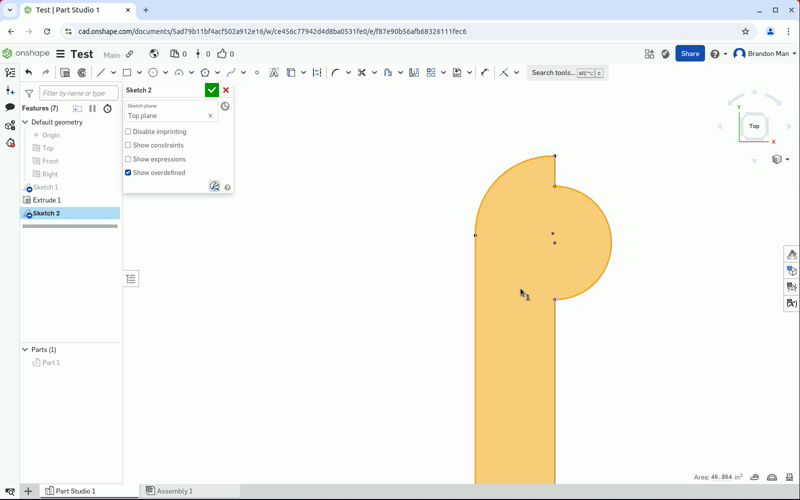
scroll(-6)
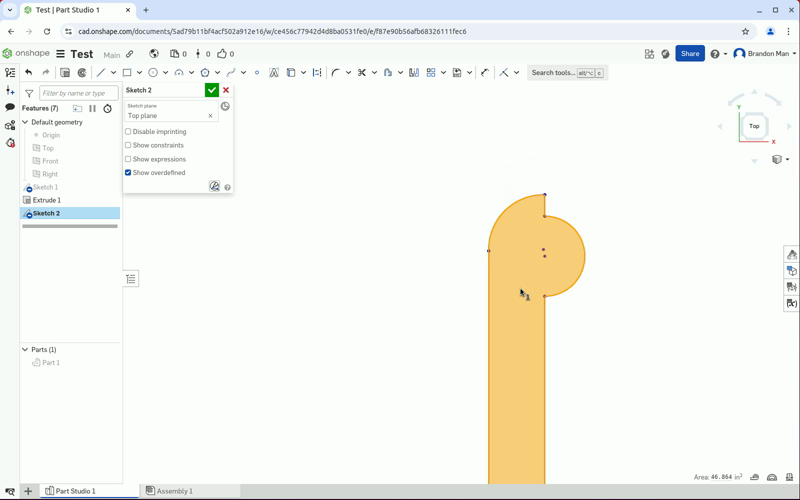
scroll(-6)
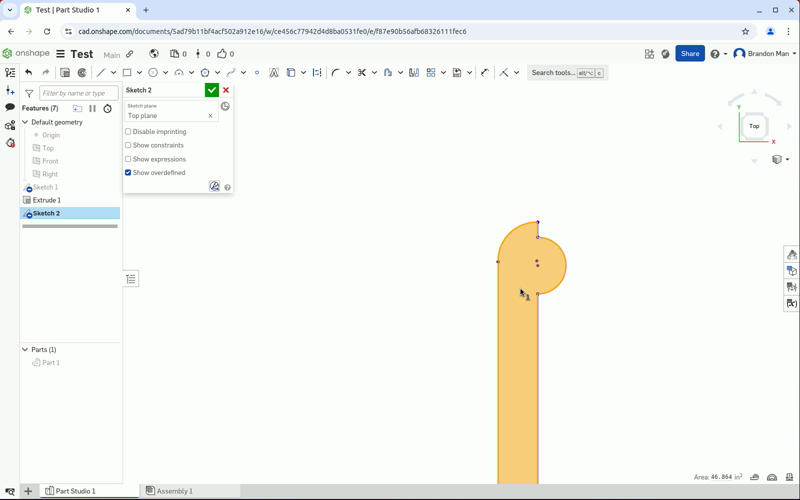
scroll(-6)
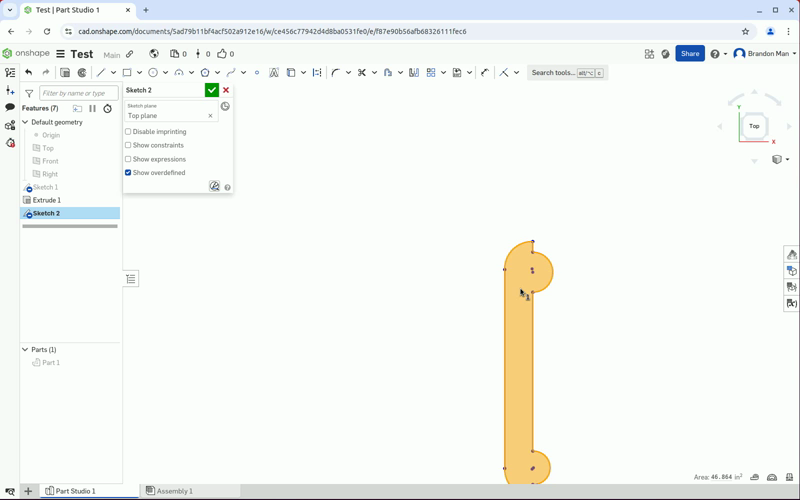
scroll(-6)
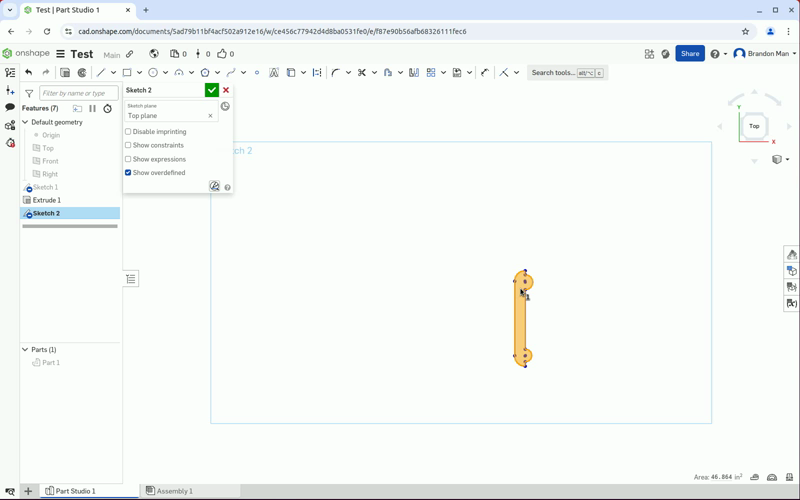
mouse_move(73, 352)
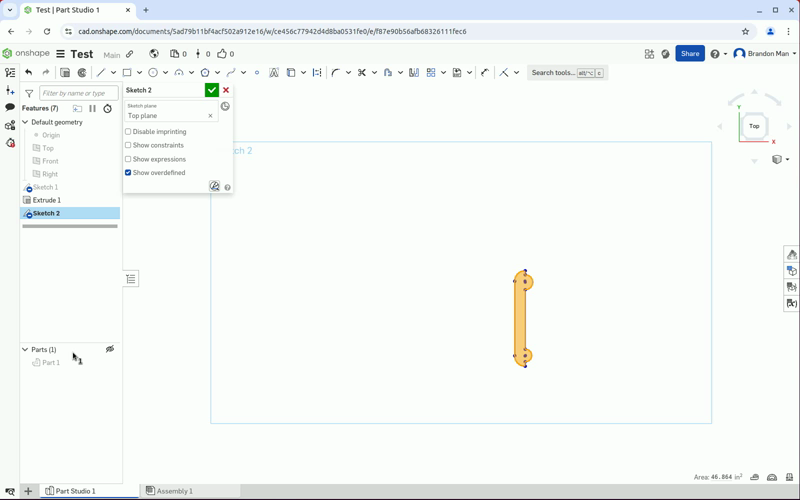
key(shift+y)
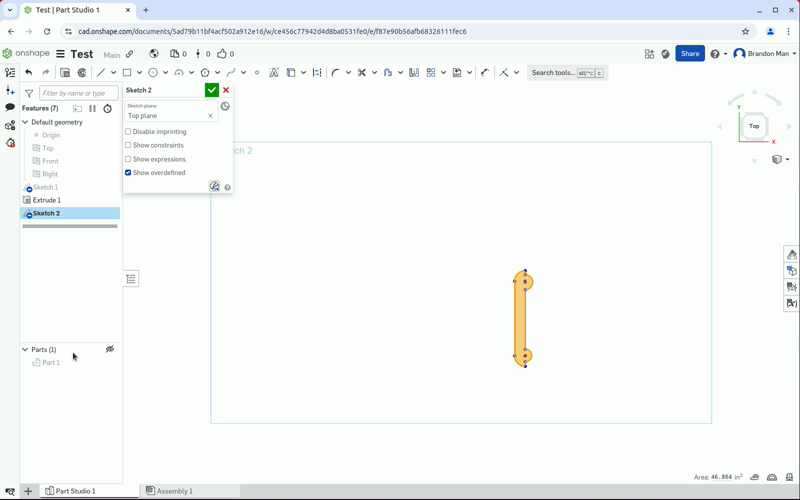
key(shift+e)
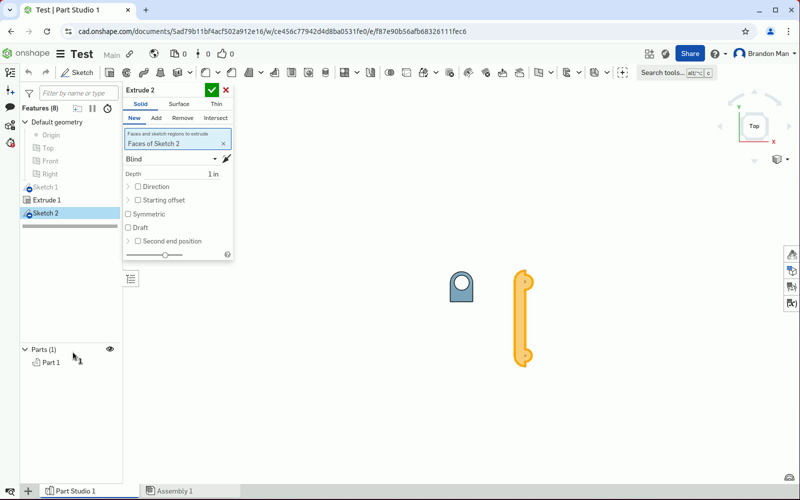
mouse_move(143, 106)
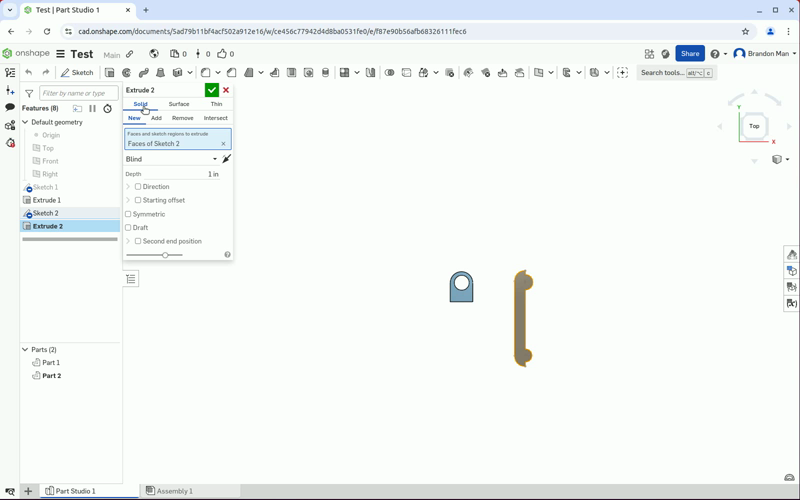
click(143, 106)
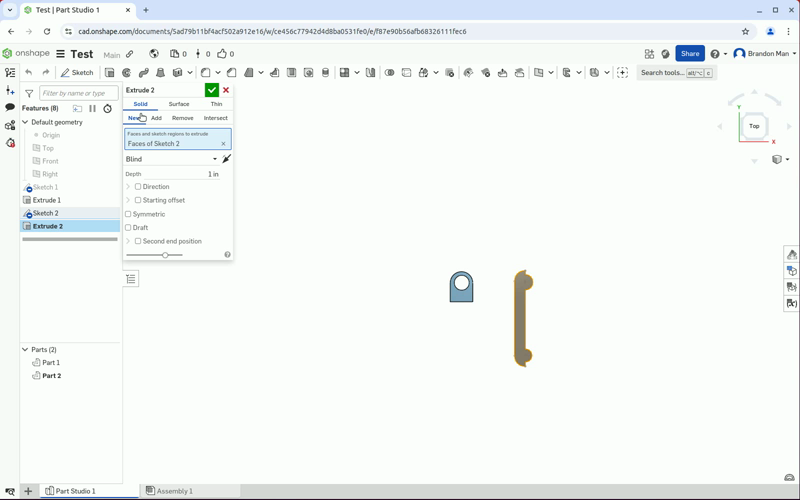
mouse_move(137, 120)
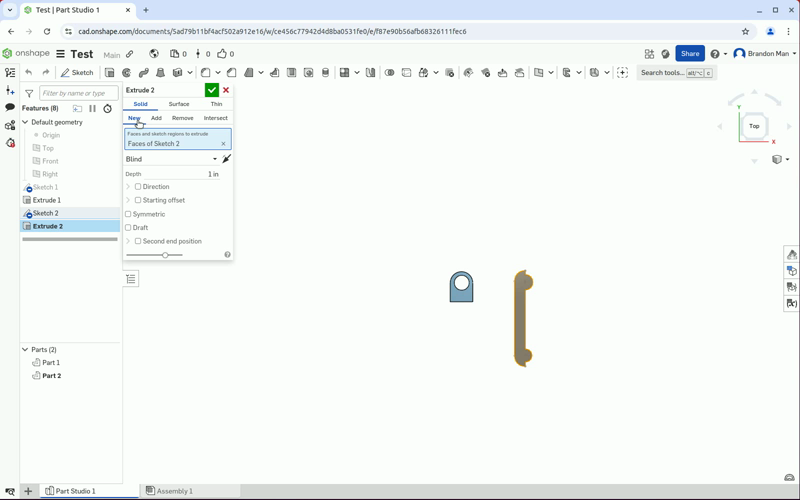
click(137, 120)
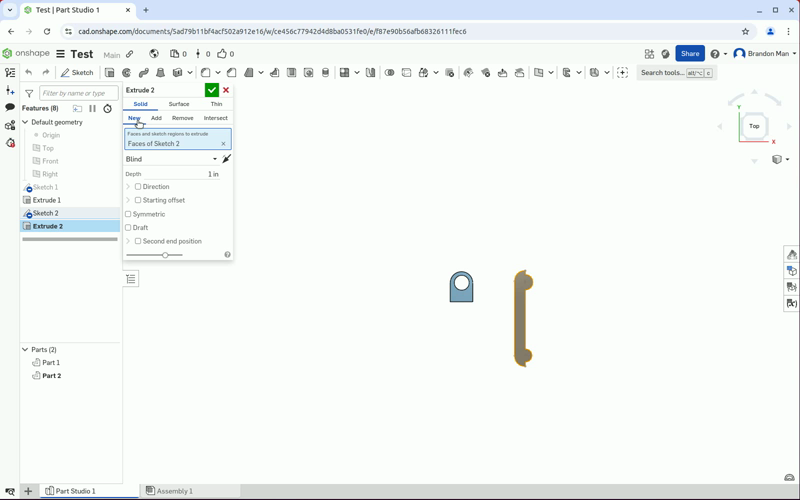
key(tab, 4)
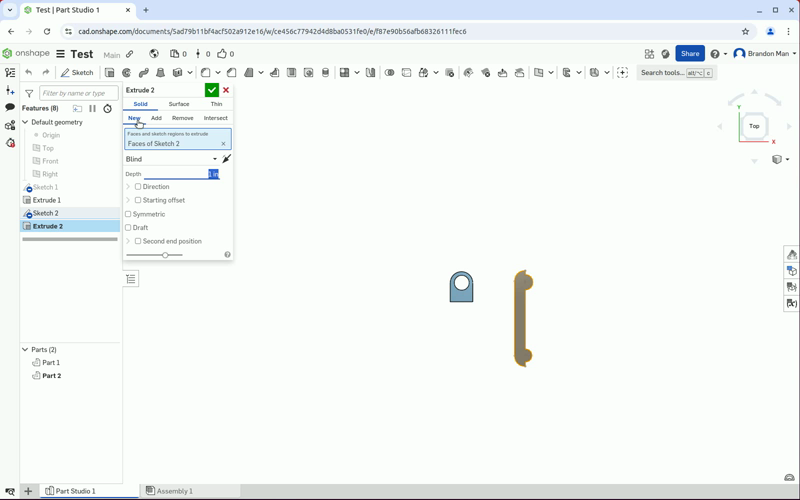
text(3.851)
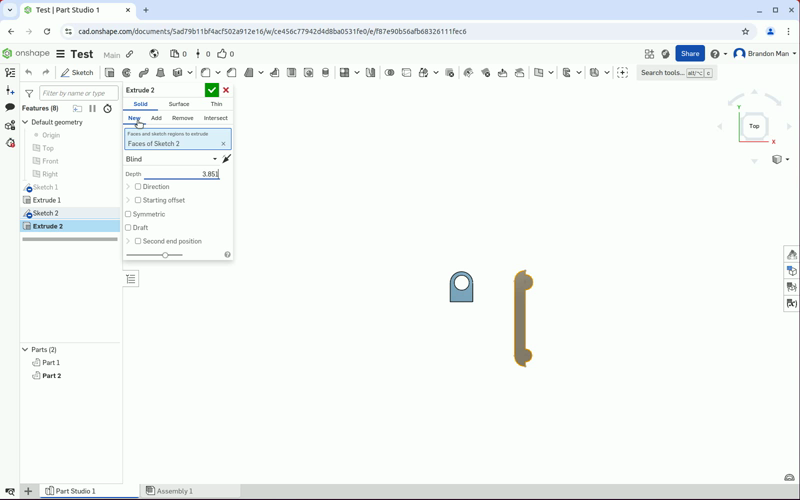
key(enter)
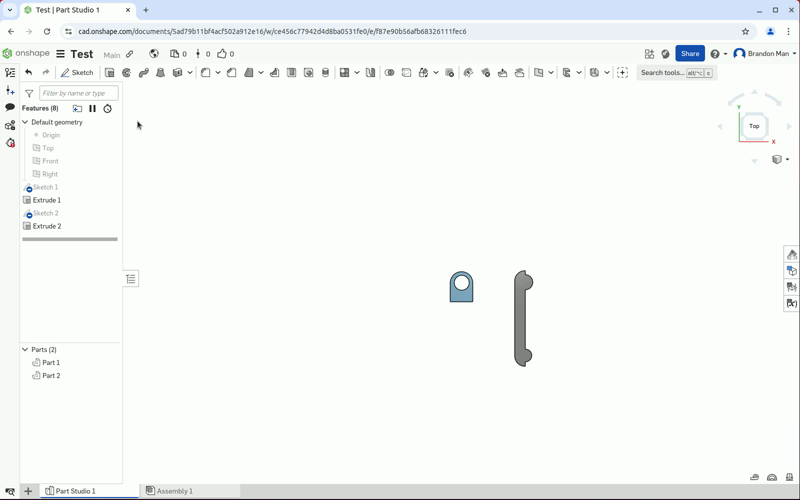
key(shift+h)
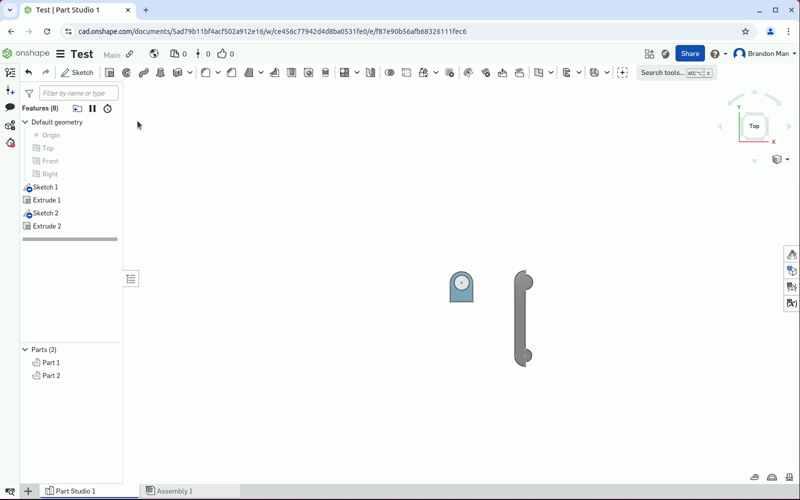
key(shift+h)
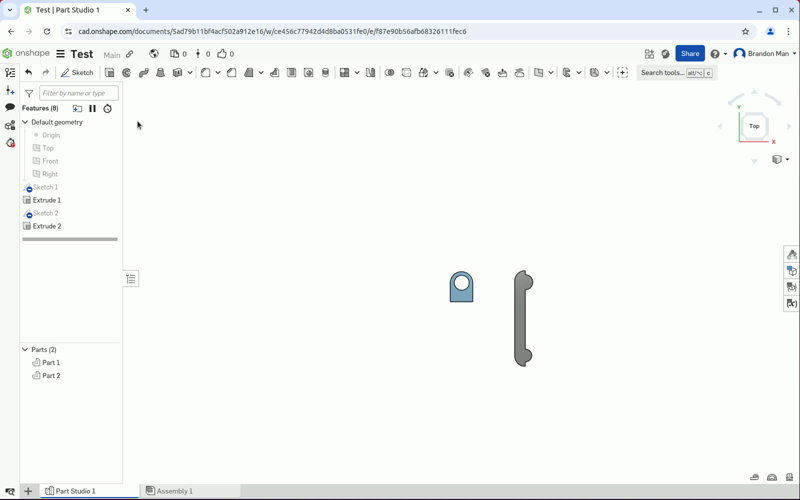
mouse_move(73, 189)
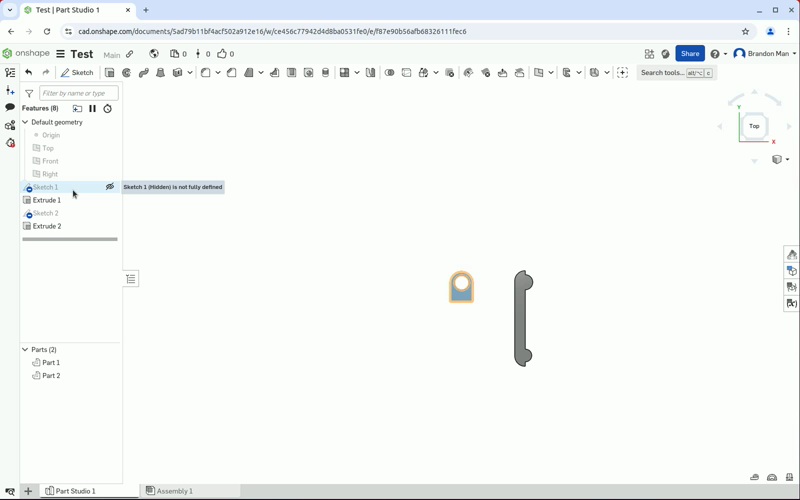
click(73, 189)
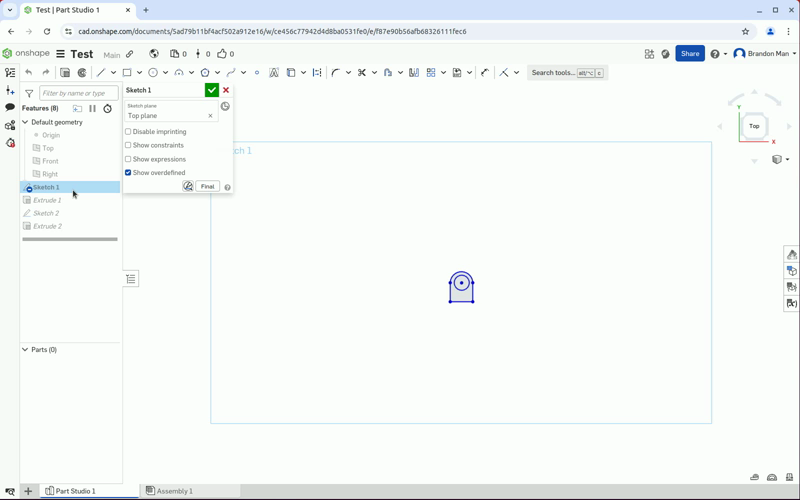
mouse_move(229, 92)
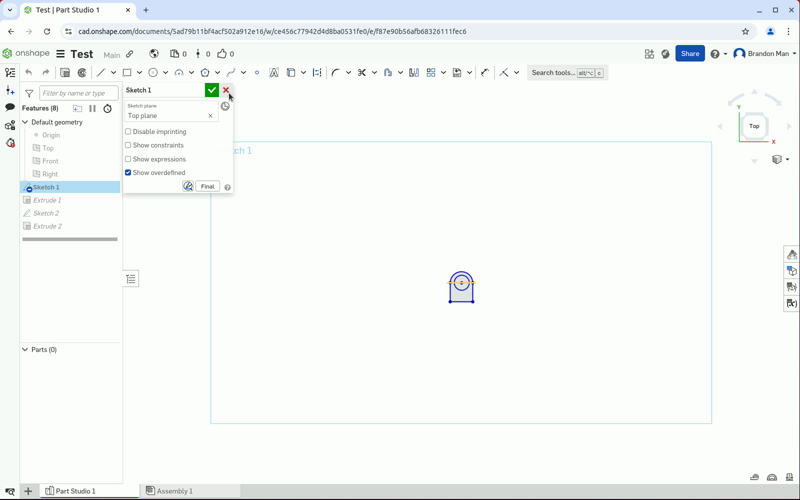
click(229, 92)
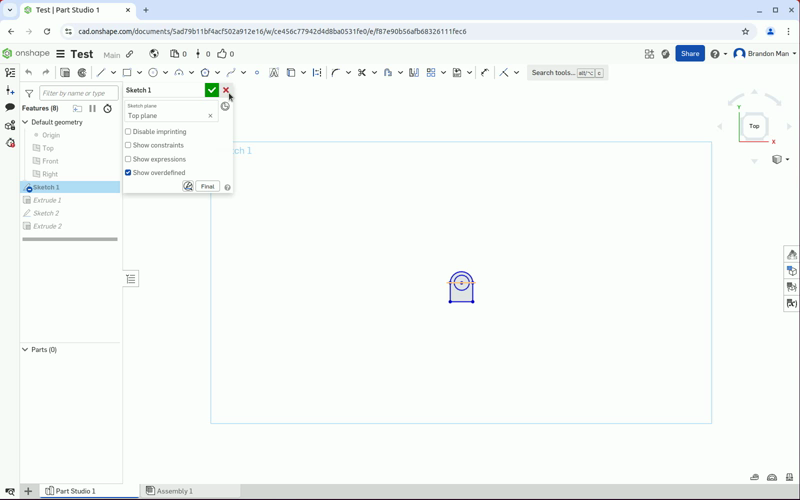
key(shift+s)
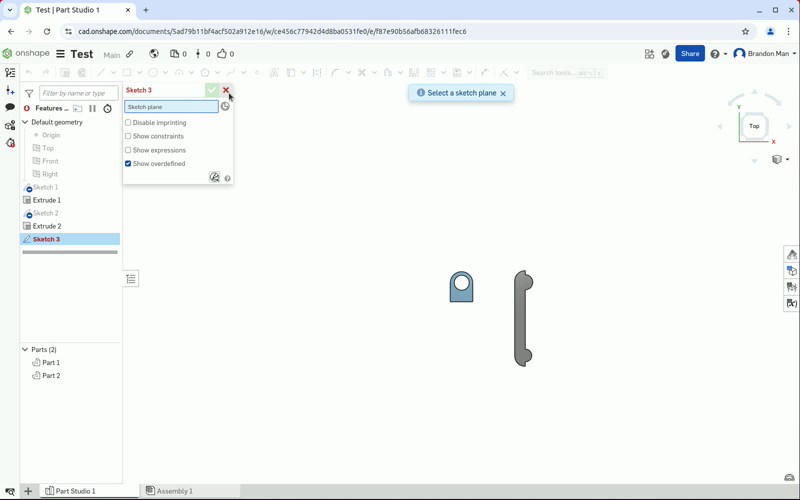
mouse_move(73, 150)
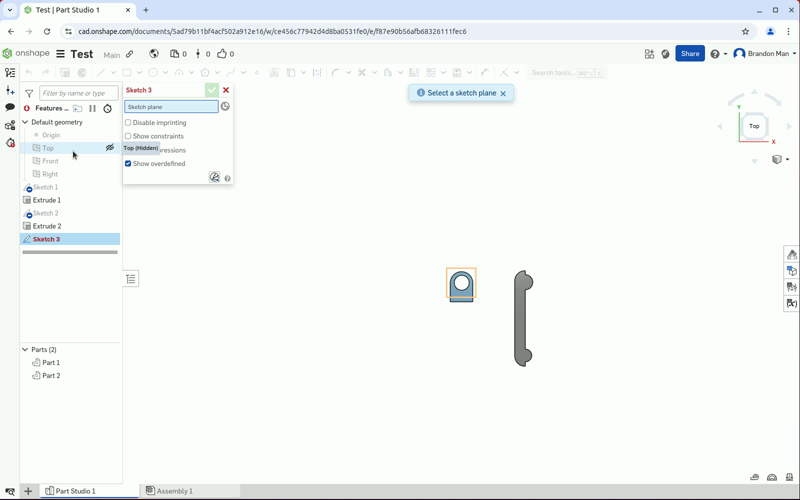
click(73, 150)
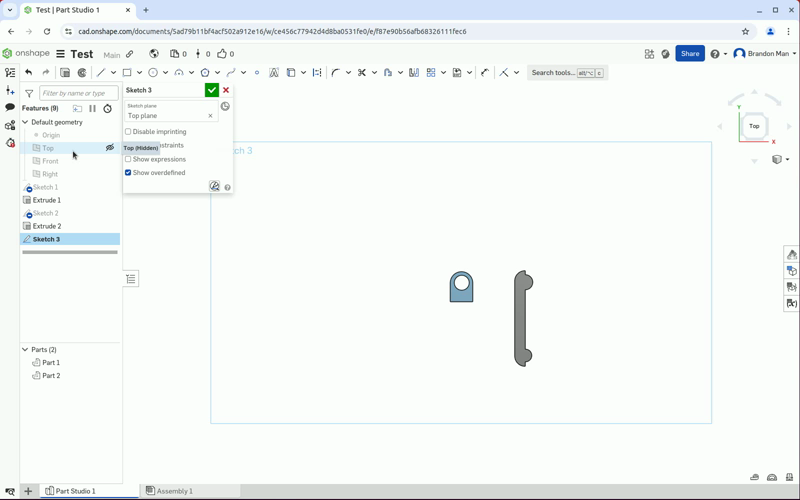
mouse_move(73, 352)
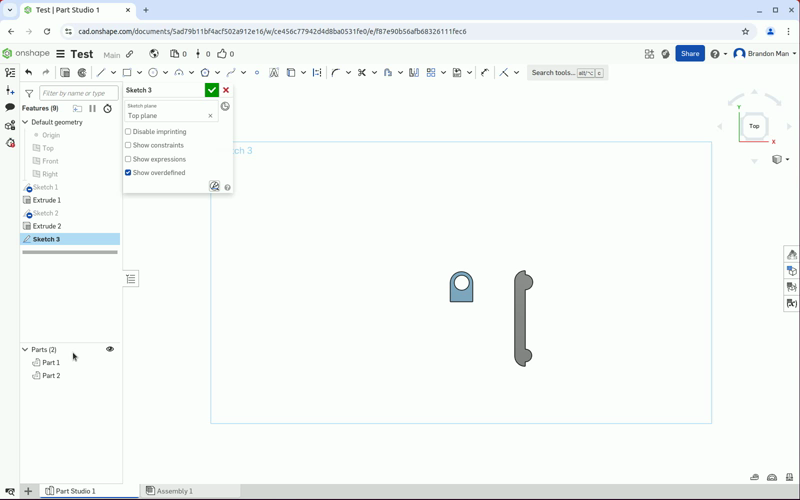
key(y)
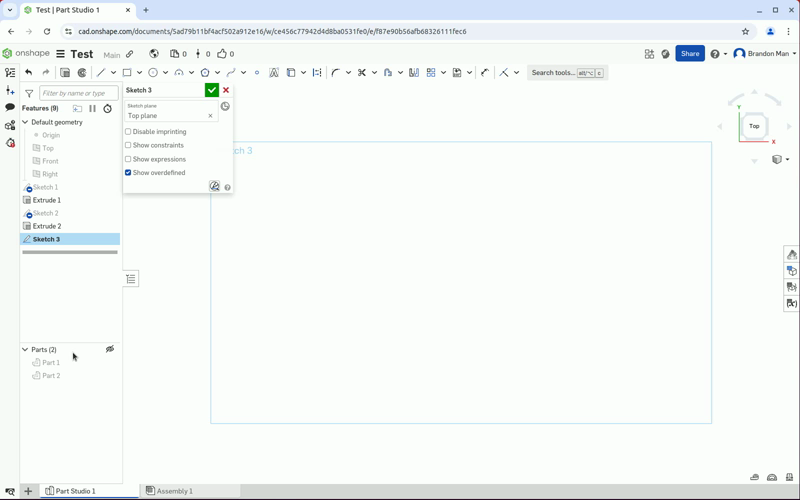
key(a)
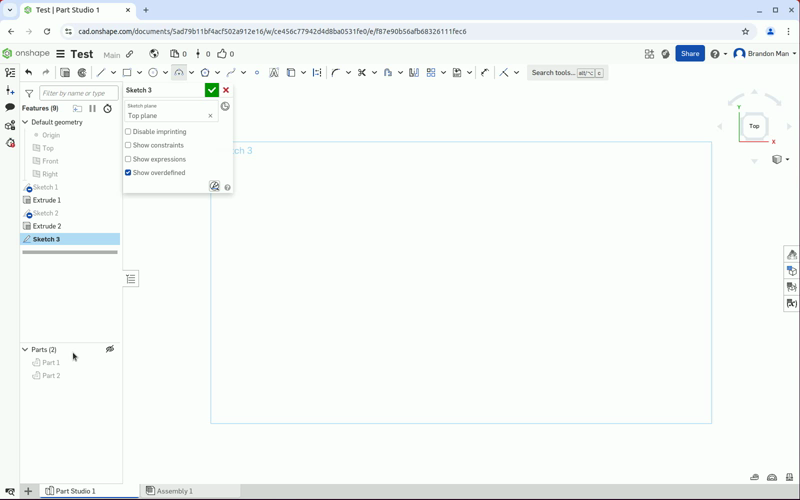
key_down(shift)
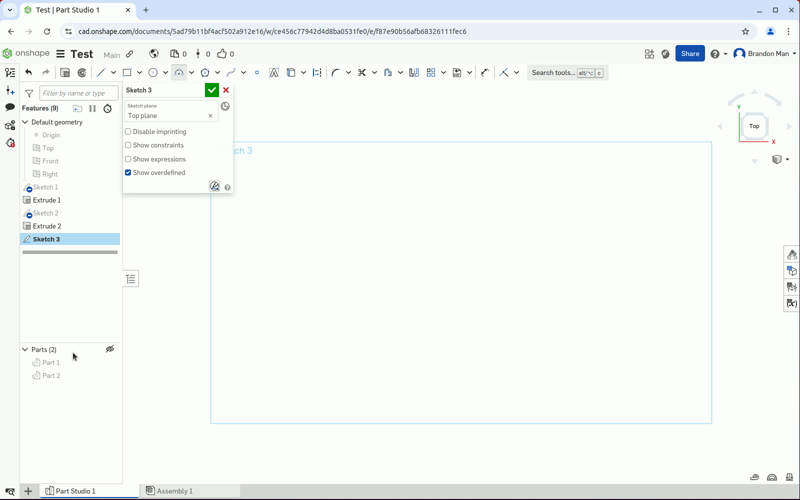
mouse_move(562, 369)
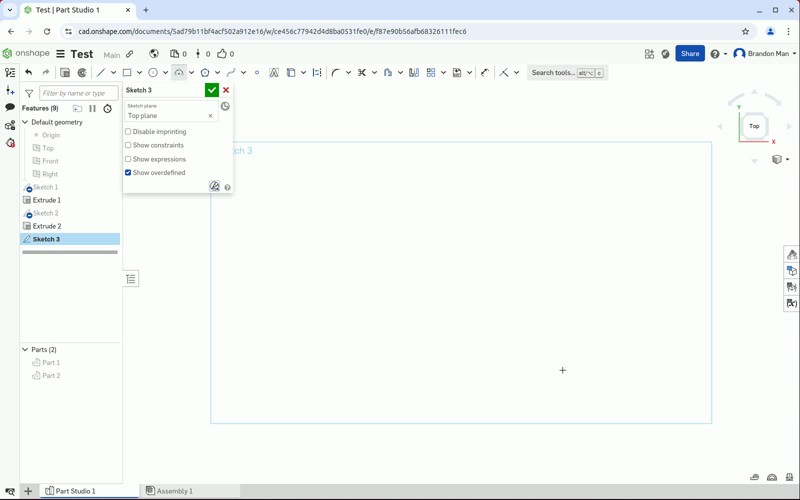
click(562, 369)
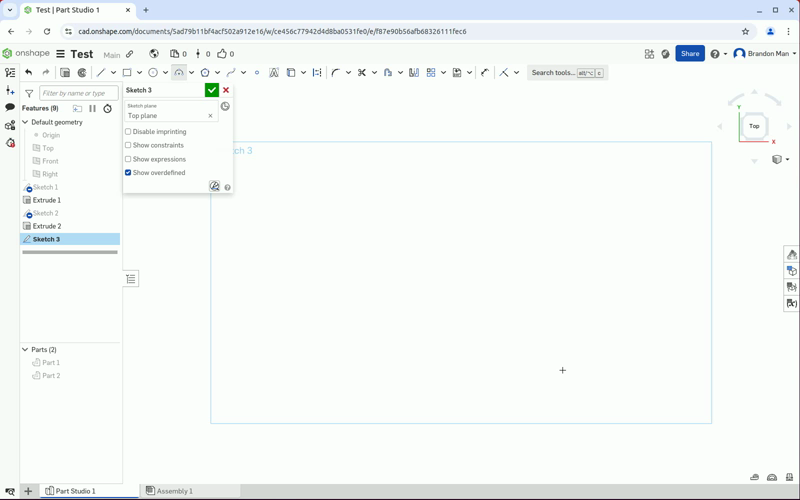
key_up(shift)
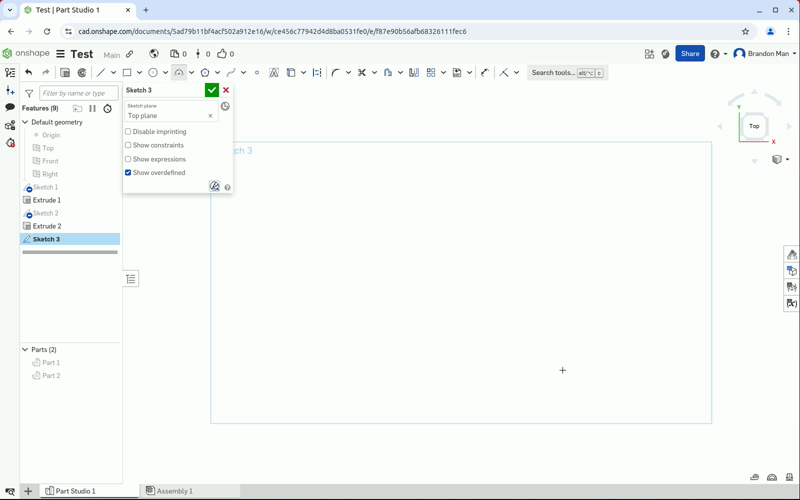
key_down(shift)
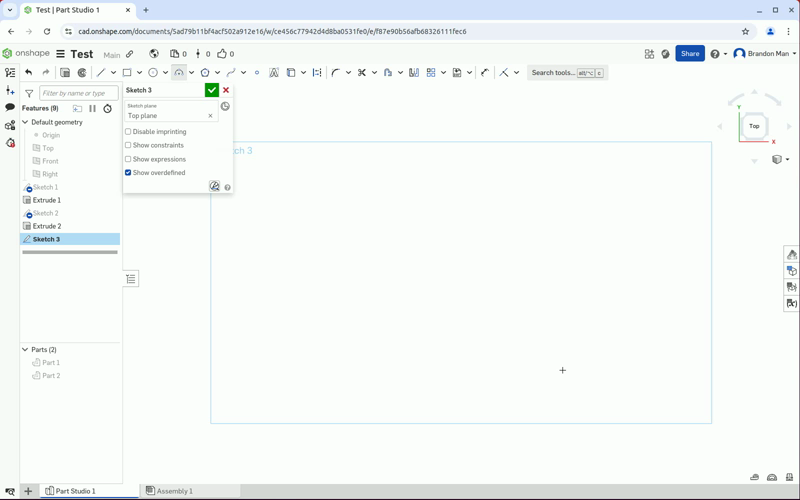
mouse_move(573, 358)
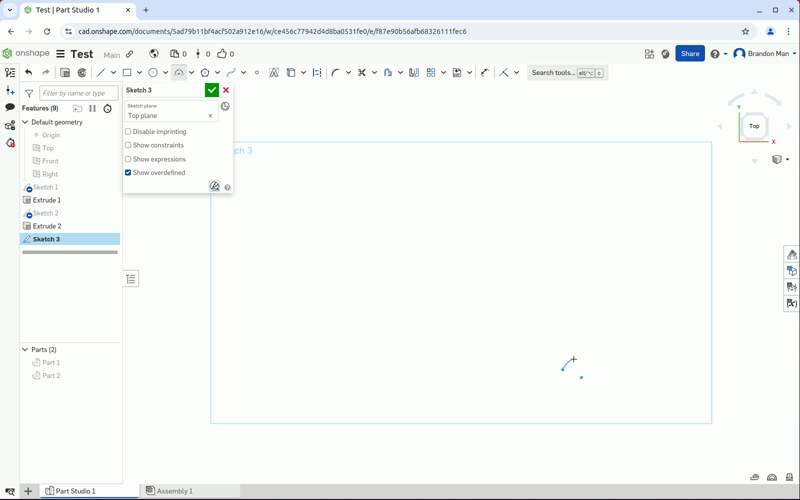
click(573, 358)
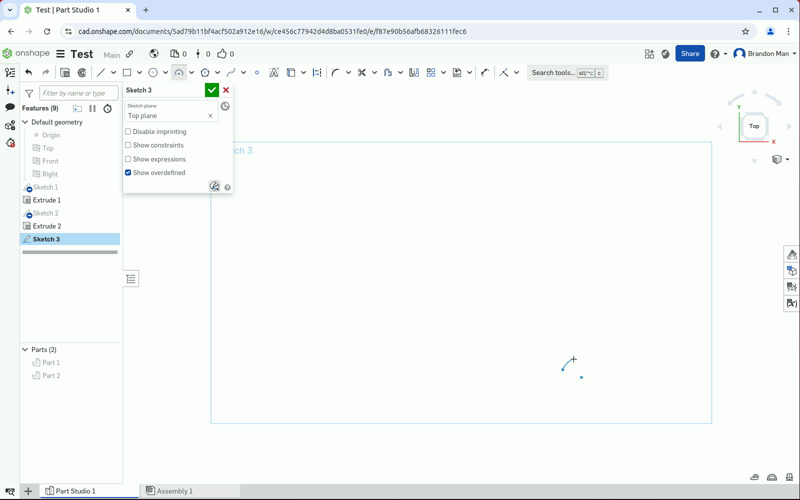
mouse_move(570, 366)
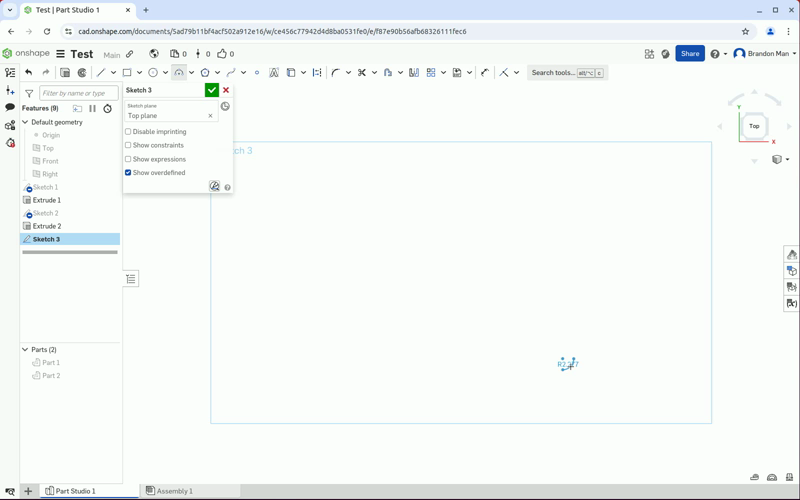
click(570, 366)
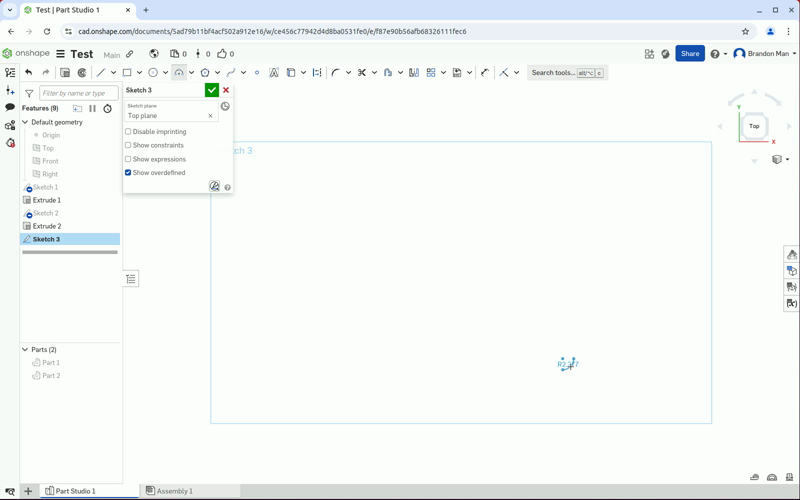
key_up(shift)
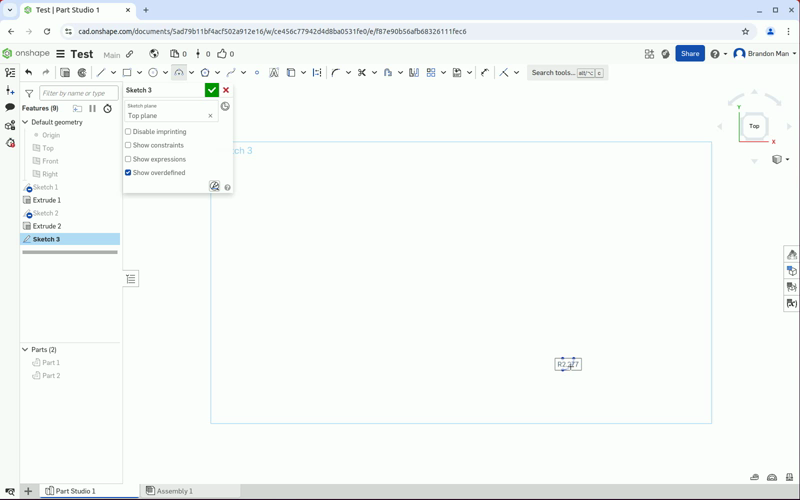
key(esc)
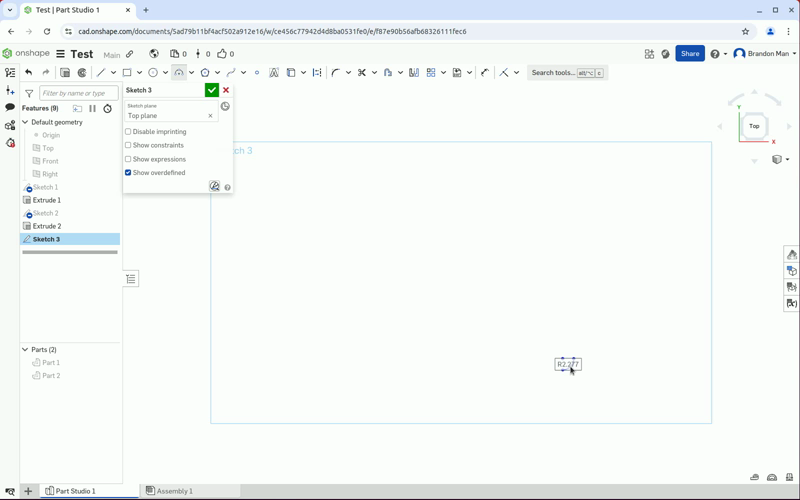
key(l)
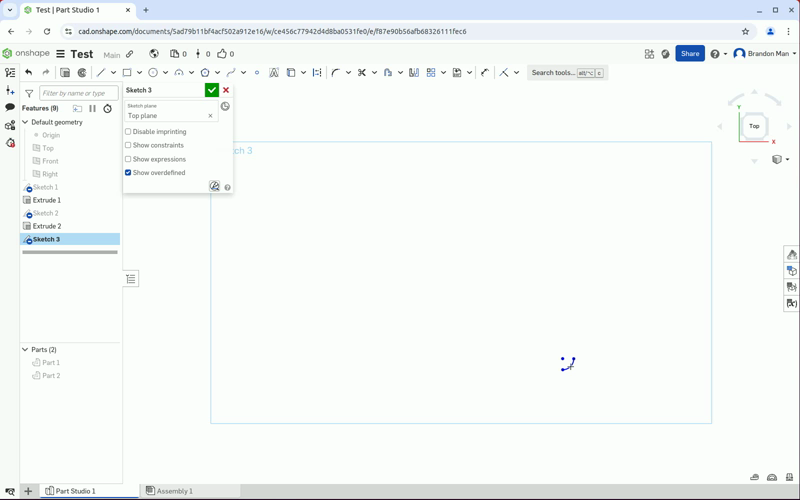
mouse_move(573, 358)
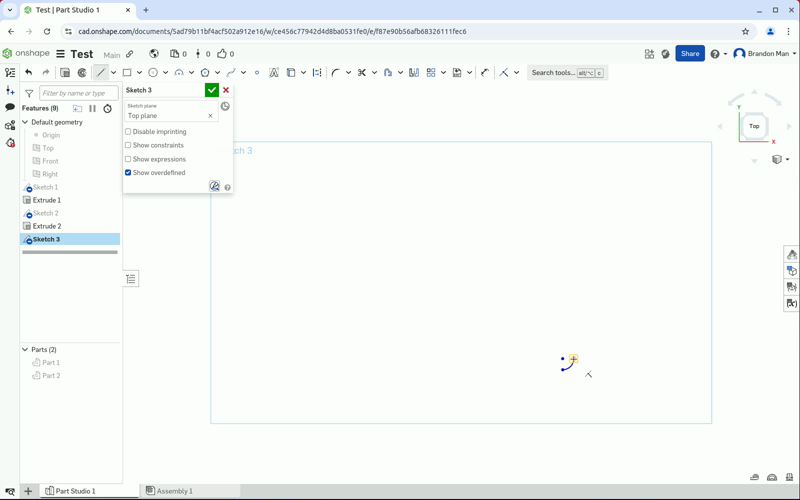
click(573, 358)
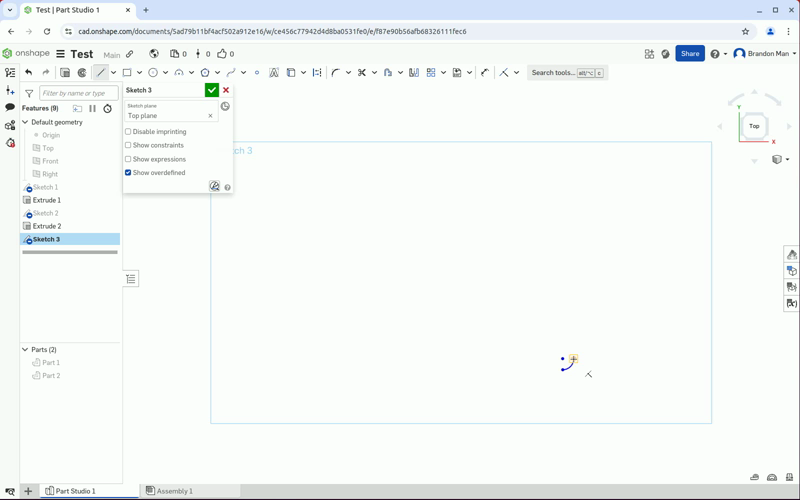
key_down(shift)
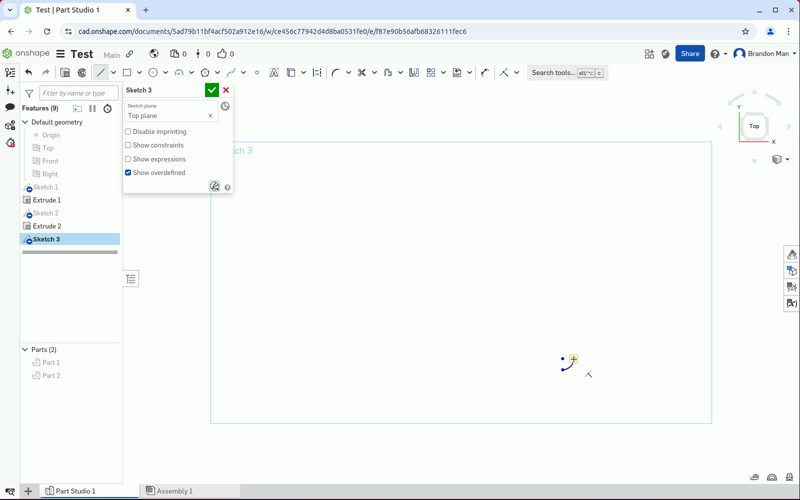
mouse_move(573, 285)
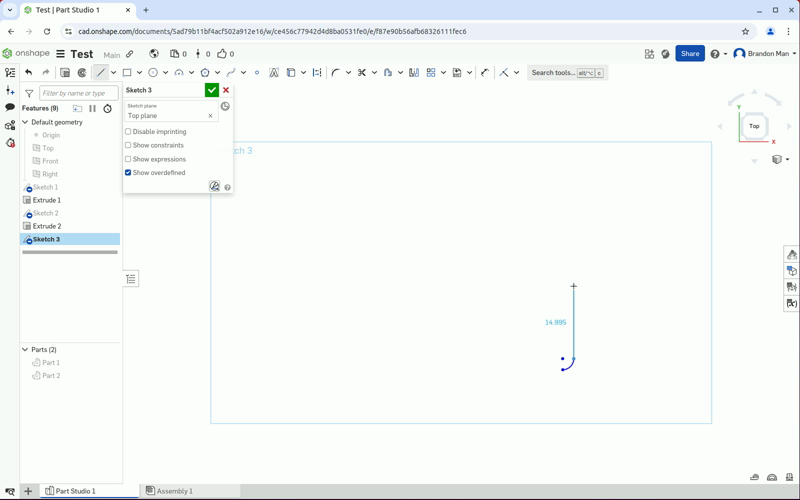
click(573, 285)
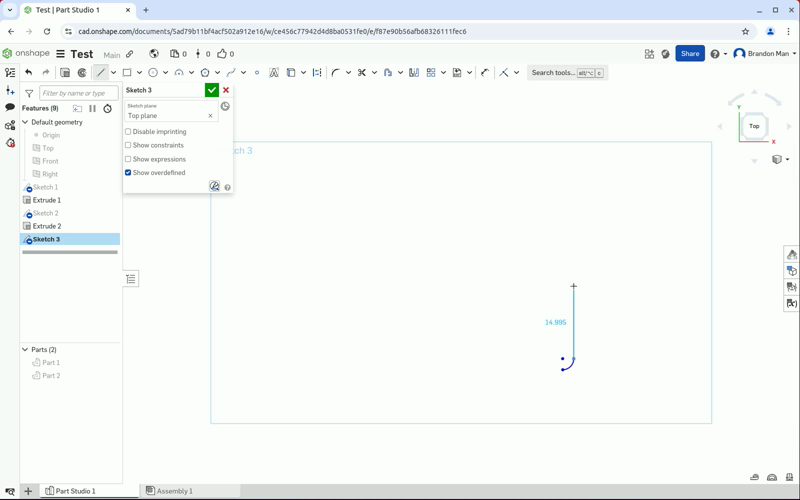
key_up(shift)
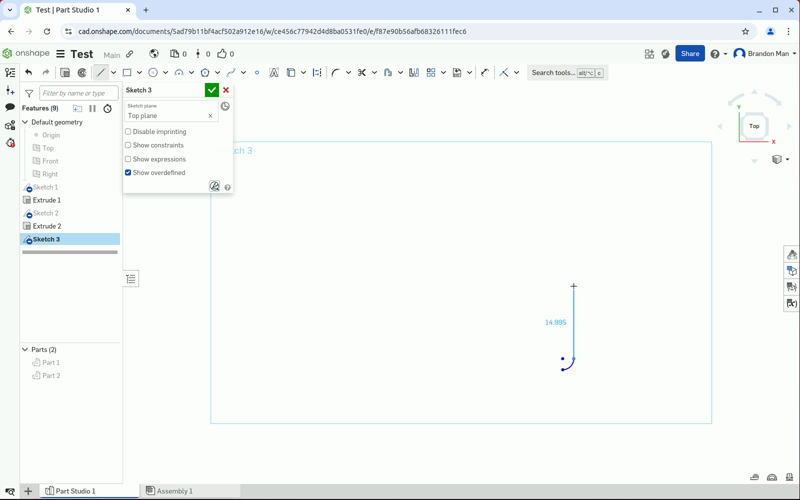
key(esc)
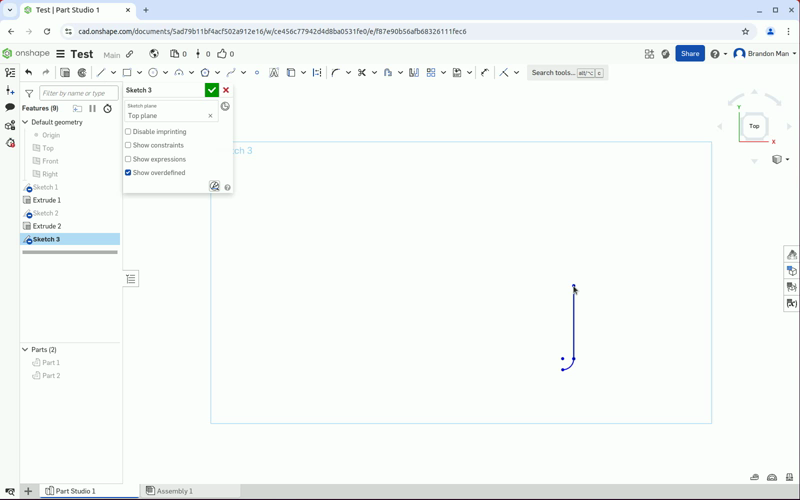
key(a)
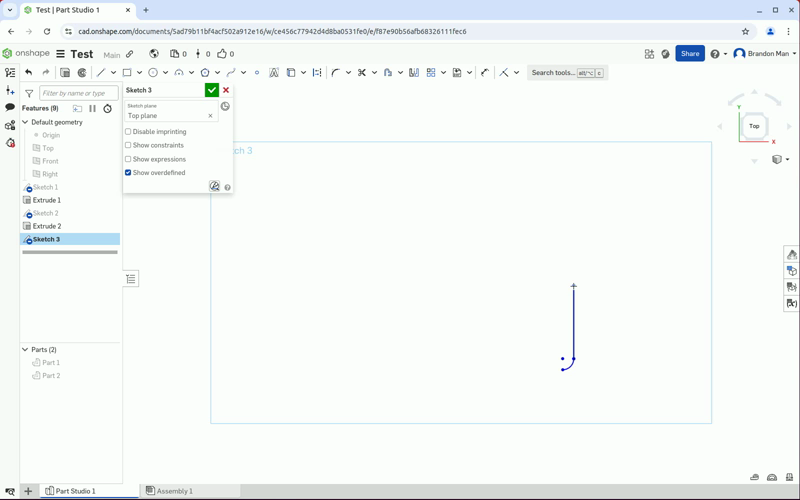
mouse_move(573, 285)
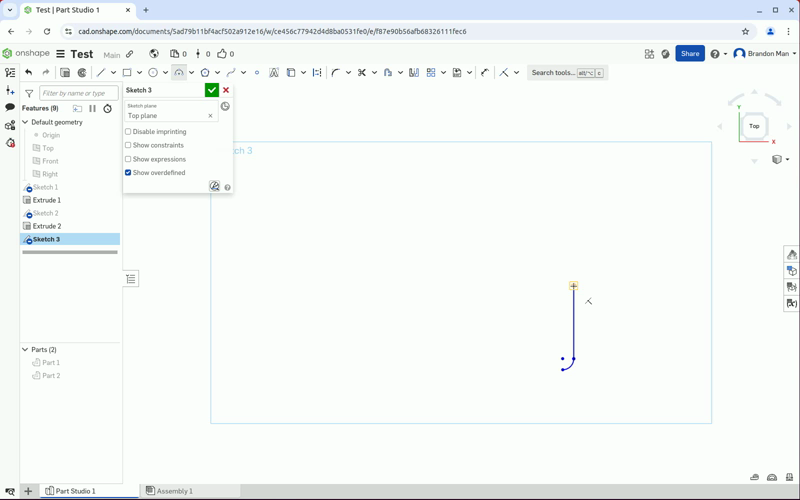
click(573, 285)
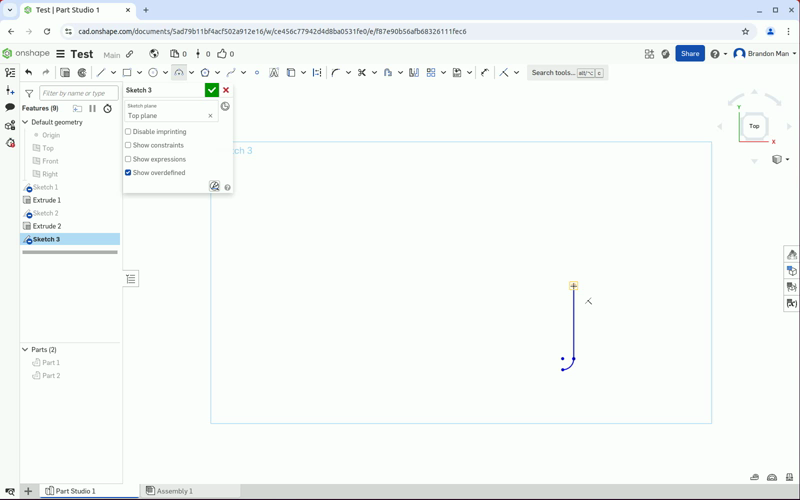
key_down(shift)
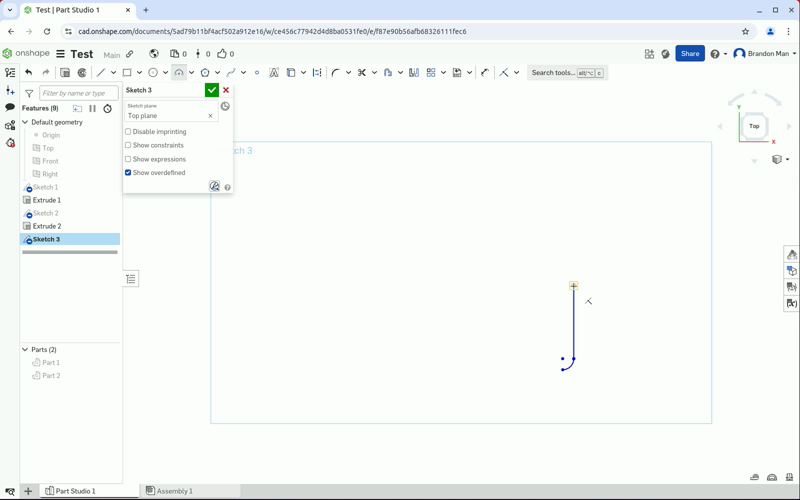
mouse_move(562, 274)
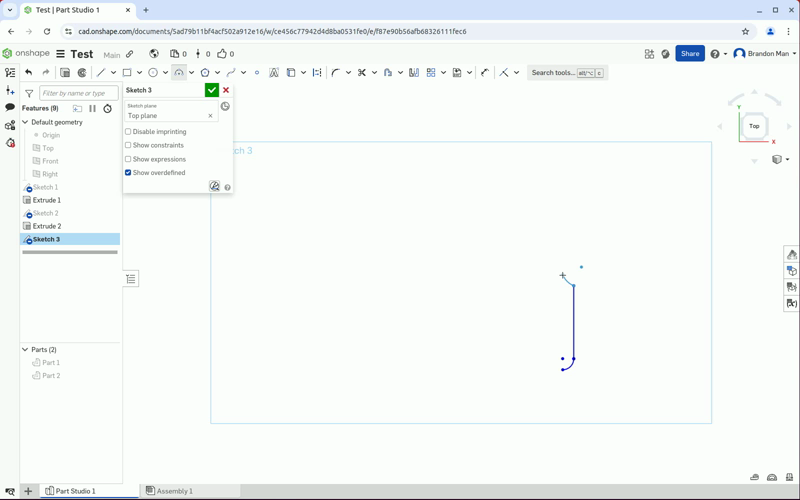
click(562, 274)
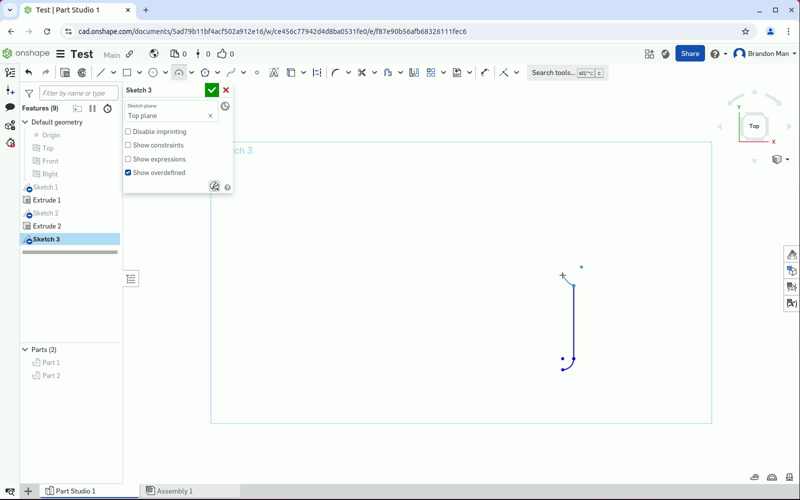
mouse_move(570, 277)
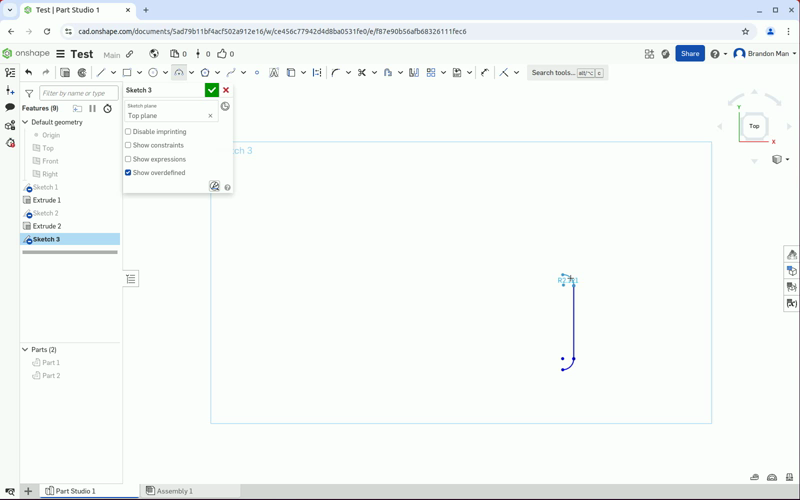
click(570, 277)
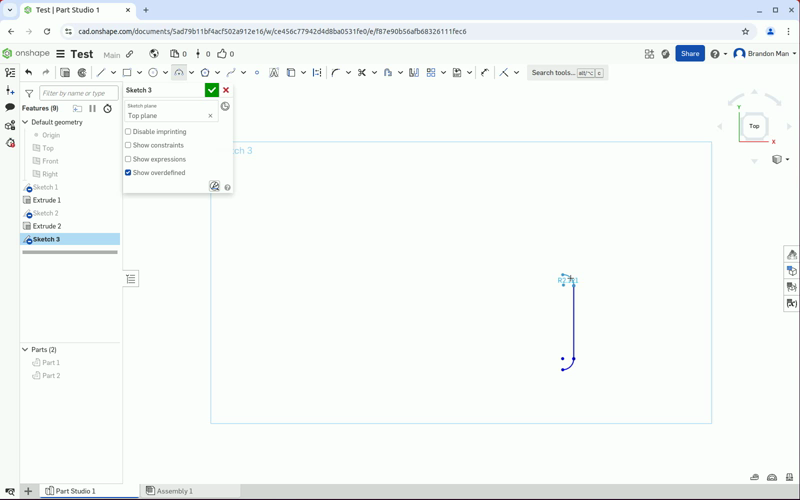
key_up(shift)
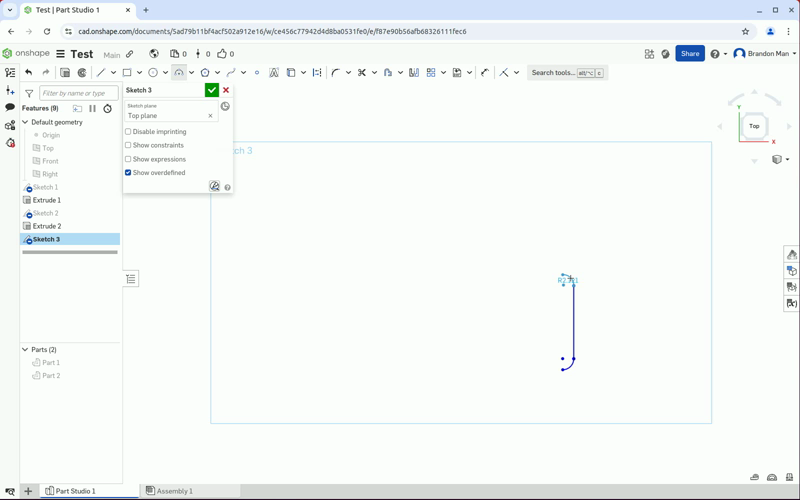
key(esc)
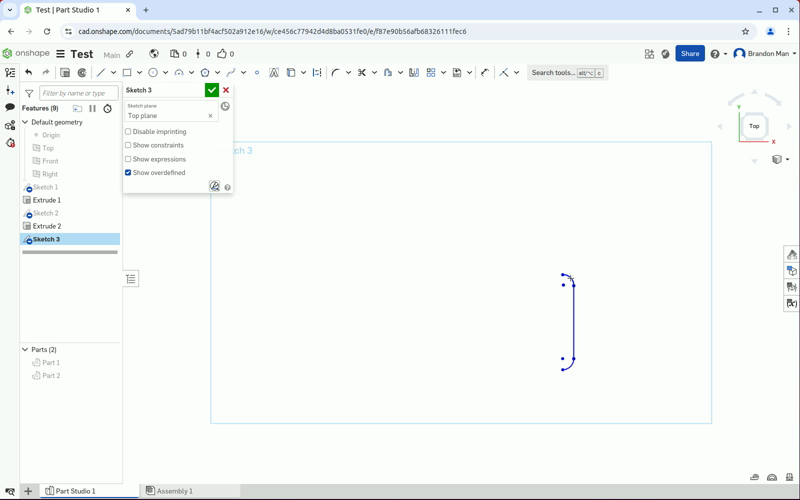
key(l)
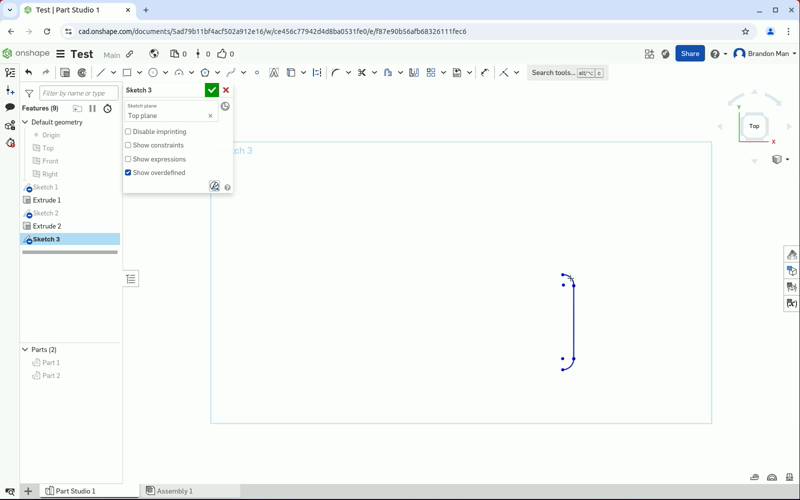
mouse_move(562, 274)
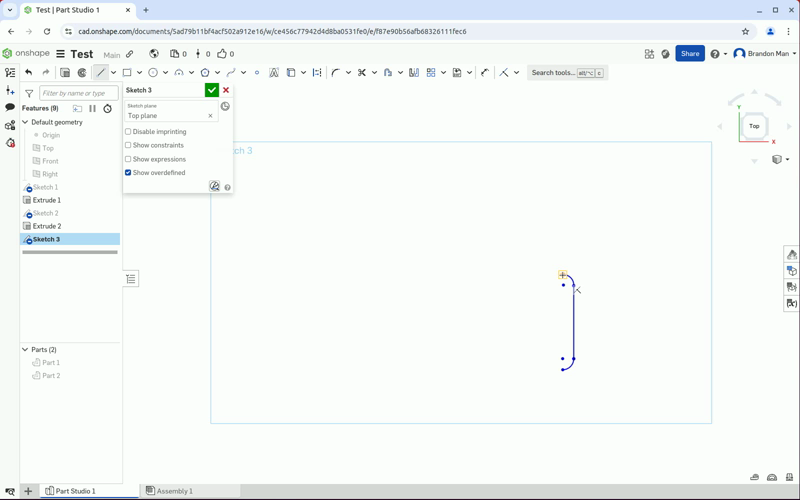
click(562, 274)
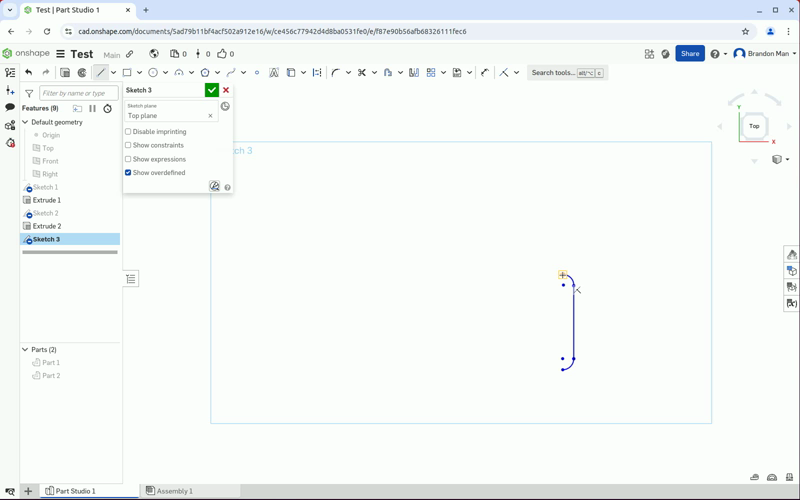
key_down(shift)
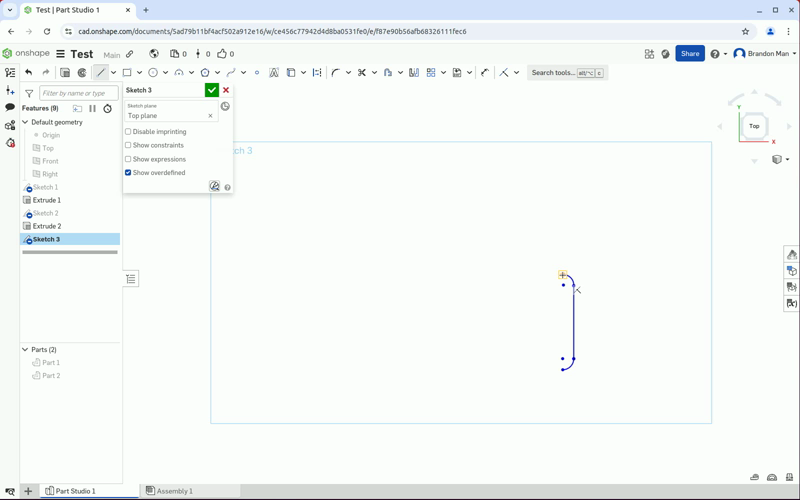
mouse_move(589, 274)
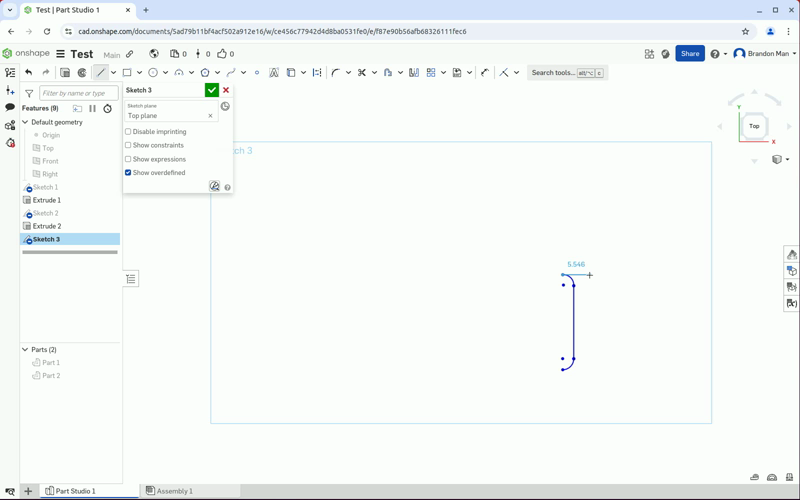
mouse_move(562, 278)
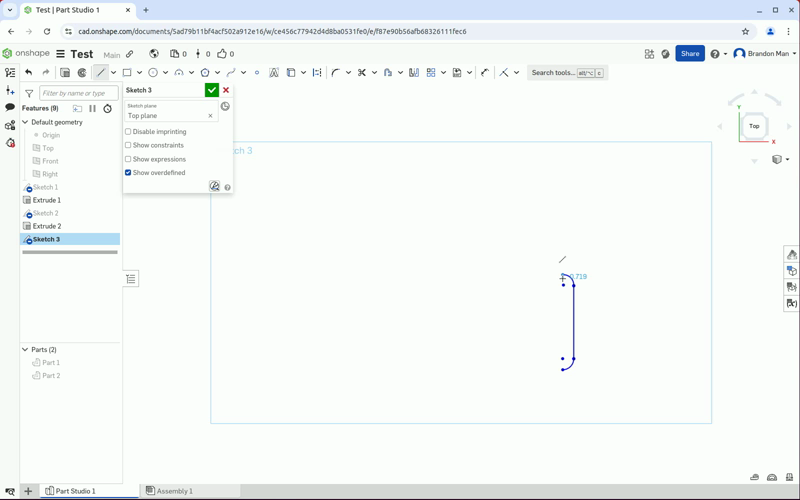
scroll(6)
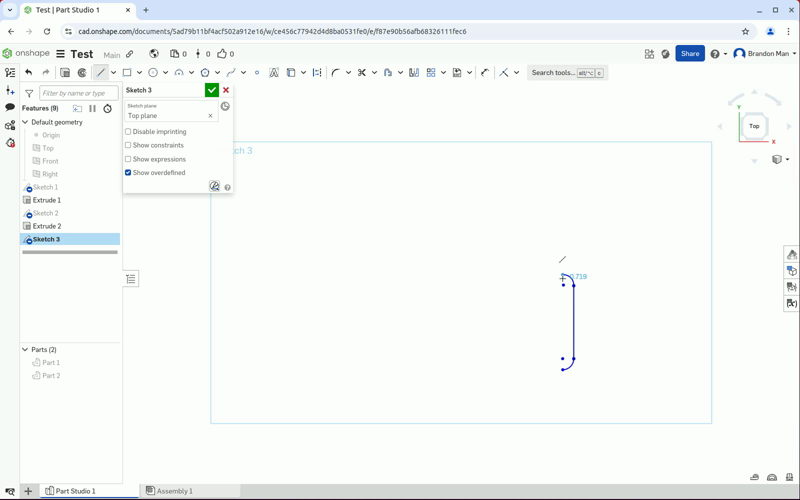
scroll(6)
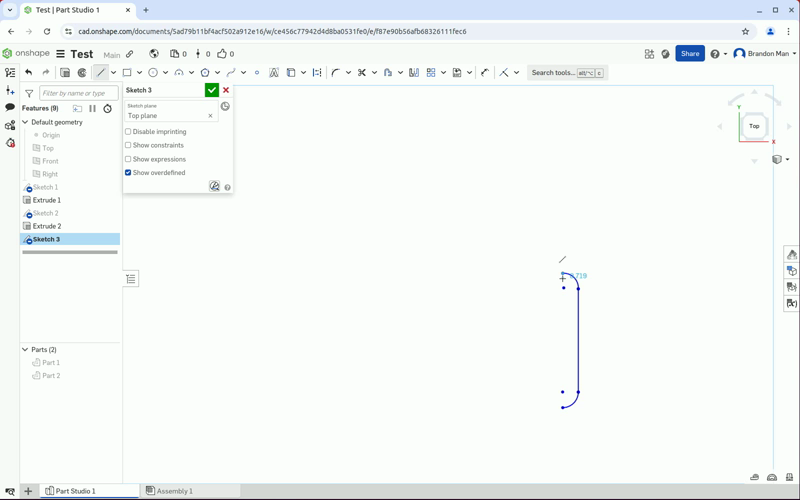
scroll(6)
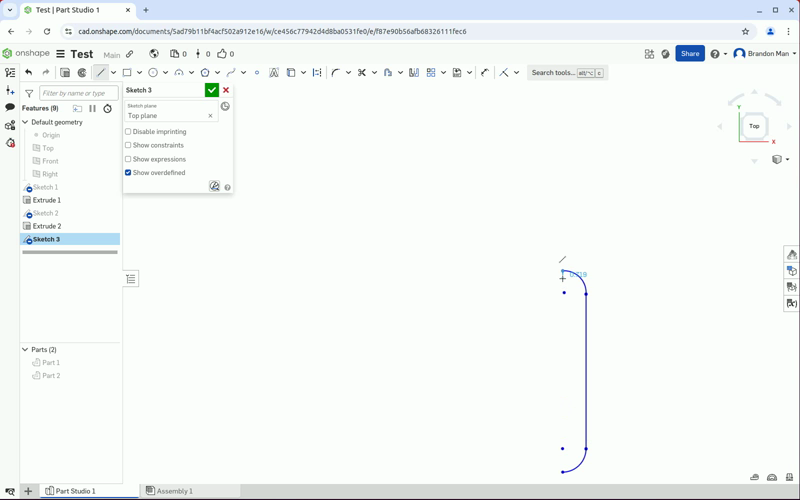
scroll(6)
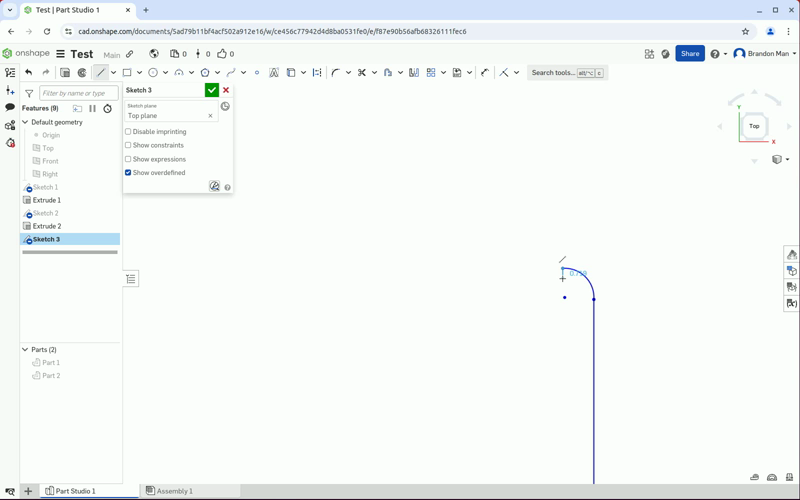
scroll(6)
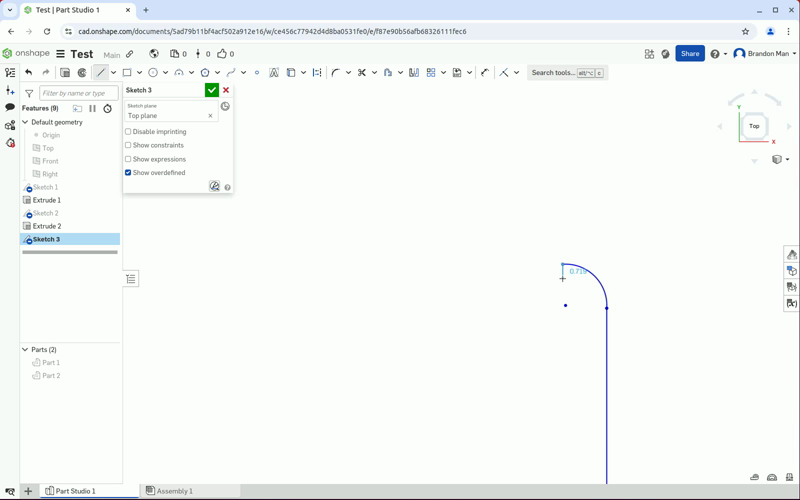
scroll(6)
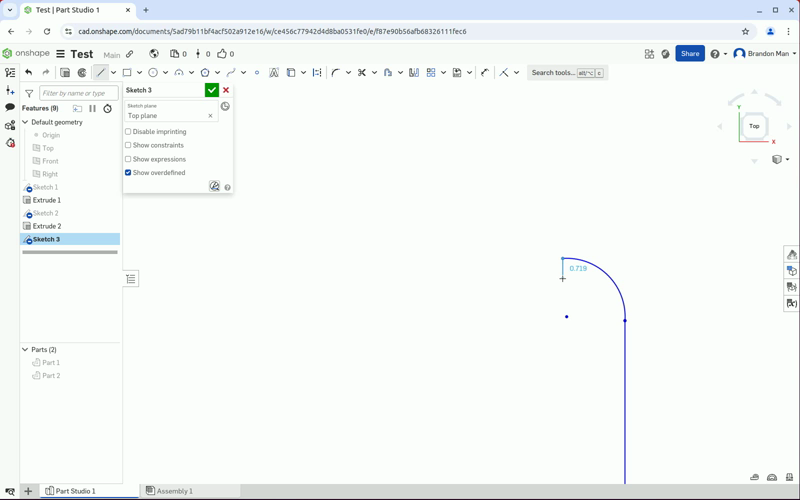
scroll(6)
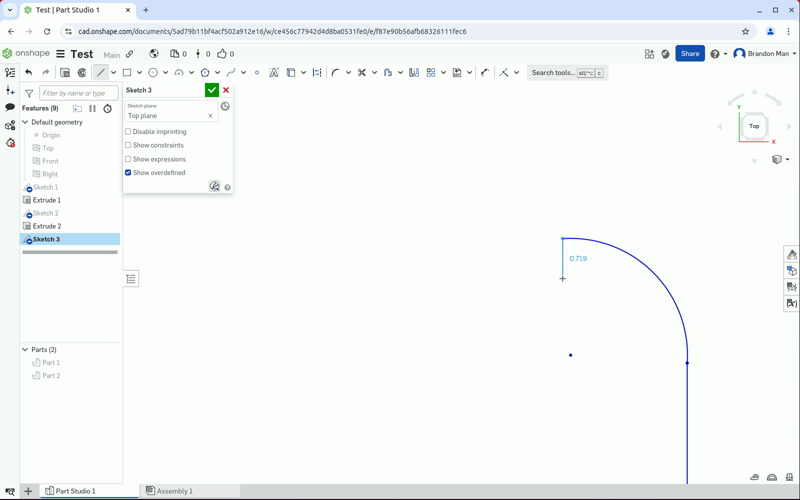
click(562, 278)
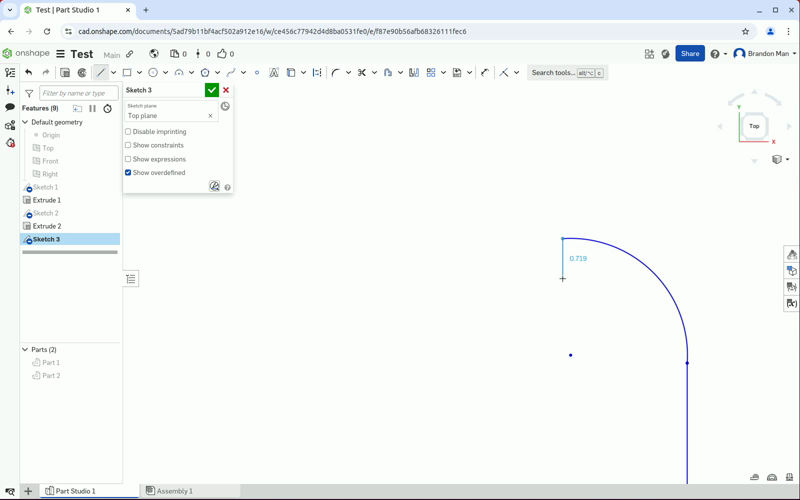
scroll(-6)
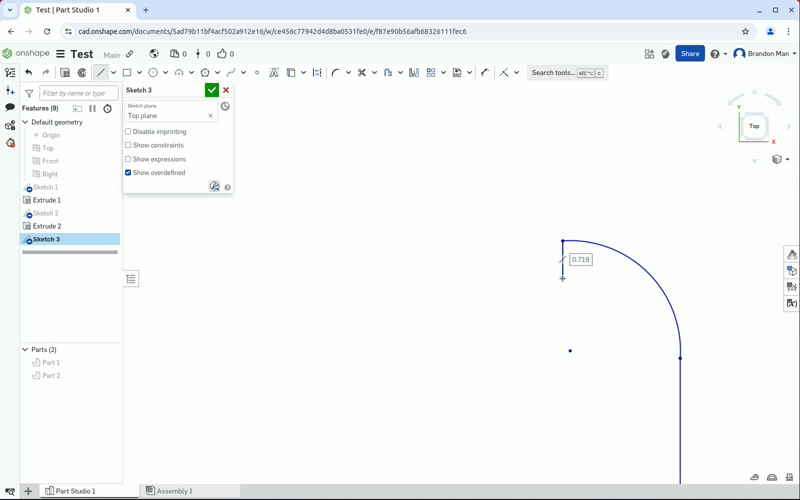
scroll(-6)
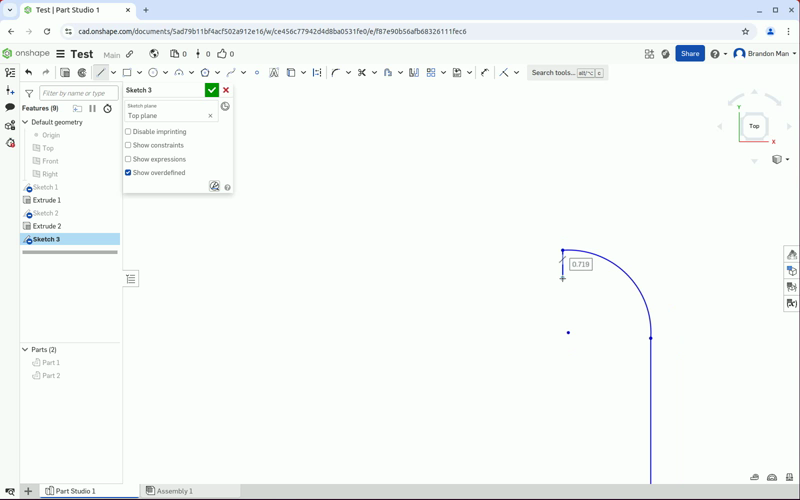
scroll(-6)
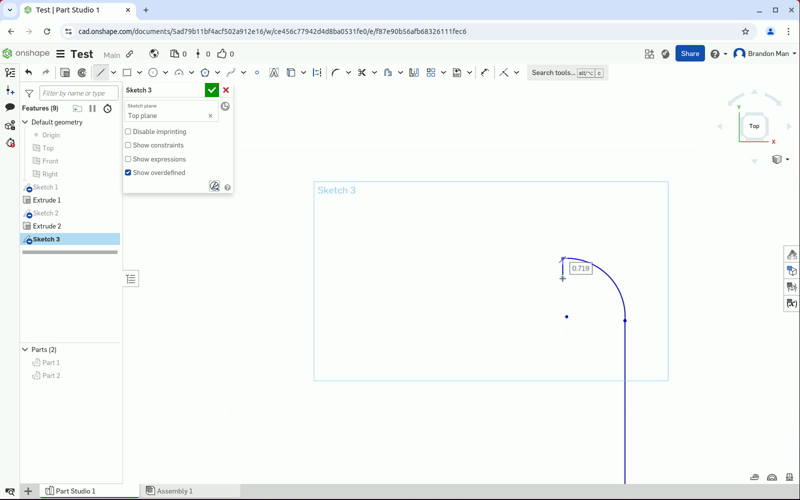
scroll(-6)
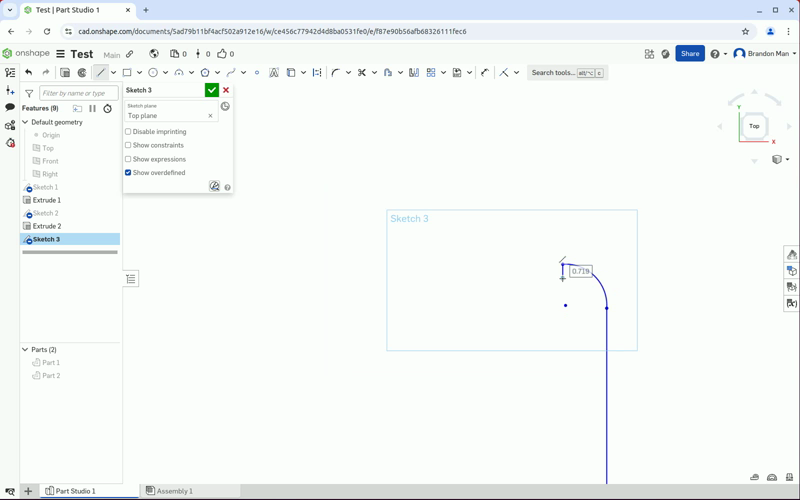
scroll(-6)
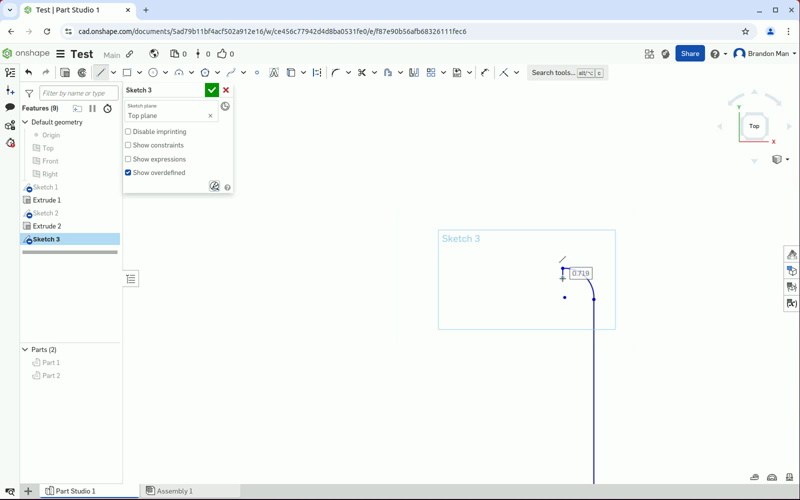
scroll(-6)
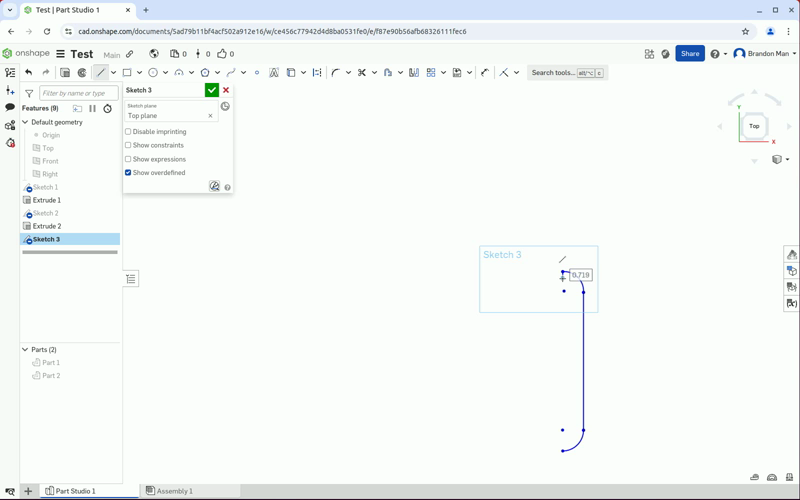
scroll(-6)
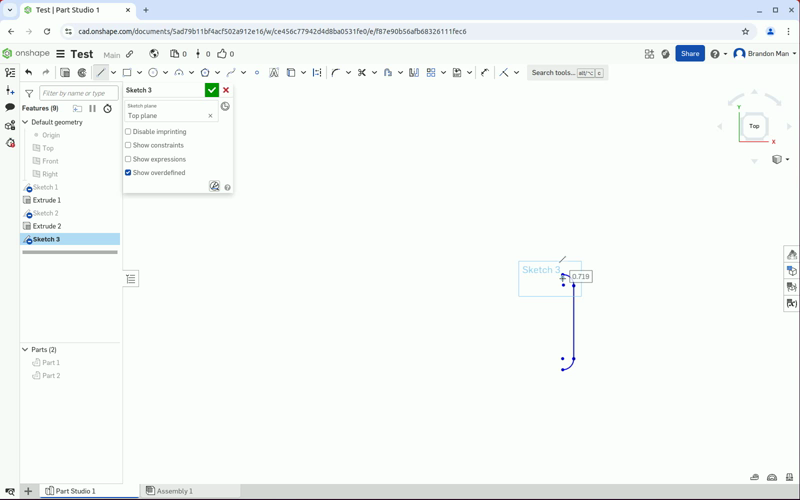
key_up(shift)
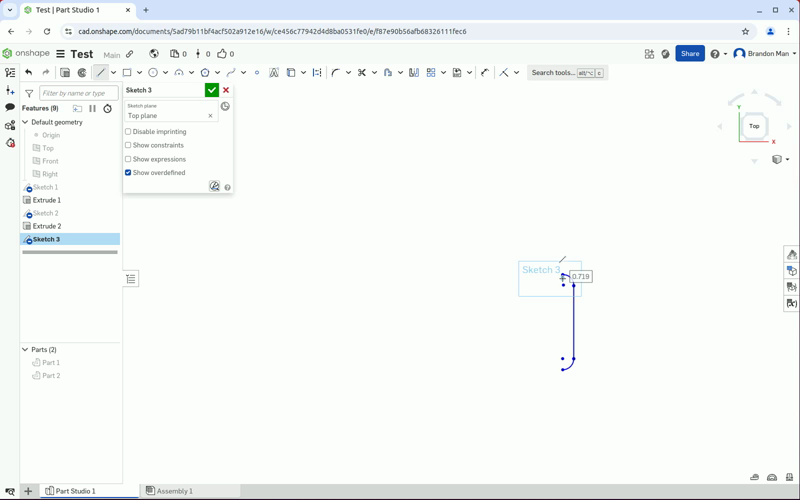
key(esc)
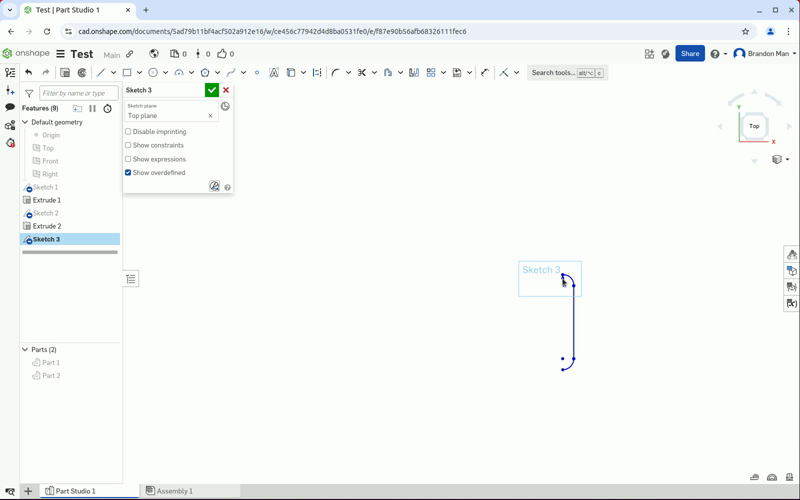
key(a)
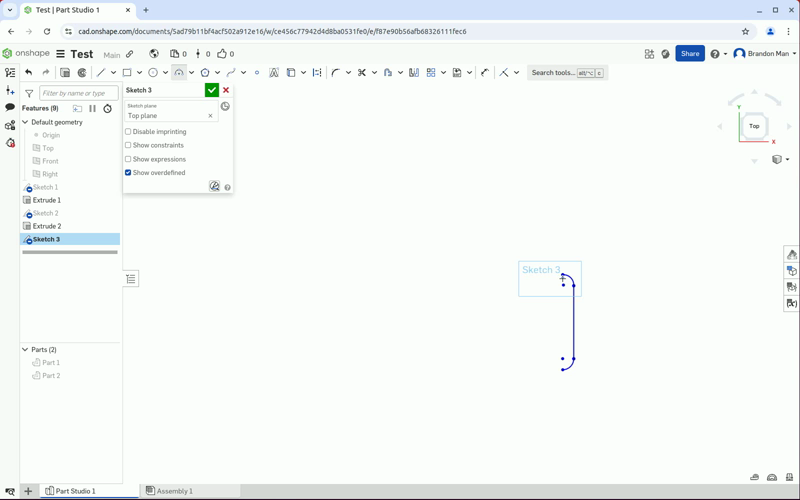
mouse_move(562, 278)
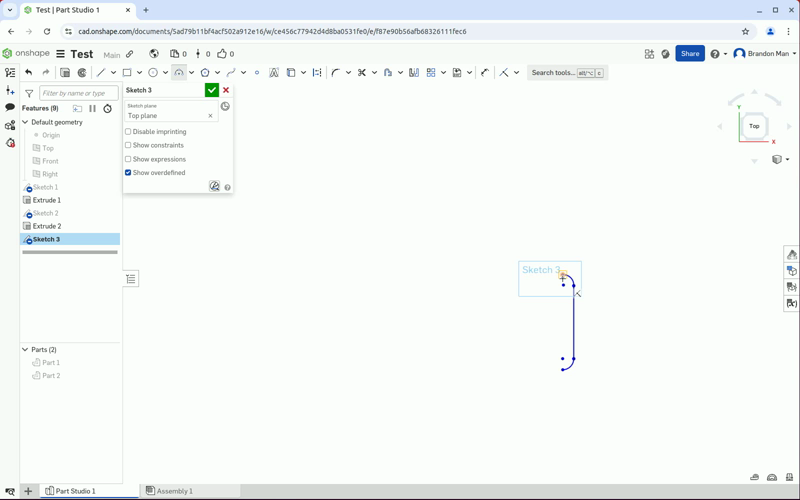
scroll(6)
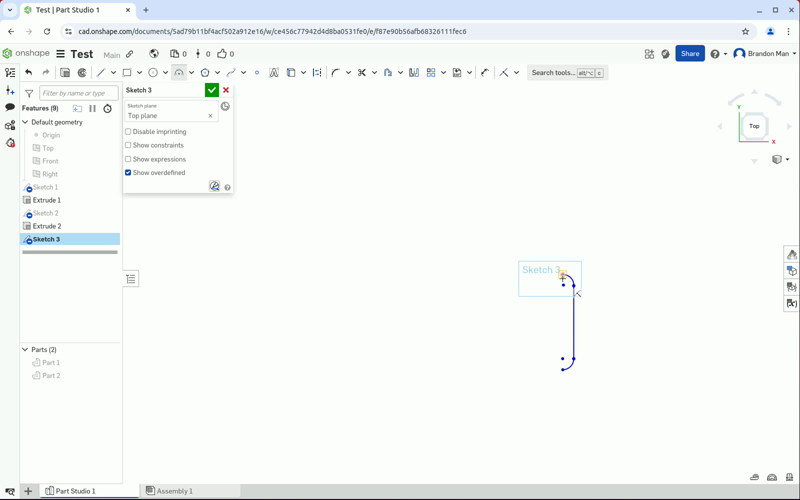
scroll(6)
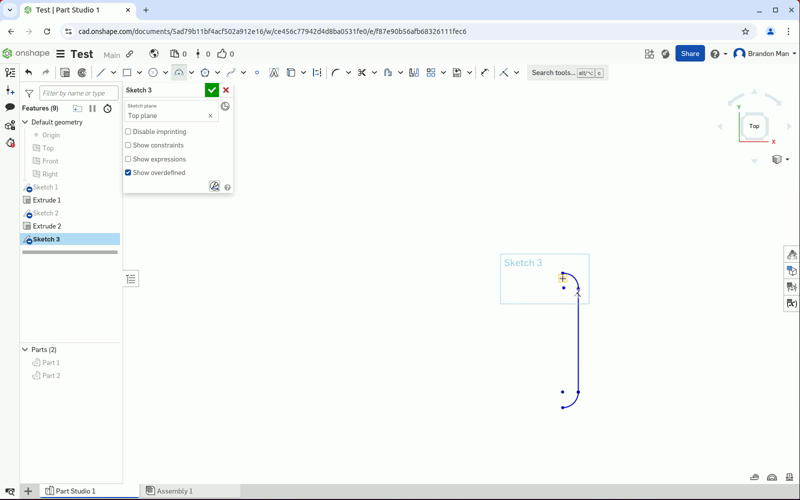
scroll(6)
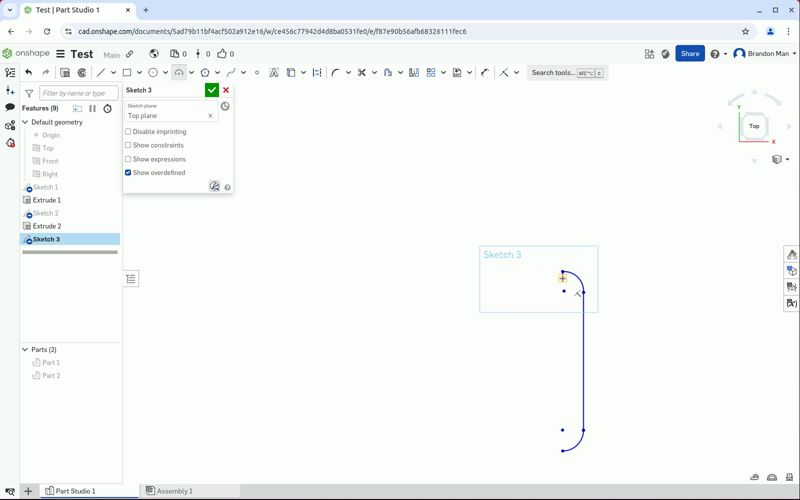
scroll(6)
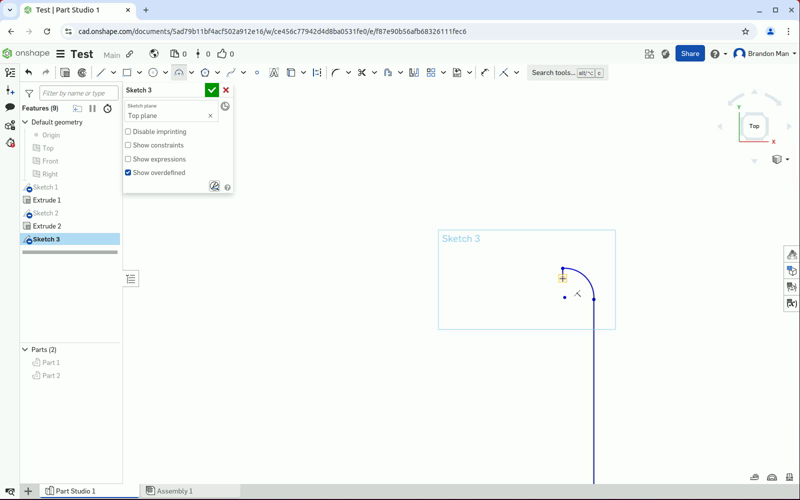
scroll(6)
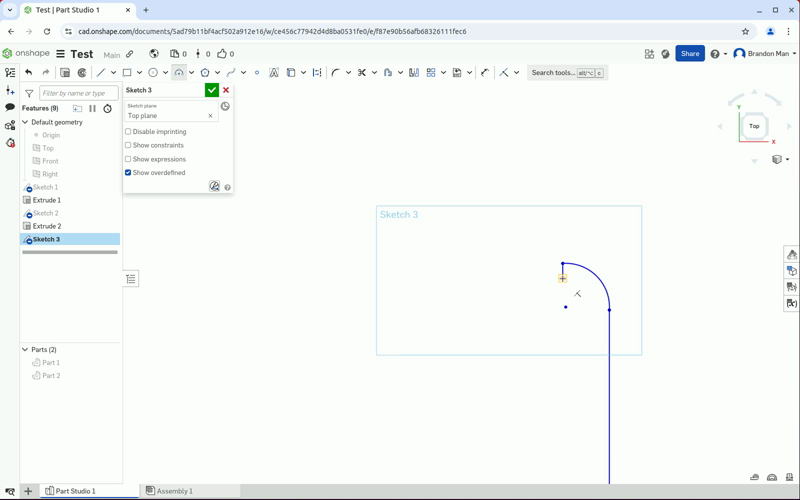
scroll(6)
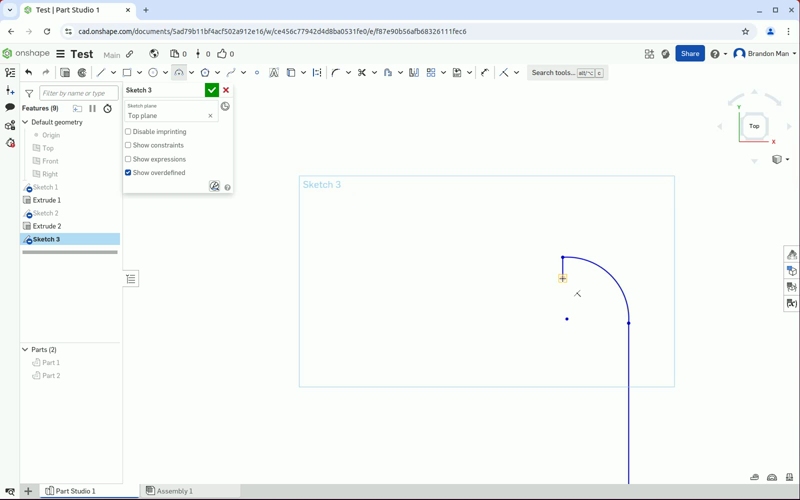
scroll(6)
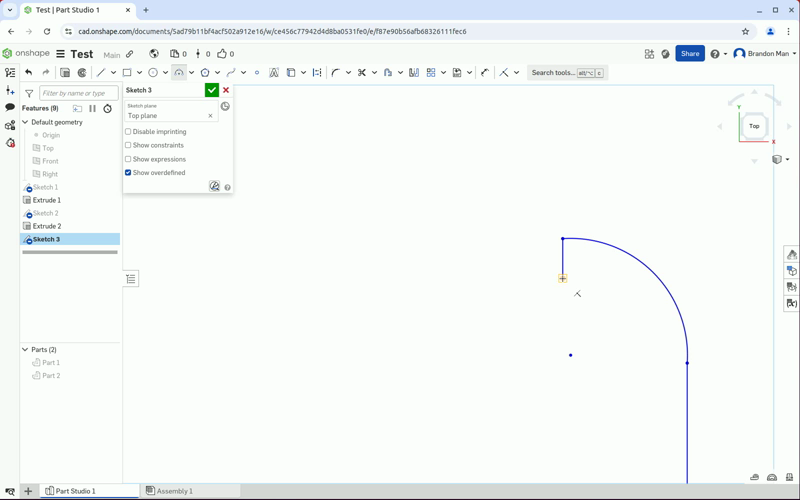
click(562, 278)
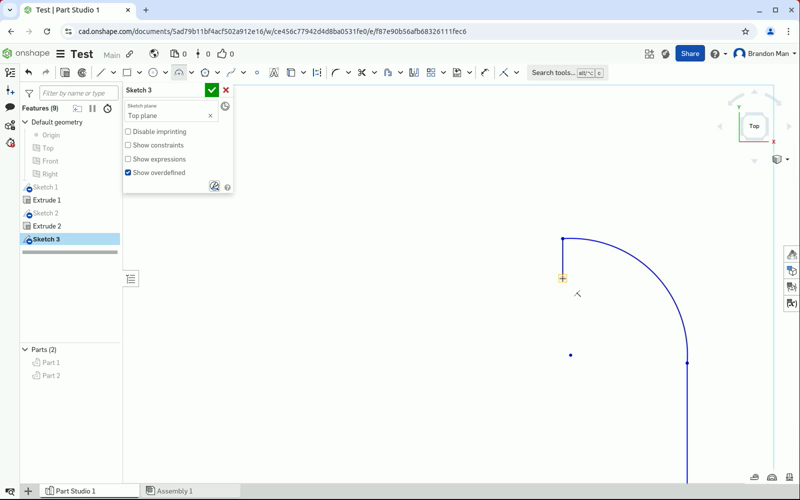
scroll(-6)
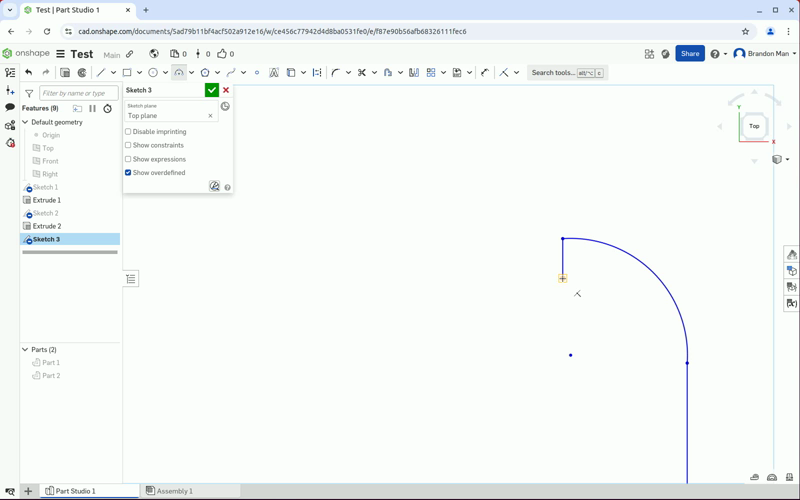
scroll(-6)
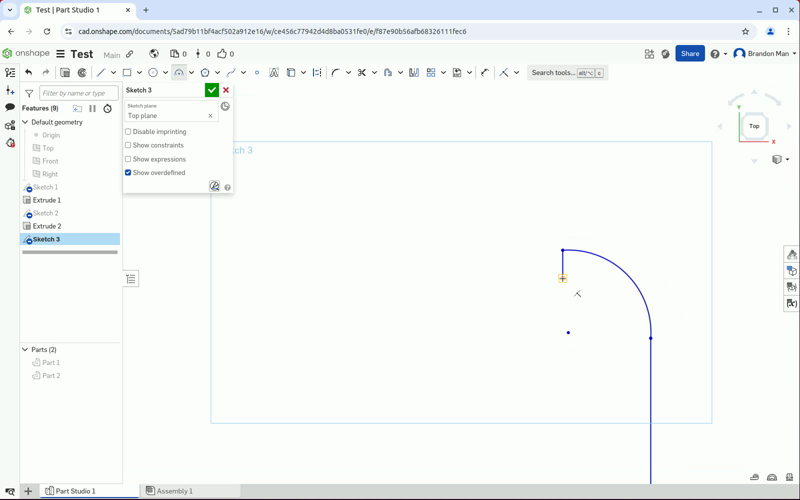
scroll(-6)
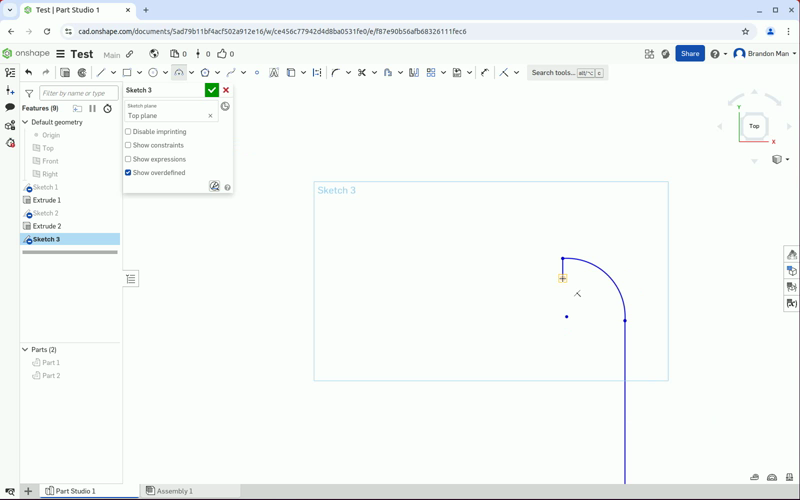
scroll(-6)
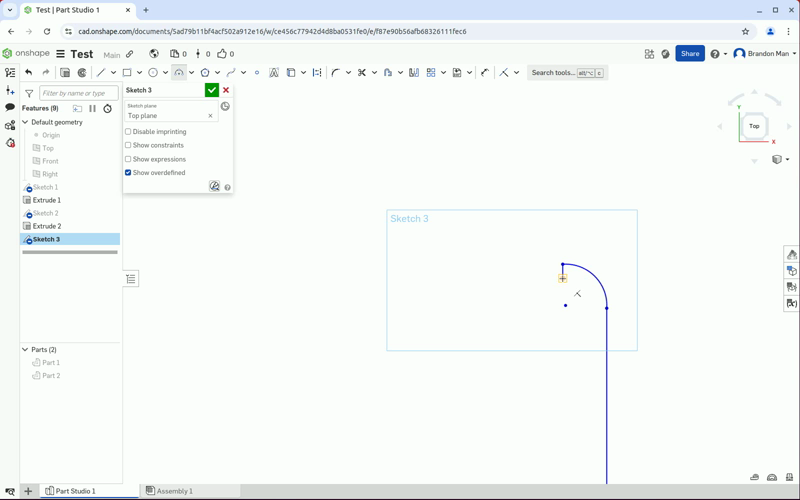
scroll(-6)
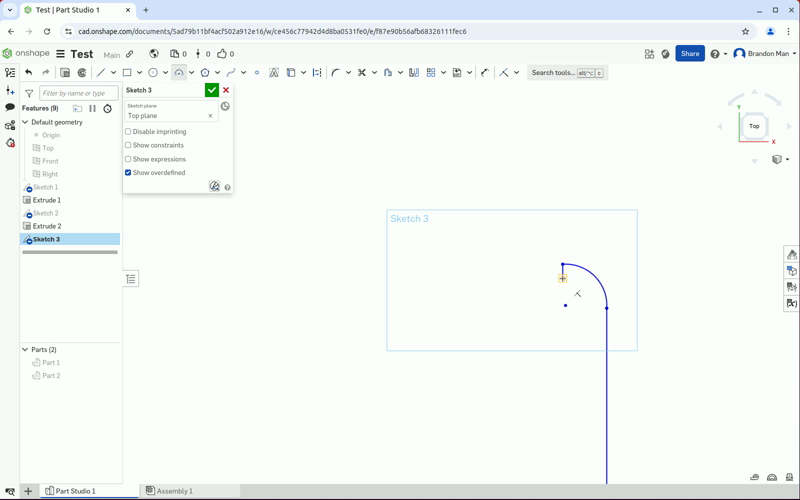
scroll(-6)
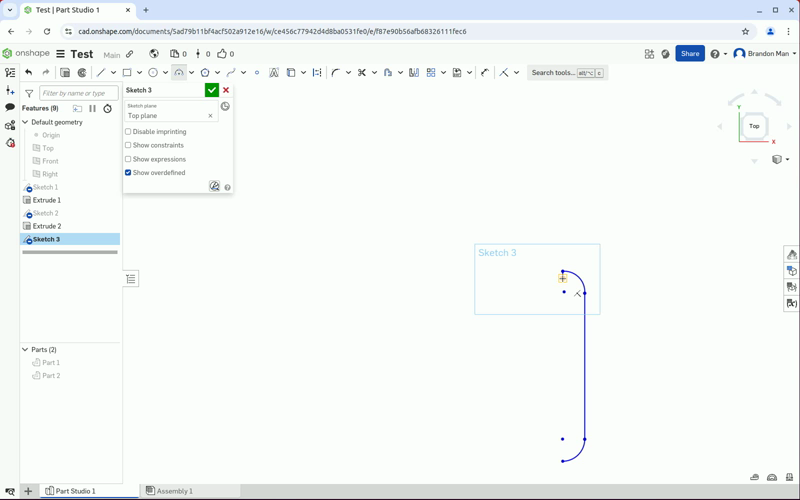
scroll(-6)
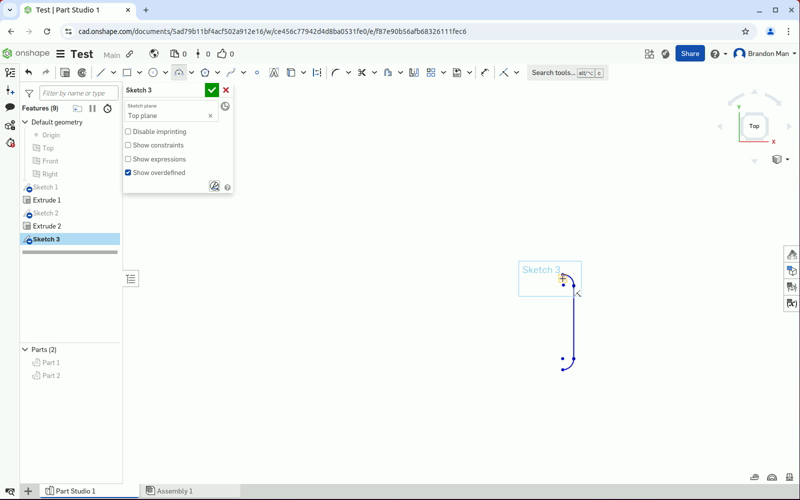
key_down(shift)
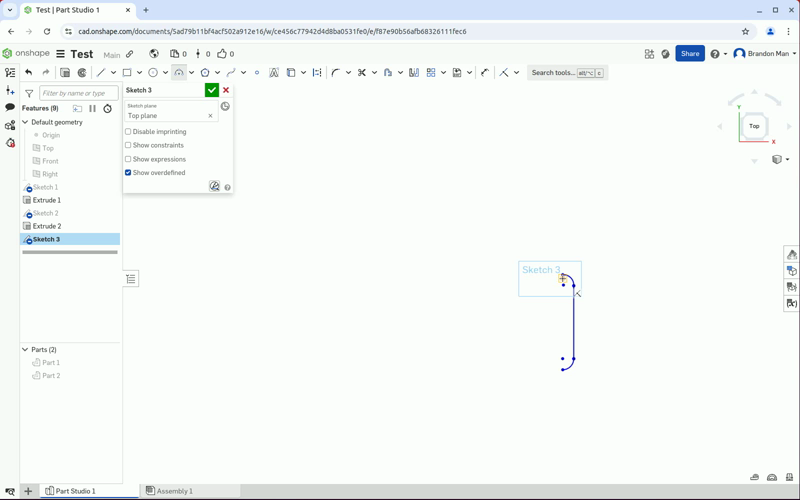
mouse_move(562, 292)
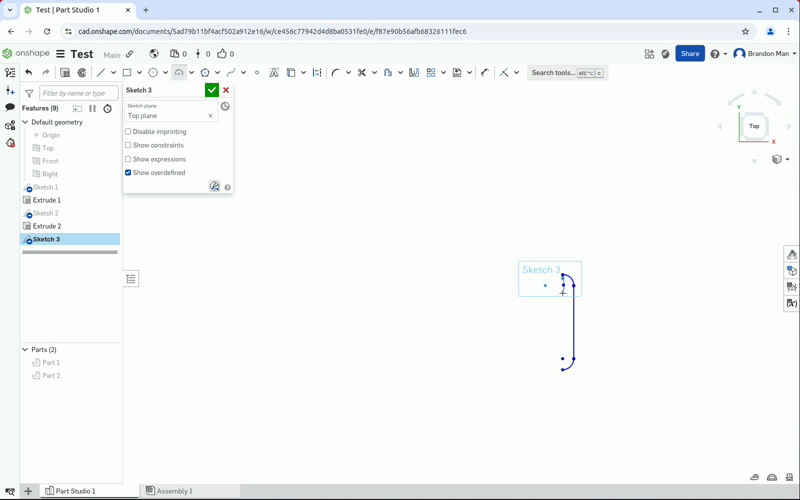
click(562, 292)
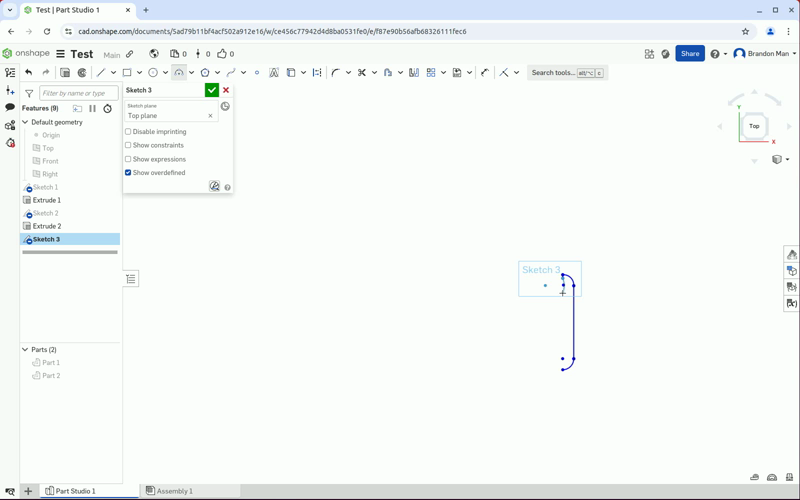
mouse_move(569, 285)
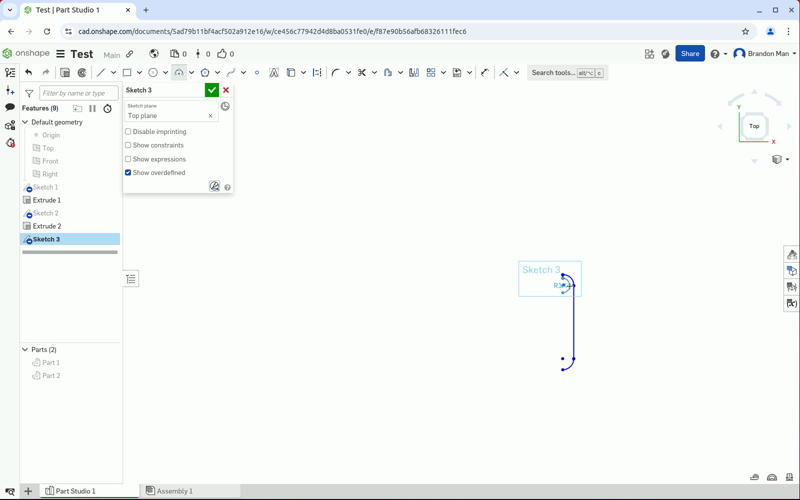
scroll(6)
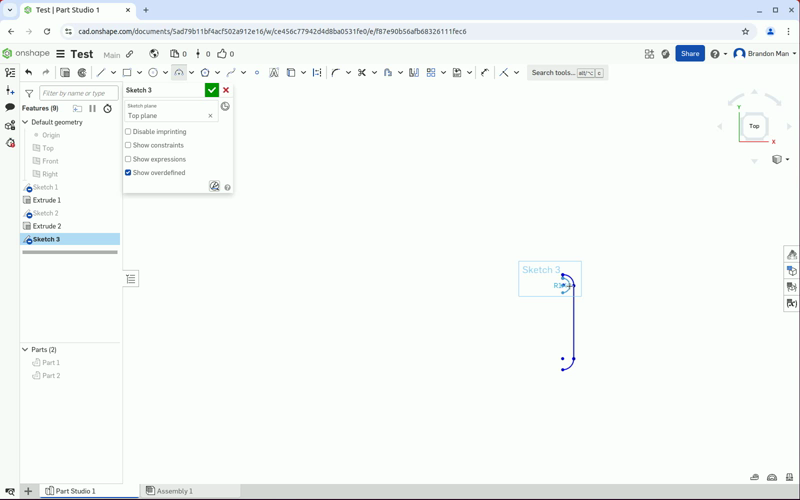
scroll(6)
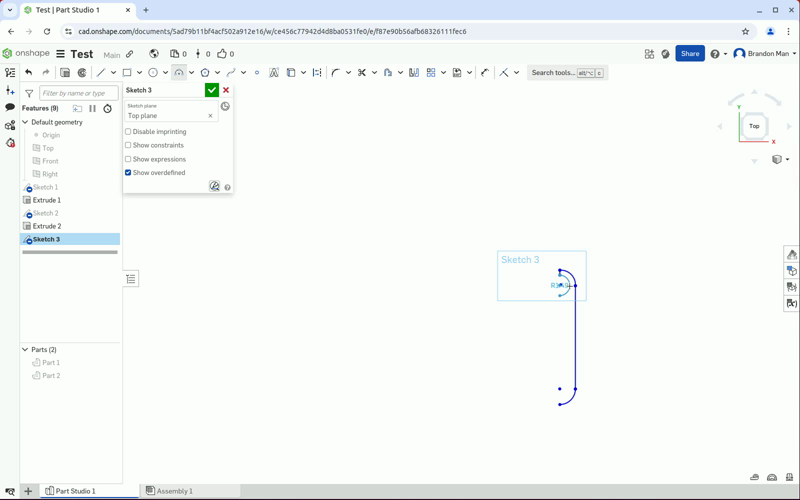
scroll(6)
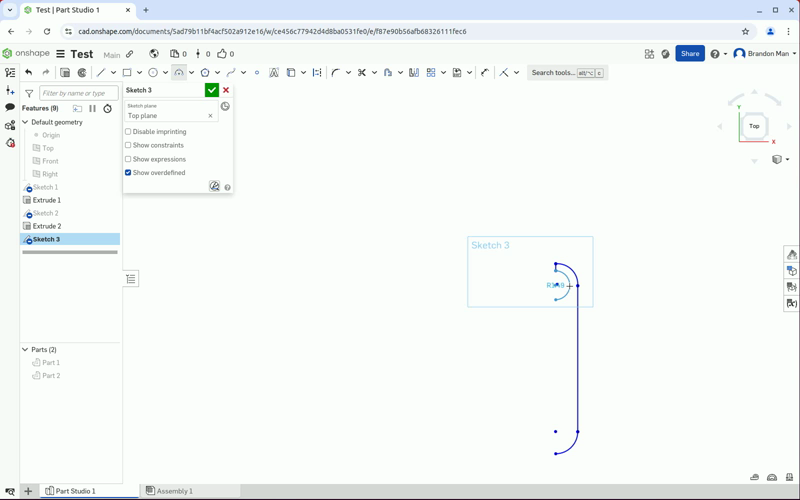
scroll(6)
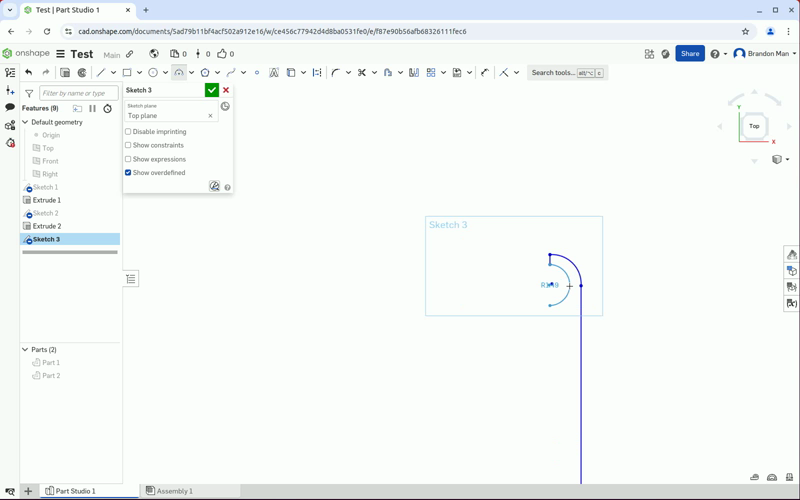
scroll(6)
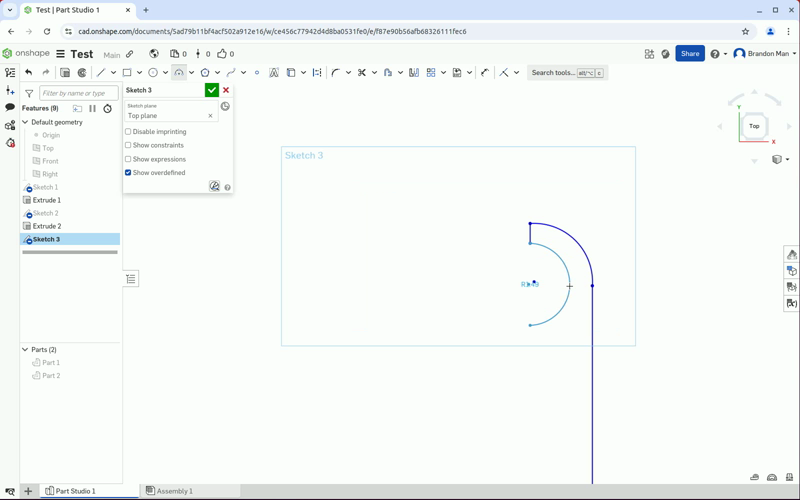
scroll(6)
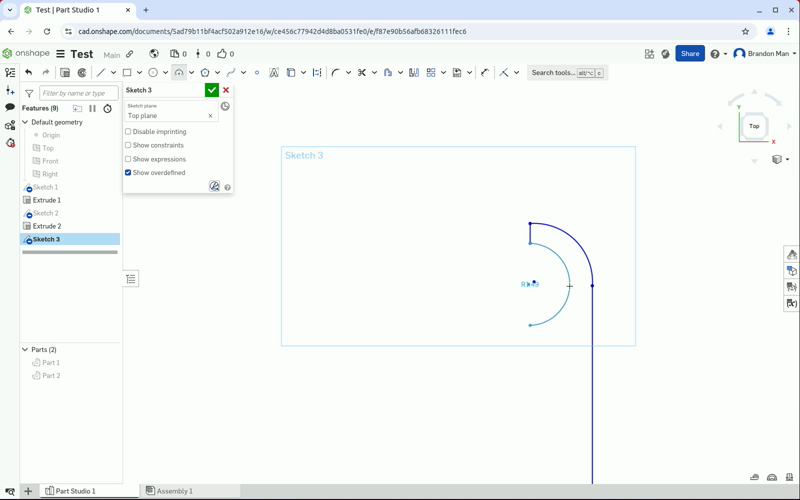
scroll(6)
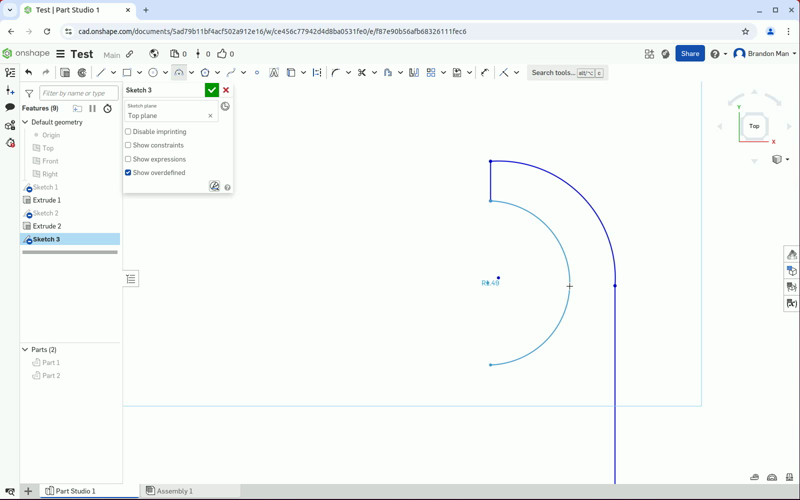
click(569, 285)
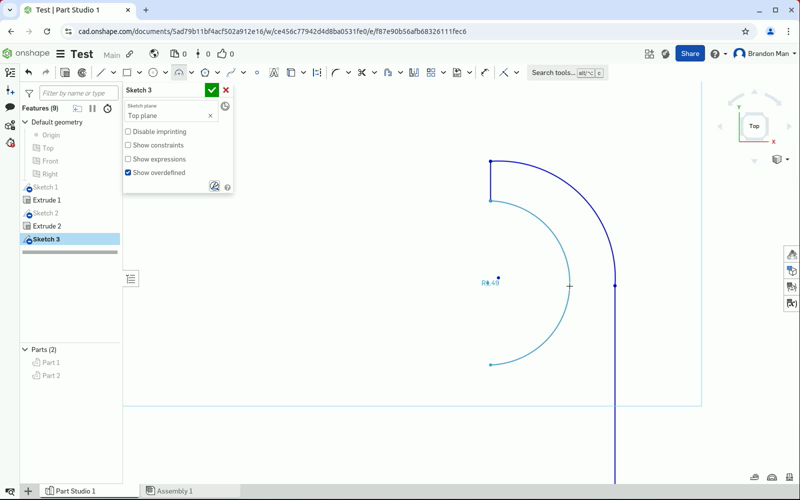
scroll(-6)
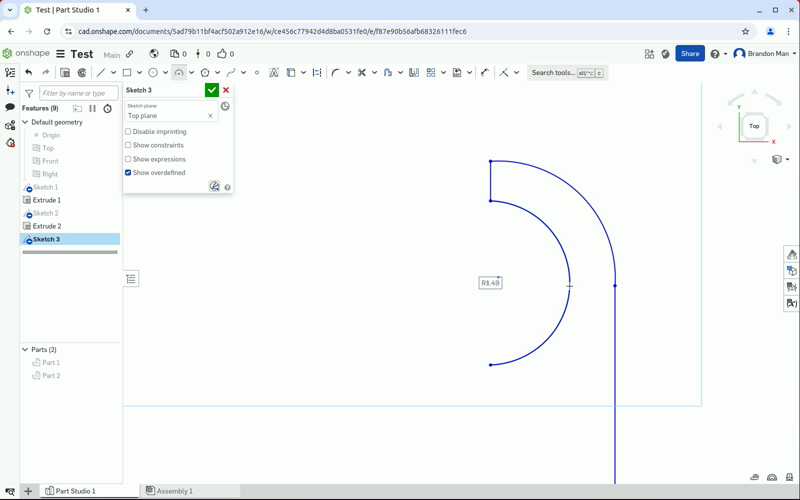
scroll(-6)
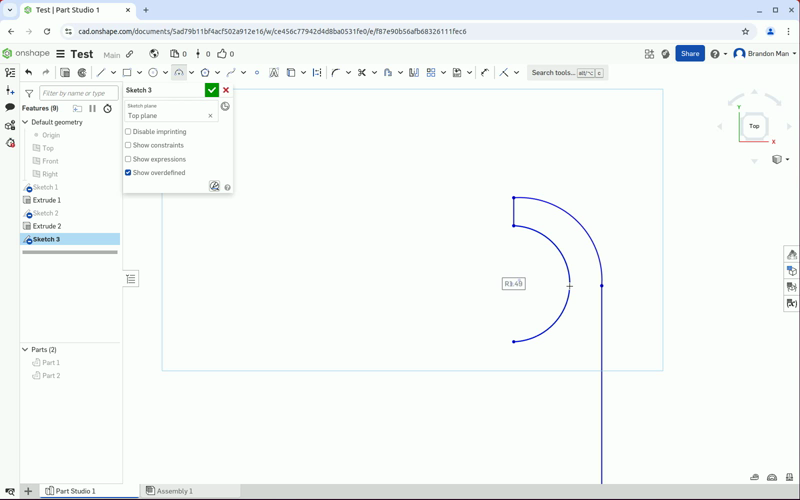
scroll(-6)
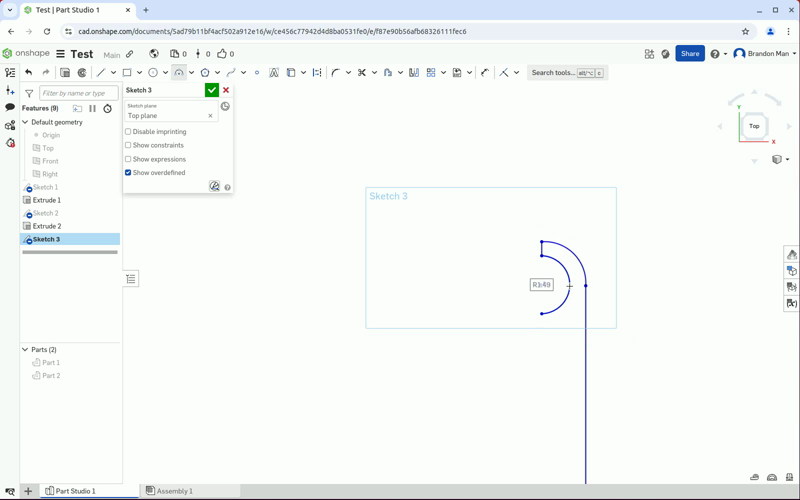
scroll(-6)
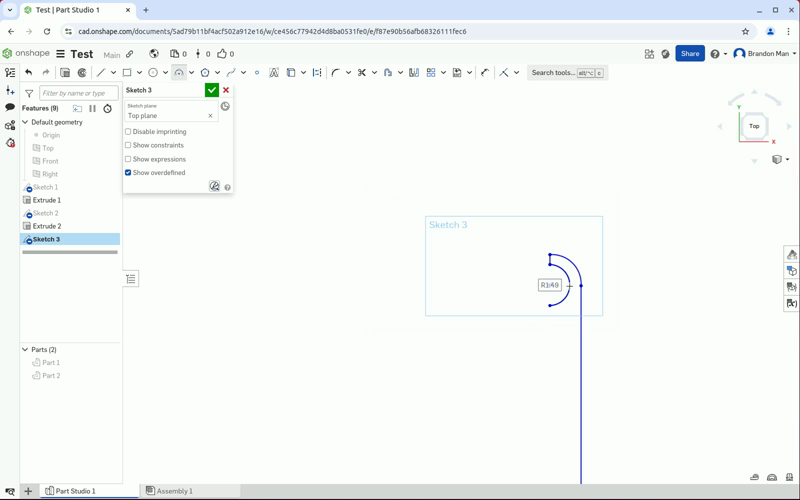
scroll(-6)
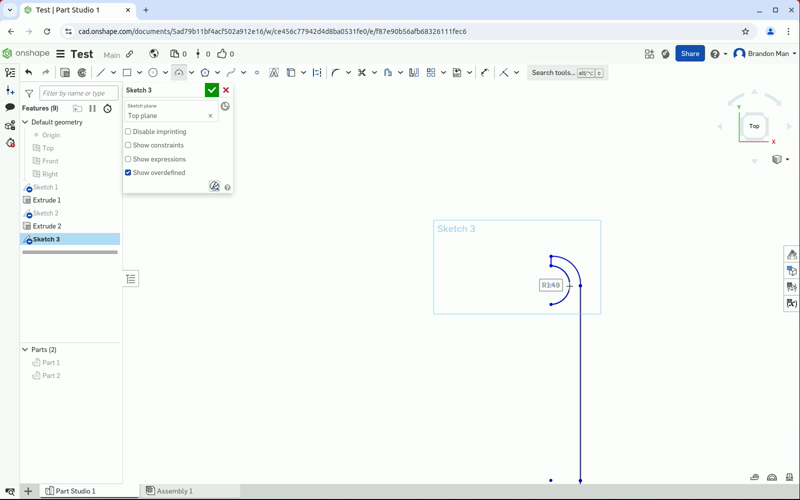
scroll(-6)
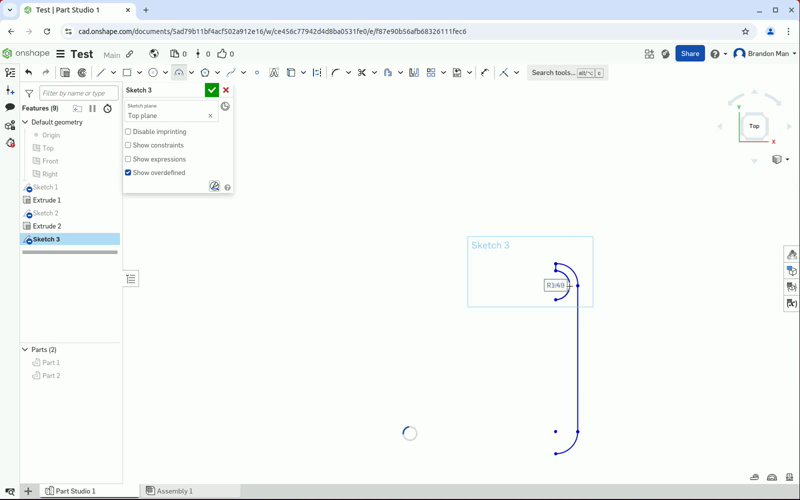
scroll(-6)
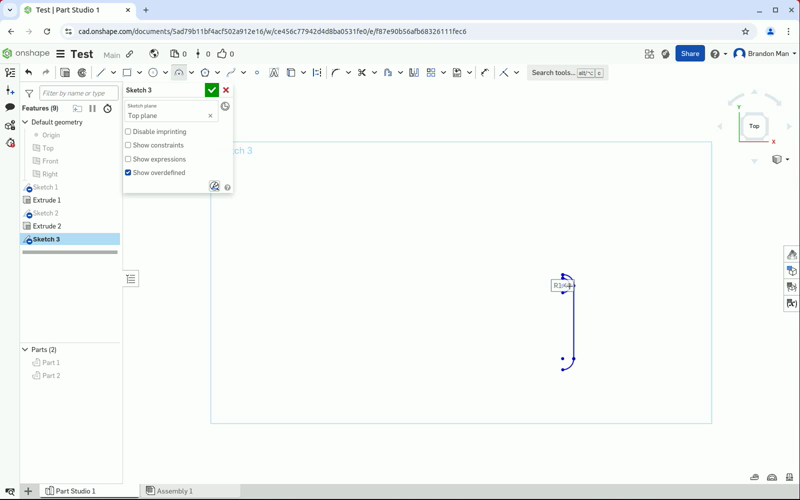
key_up(shift)
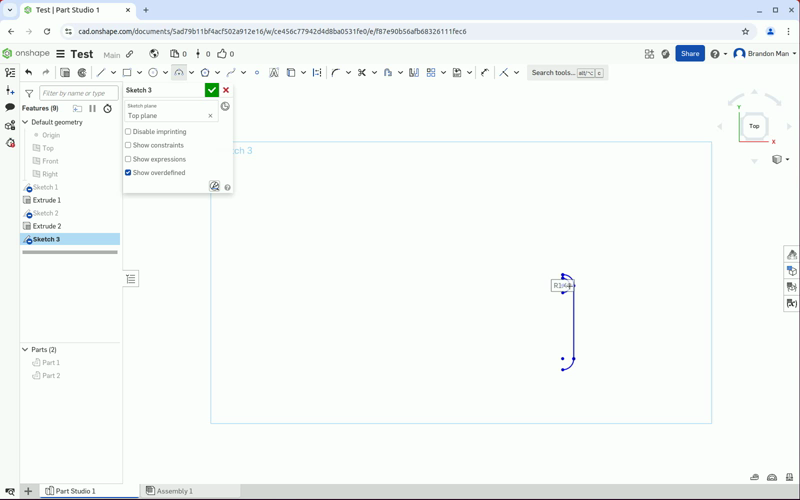
key(esc)
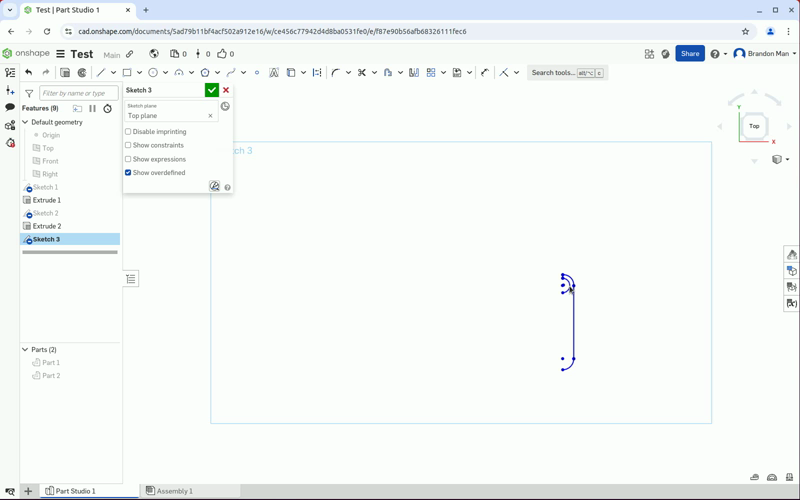
key(l)
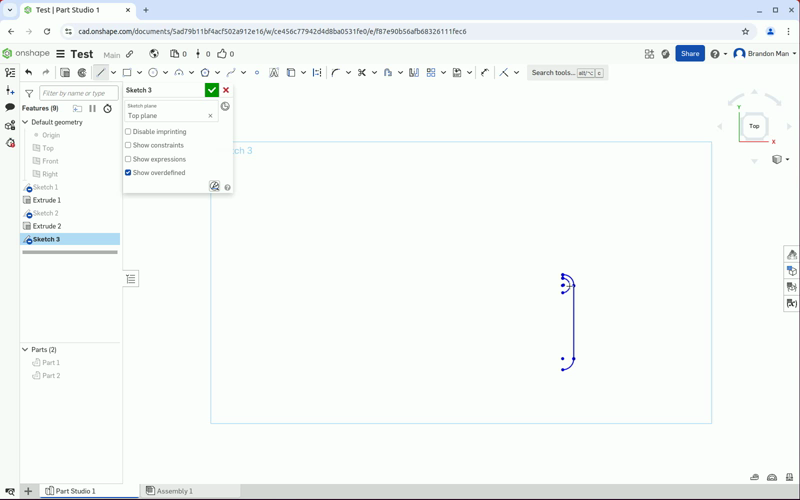
mouse_move(562, 292)
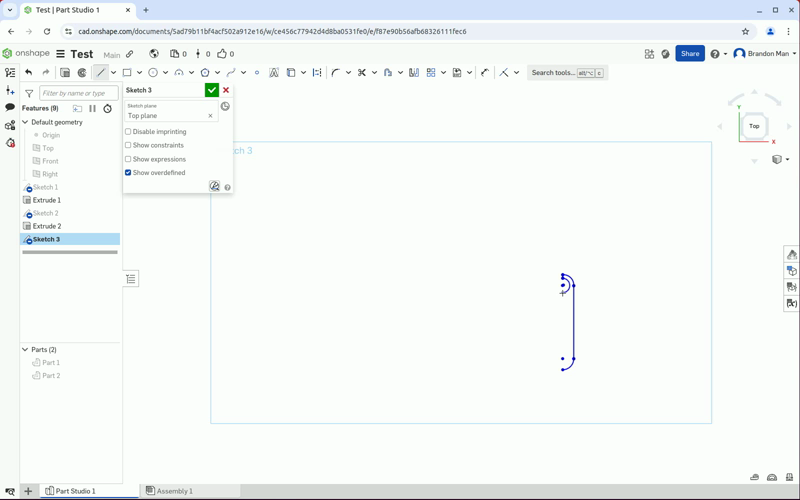
click(562, 292)
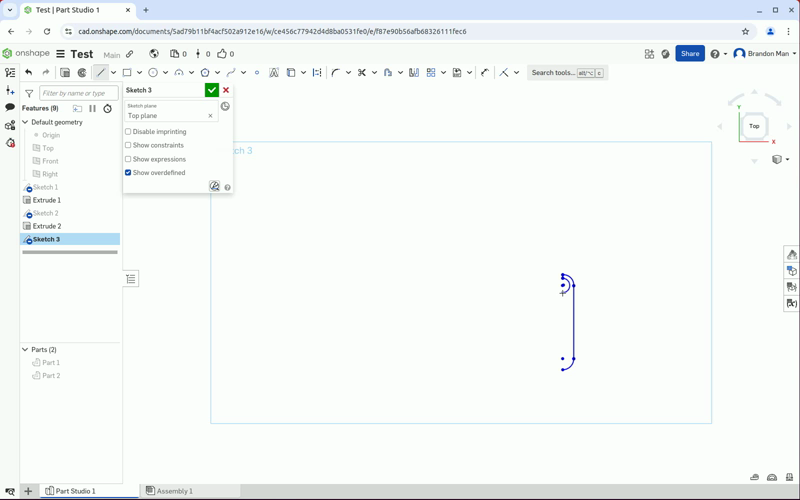
key_down(shift)
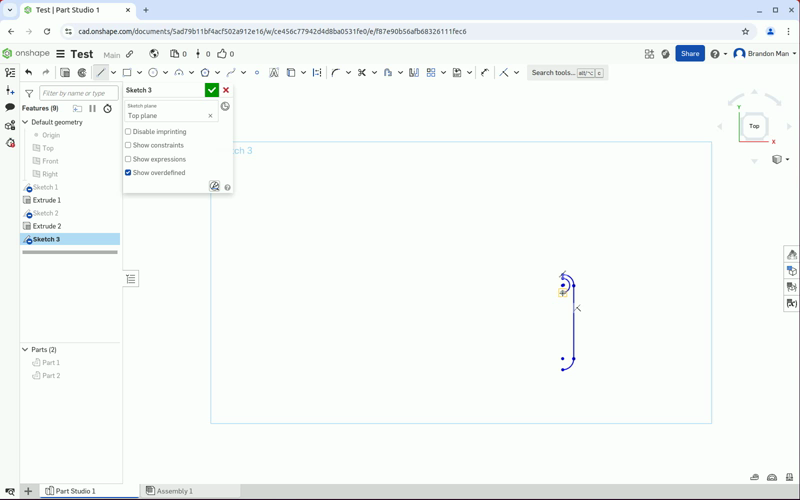
mouse_move(562, 352)
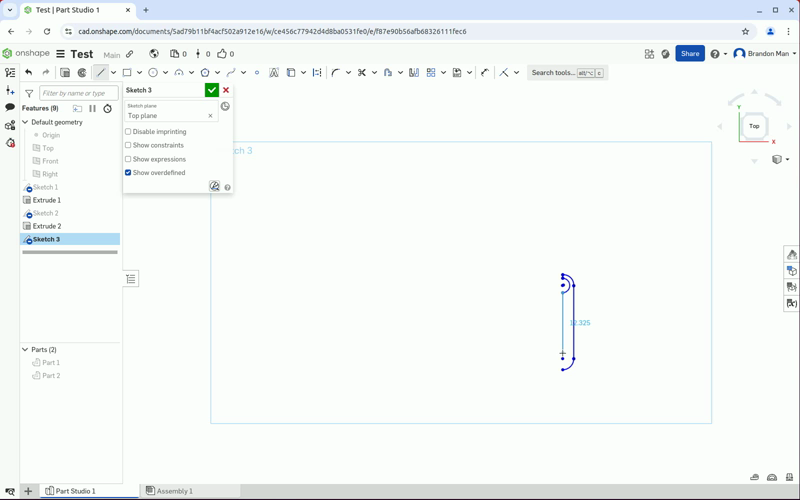
click(562, 352)
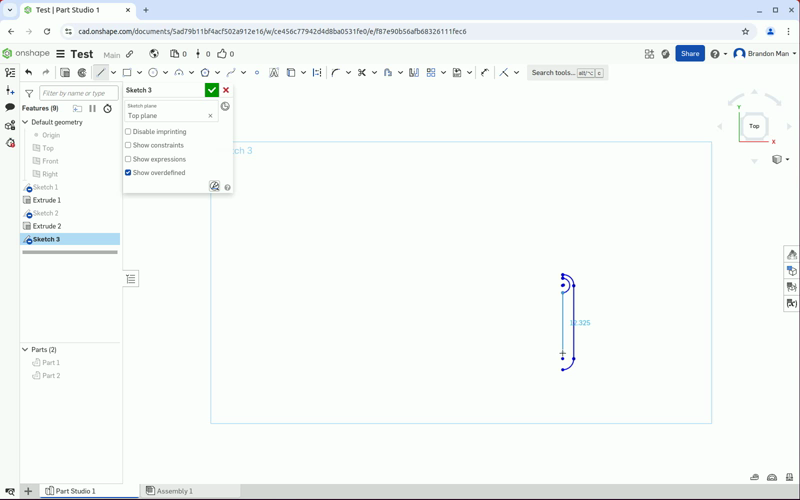
key_up(shift)
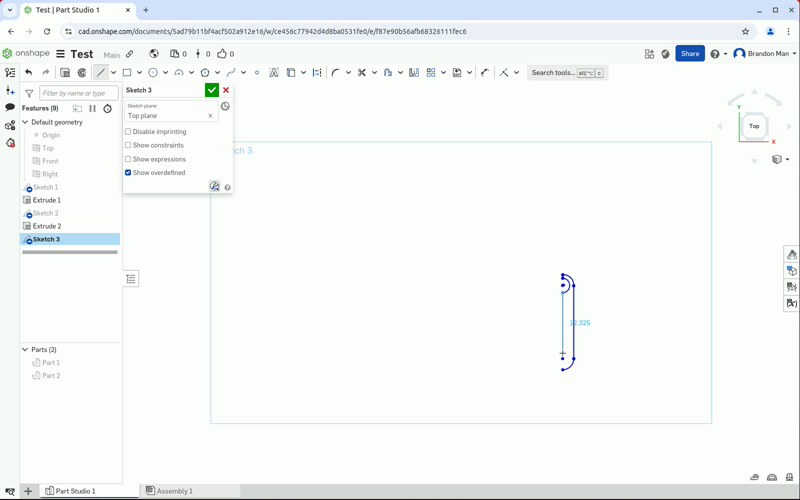
key(esc)
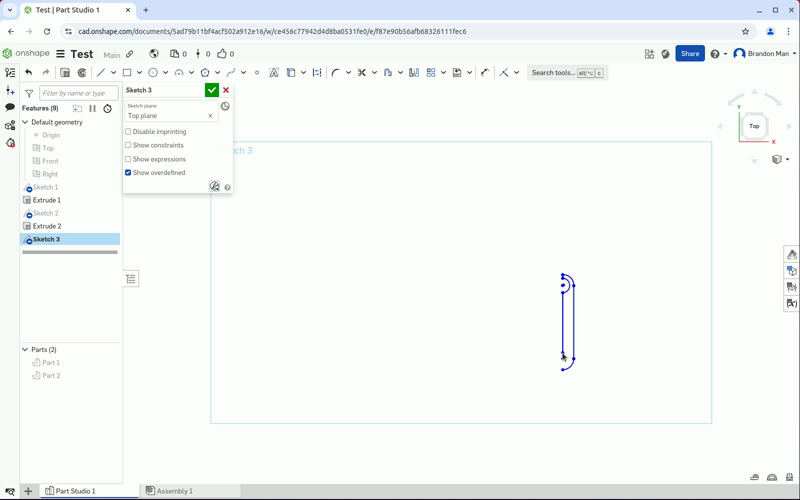
key(a)
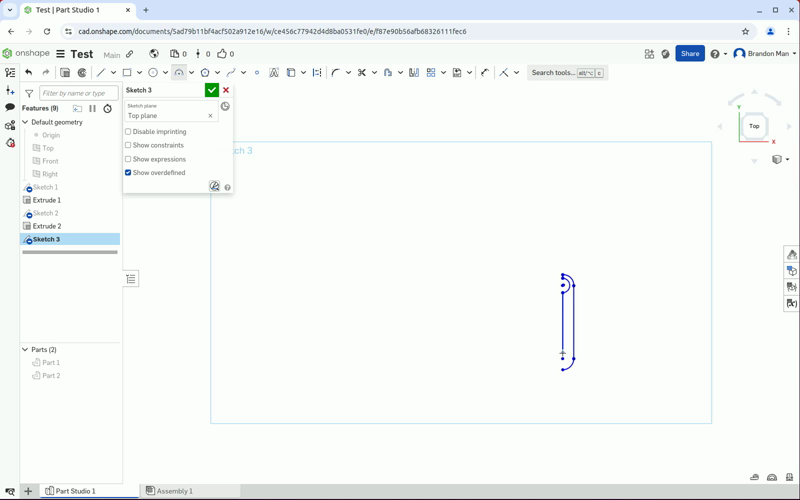
mouse_move(562, 352)
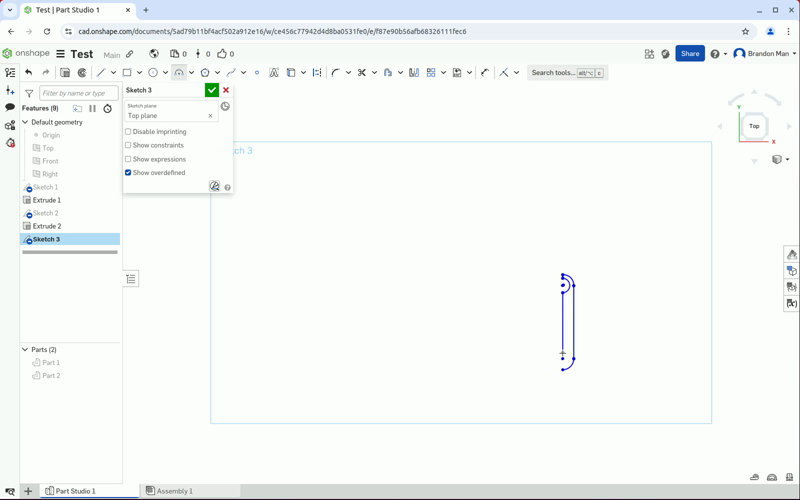
click(562, 352)
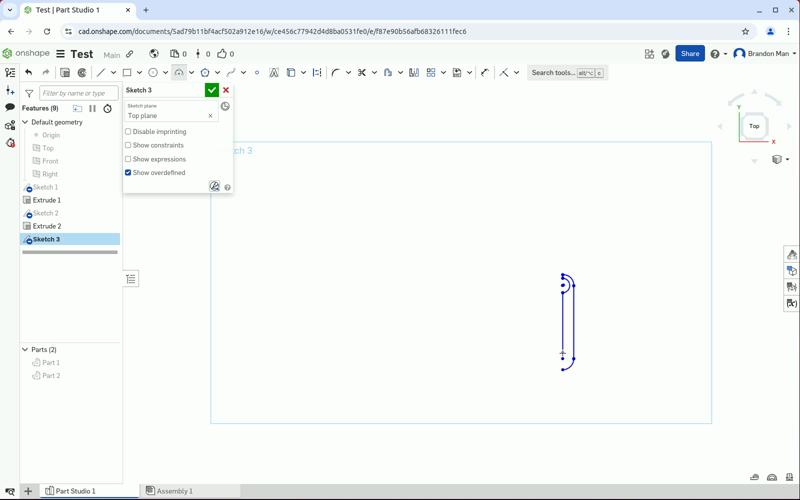
key_down(shift)
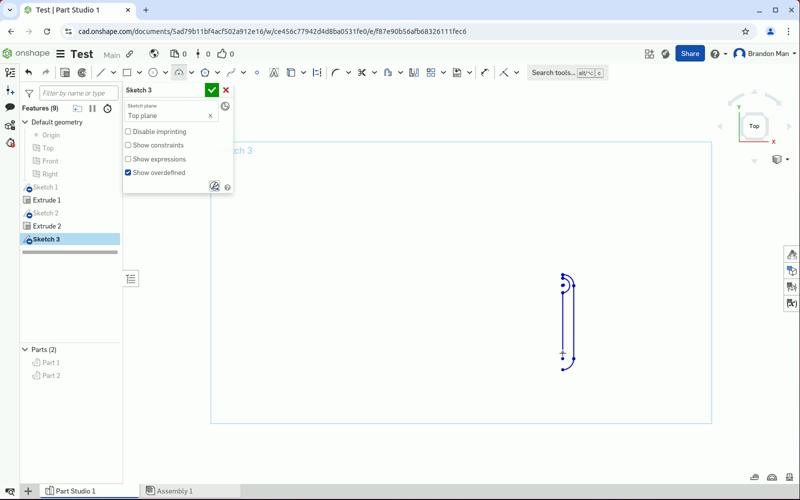
mouse_move(562, 364)
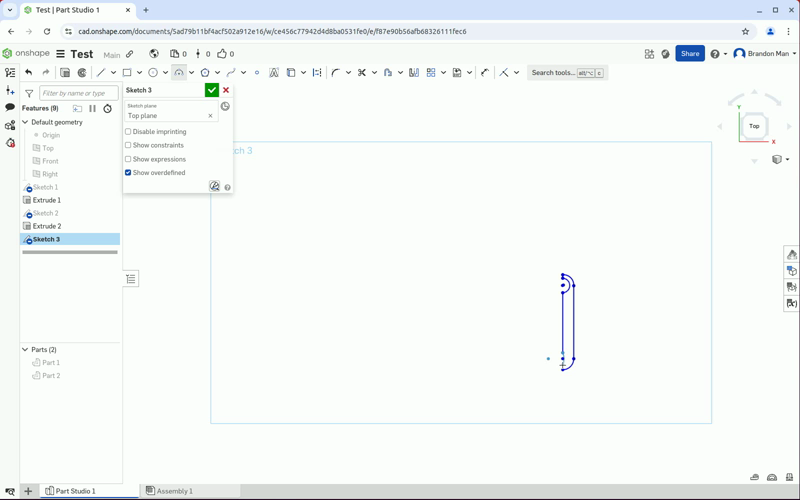
click(562, 364)
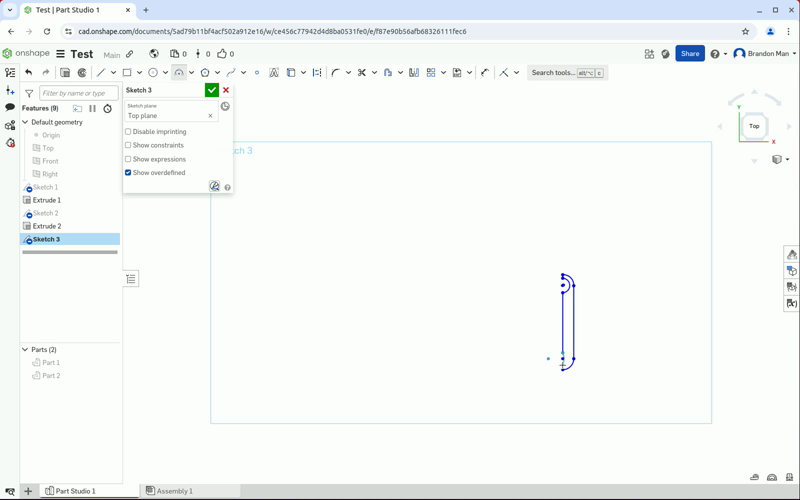
mouse_move(568, 358)
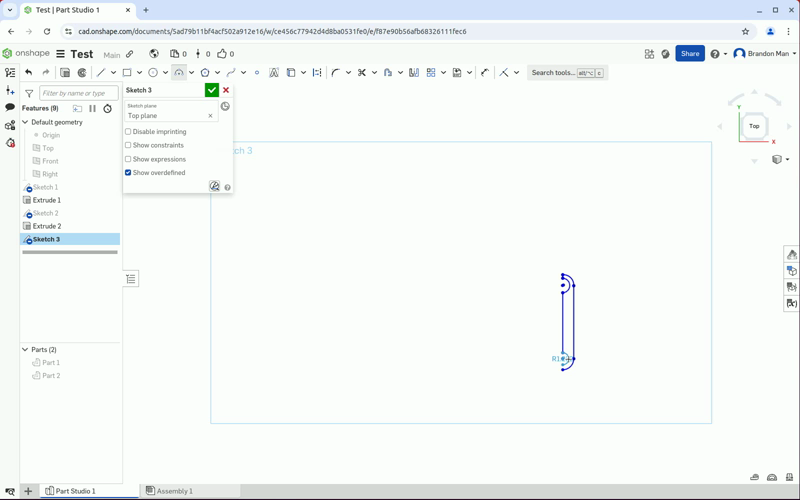
click(568, 358)
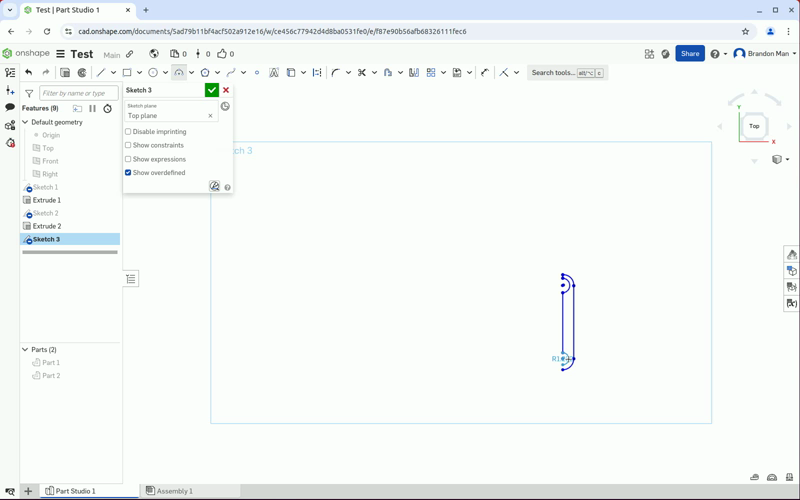
key_up(shift)
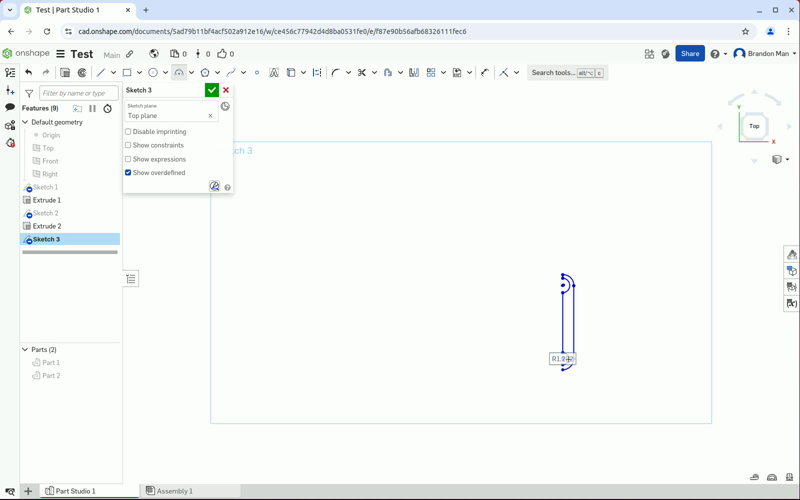
key(esc)
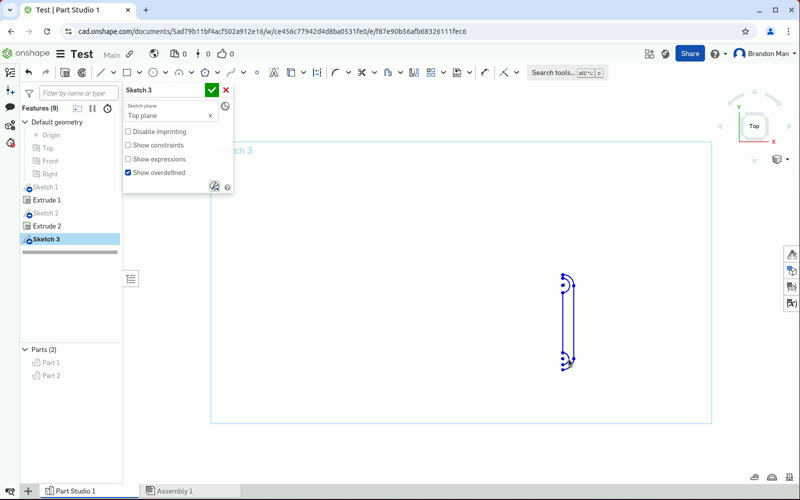
key(l)
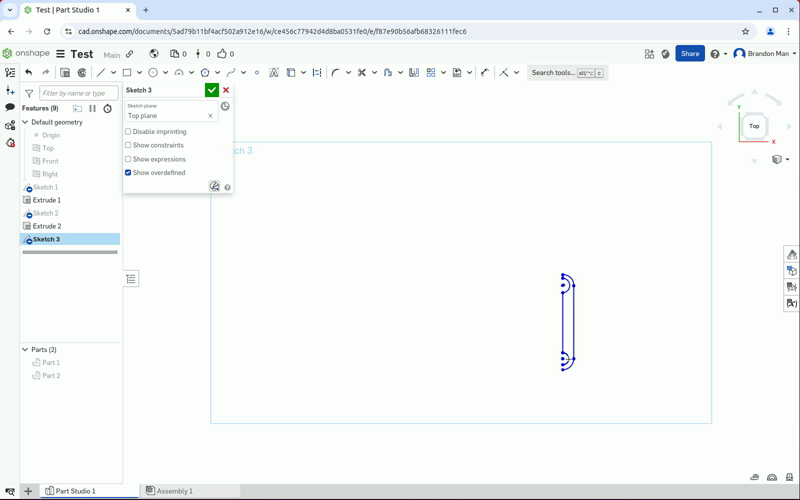
mouse_move(562, 364)
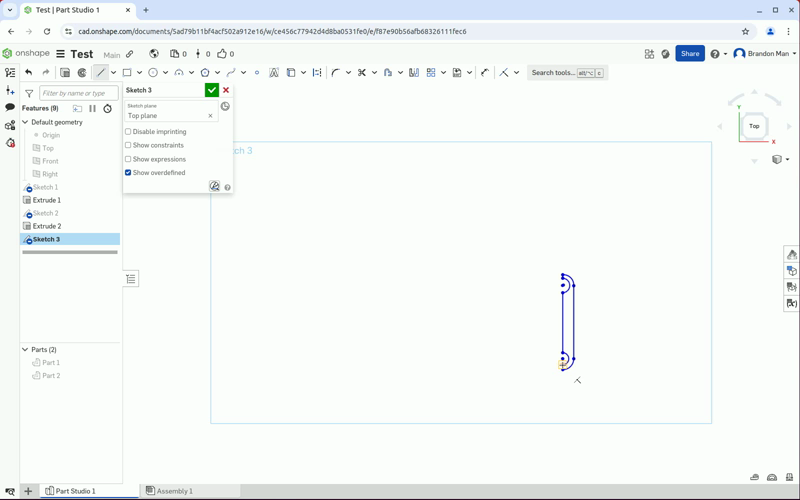
click(562, 364)
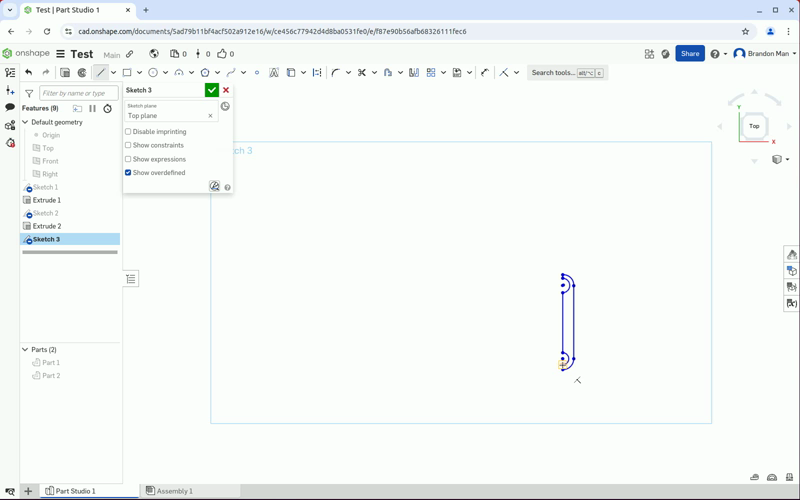
mouse_move(589, 364)
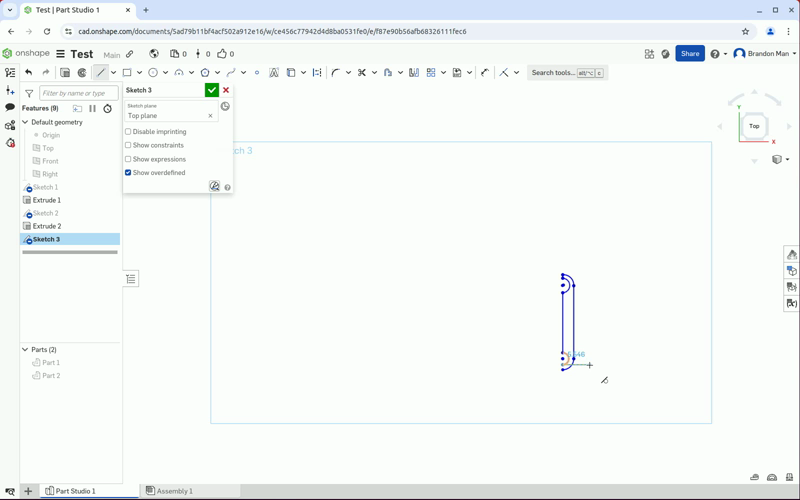
key_down(shift)
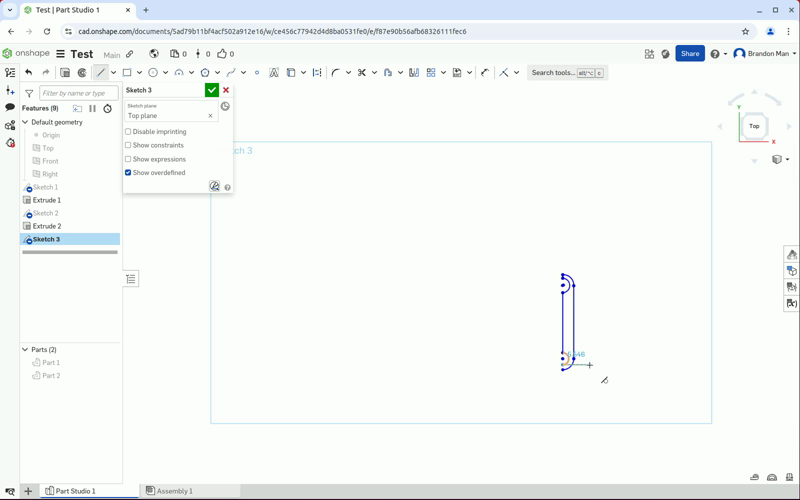
mouse_move(562, 369)
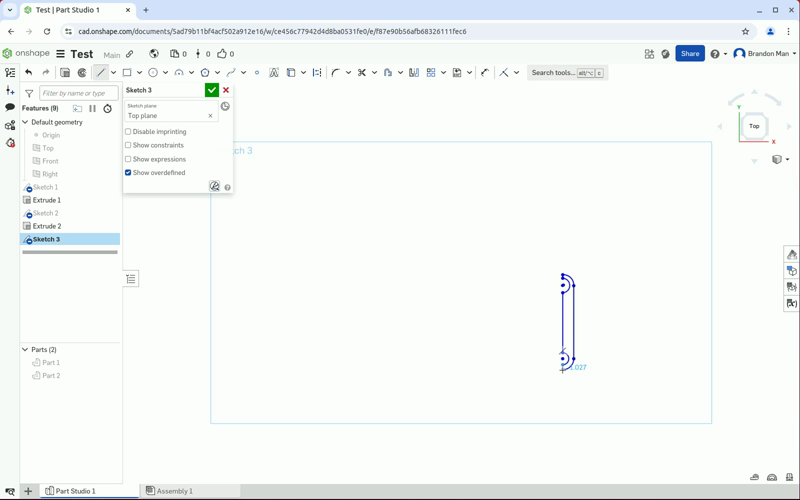
scroll(6)
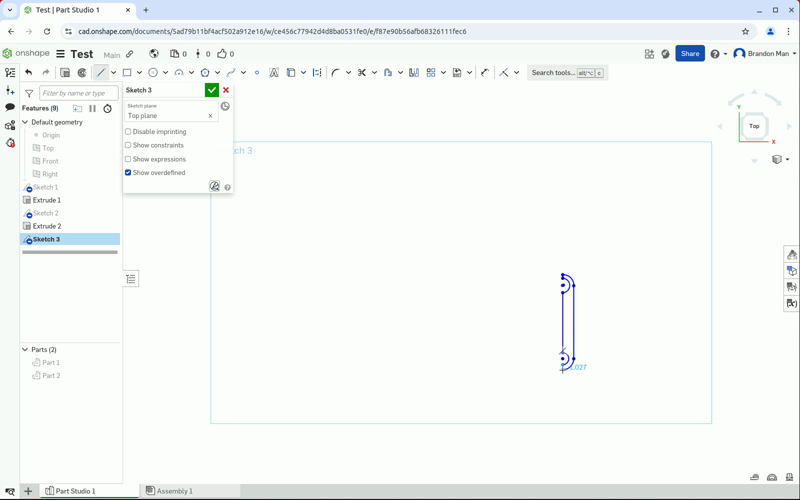
scroll(6)
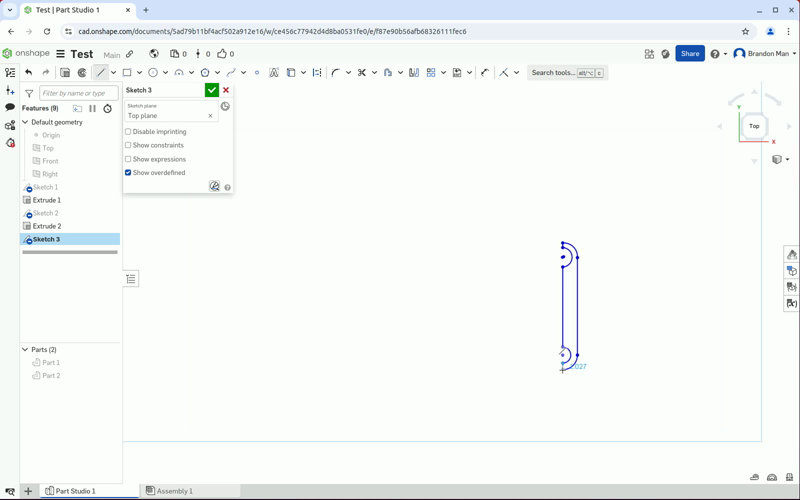
scroll(6)
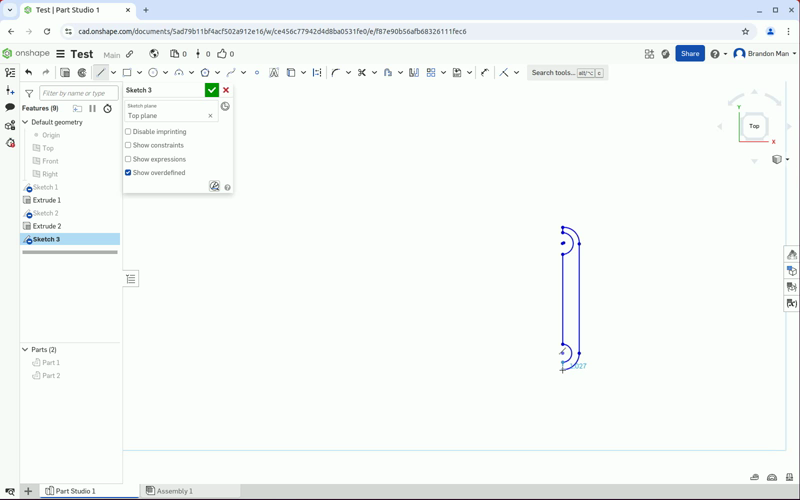
scroll(6)
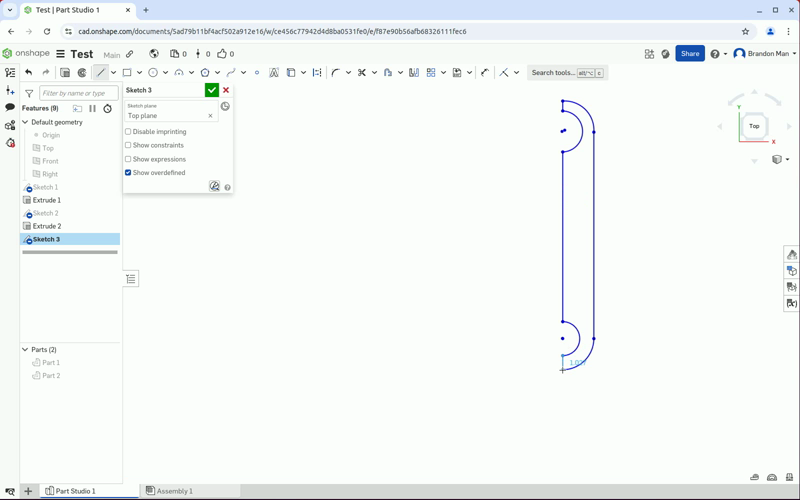
scroll(6)
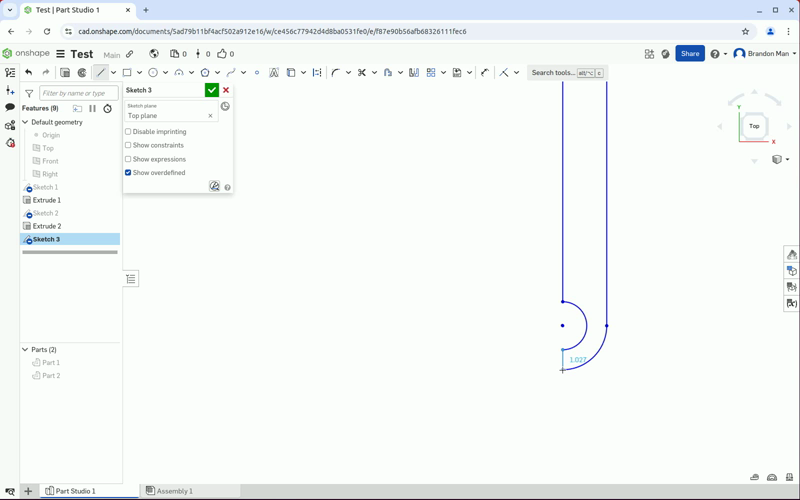
scroll(6)
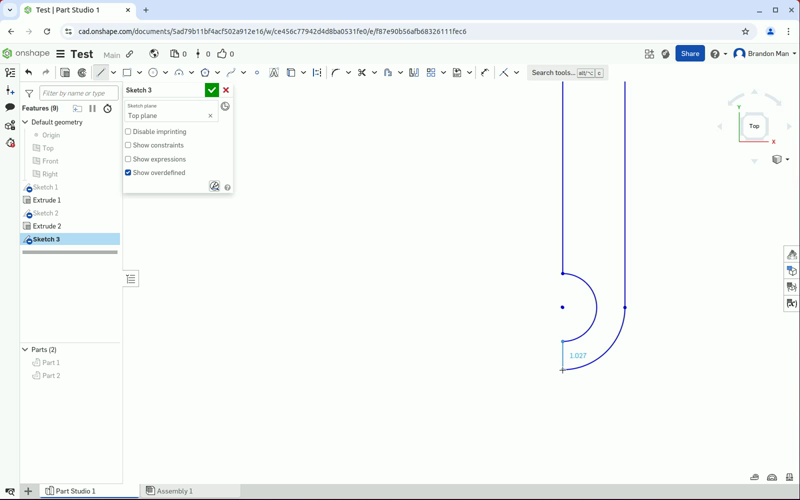
scroll(6)
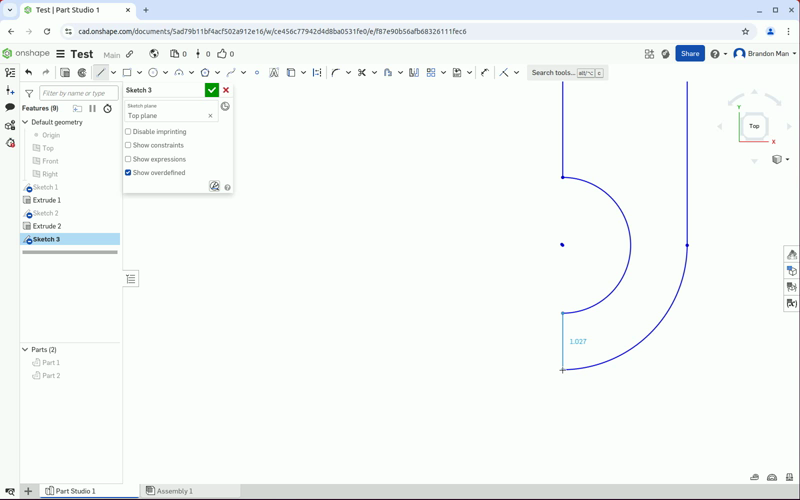
key_up(shift)
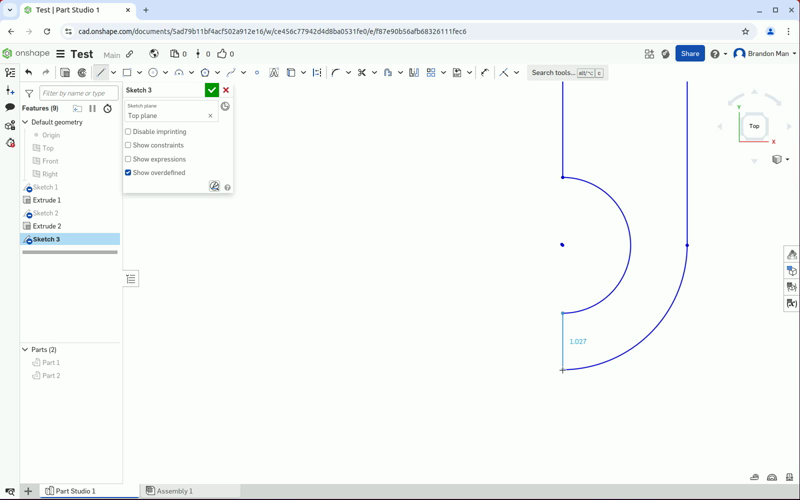
click(562, 369)
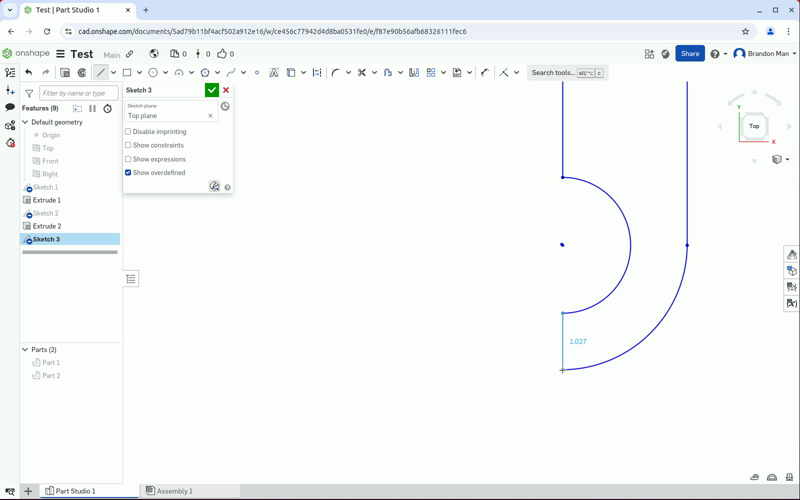
scroll(-6)
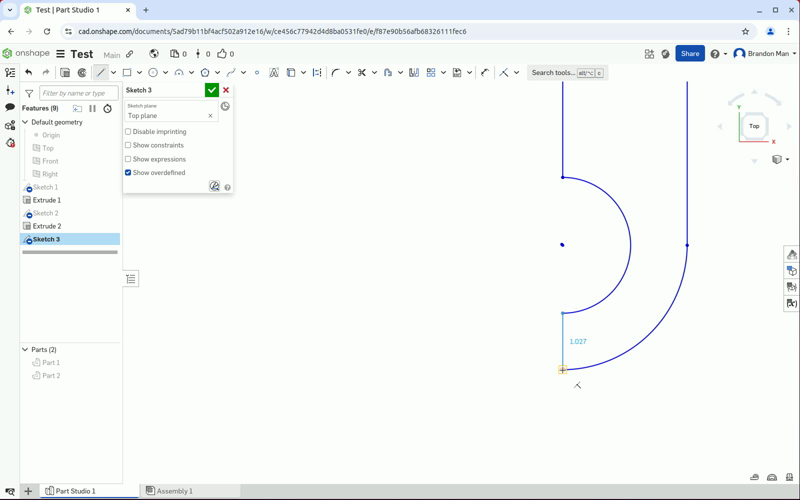
scroll(-6)
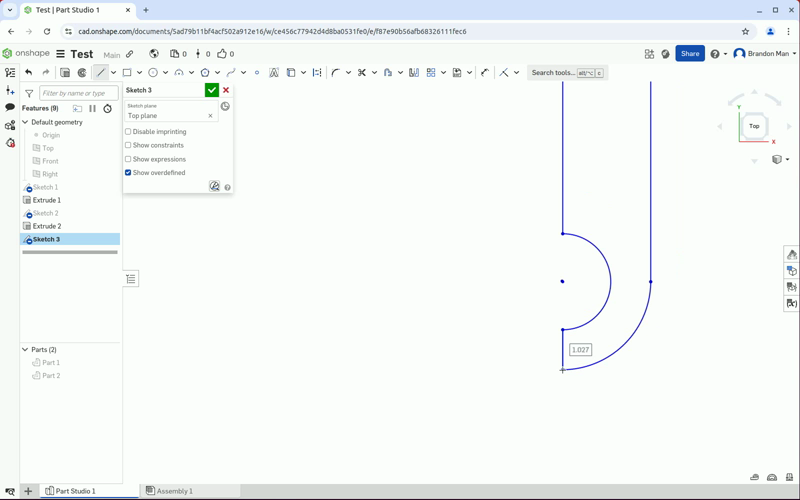
scroll(-6)
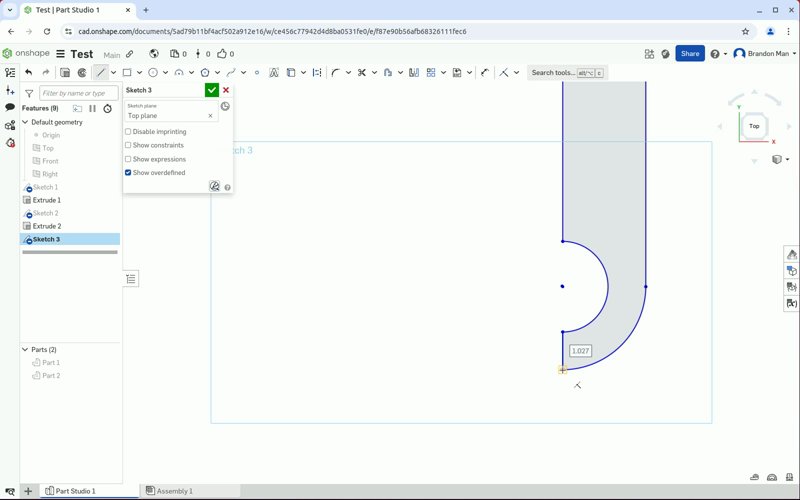
scroll(-6)
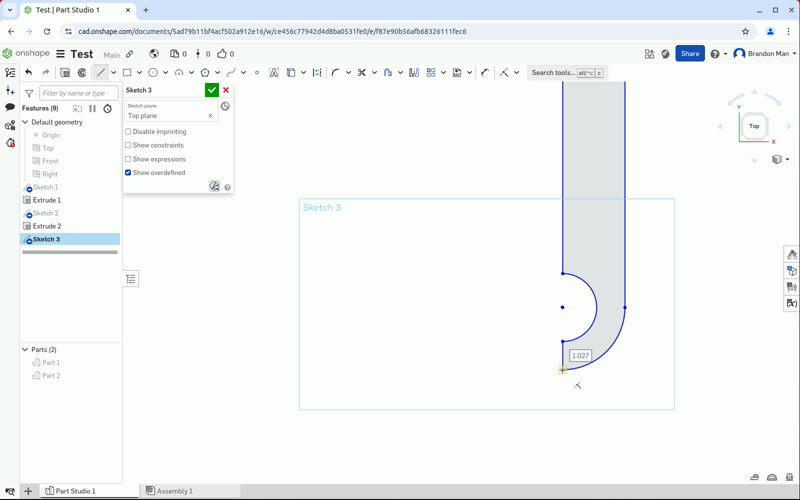
scroll(-6)
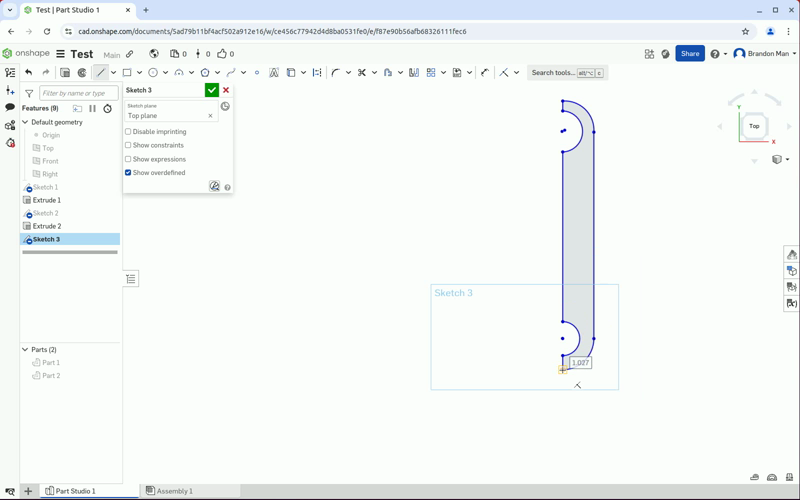
scroll(-6)
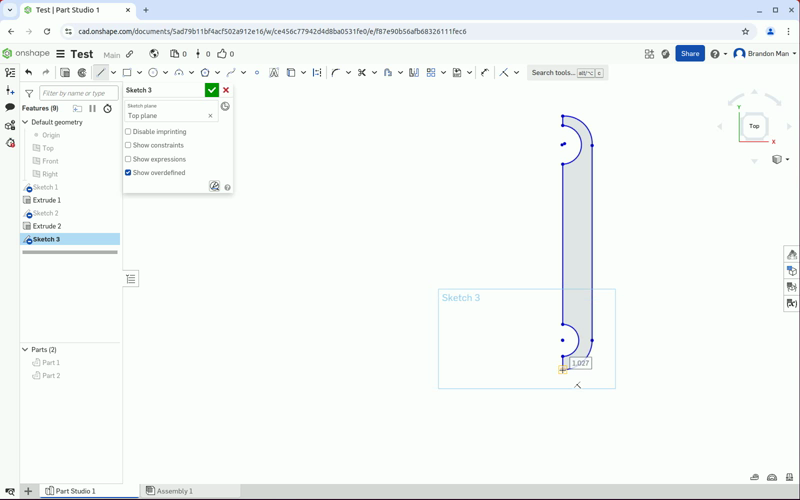
scroll(-6)
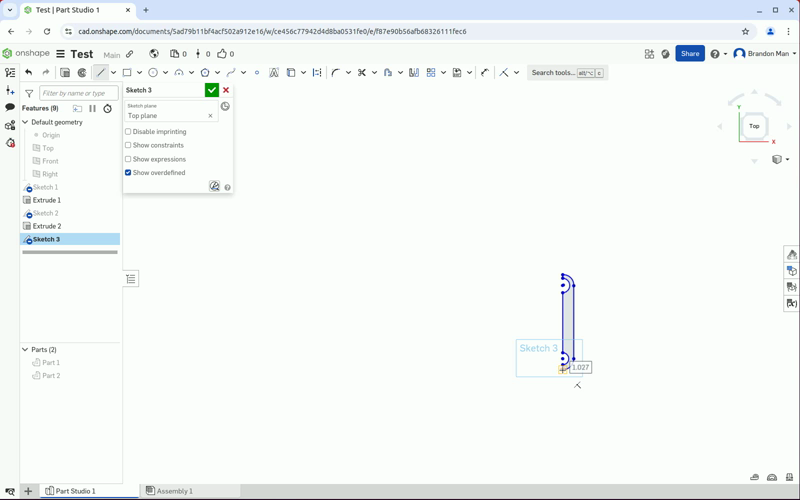
key(esc)
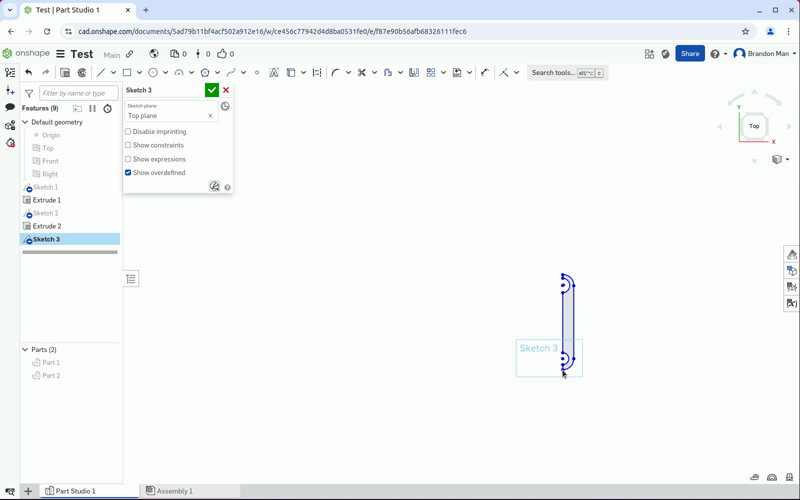
mouse_move(563, 360)
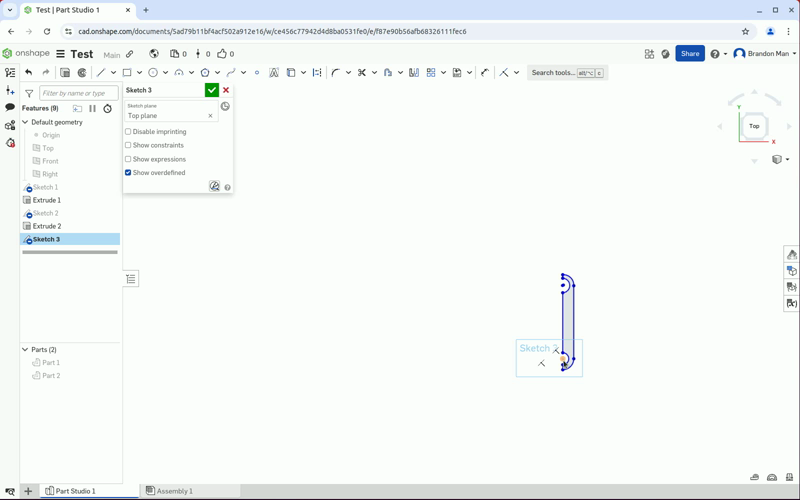
scroll(6)
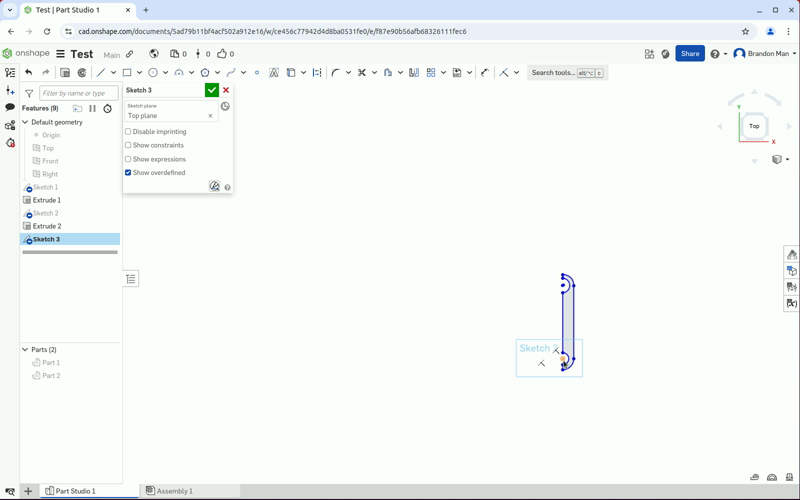
scroll(6)
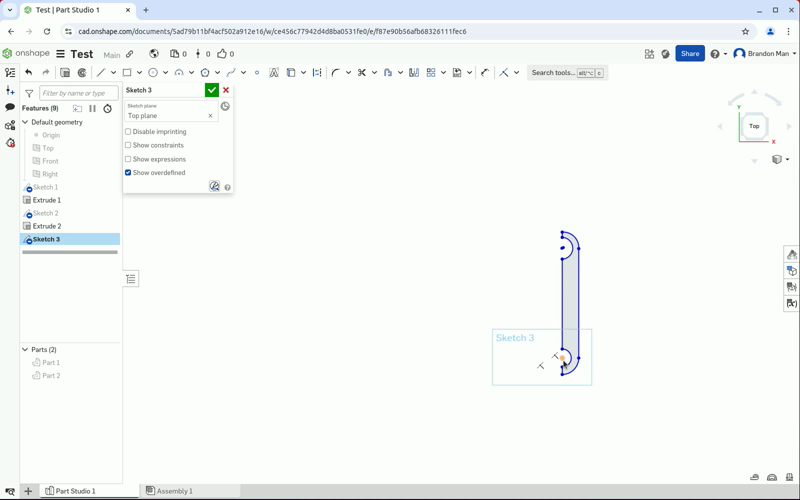
scroll(6)
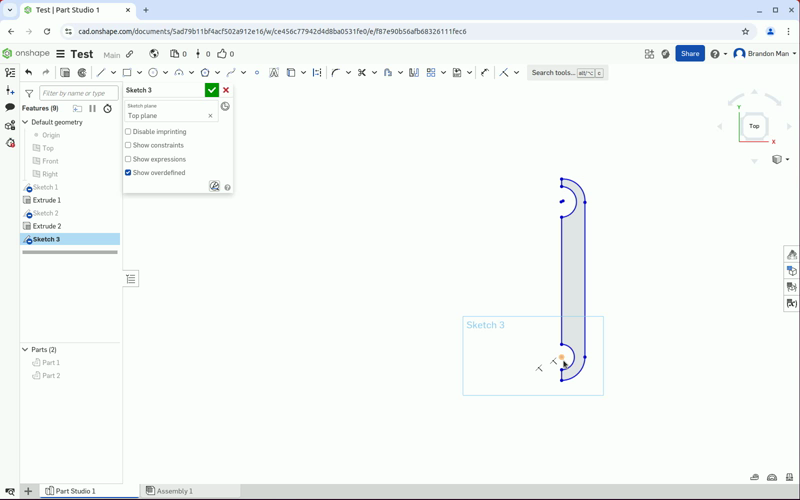
scroll(6)
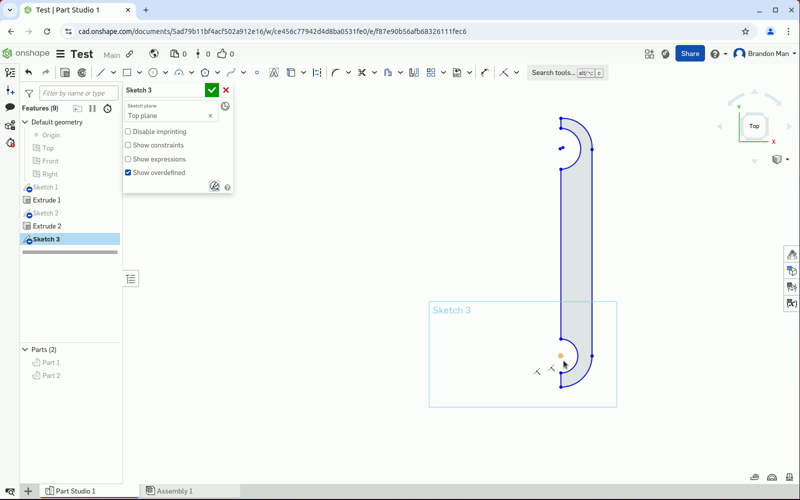
scroll(6)
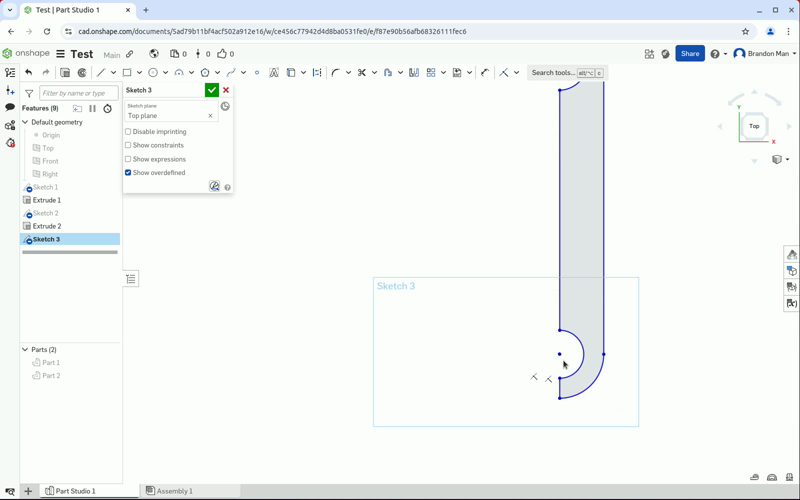
scroll(6)
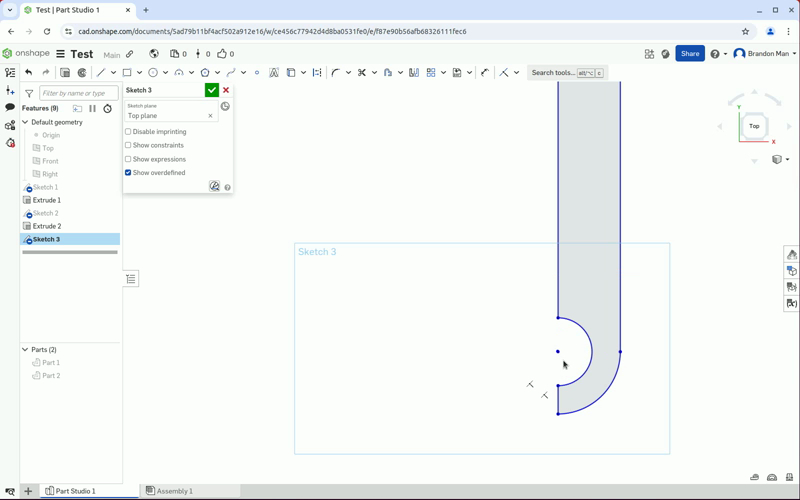
scroll(6)
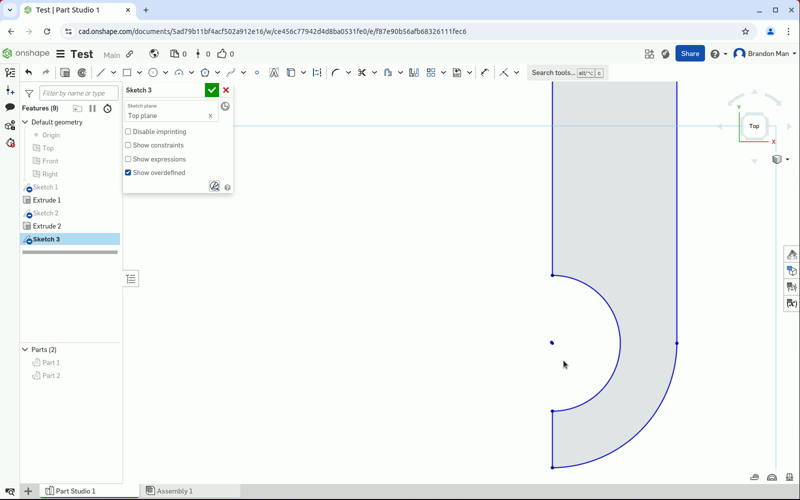
click(563, 360)
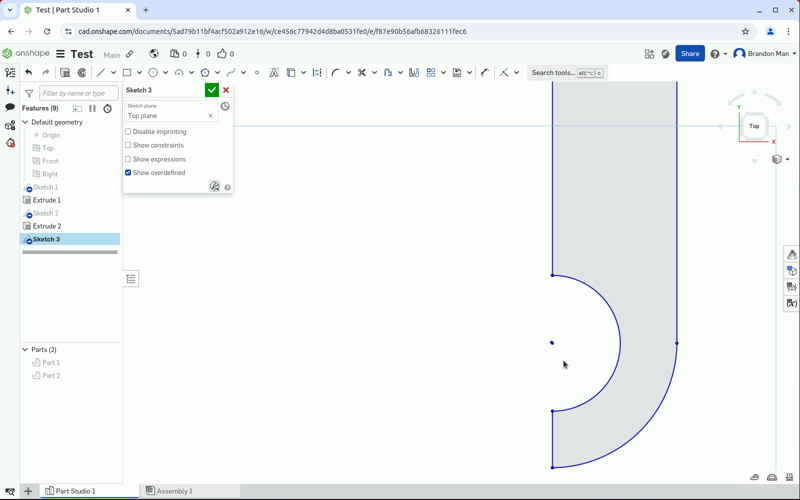
scroll(-6)
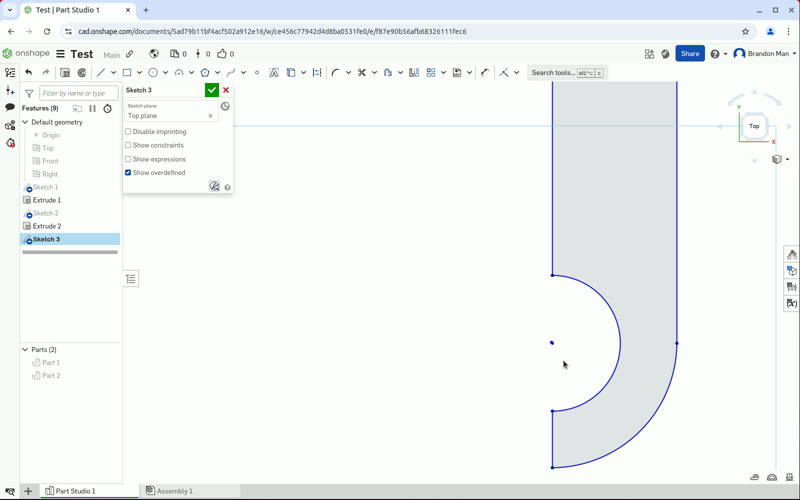
scroll(-6)
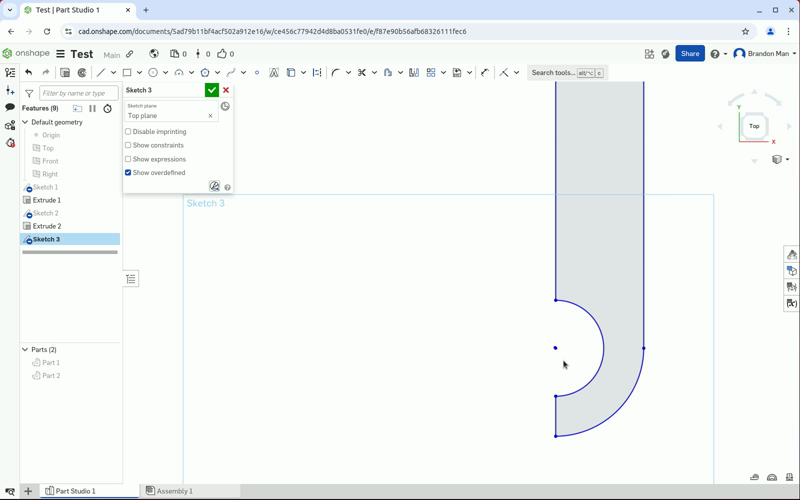
scroll(-6)
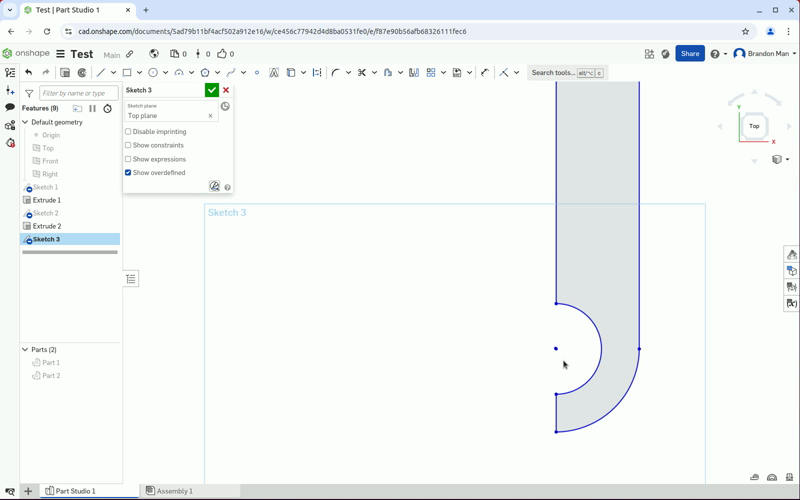
scroll(-6)
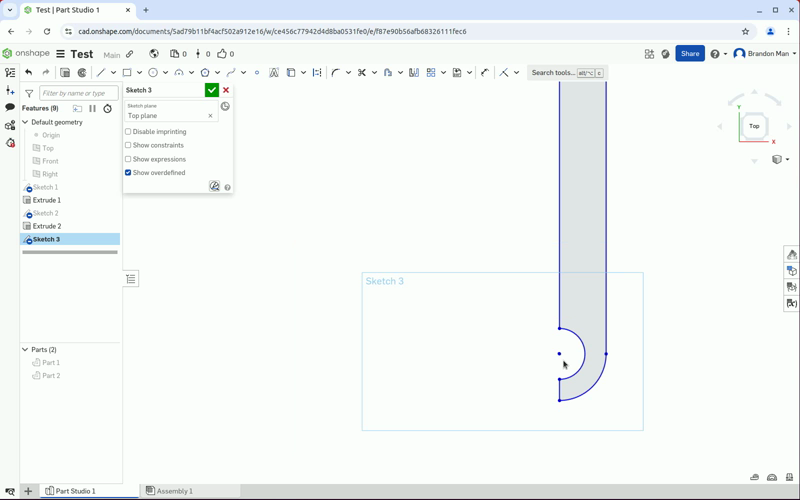
scroll(-6)
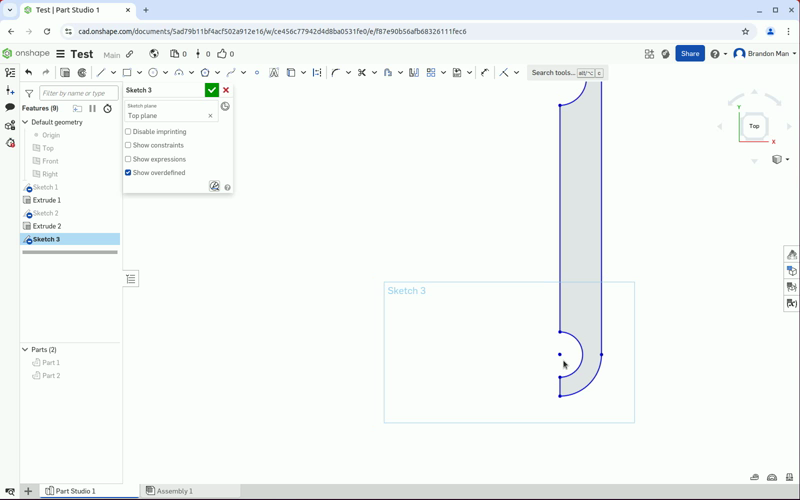
scroll(-6)
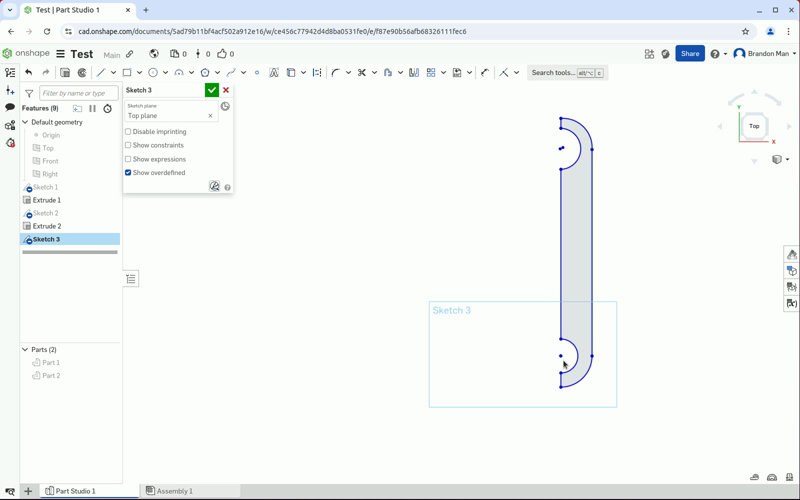
scroll(-6)
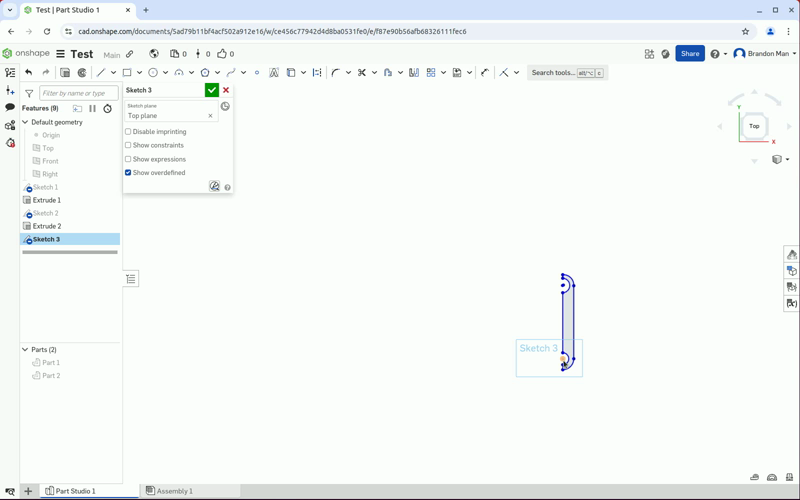
mouse_move(73, 352)
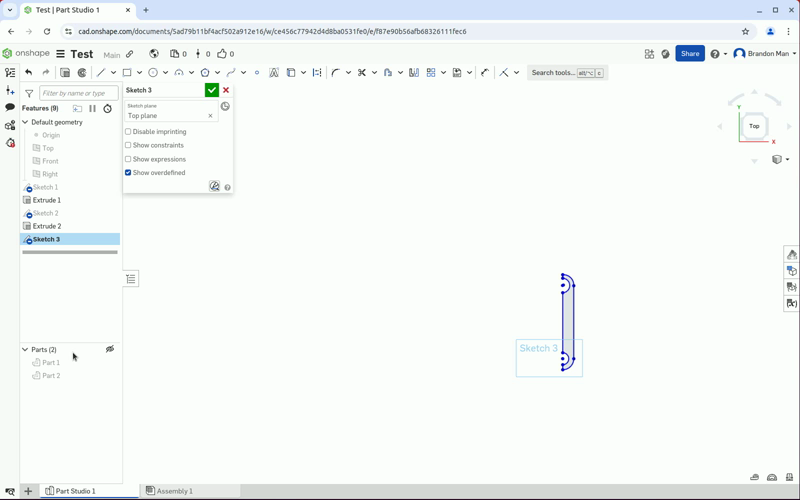
key(shift+y)
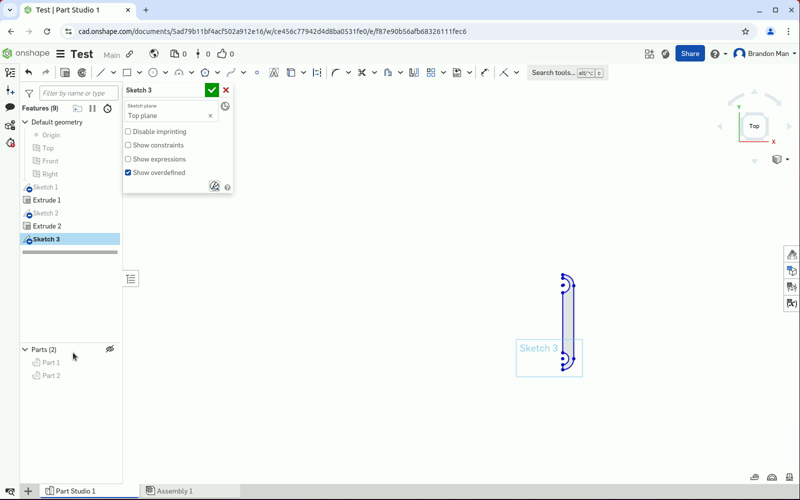
key(shift+e)
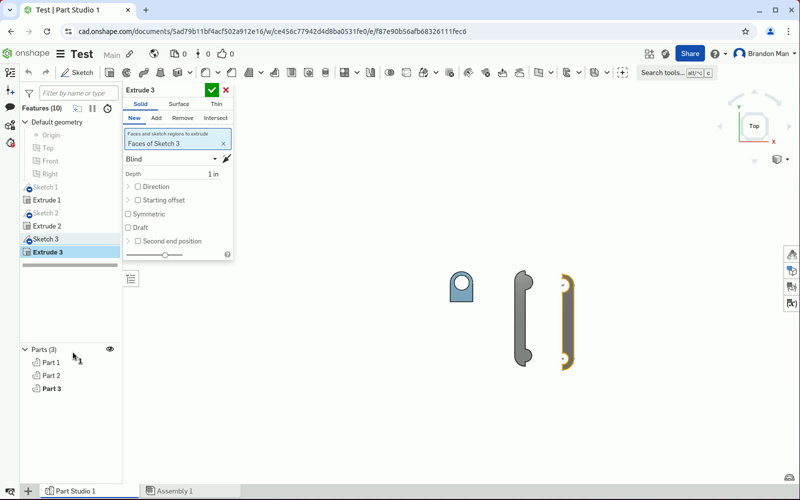
mouse_move(143, 106)
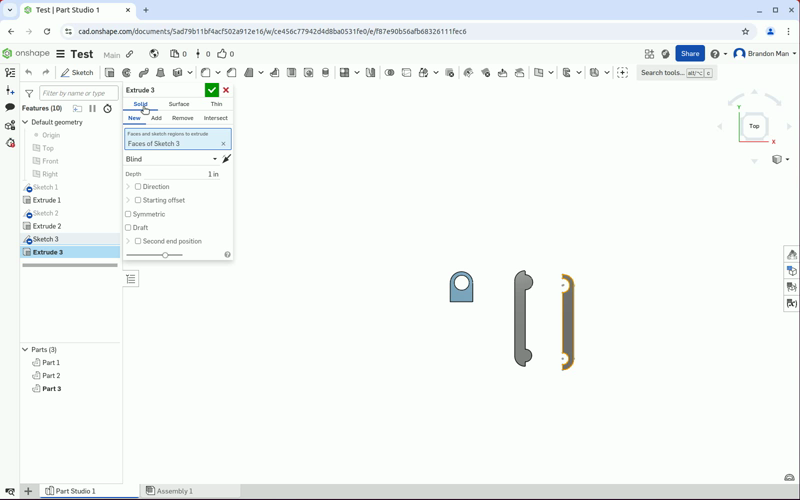
click(143, 106)
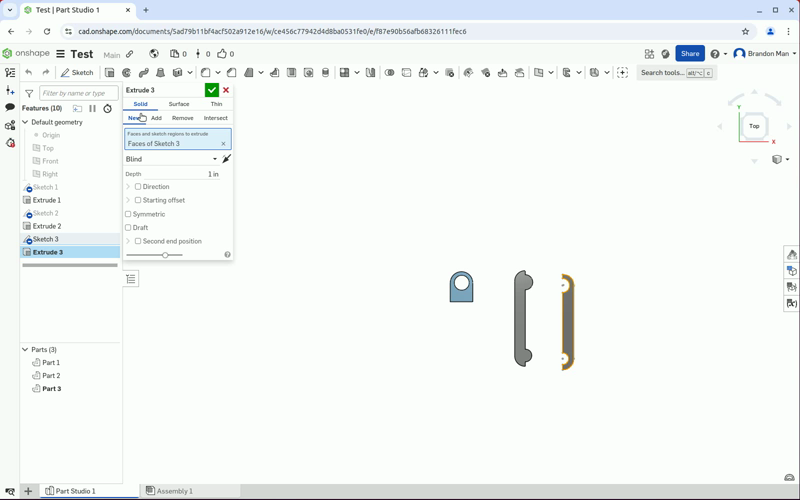
mouse_move(137, 120)
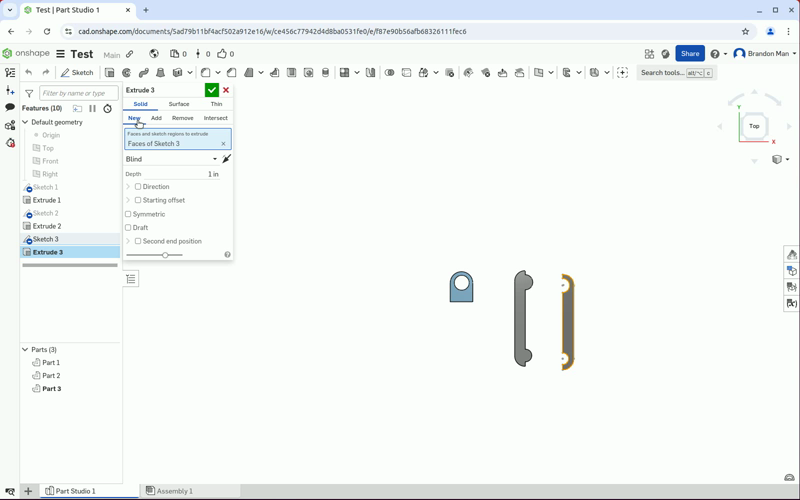
click(137, 120)
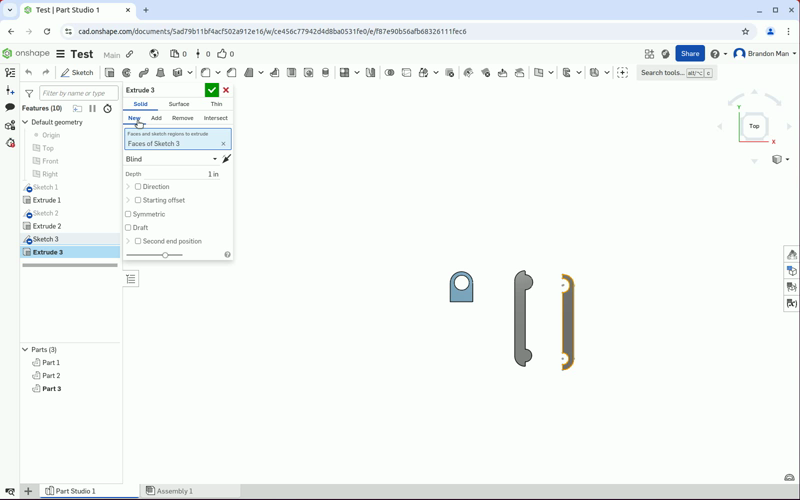
key(tab, 4)
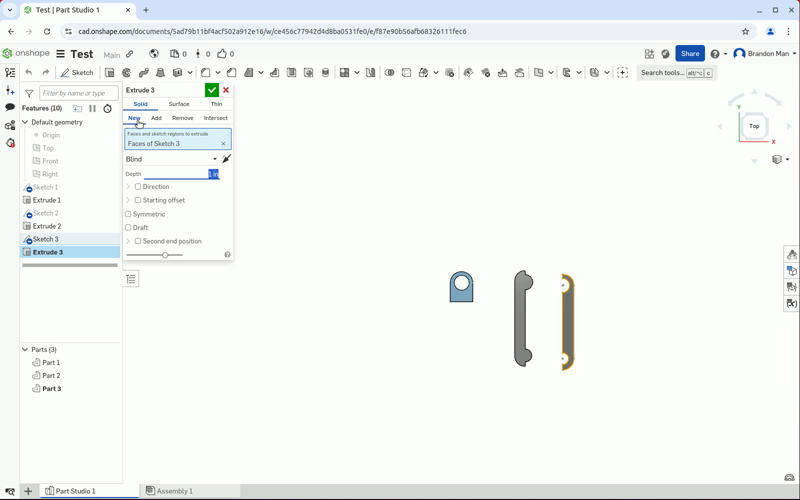
text(3.851)
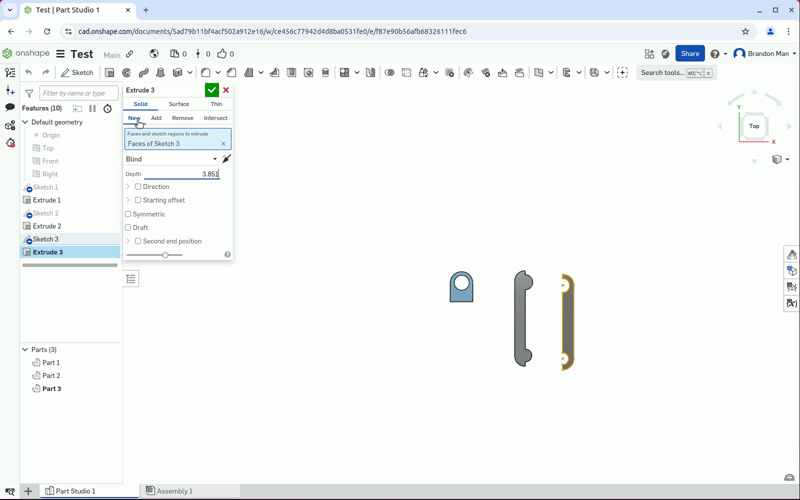
key(enter)
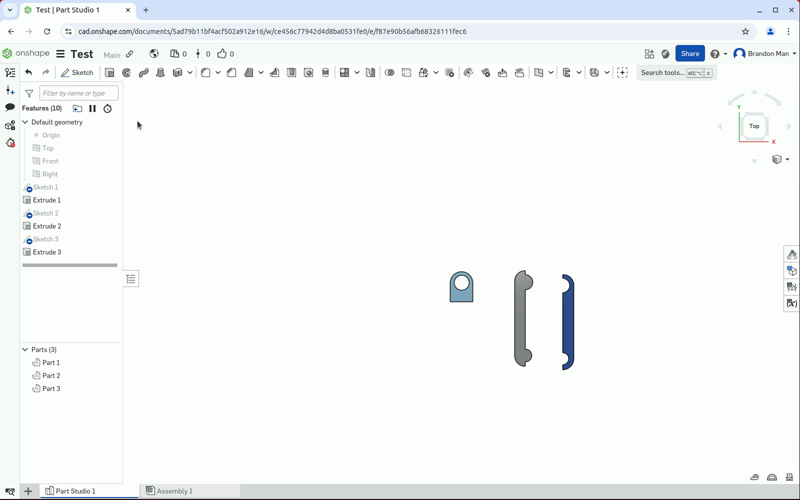
key(shift+h)
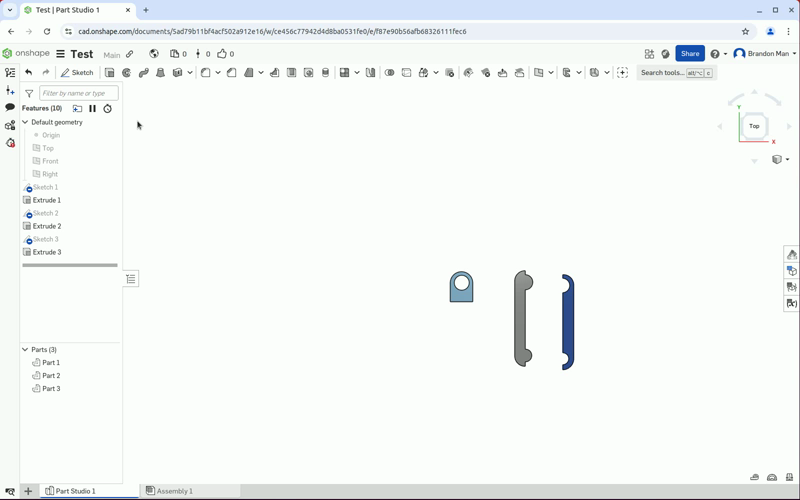
key(shift+h)
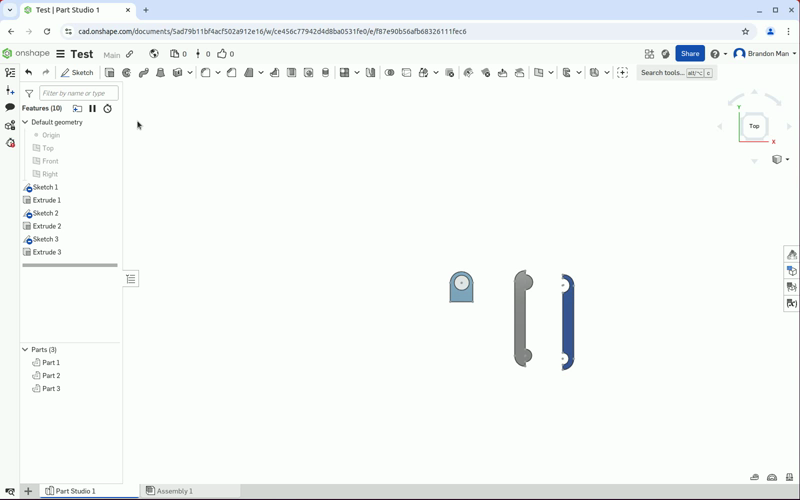
key(shift+7)
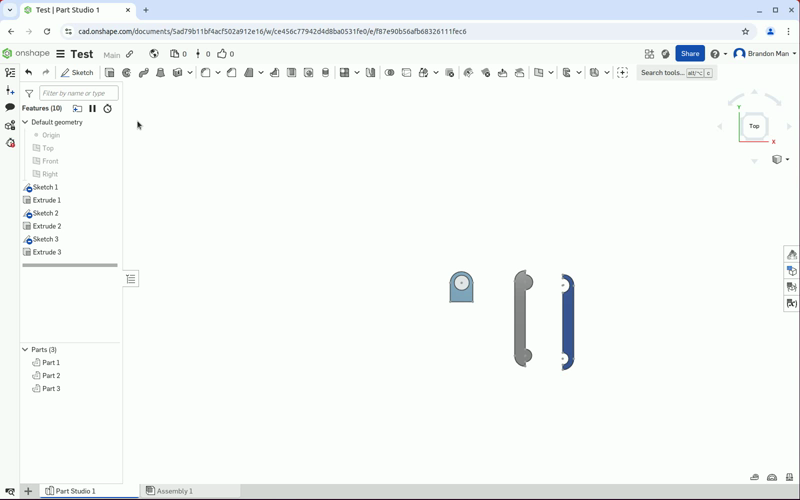
key(up, 3)
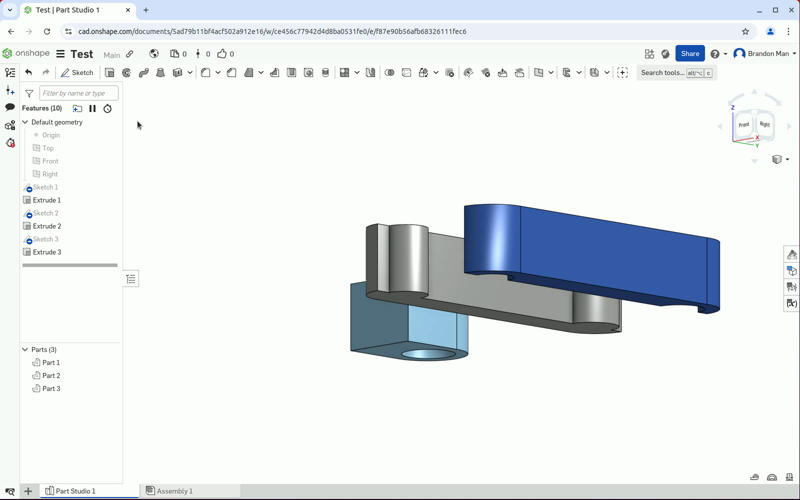
key(left, 3)
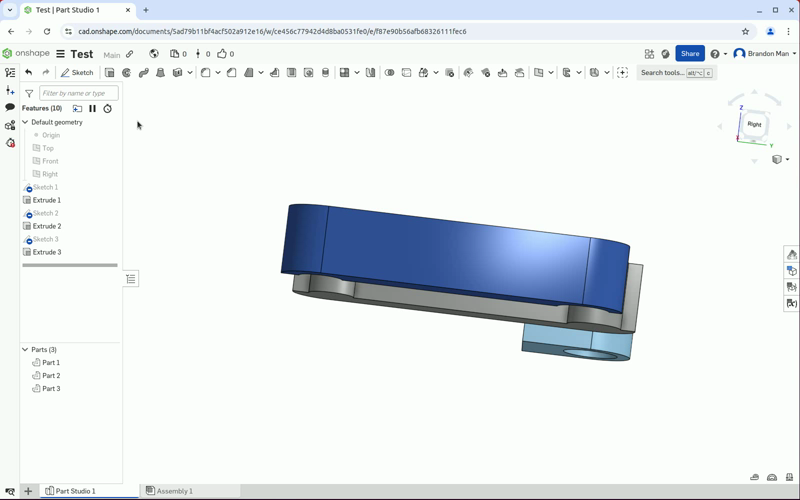
key(right, 3)
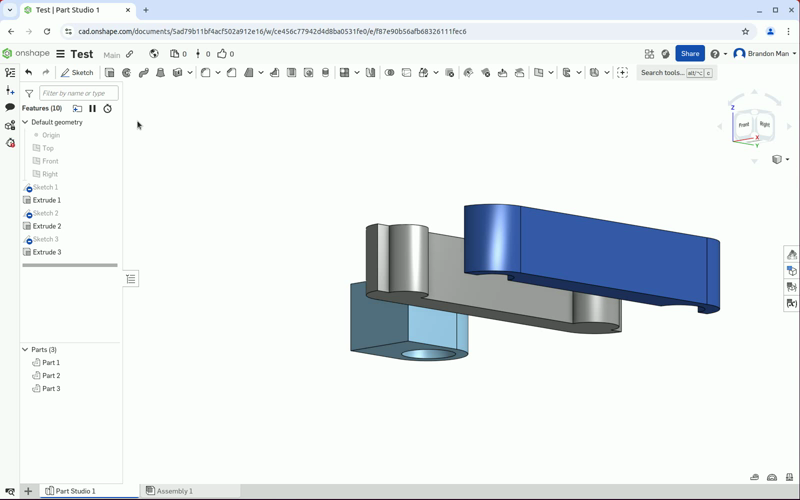
key(down, 3)
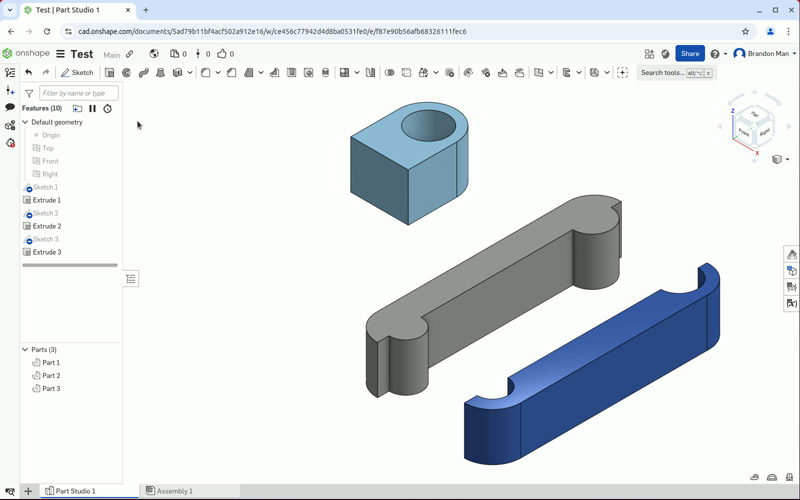
mouse_move(73, 189)
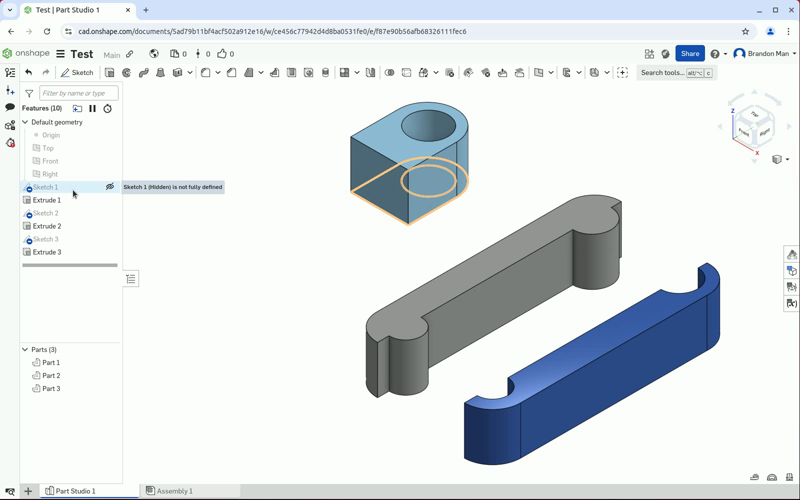
click(73, 189)